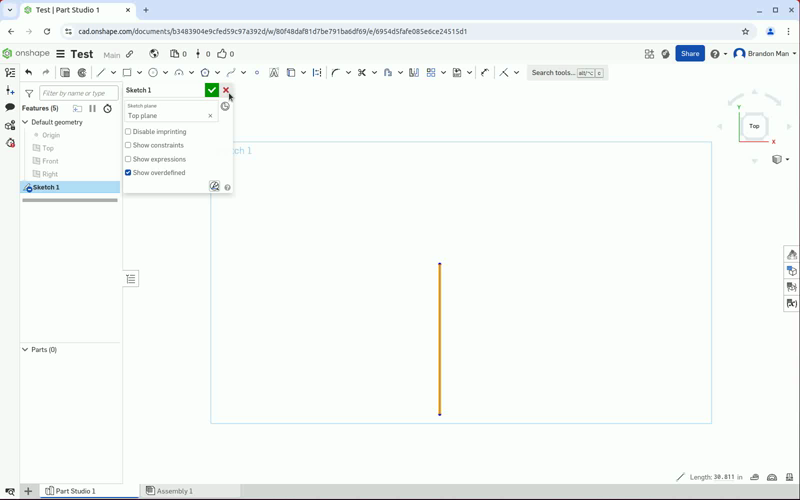
key(shift+h)
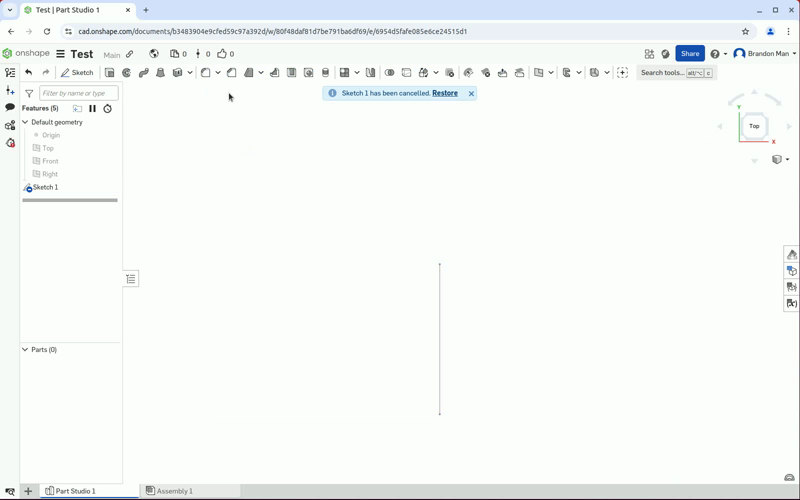
key(shift+s)
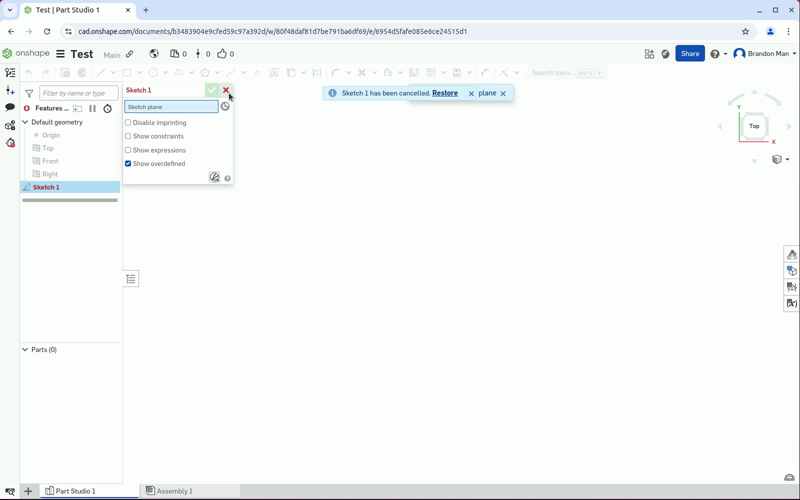
mouse_move(73, 150)
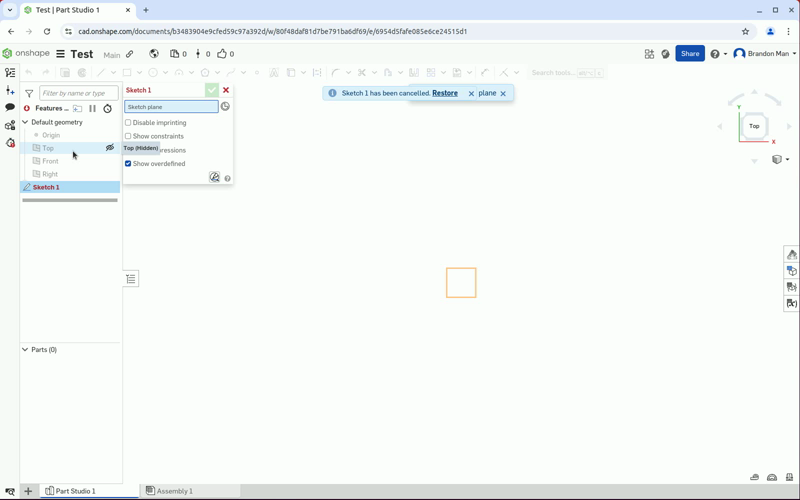
click(73, 150)
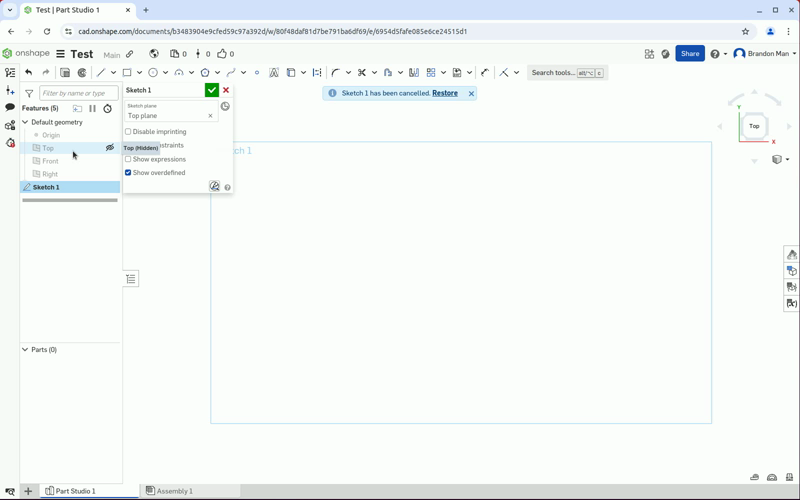
mouse_move(73, 352)
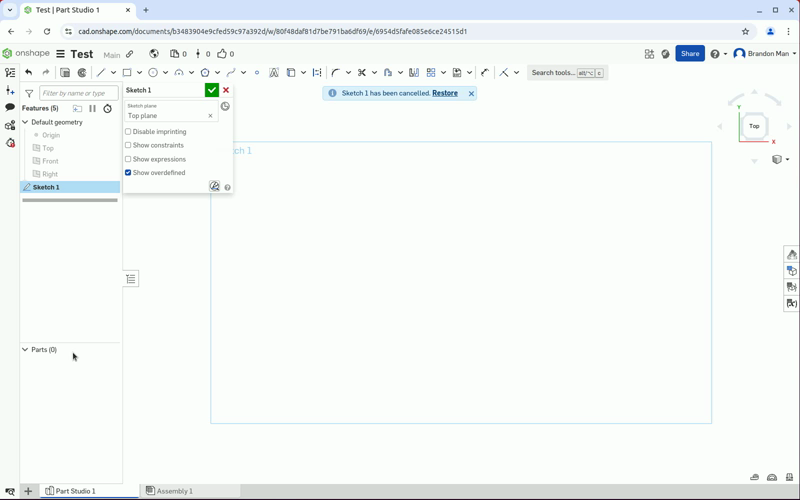
key(y)
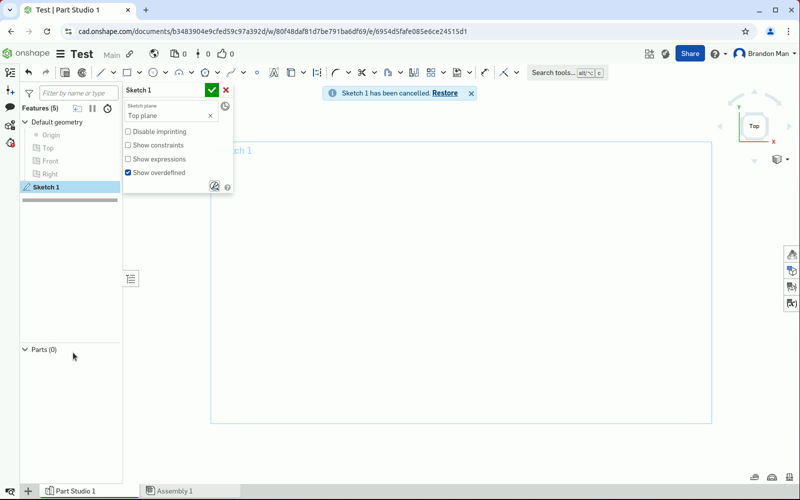
key(a)
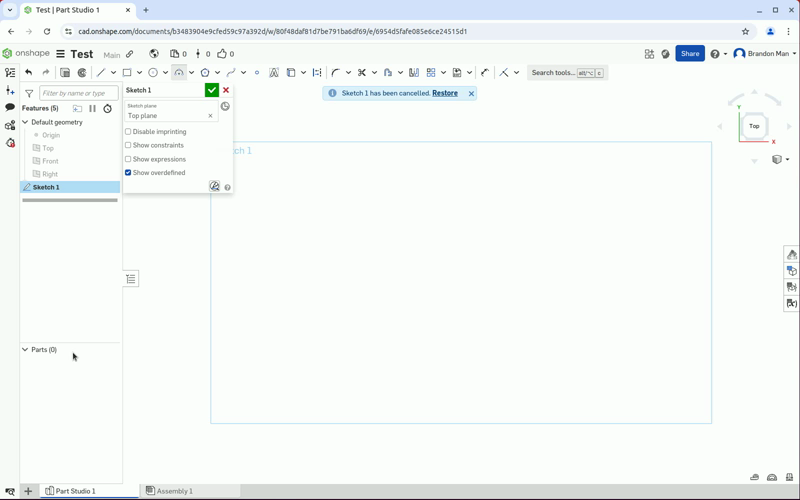
key_down(shift)
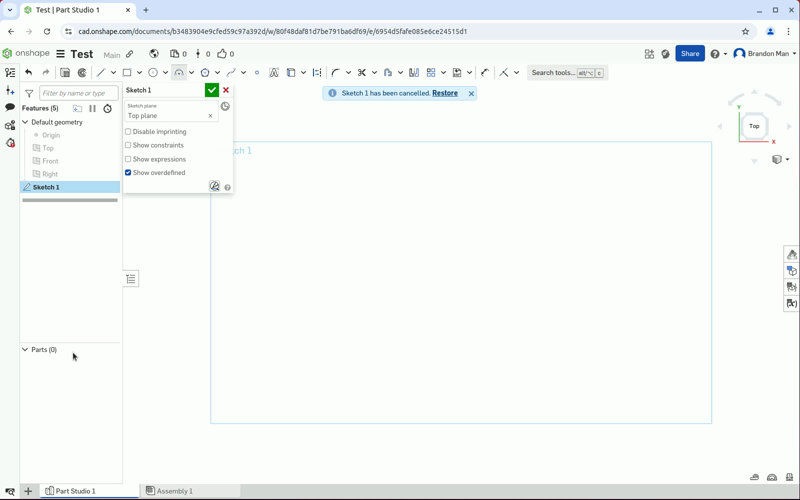
mouse_move(348, 367)
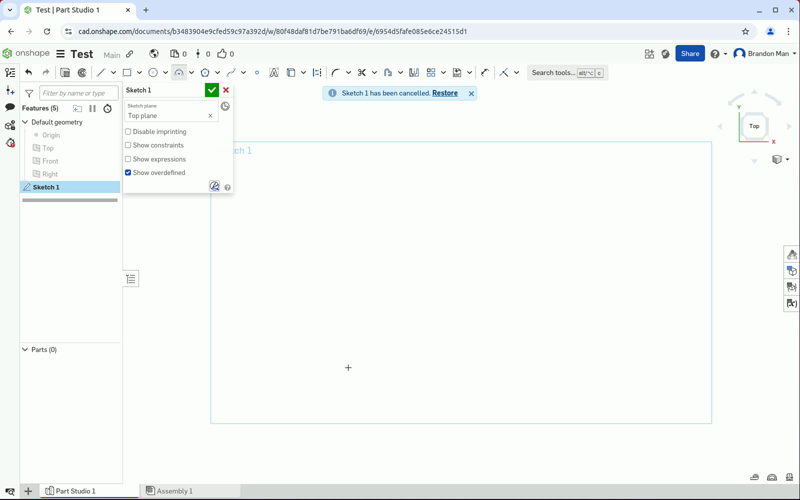
click(348, 367)
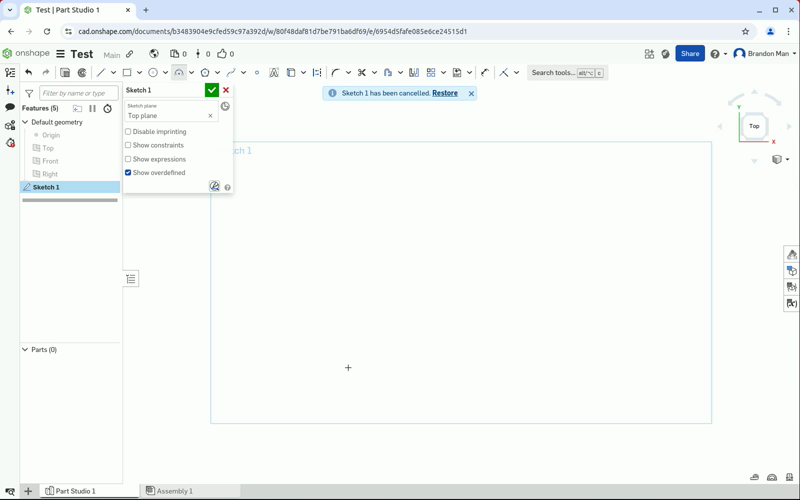
key_up(shift)
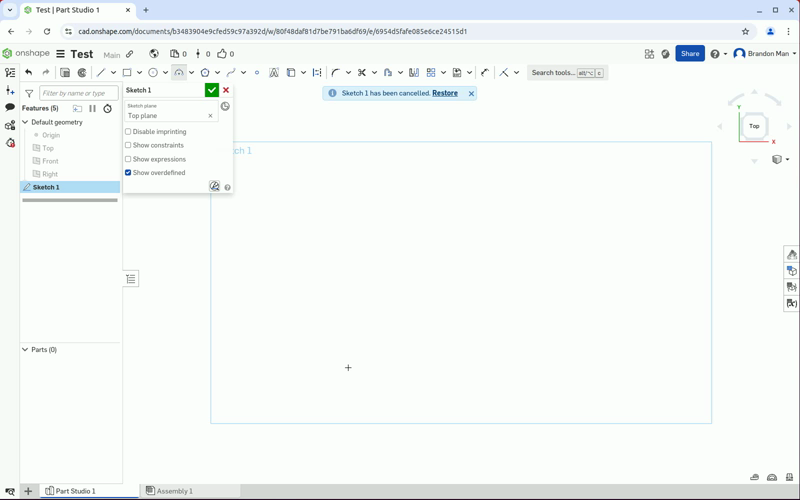
key_down(shift)
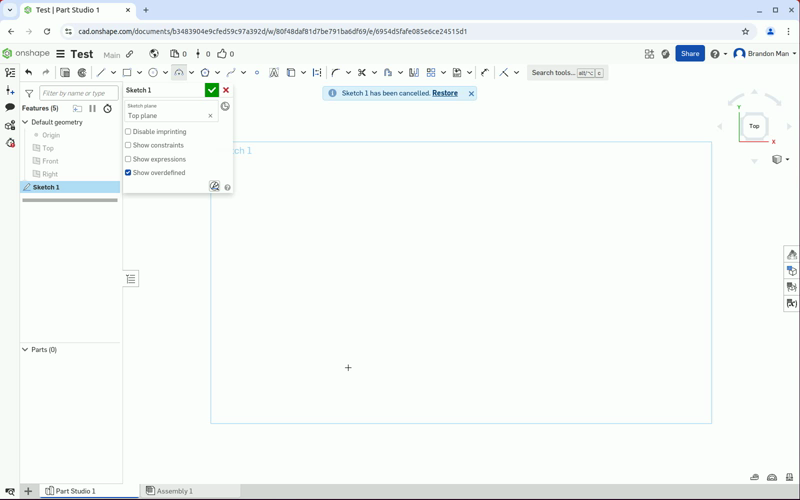
mouse_move(376, 395)
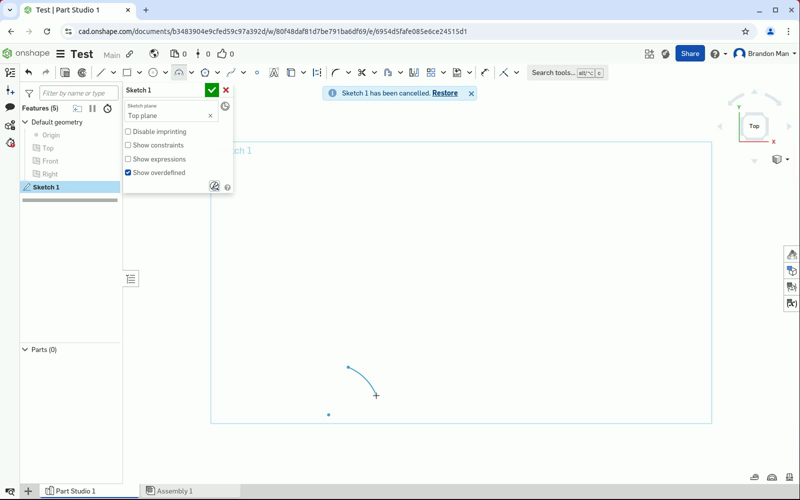
click(376, 395)
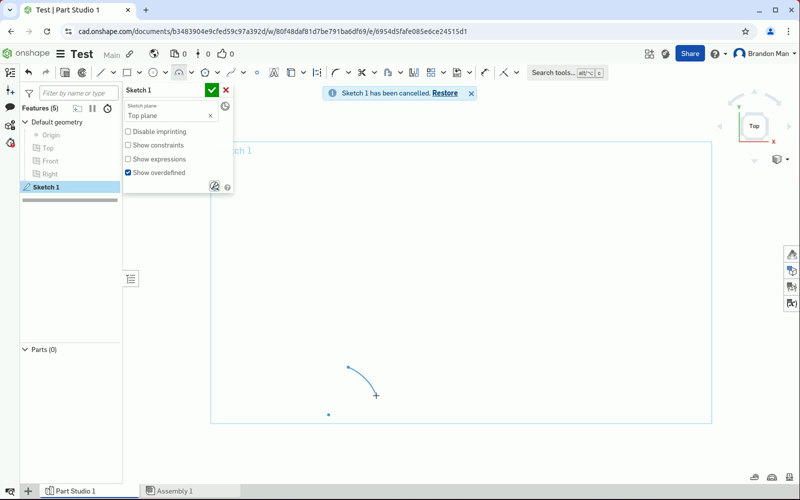
mouse_move(356, 387)
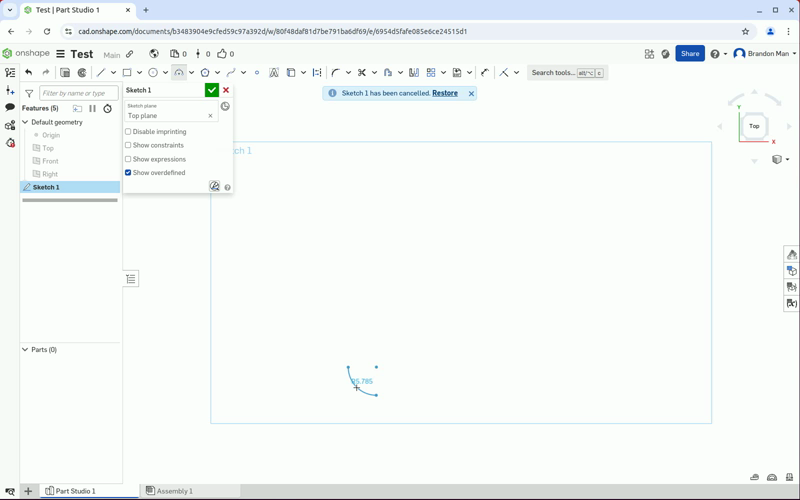
click(356, 387)
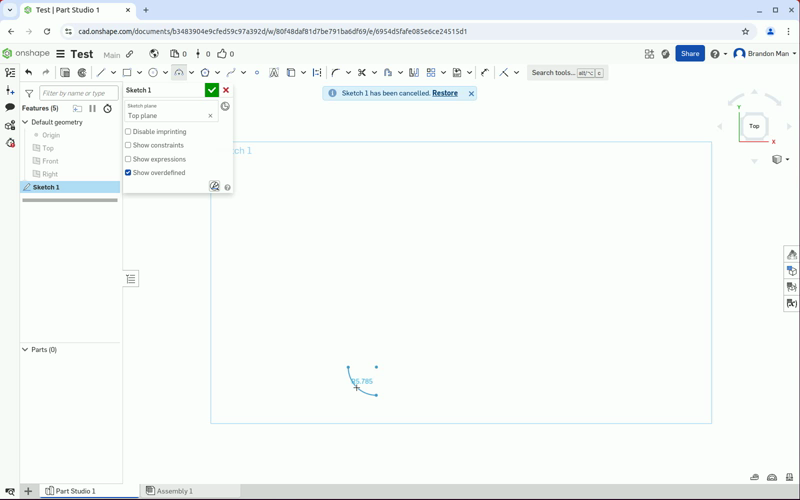
key_up(shift)
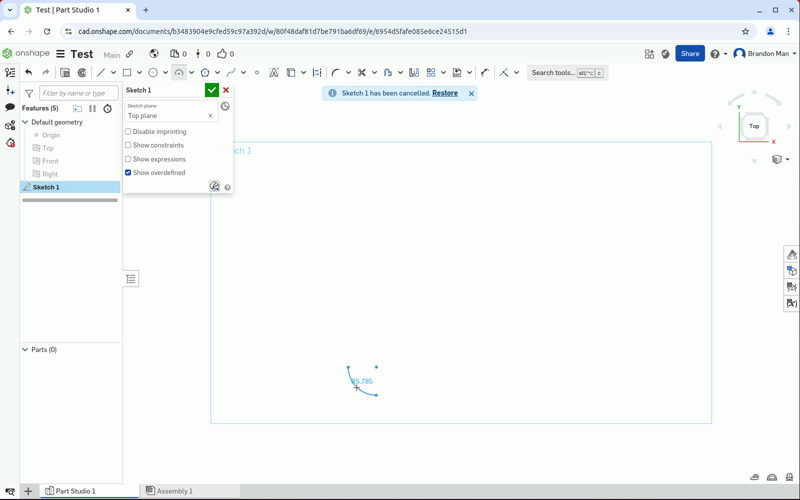
key(esc)
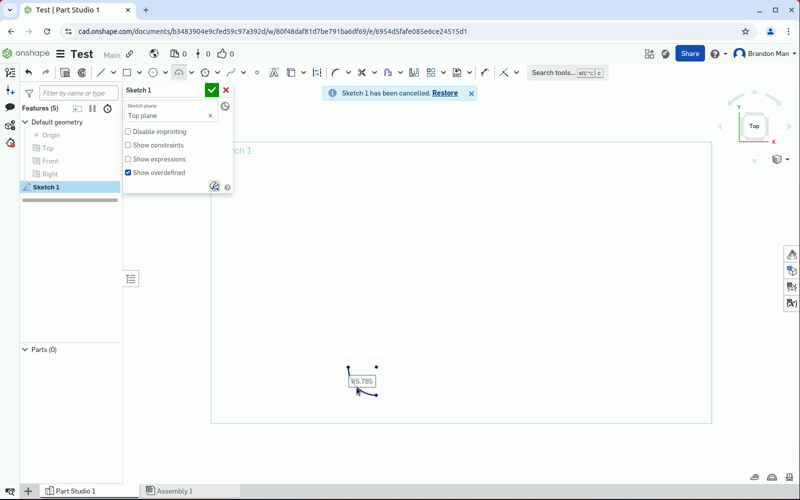
key(l)
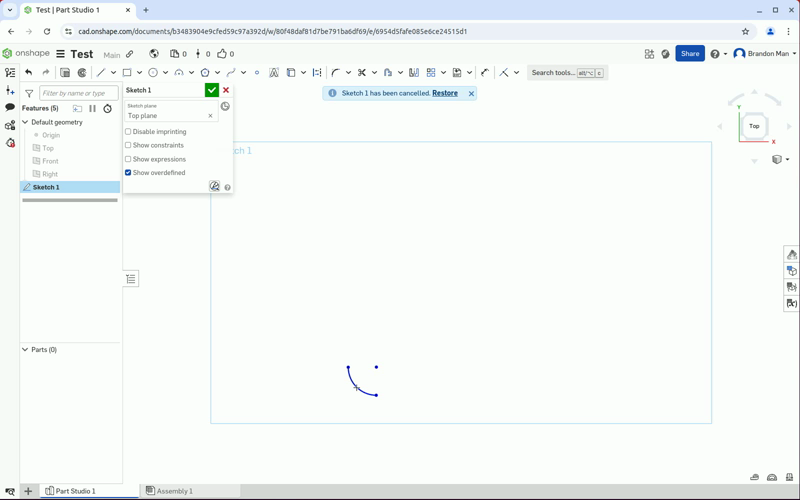
mouse_move(376, 395)
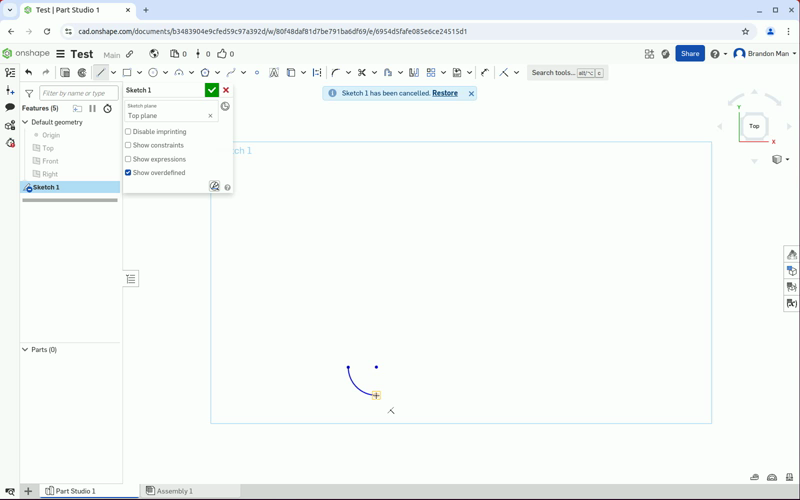
click(376, 395)
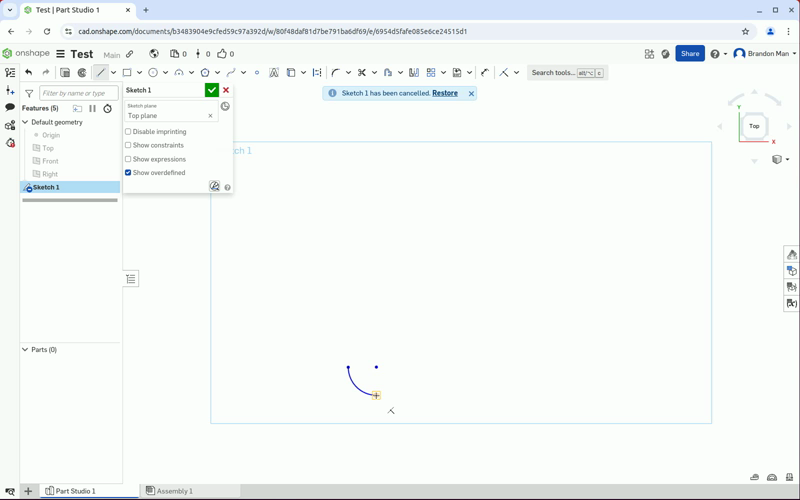
key_down(shift)
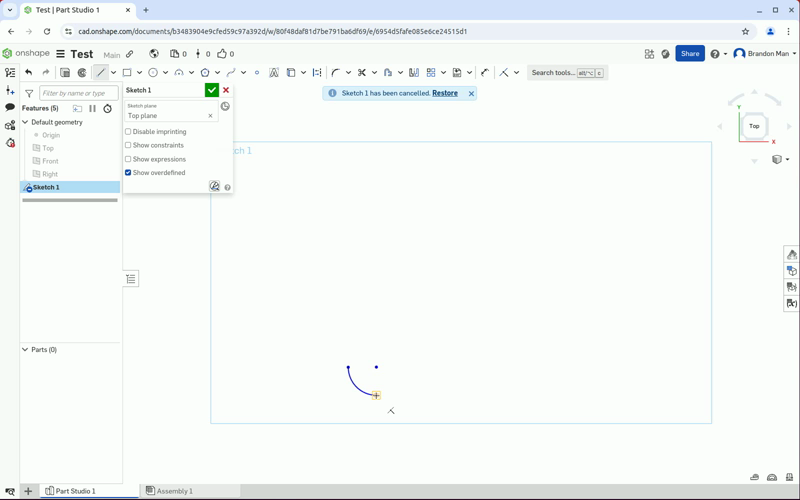
mouse_move(543, 395)
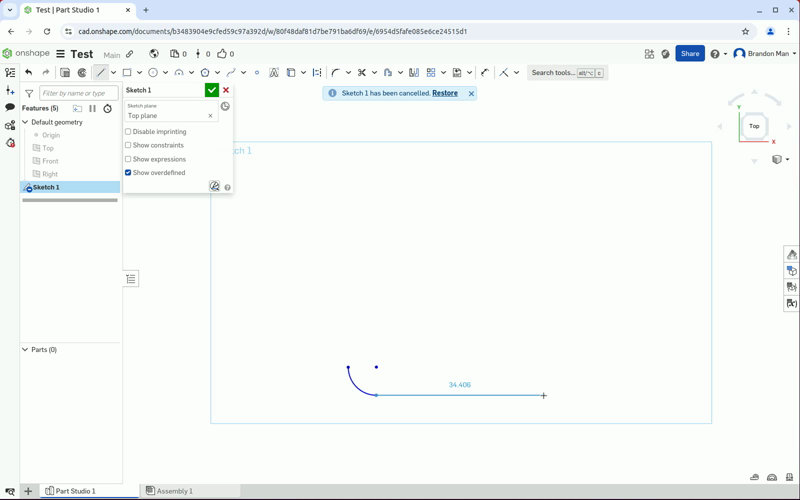
click(543, 395)
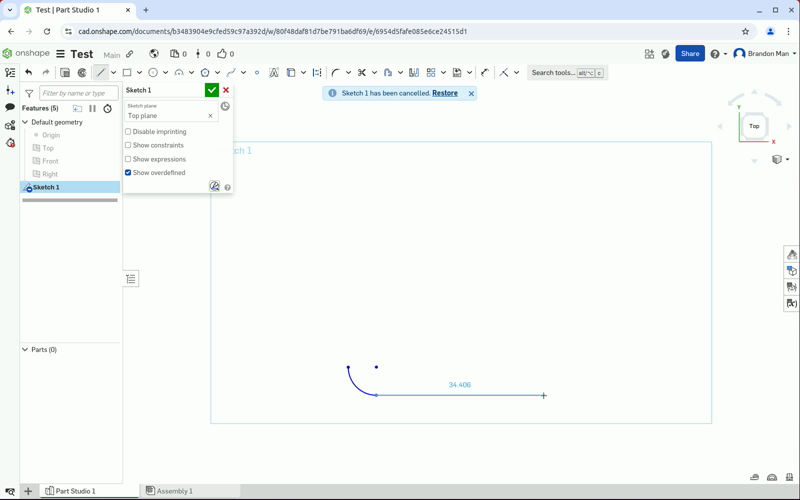
key_up(shift)
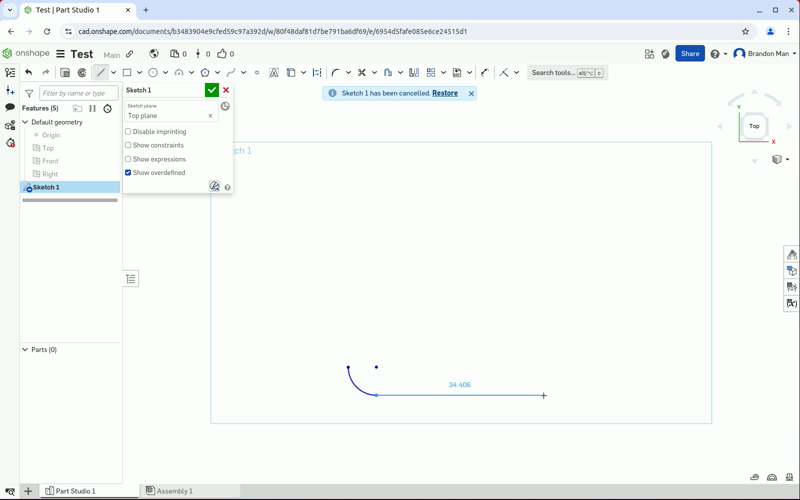
key(esc)
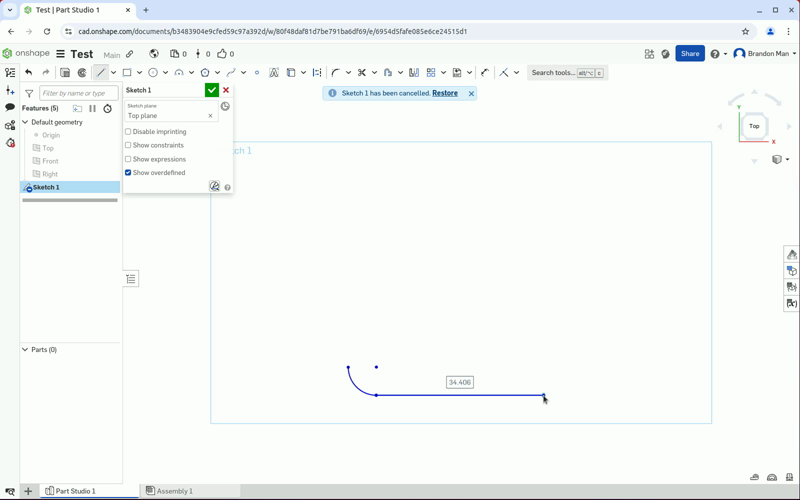
key(a)
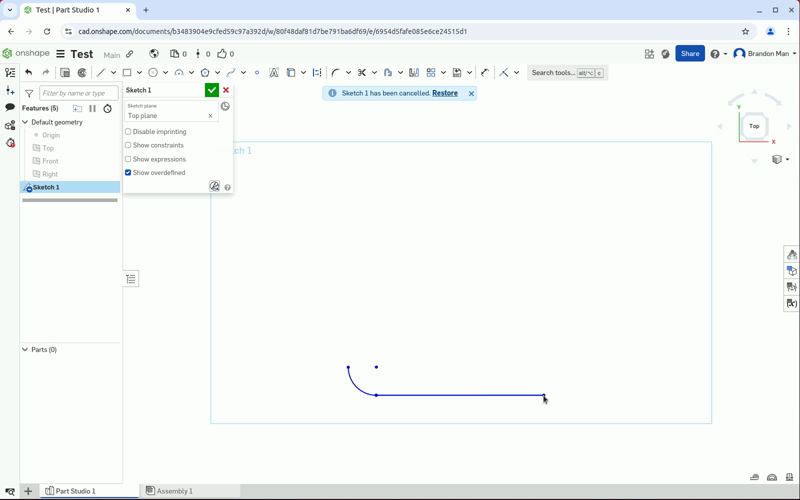
mouse_move(543, 395)
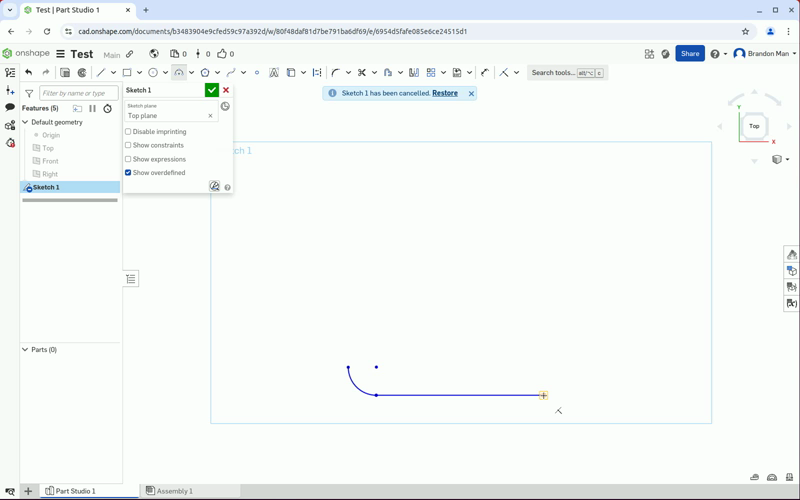
click(543, 395)
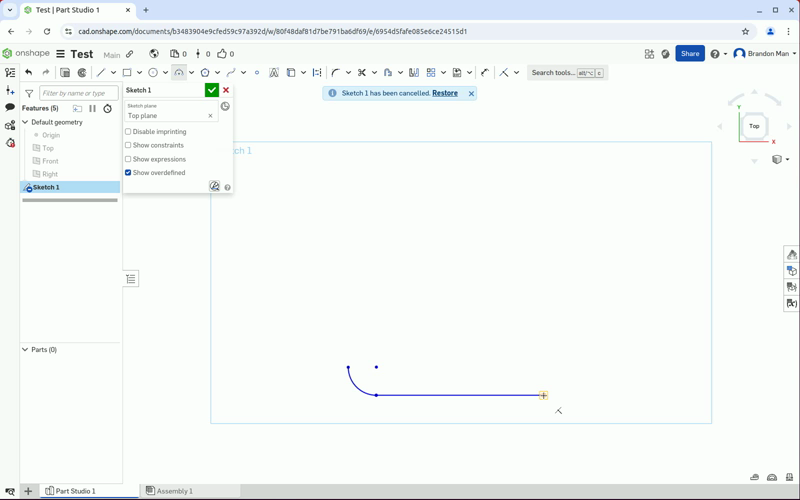
key_down(shift)
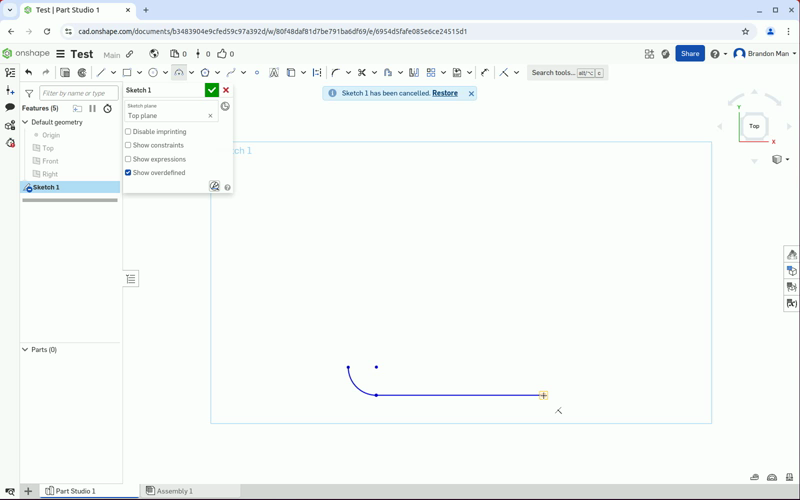
mouse_move(572, 367)
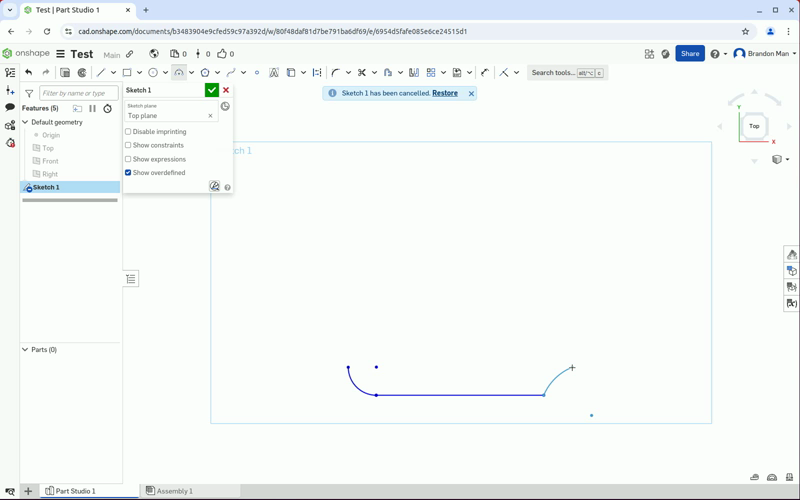
click(572, 367)
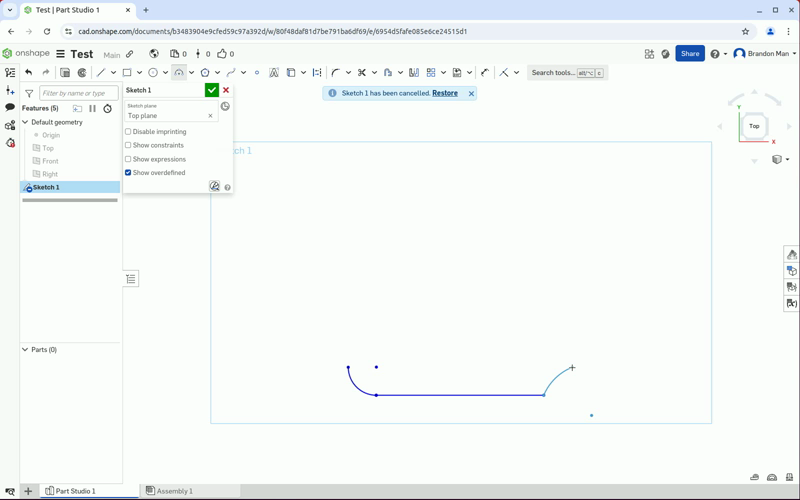
mouse_move(563, 387)
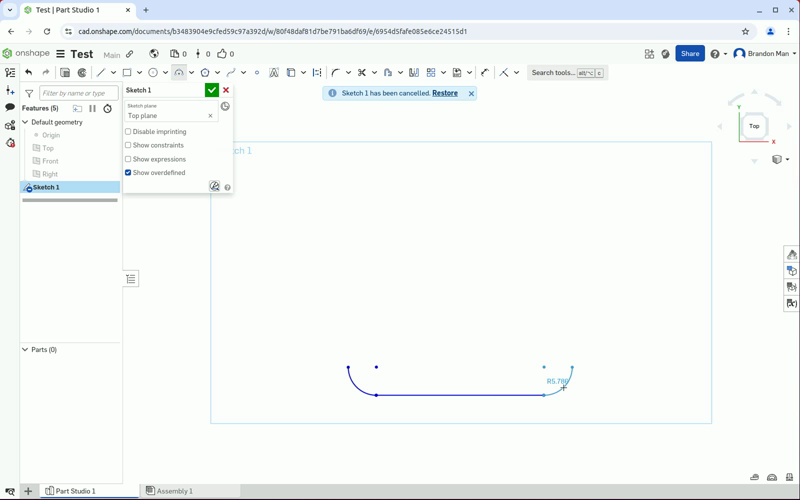
click(563, 387)
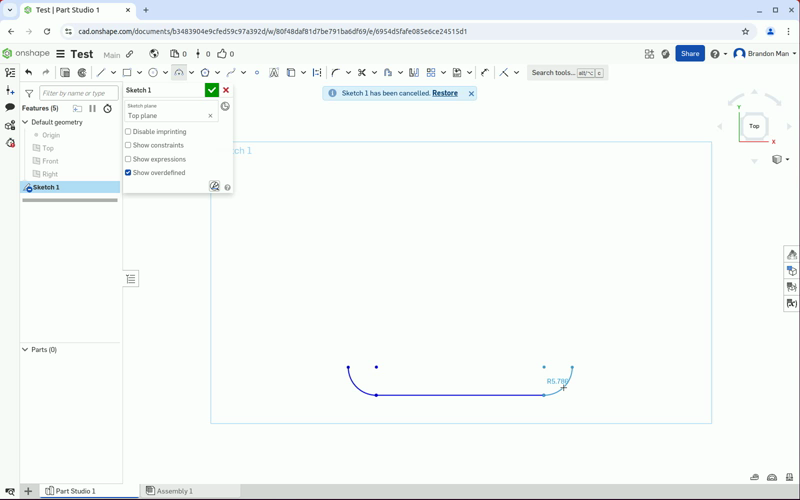
key_up(shift)
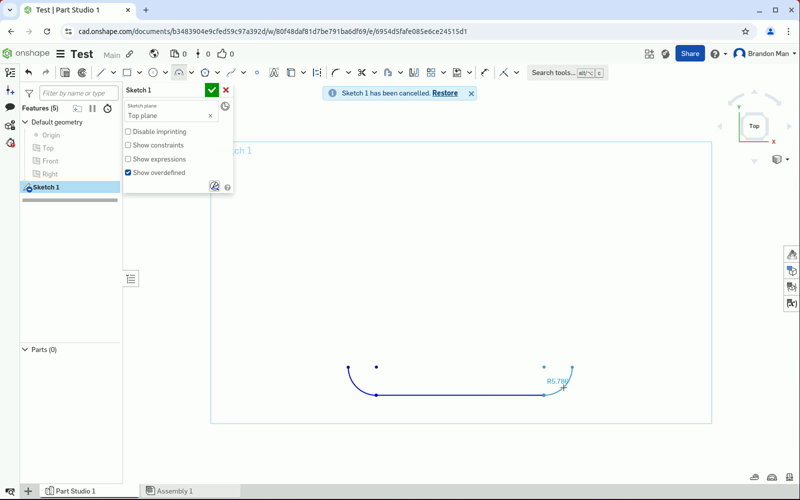
key(esc)
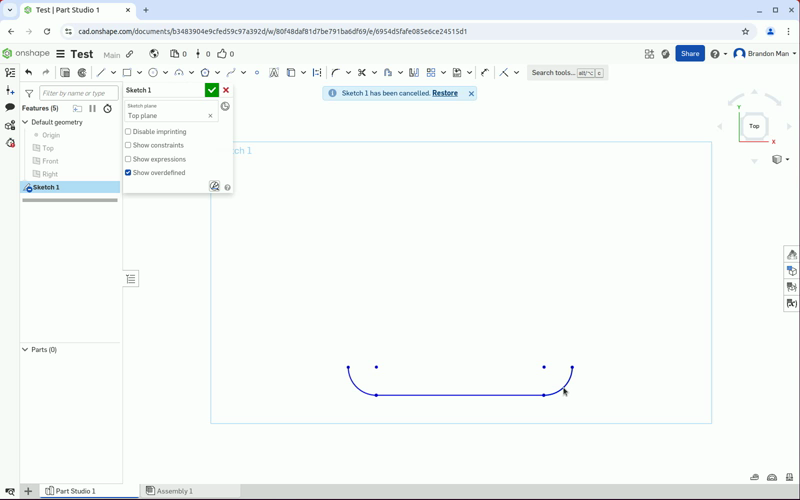
key(l)
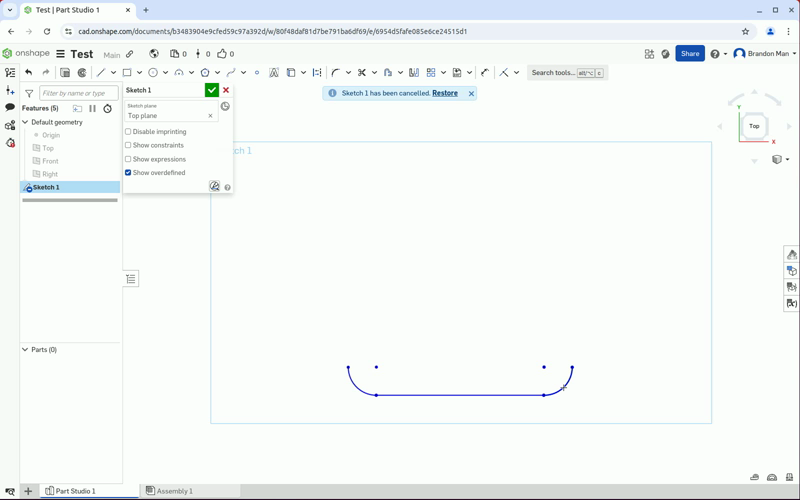
mouse_move(572, 367)
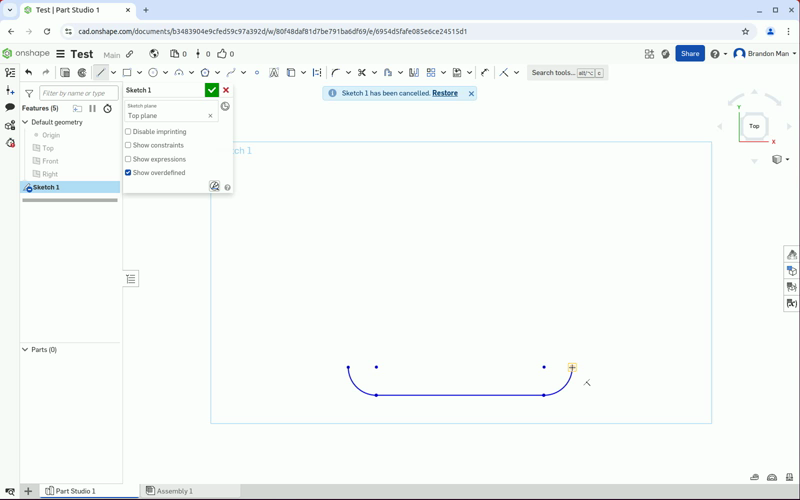
click(572, 367)
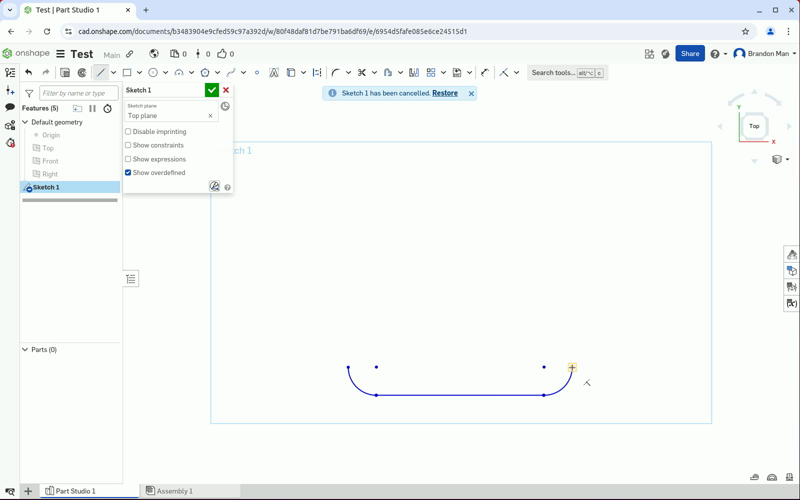
key_down(shift)
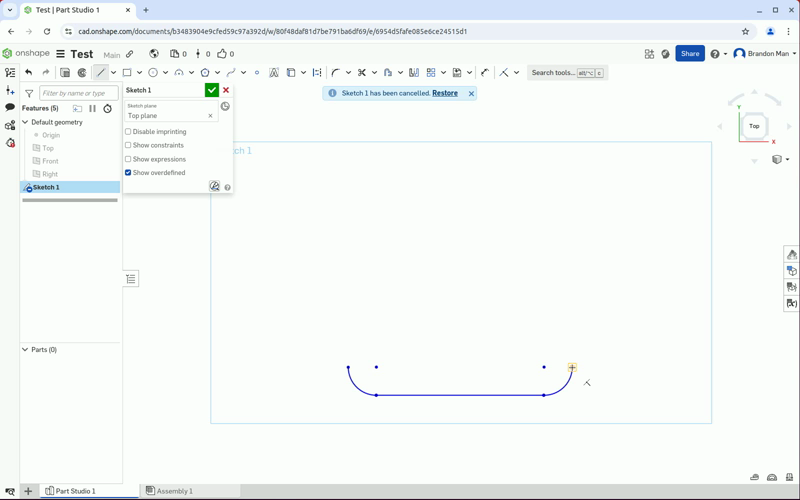
mouse_move(572, 199)
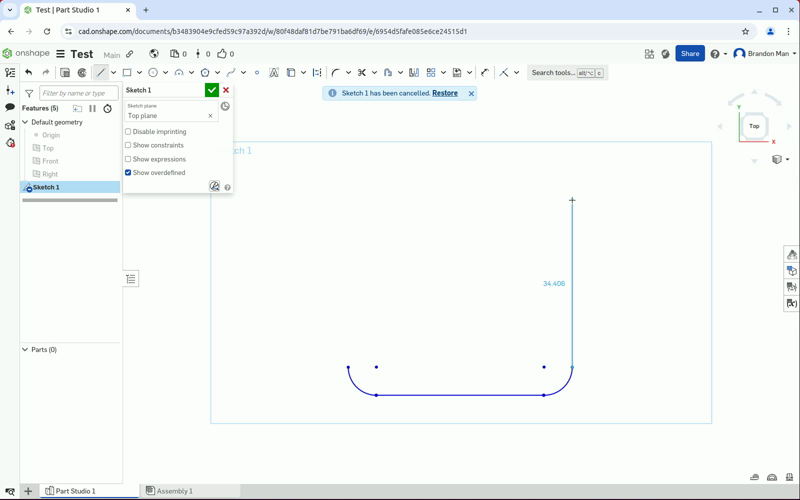
click(572, 199)
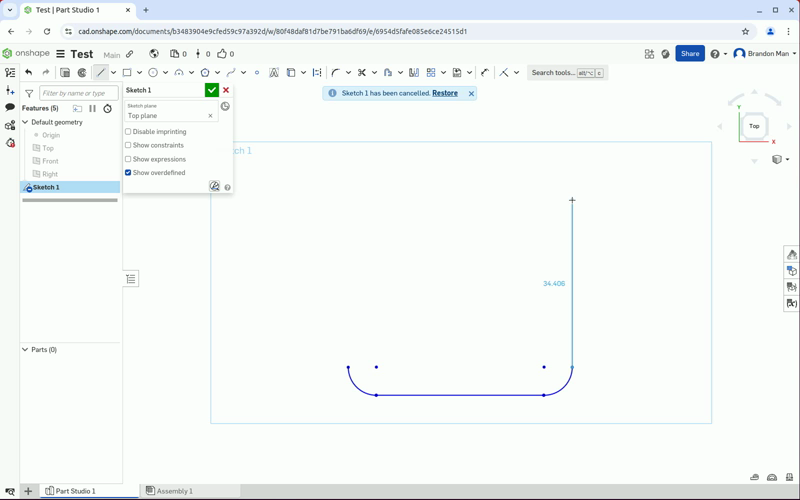
key_up(shift)
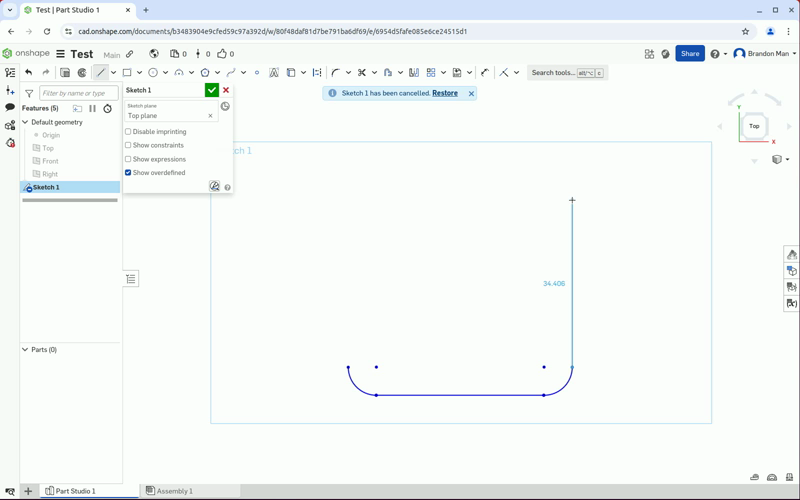
key(esc)
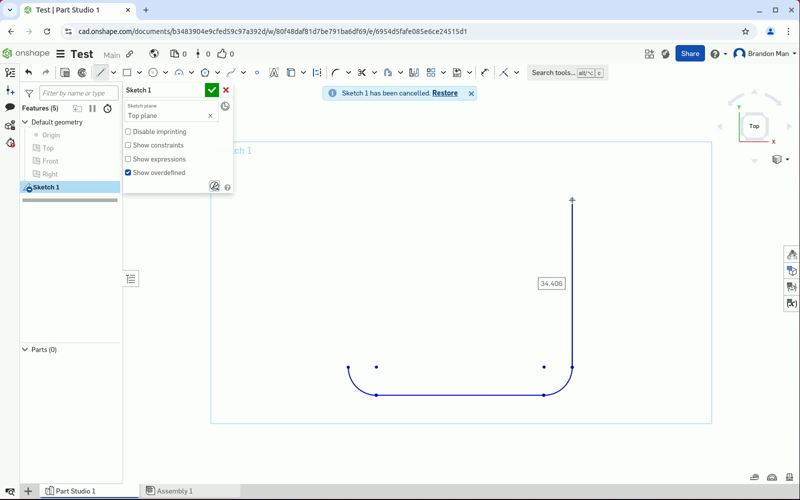
key(a)
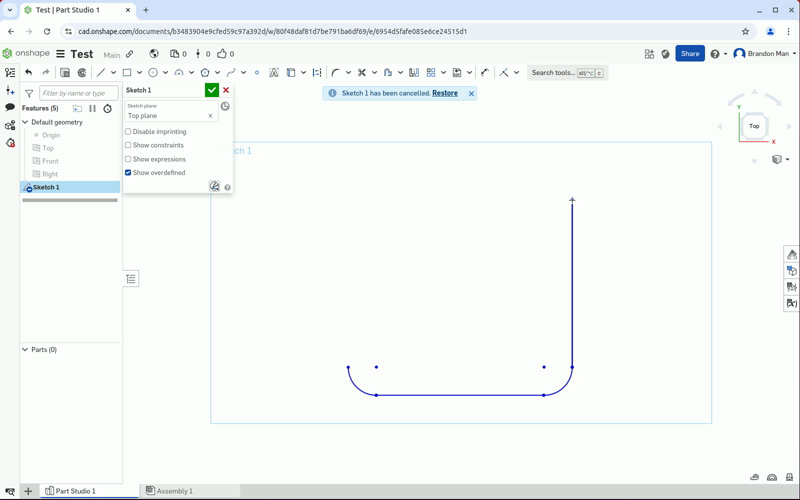
mouse_move(572, 199)
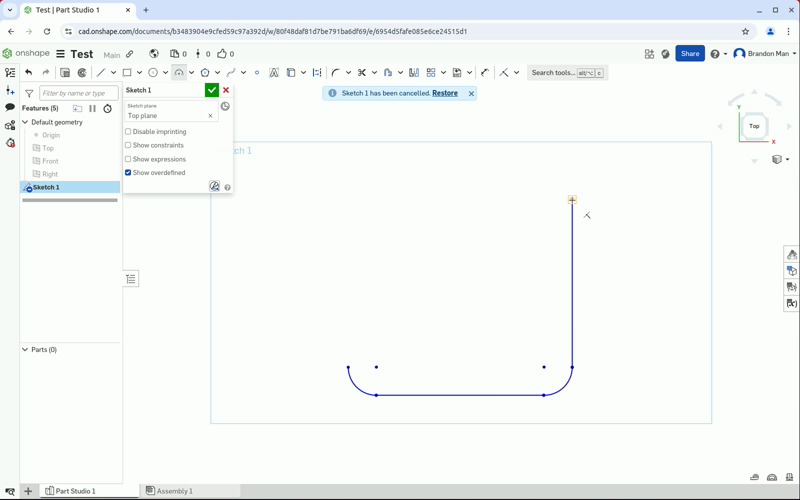
click(572, 199)
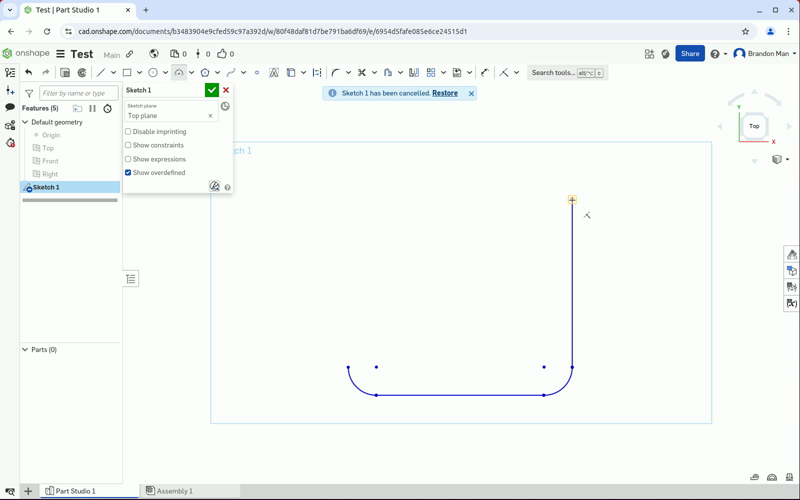
key_down(shift)
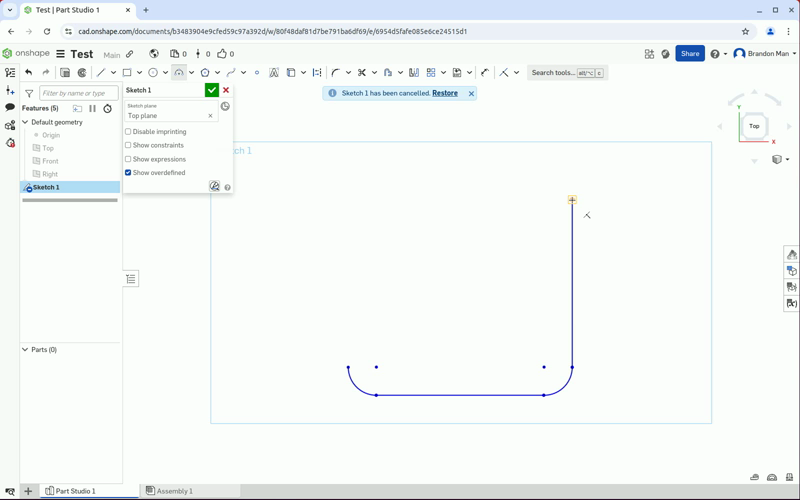
mouse_move(543, 171)
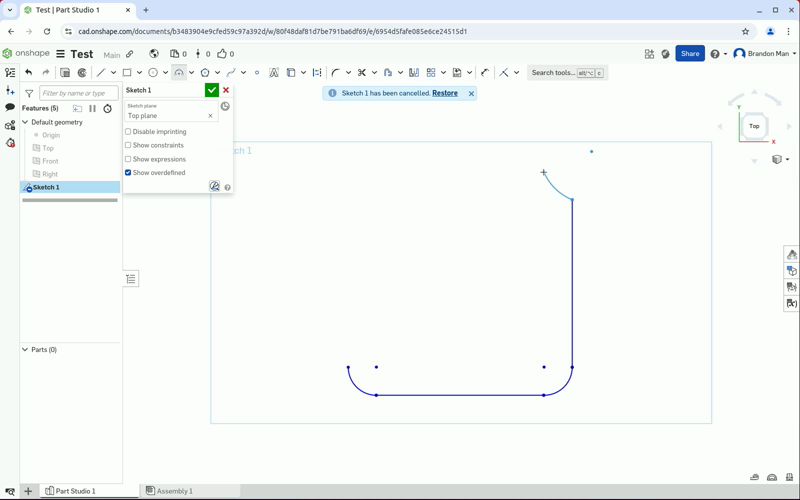
click(543, 171)
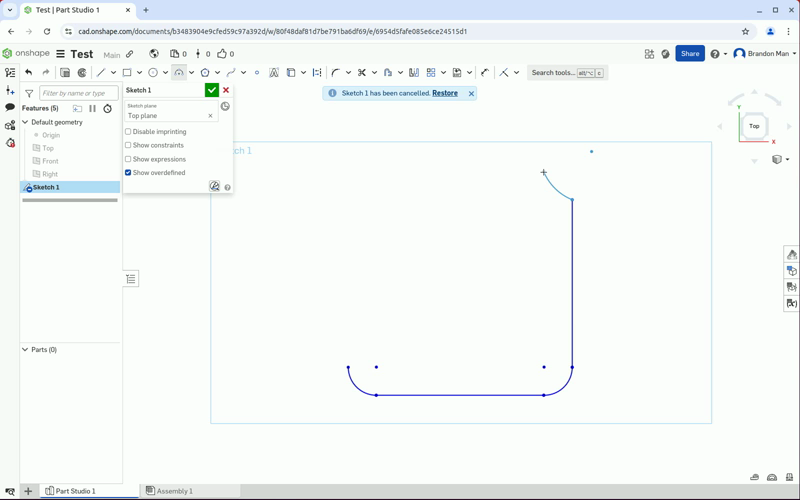
mouse_move(563, 180)
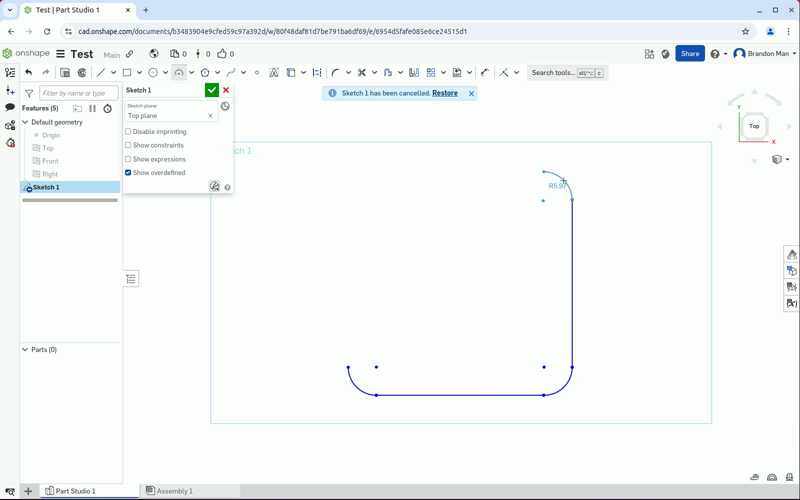
click(563, 180)
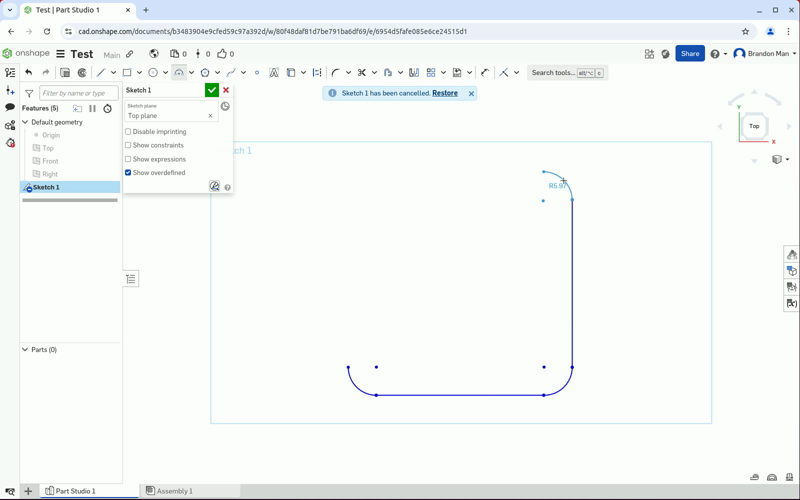
key_up(shift)
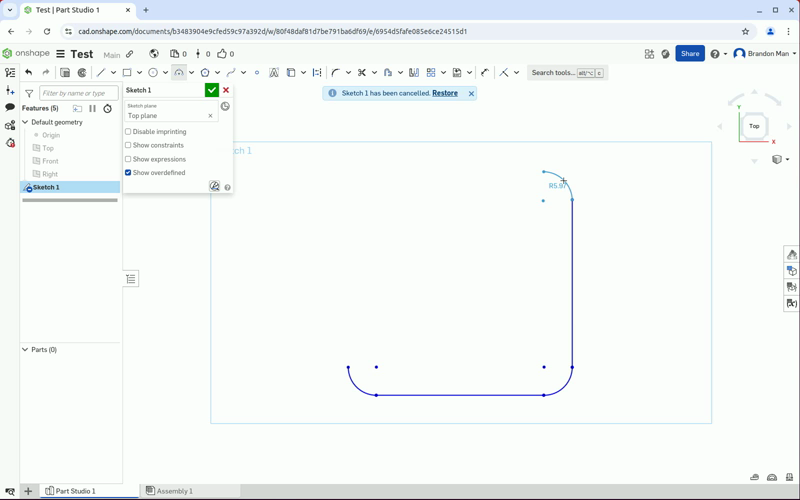
key(esc)
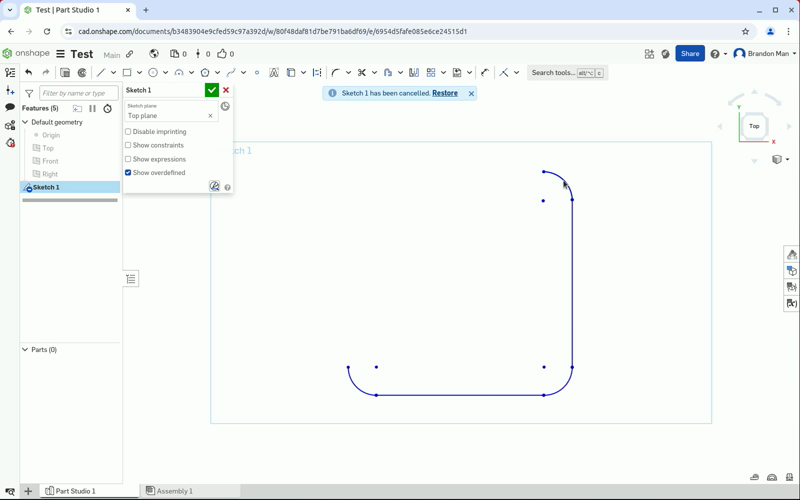
key(l)
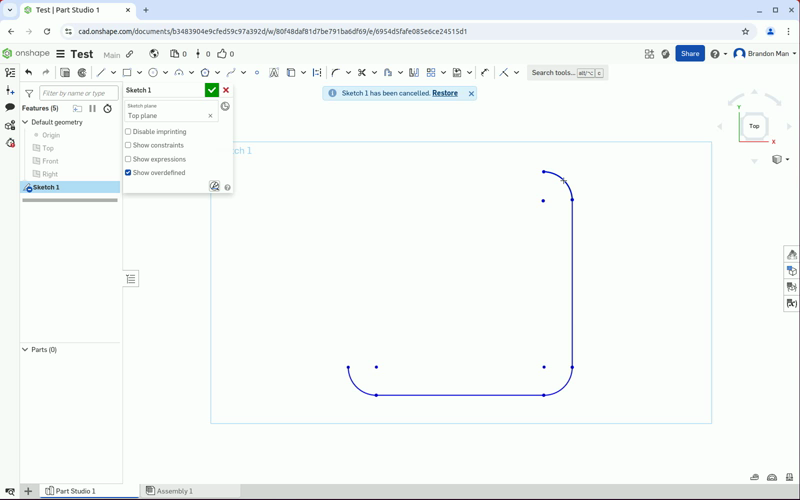
mouse_move(543, 171)
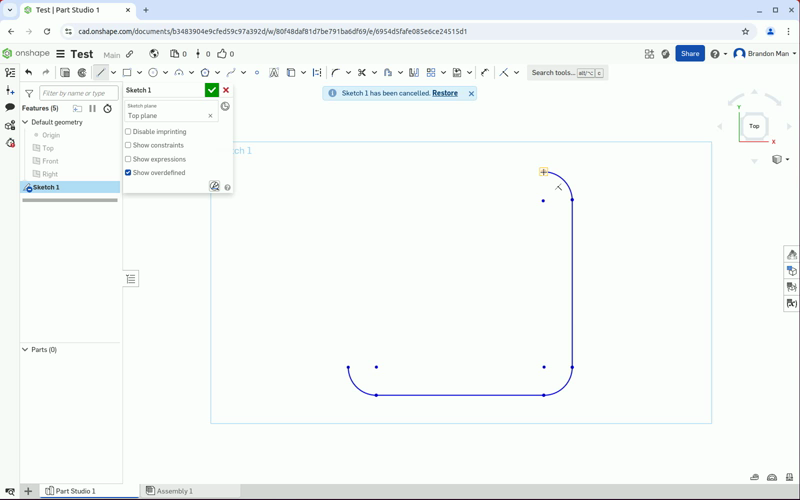
click(543, 171)
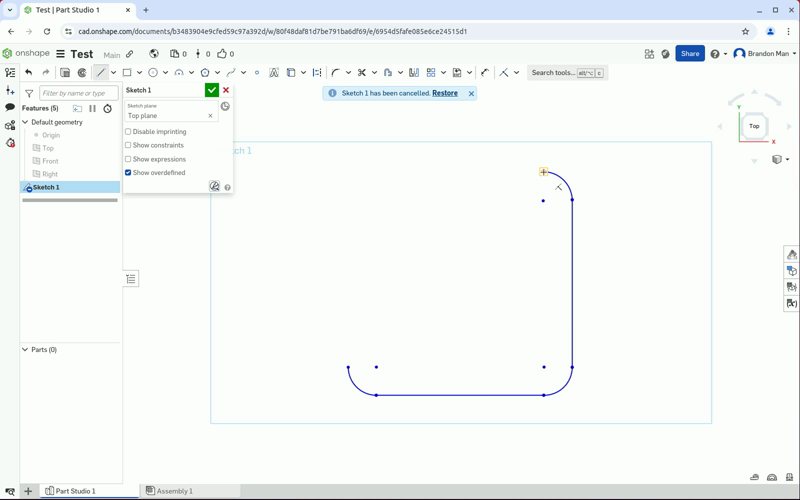
key_down(shift)
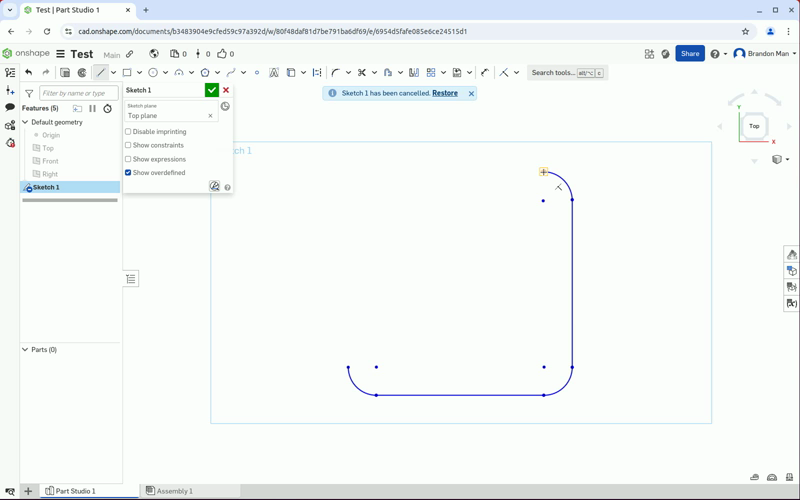
mouse_move(376, 171)
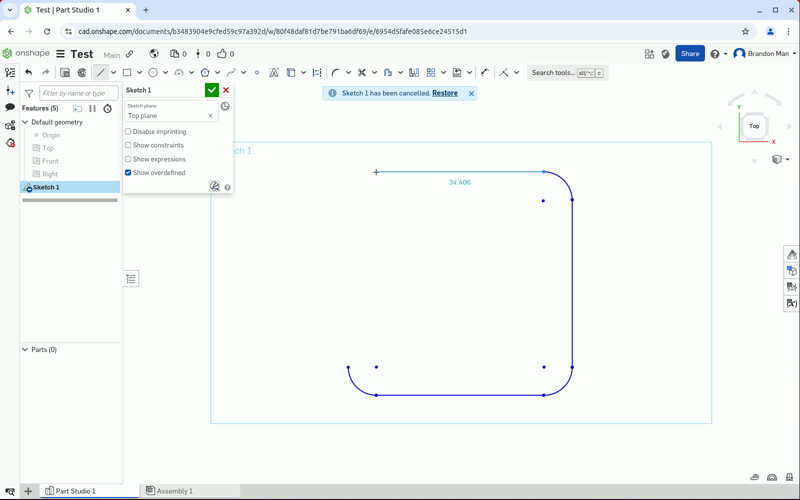
click(376, 171)
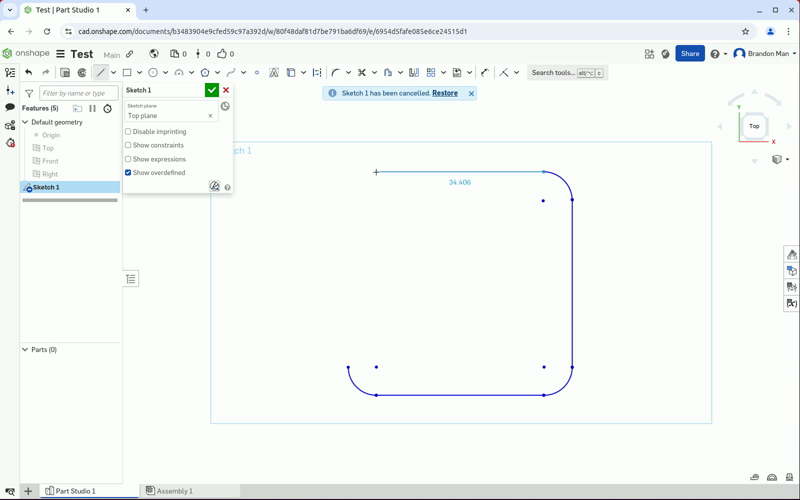
key_up(shift)
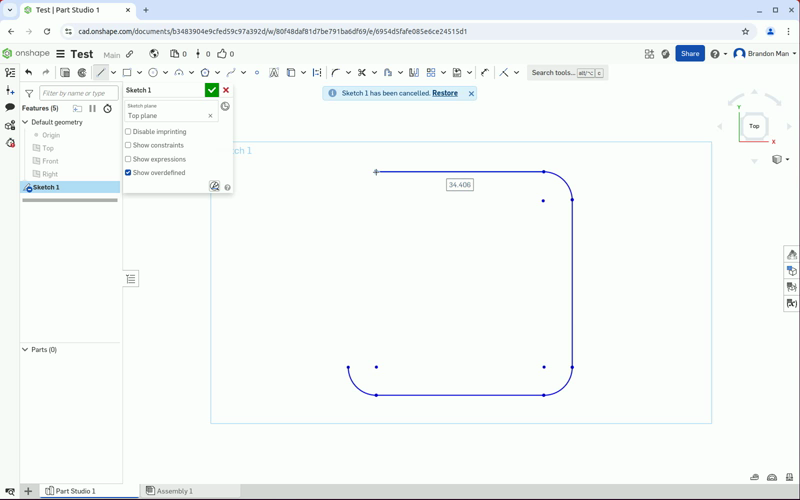
key(esc)
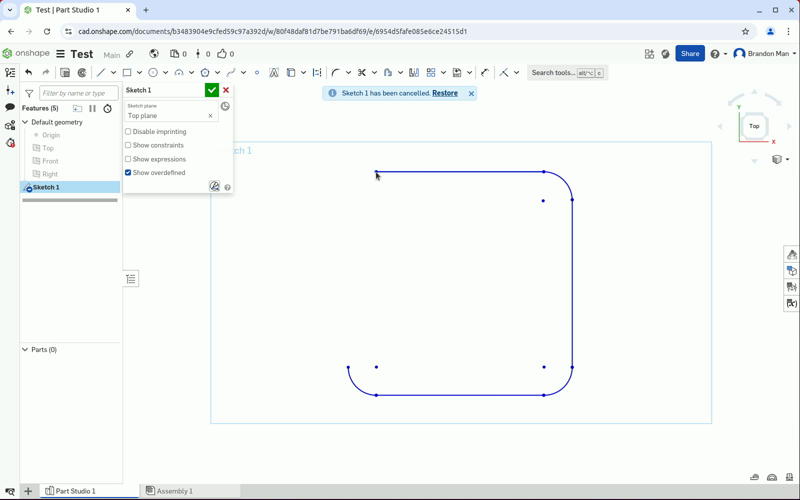
key(a)
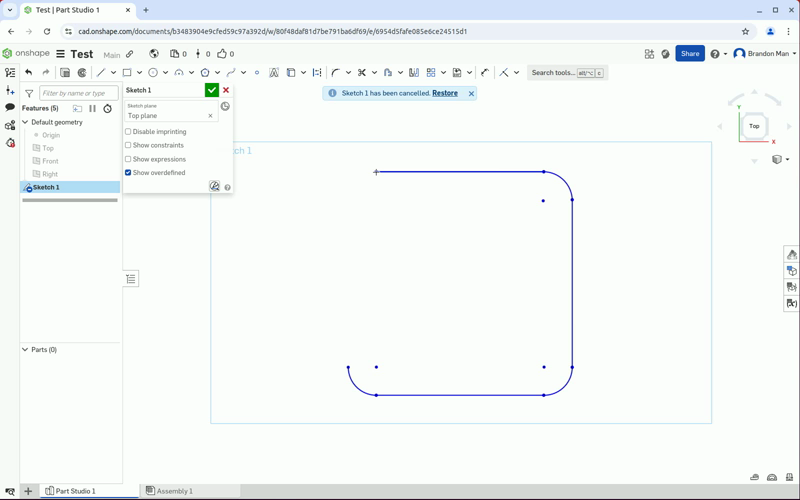
mouse_move(376, 171)
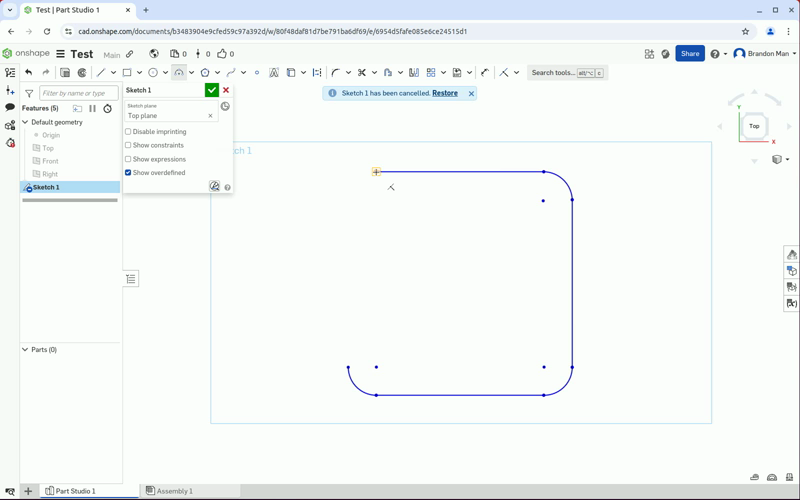
click(376, 171)
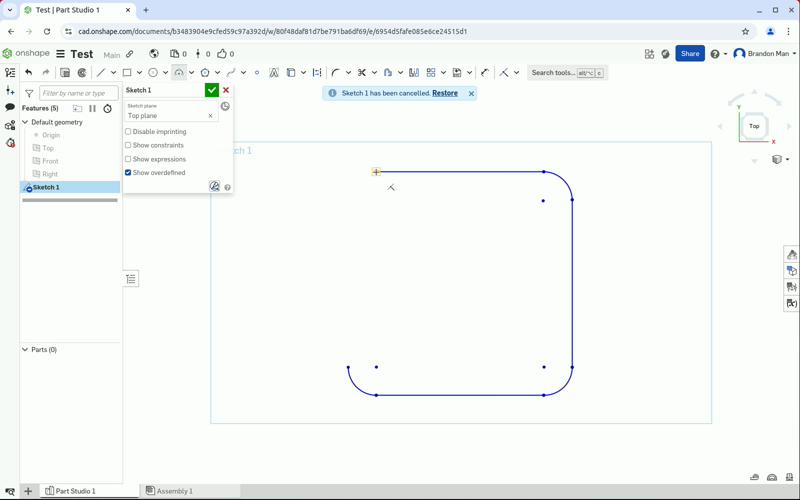
key_down(shift)
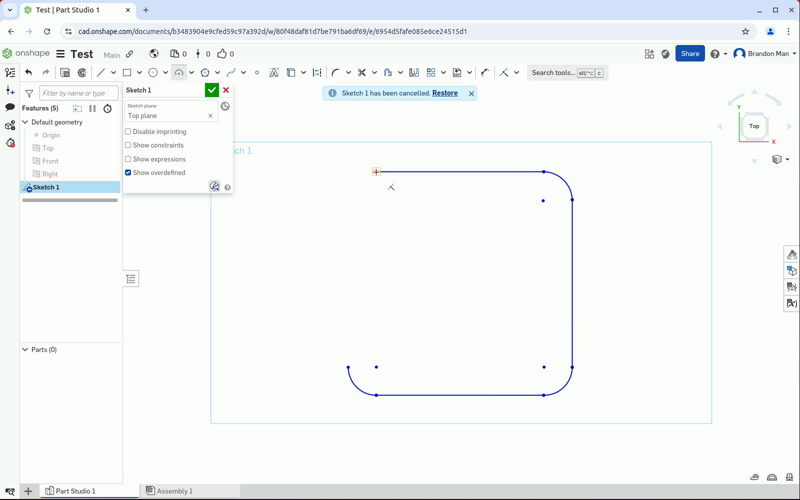
mouse_move(348, 199)
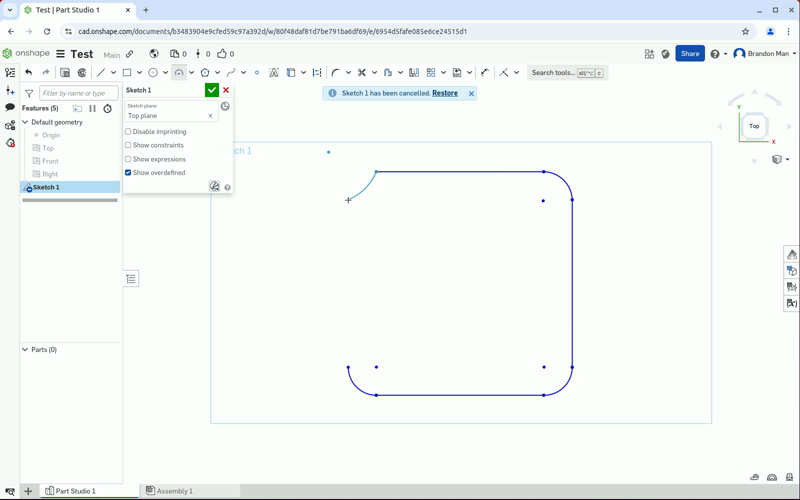
click(348, 199)
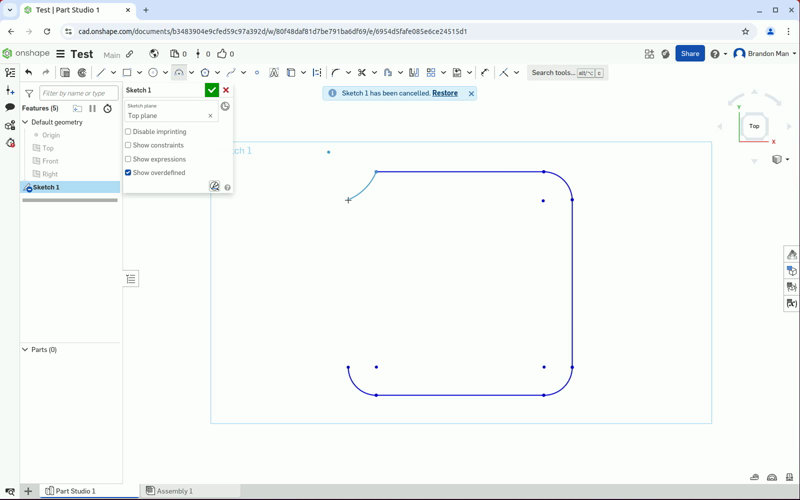
mouse_move(356, 180)
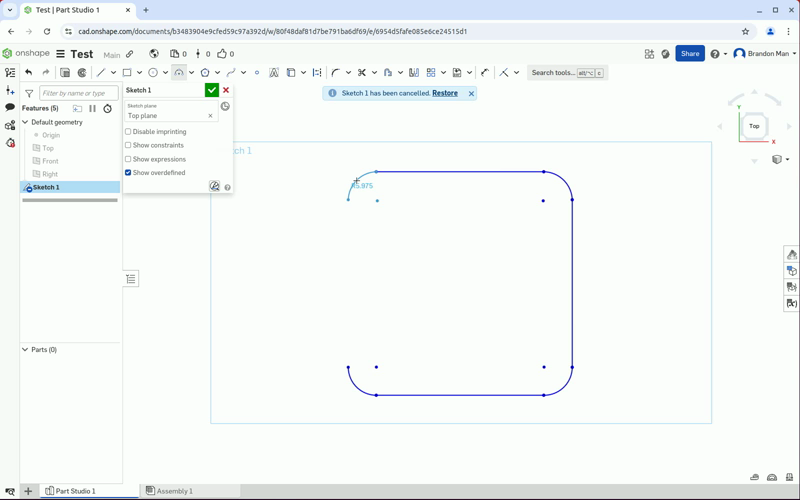
click(356, 180)
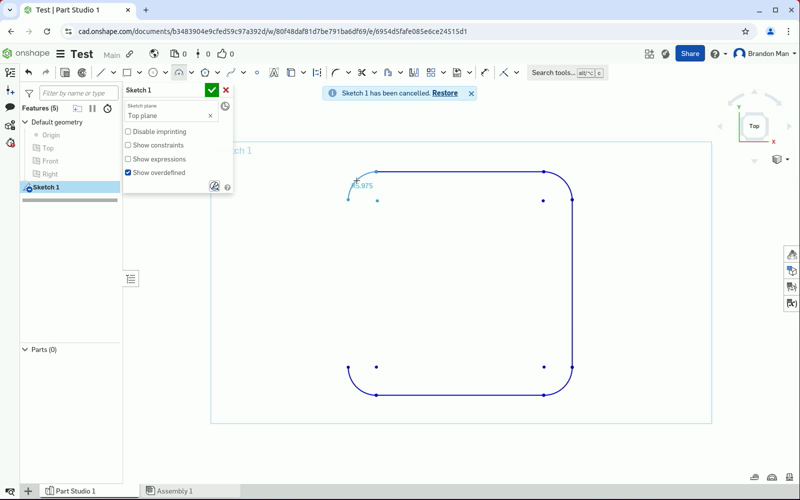
key_up(shift)
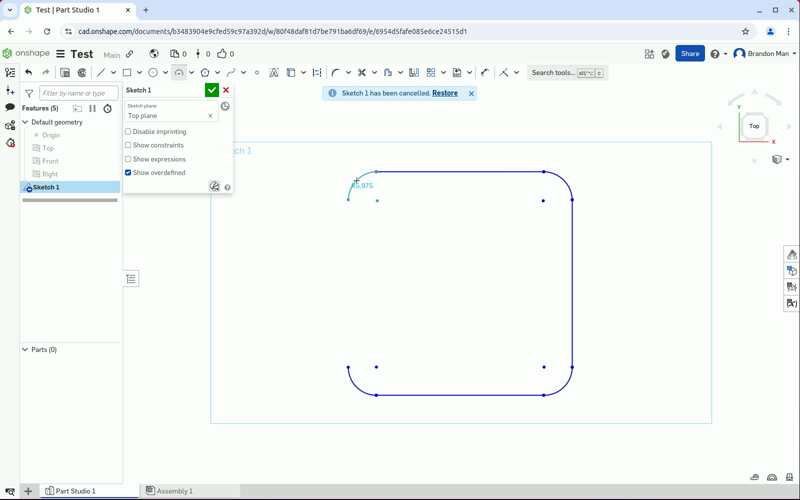
key(esc)
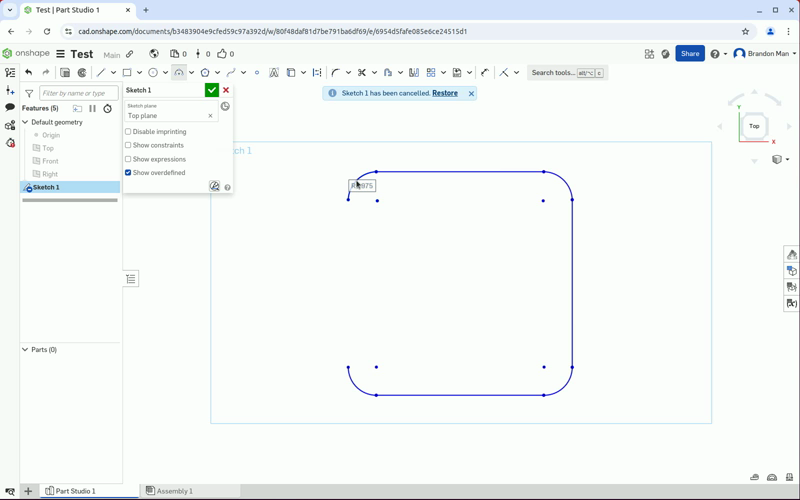
key(l)
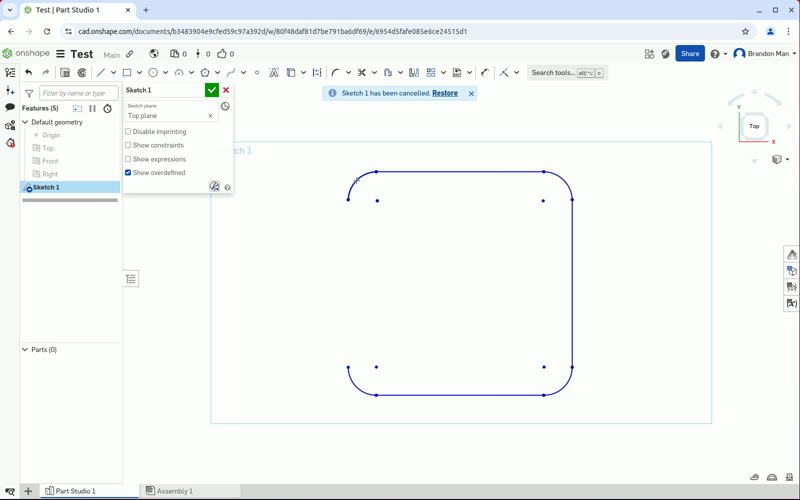
mouse_move(348, 199)
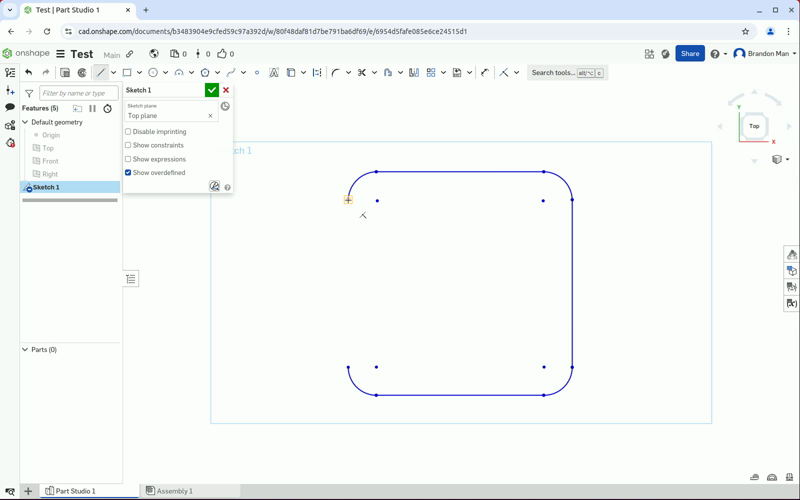
click(348, 199)
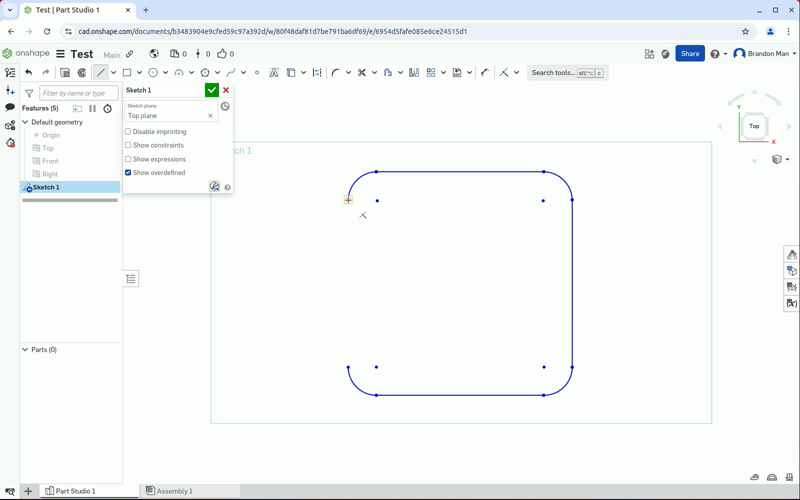
key_down(shift)
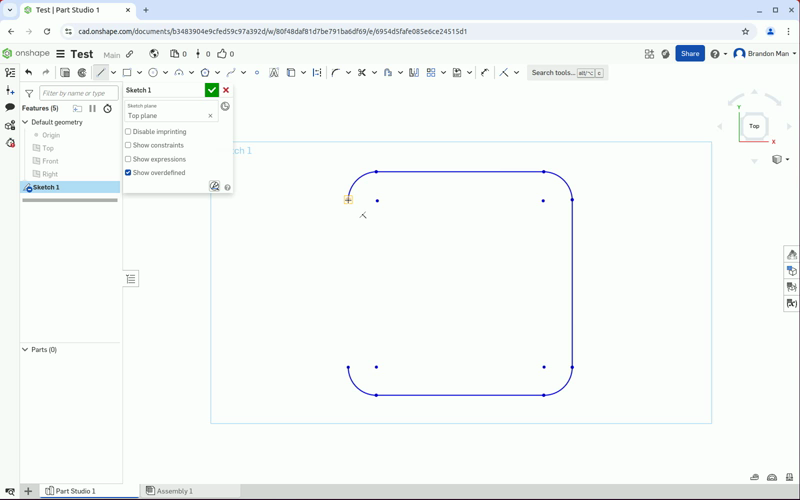
mouse_move(348, 367)
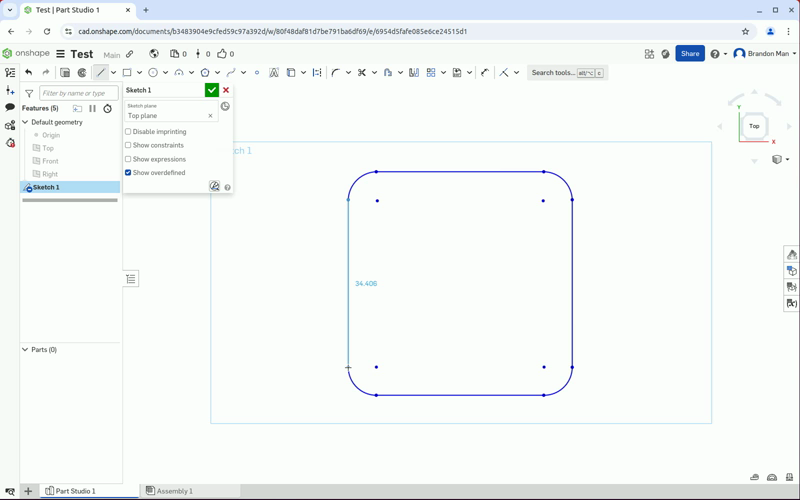
key_up(shift)
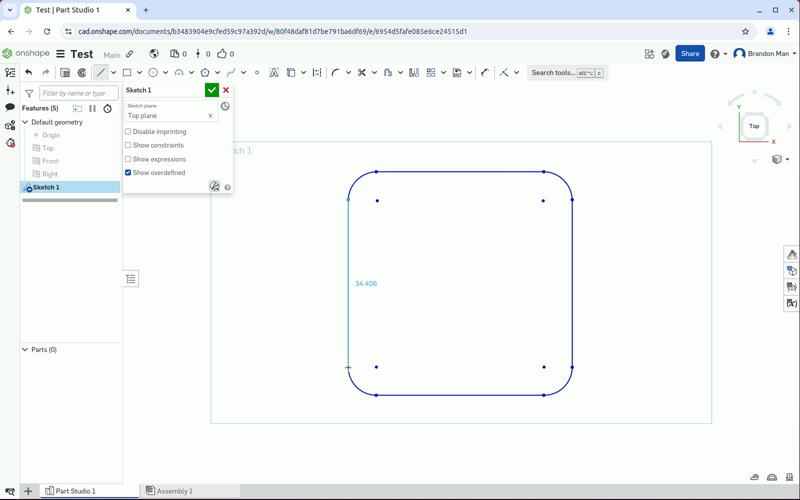
click(348, 367)
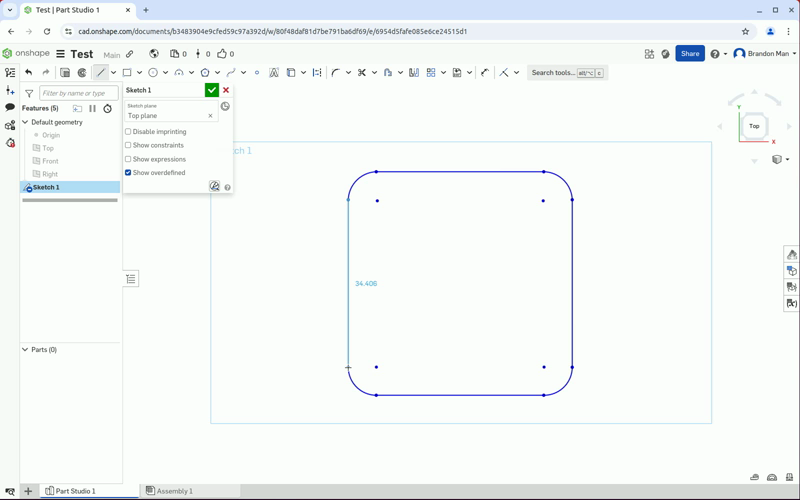
key(esc)
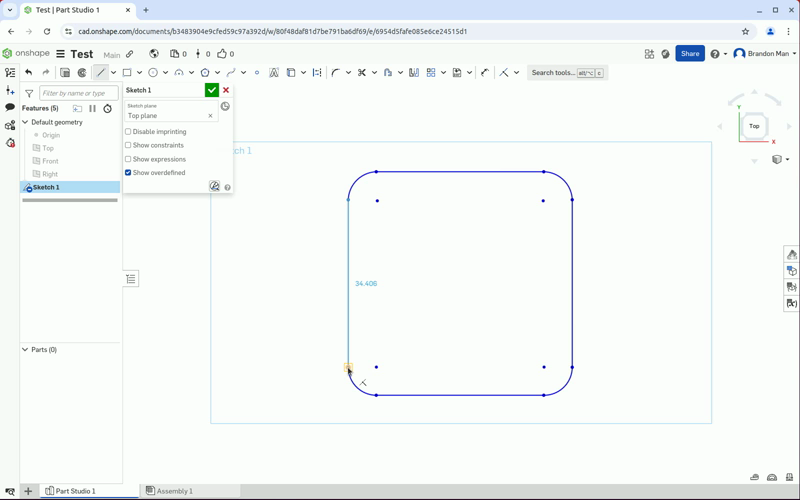
mouse_move(474, 279)
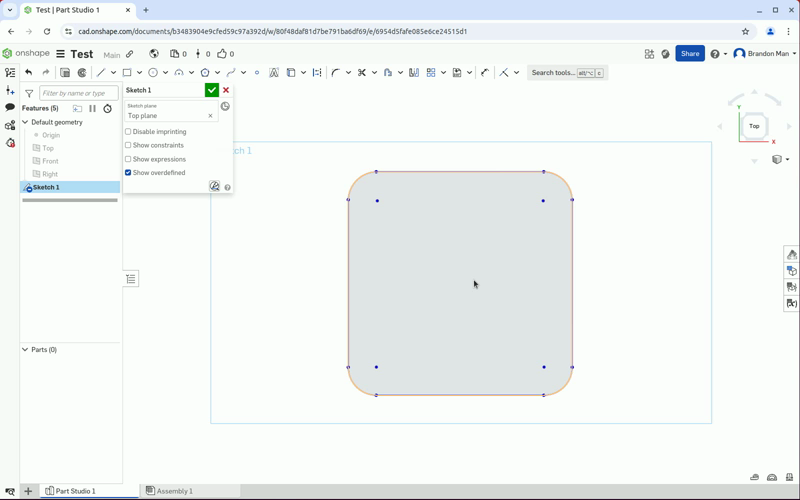
click(474, 279)
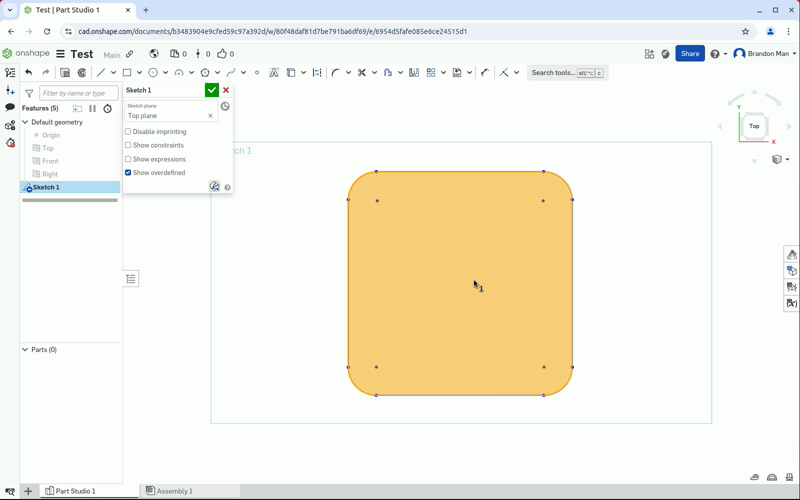
mouse_move(73, 352)
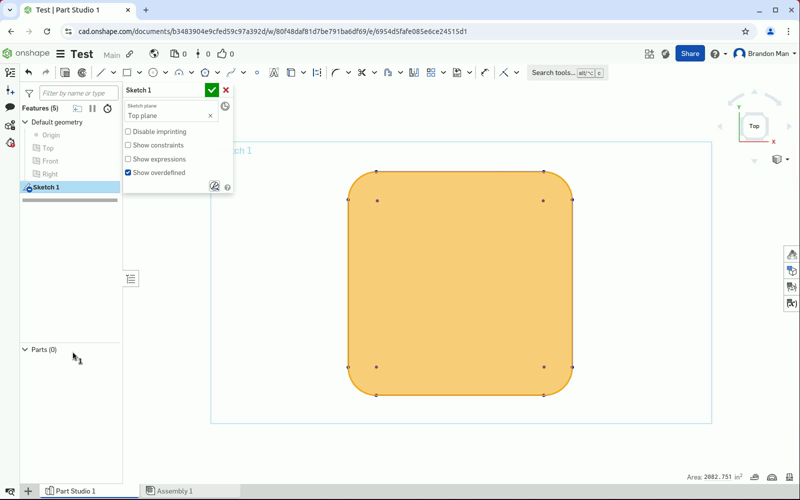
key(shift+y)
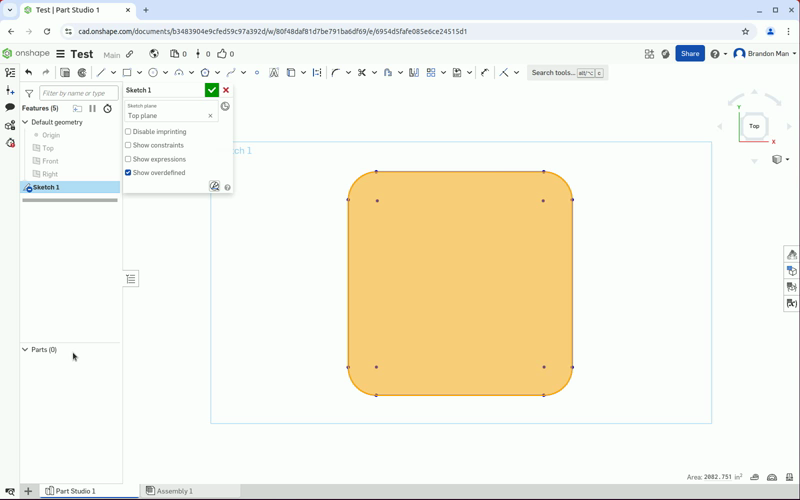
key(shift+e)
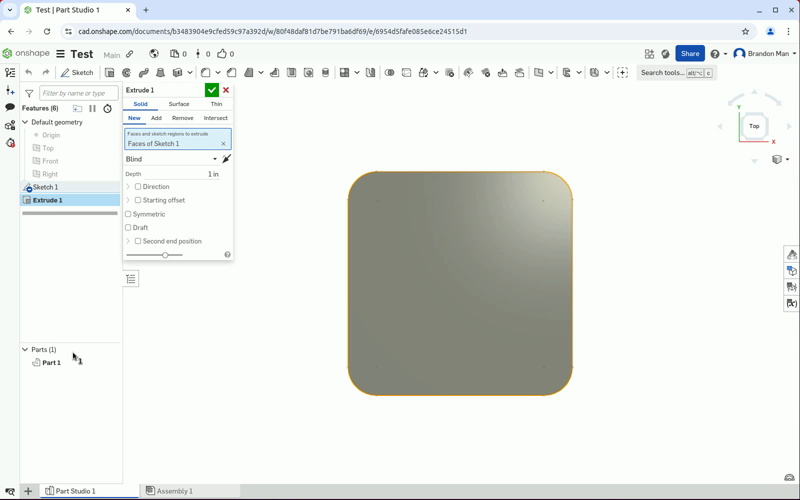
mouse_move(143, 106)
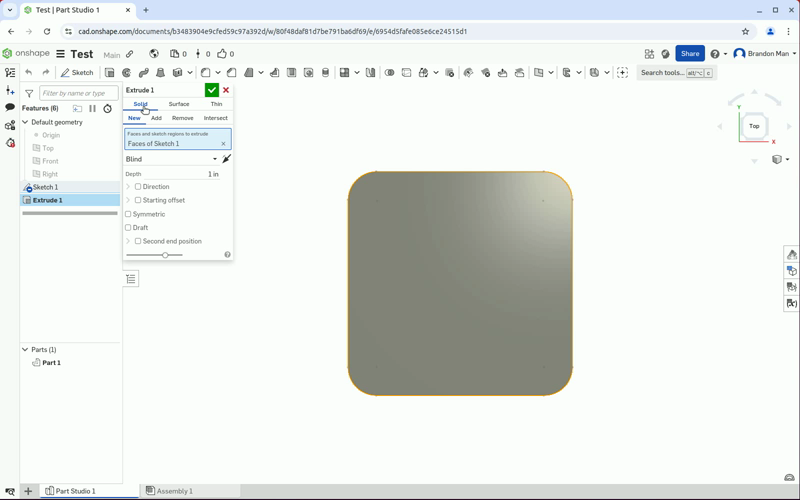
click(143, 106)
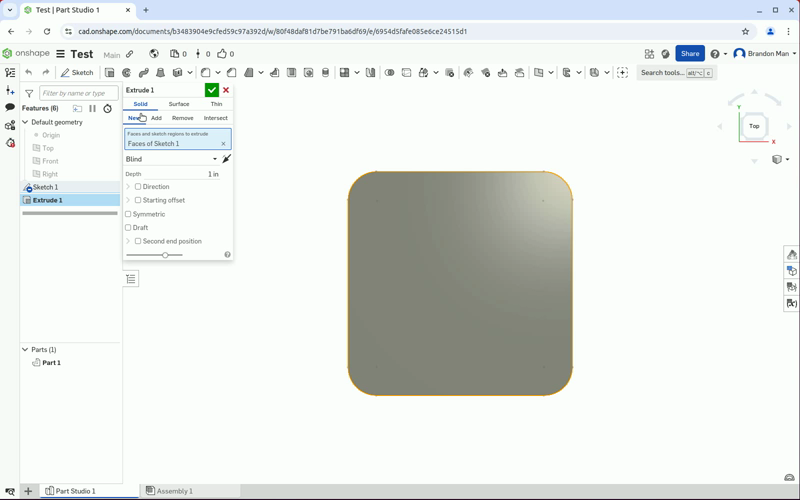
mouse_move(137, 120)
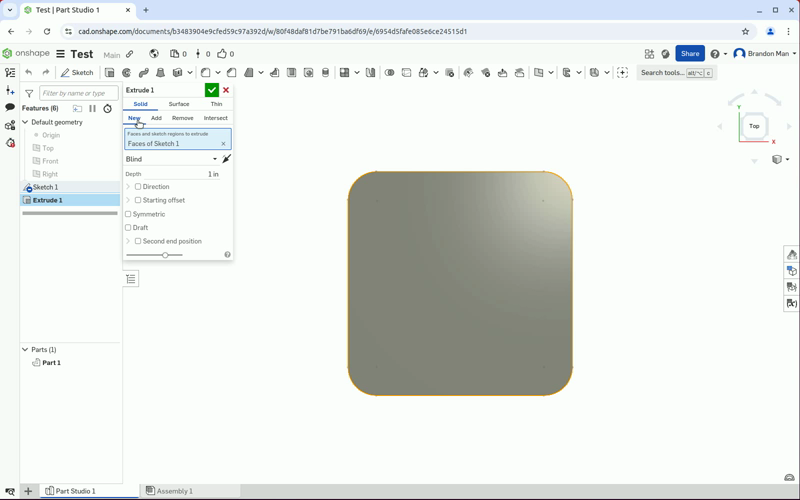
click(137, 120)
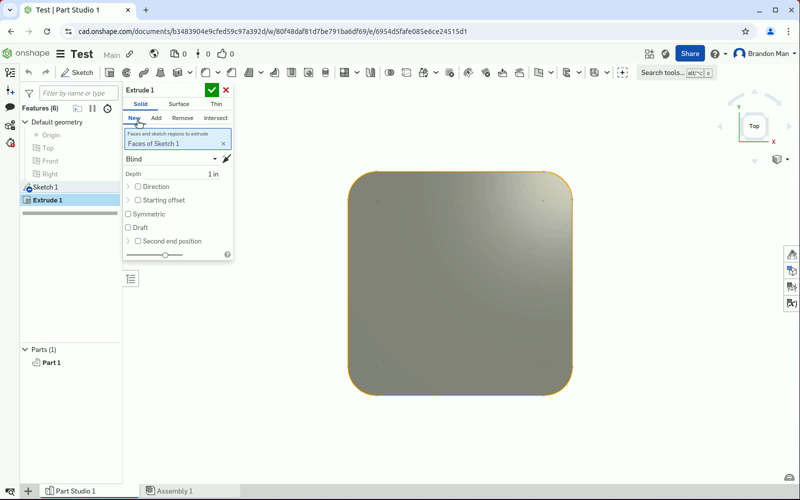
key(tab, 4)
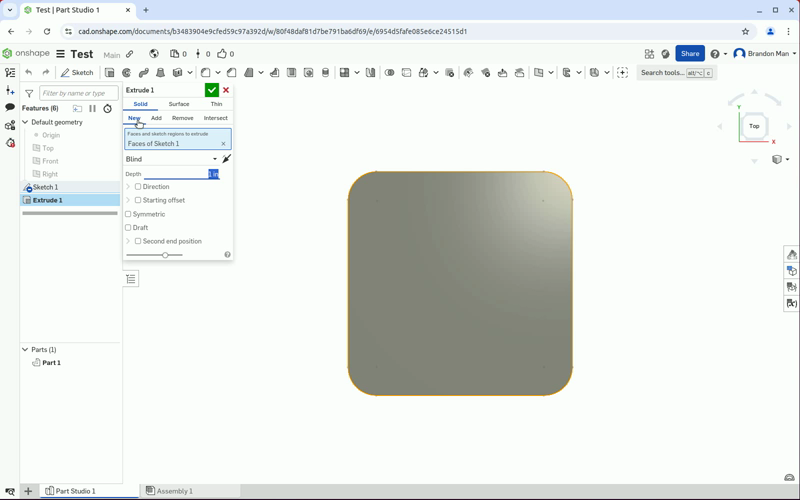
text(0.481)
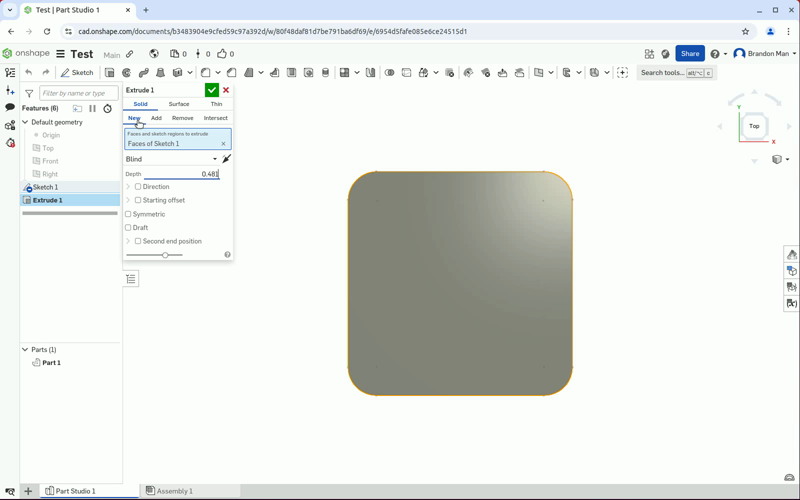
key(enter)
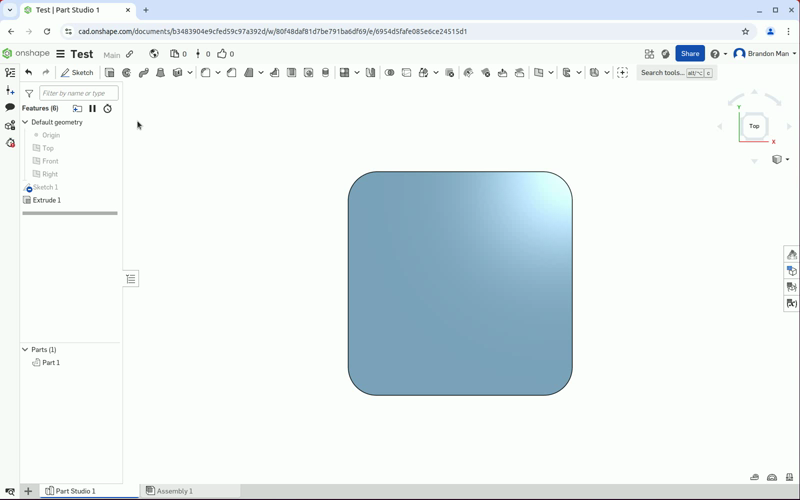
key(shift+h)
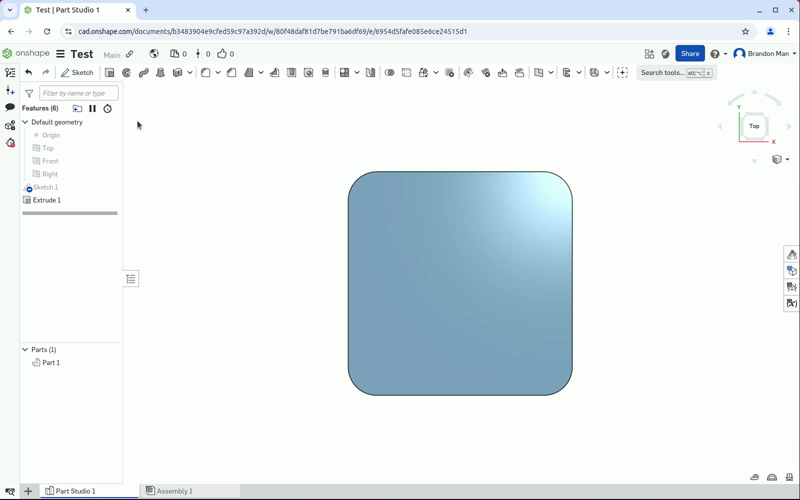
key(shift+h)
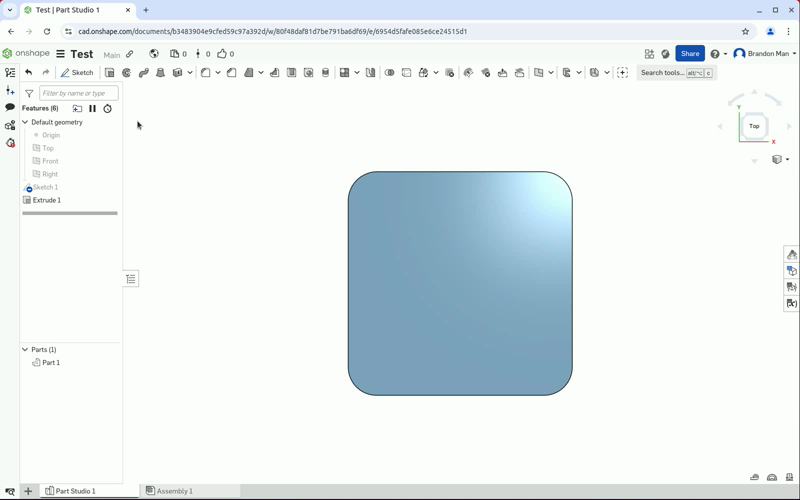
mouse_move(73, 189)
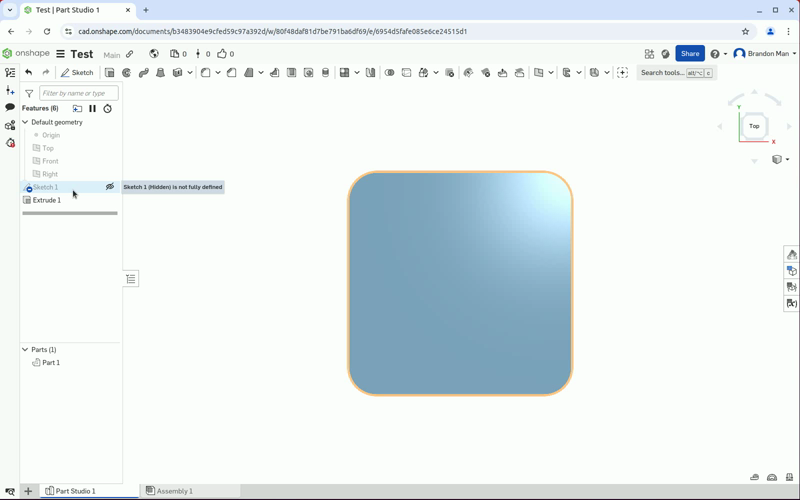
click(73, 189)
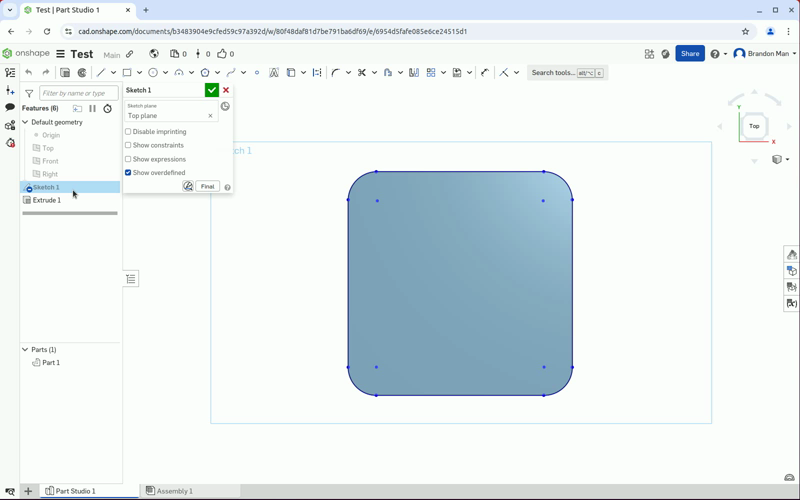
mouse_move(229, 92)
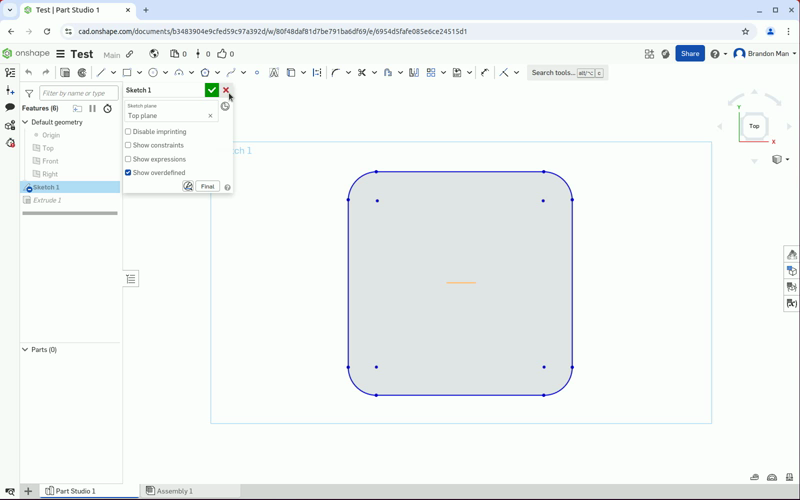
click(229, 92)
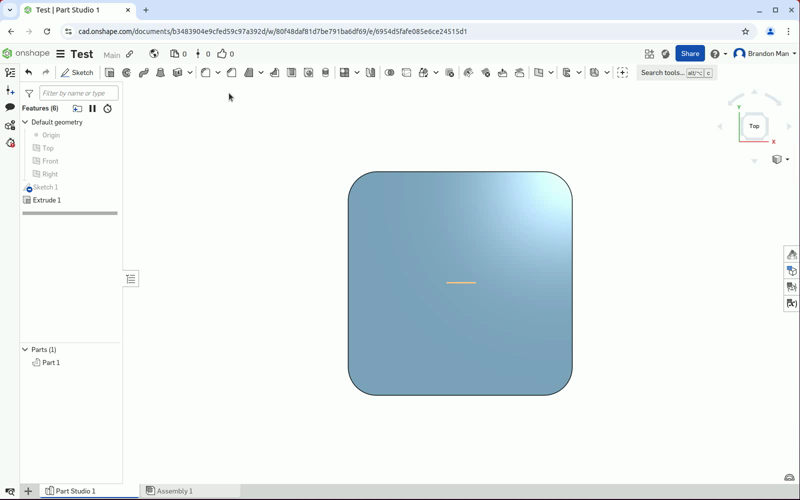
mouse_move(541, 75)
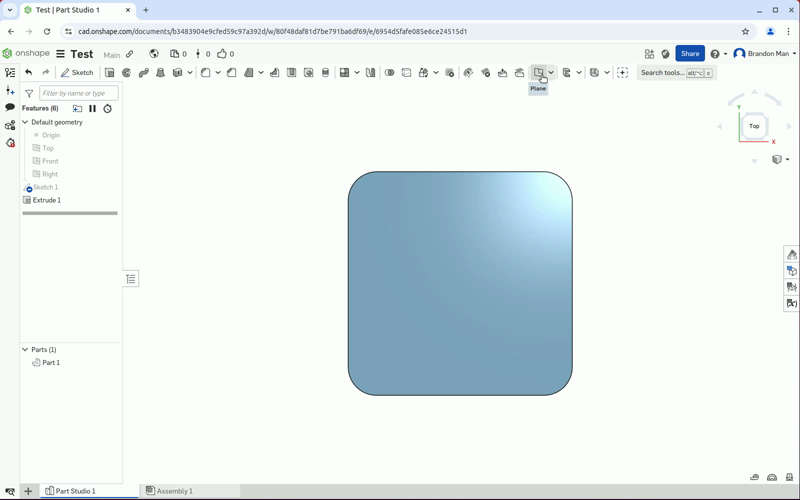
click(541, 75)
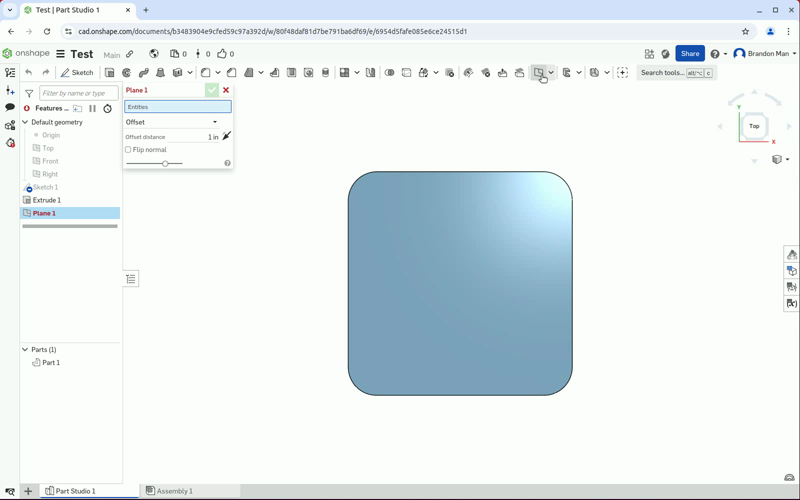
mouse_move(73, 150)
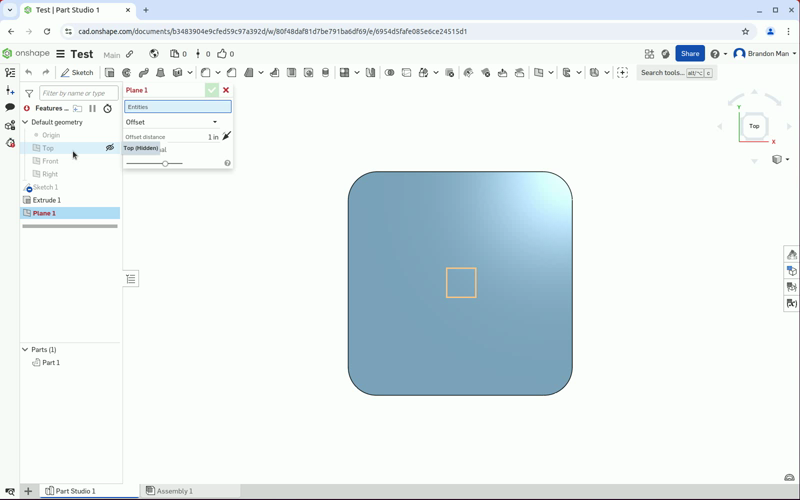
click(73, 150)
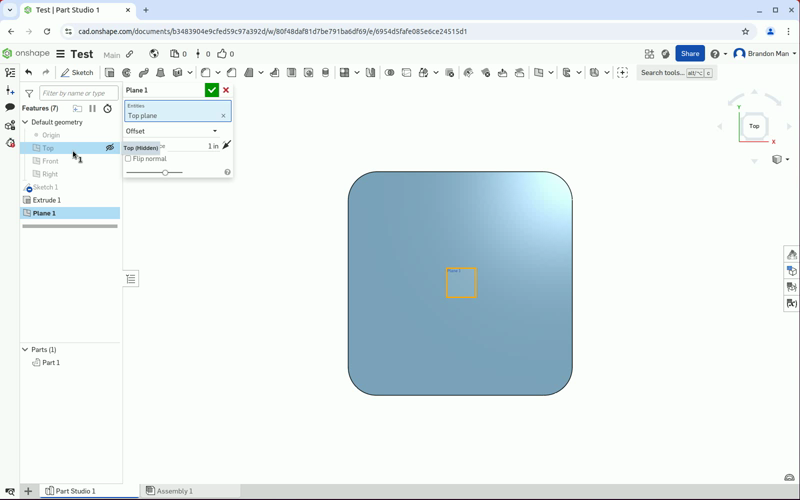
key(tab, 2)
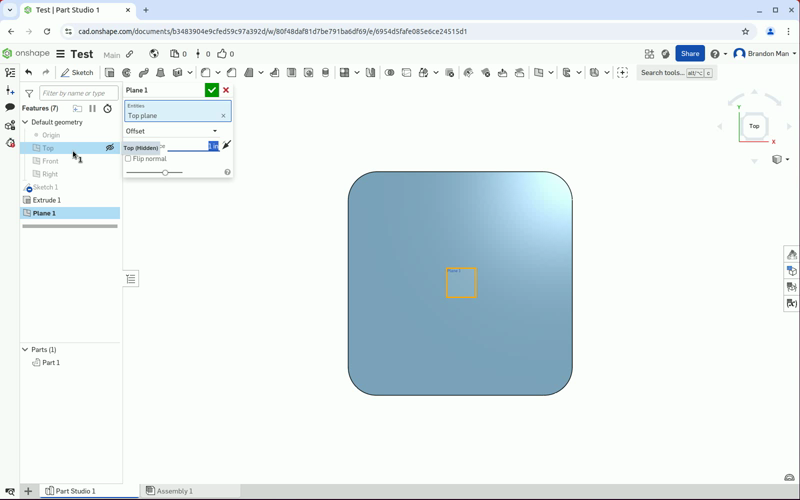
text(0.493)
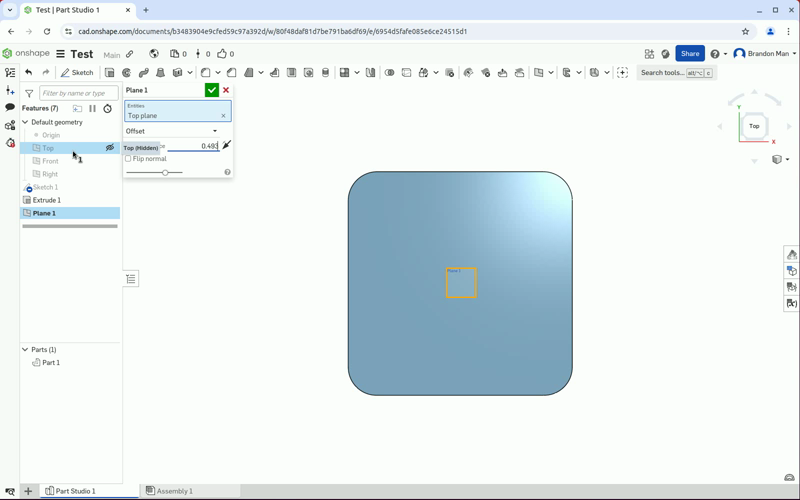
key(enter, 2)
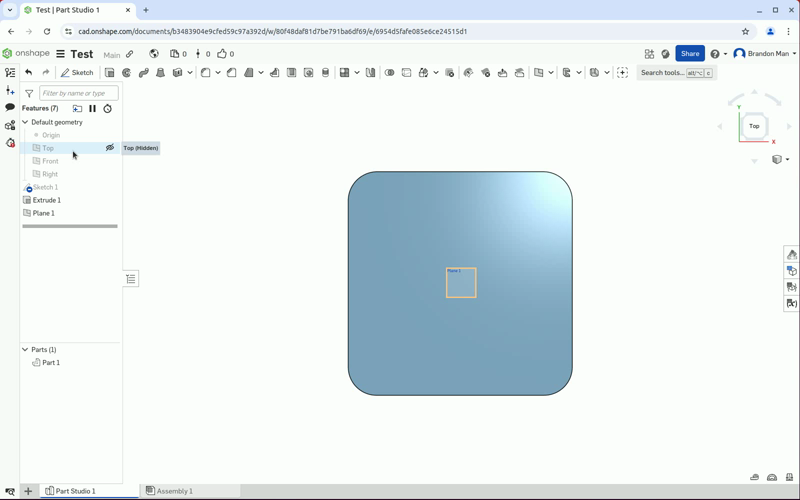
key(shift+s)
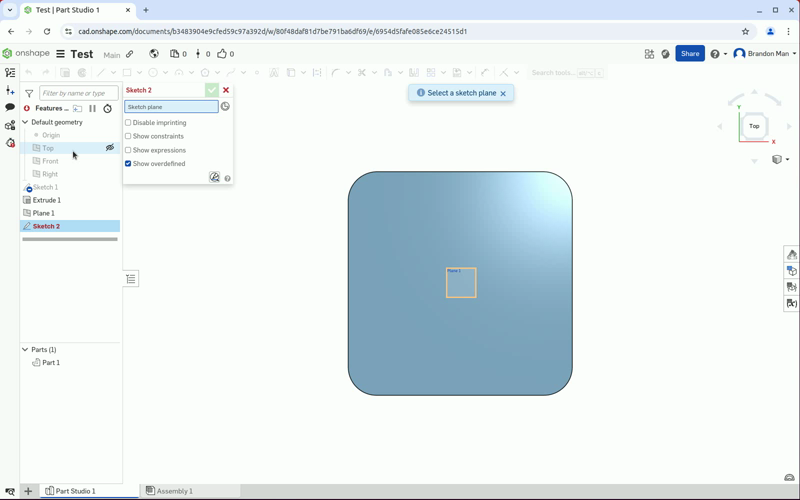
mouse_move(73, 215)
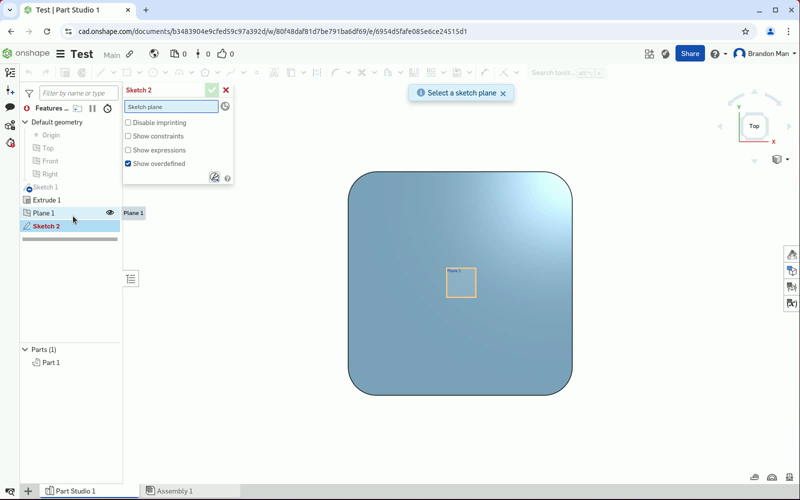
click(73, 215)
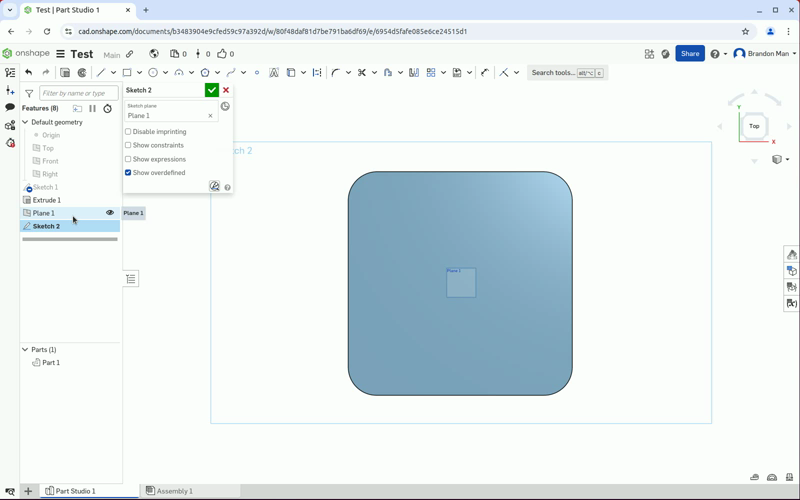
mouse_move(73, 352)
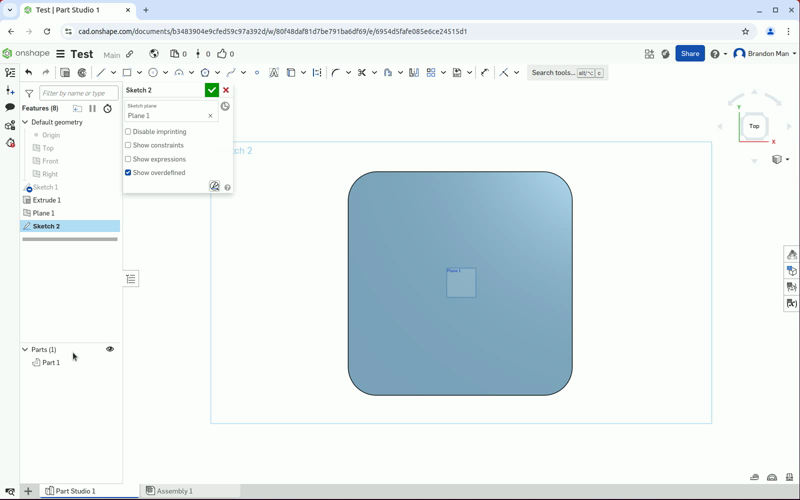
key(y)
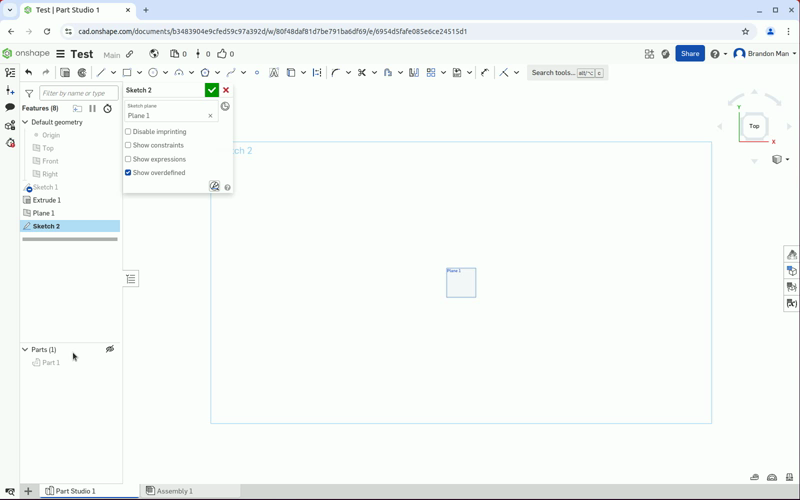
key(l)
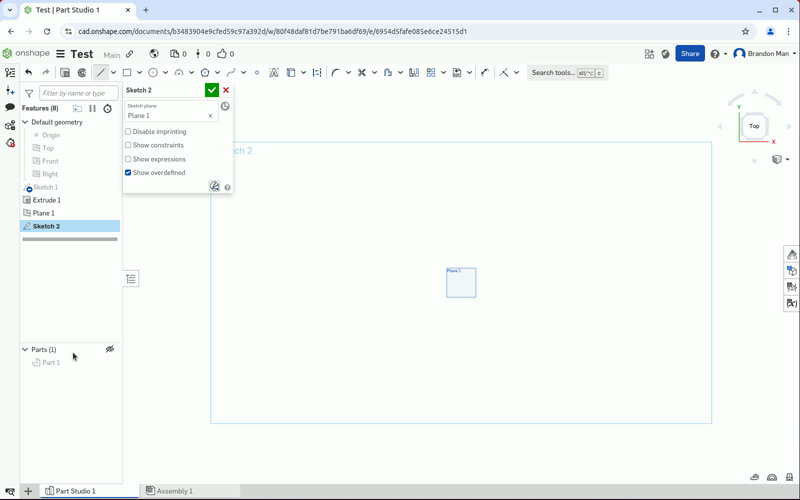
key_down(shift)
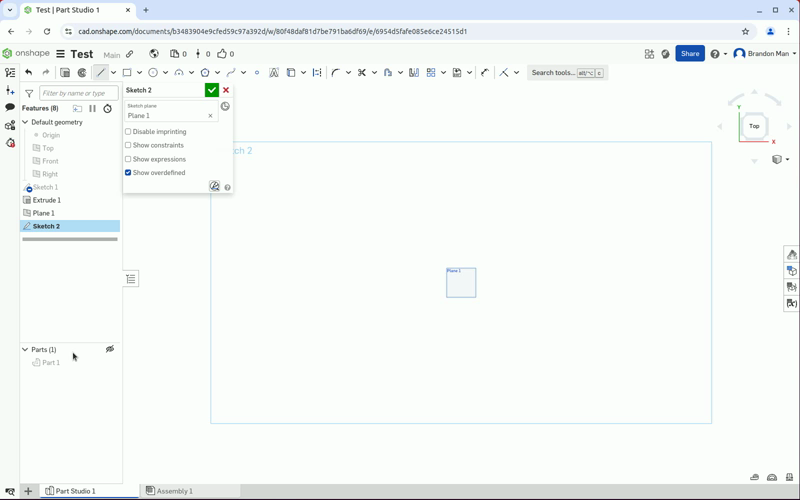
mouse_move(418, 286)
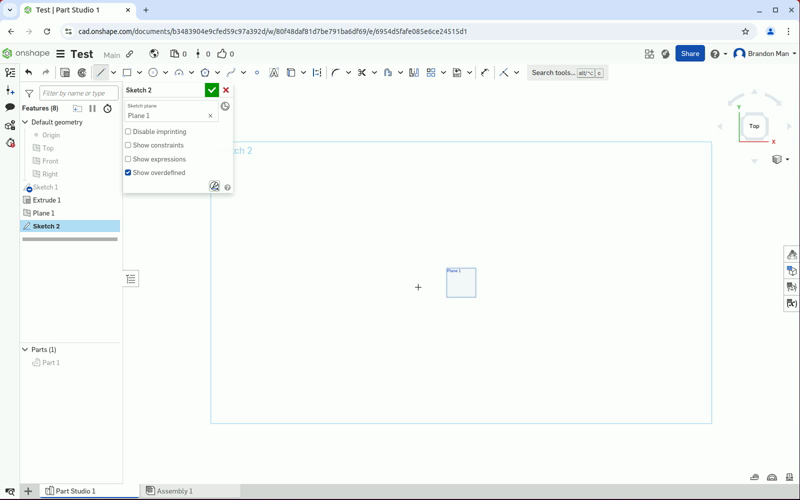
click(418, 286)
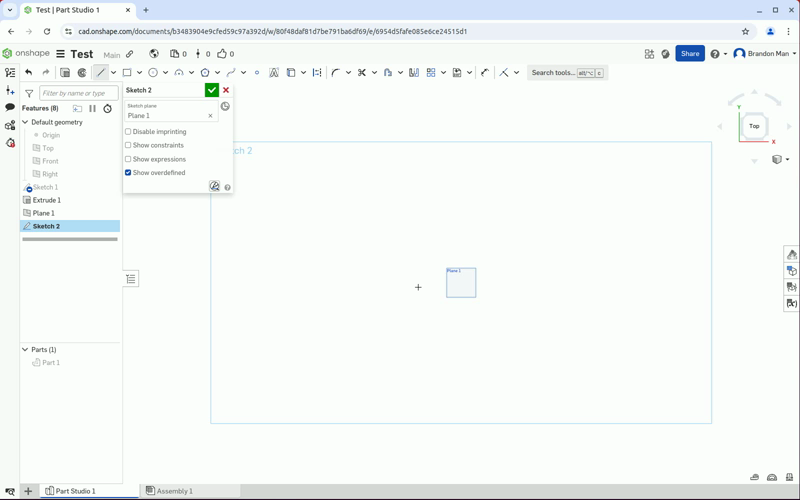
key_up(shift)
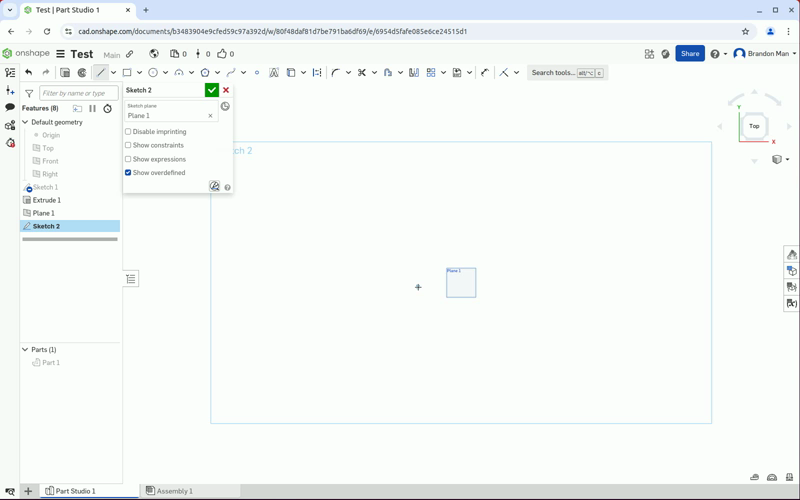
key_down(shift)
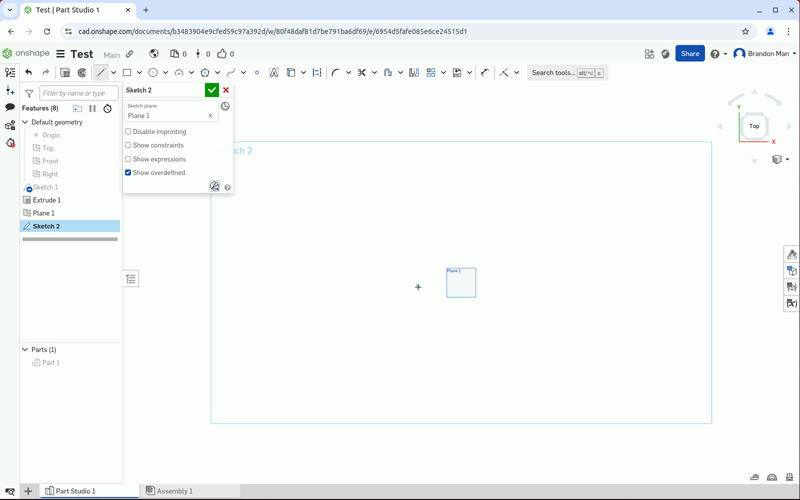
mouse_move(448, 286)
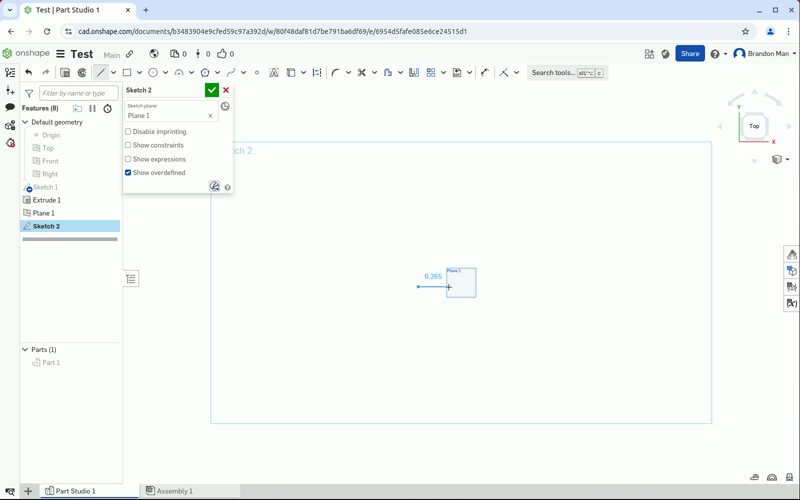
mouse_move(441, 260)
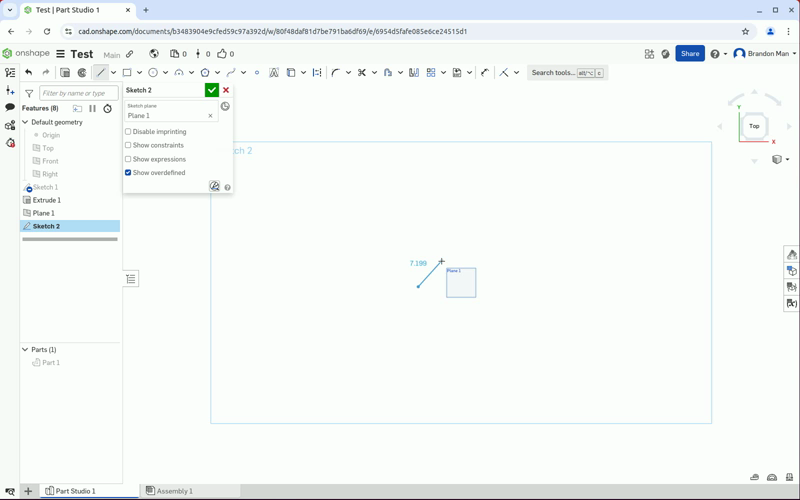
click(441, 260)
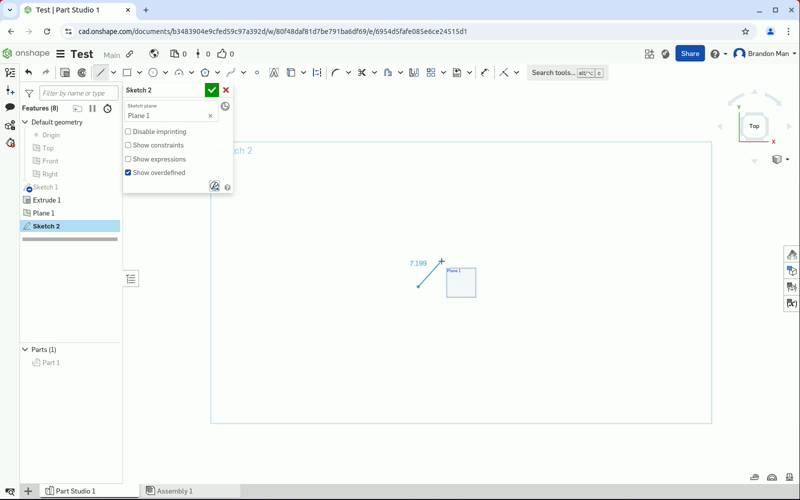
key_up(shift)
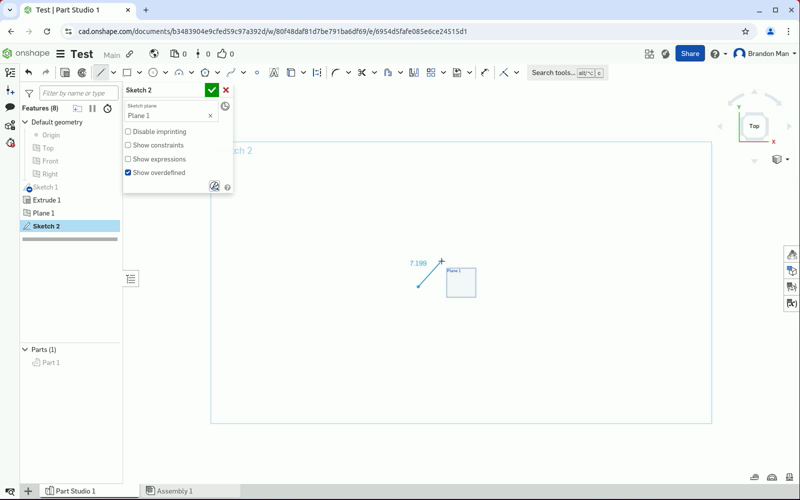
key(esc)
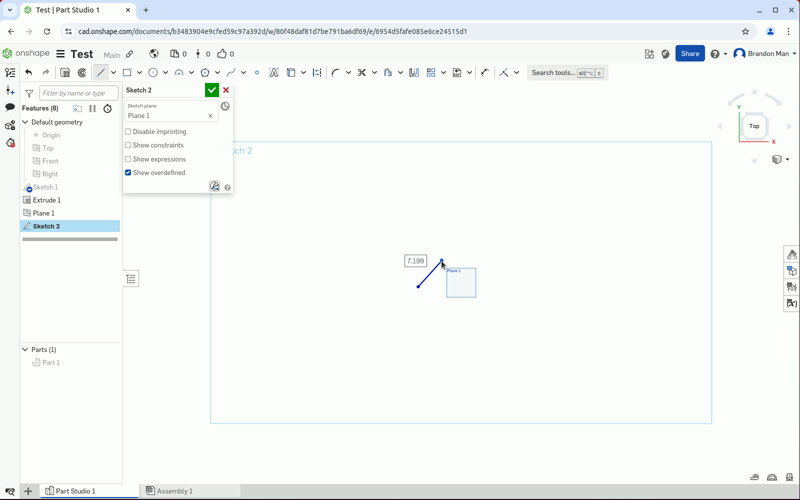
key(a)
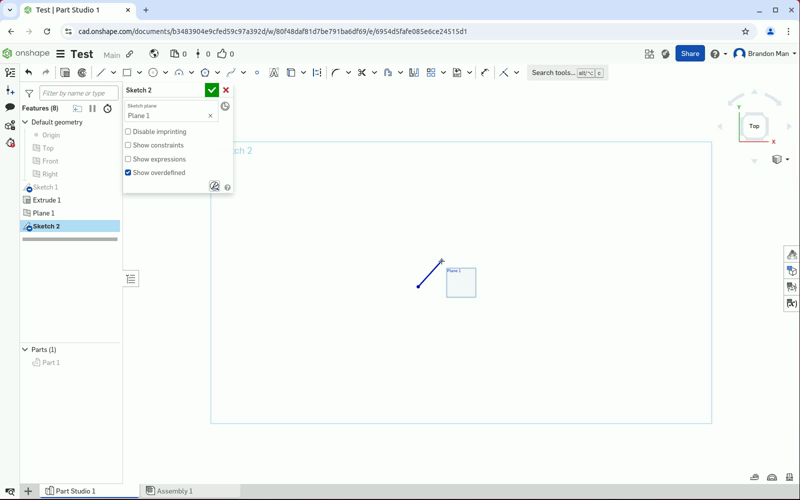
mouse_move(441, 260)
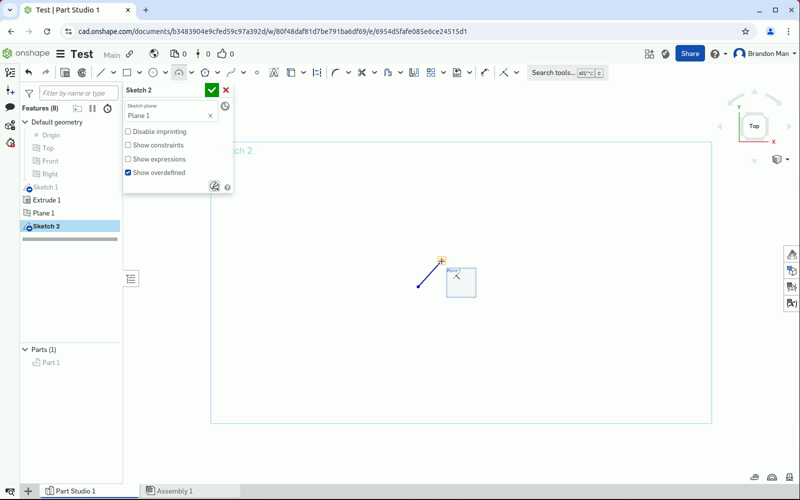
click(441, 260)
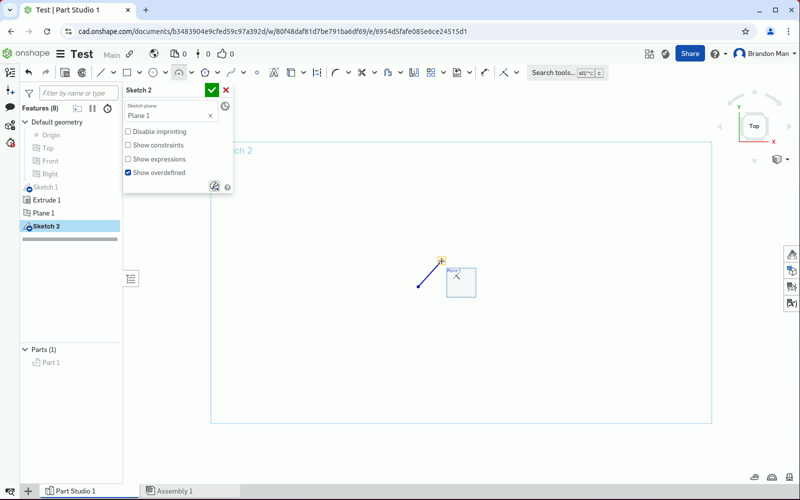
key_down(shift)
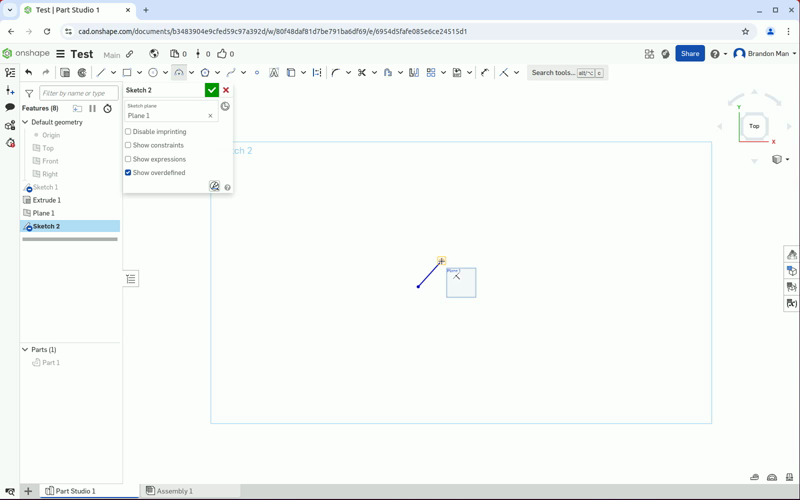
mouse_move(479, 260)
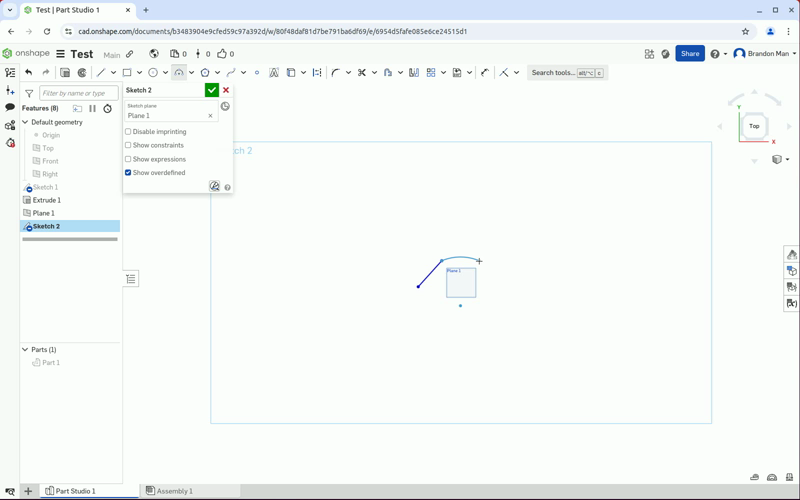
click(479, 260)
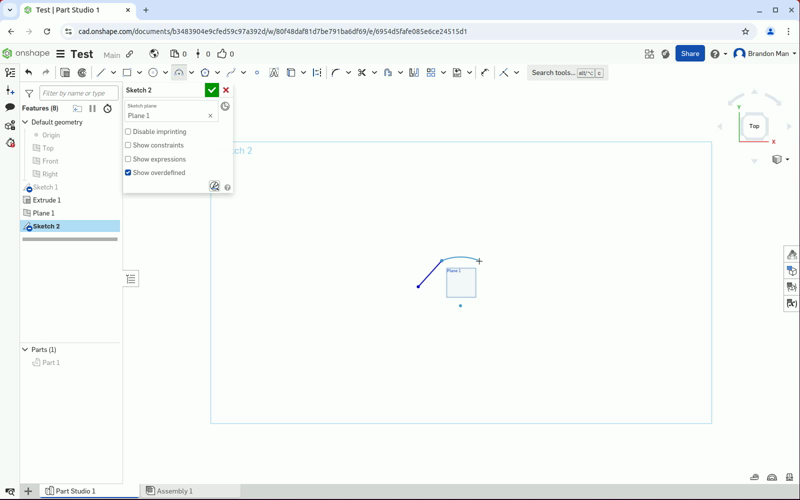
mouse_move(460, 213)
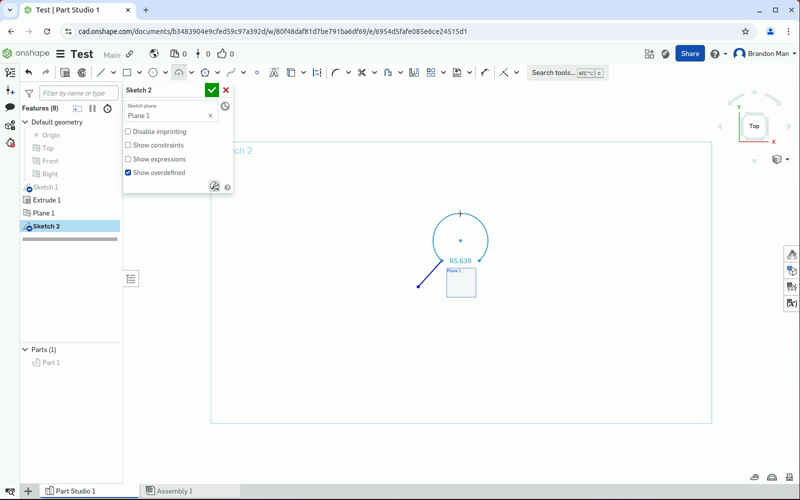
click(460, 213)
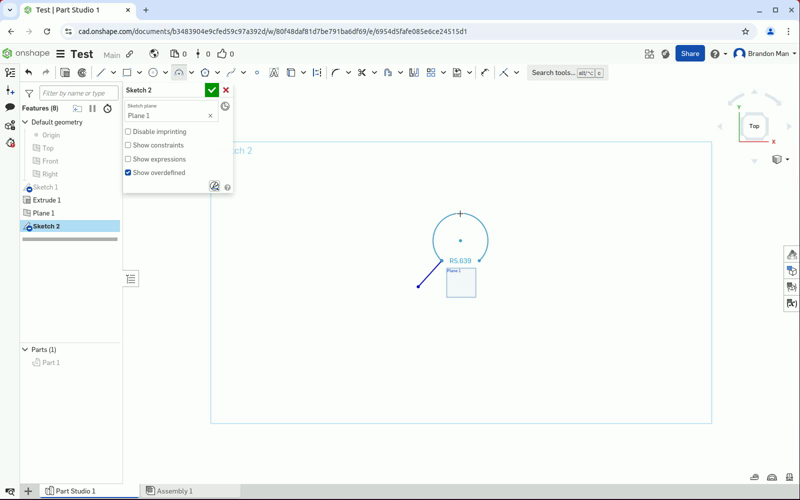
key_up(shift)
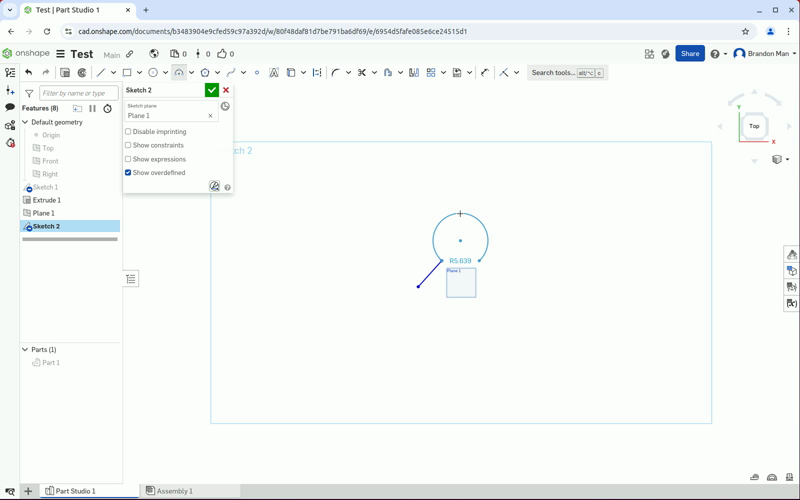
key(esc)
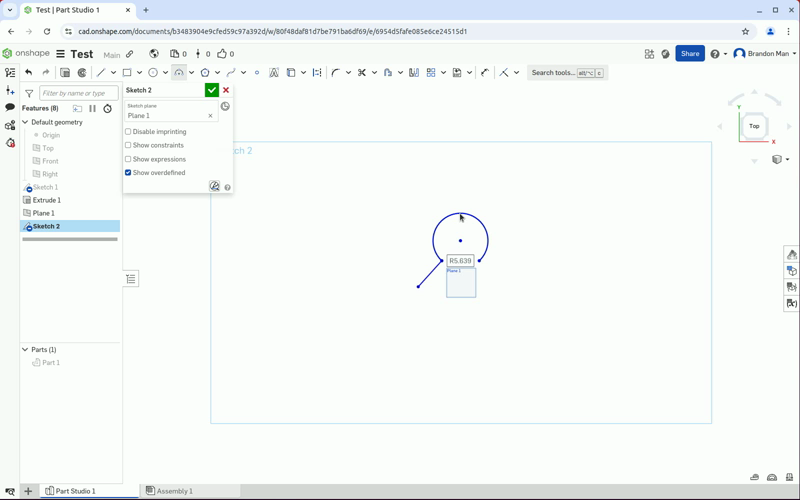
key(l)
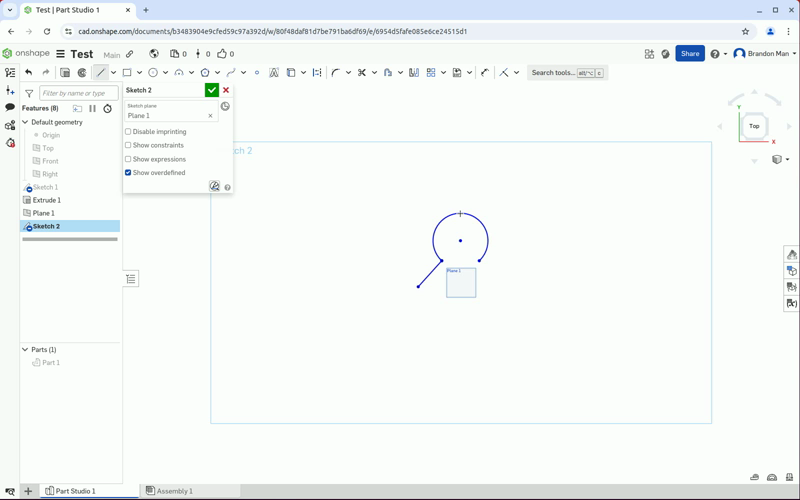
mouse_move(479, 260)
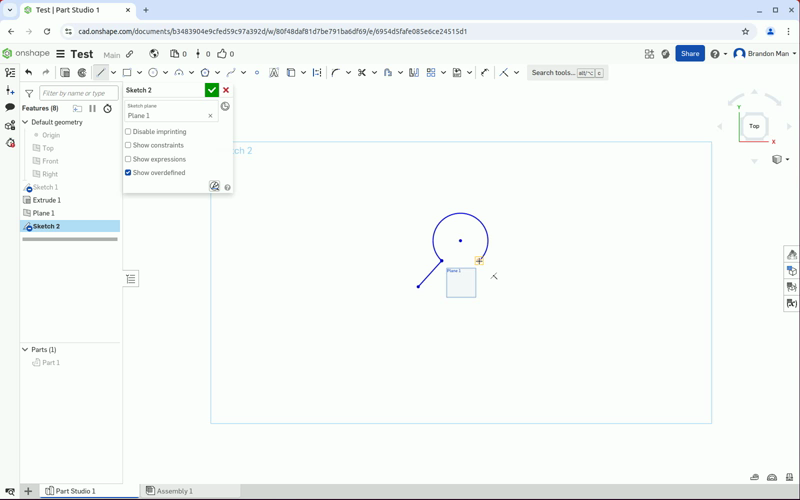
click(479, 260)
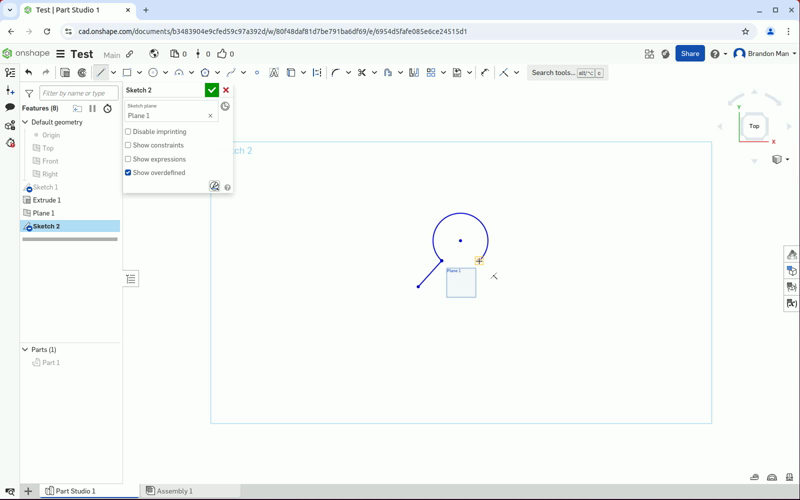
key_down(shift)
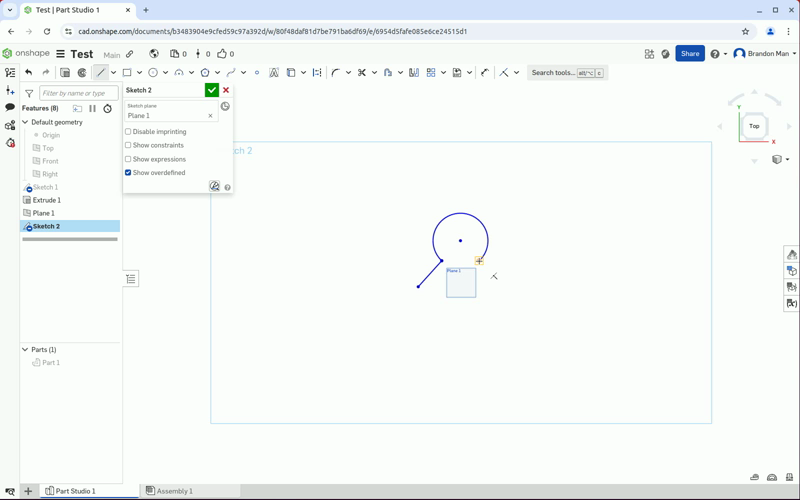
mouse_move(509, 260)
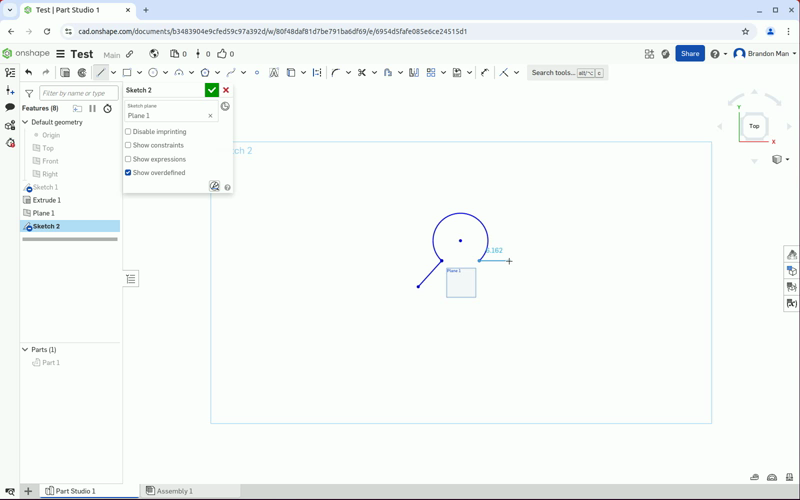
mouse_move(500, 286)
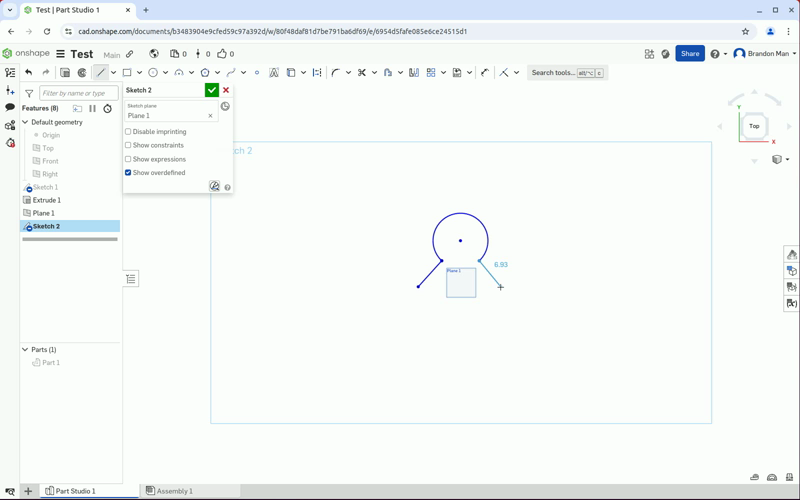
click(500, 286)
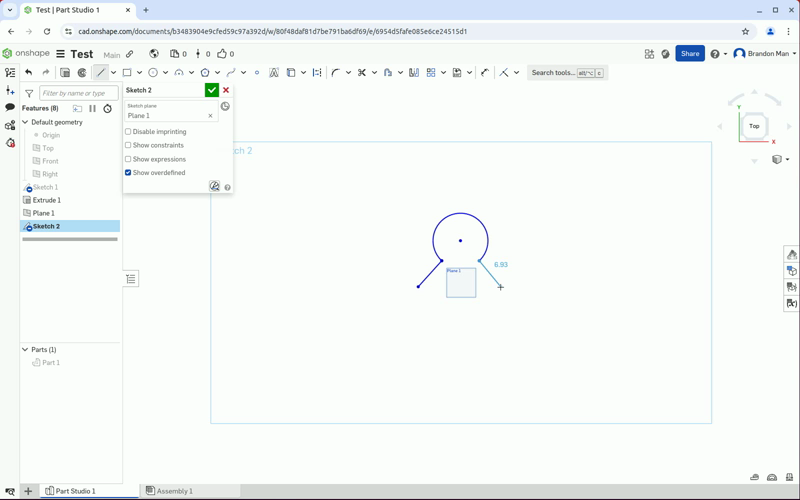
key_up(shift)
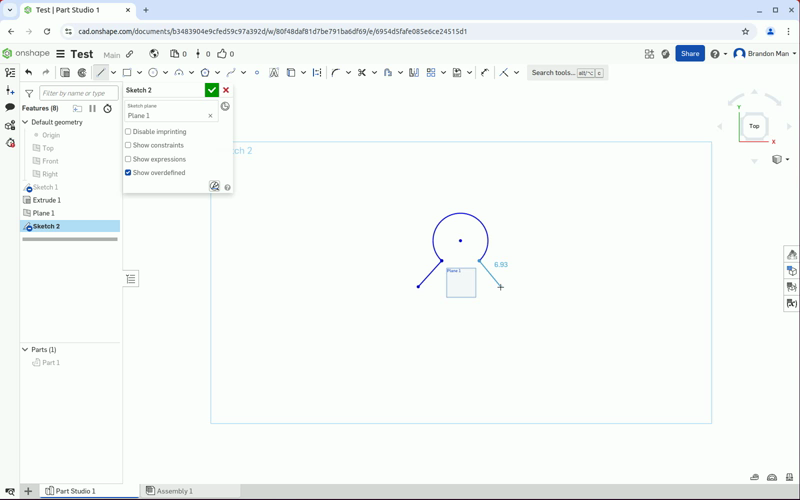
key(esc)
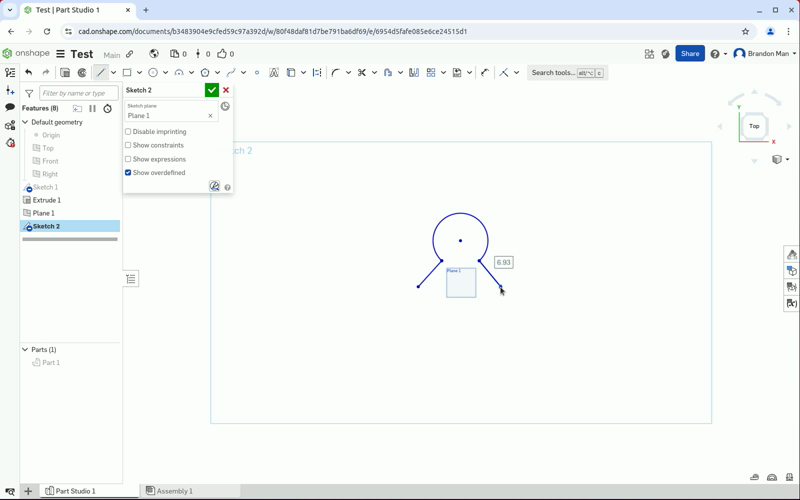
key(a)
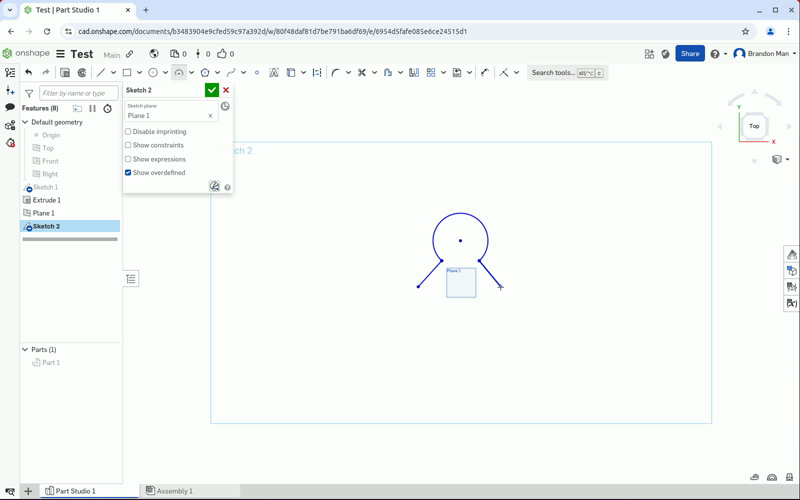
mouse_move(500, 286)
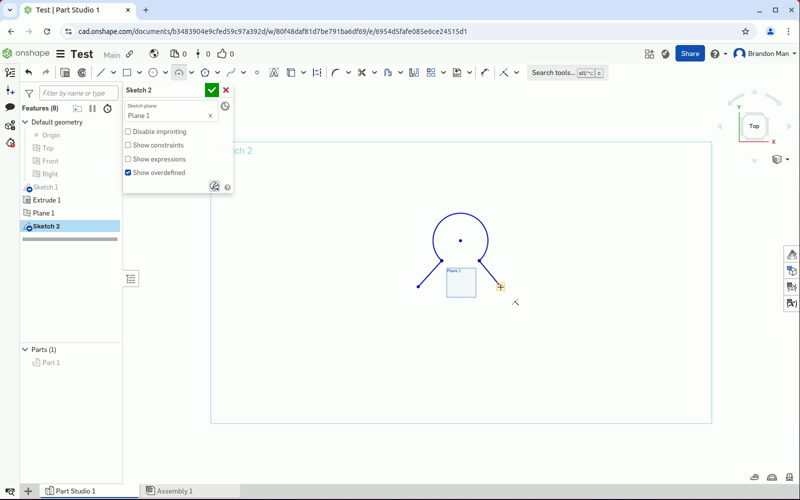
click(500, 286)
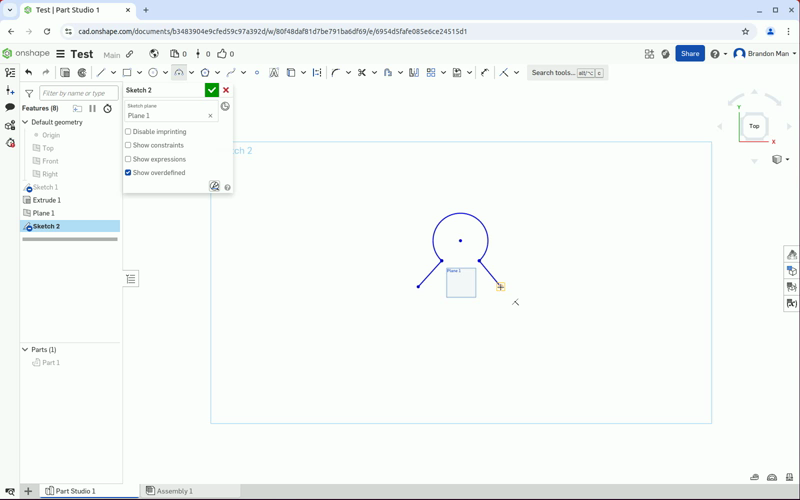
key_down(shift)
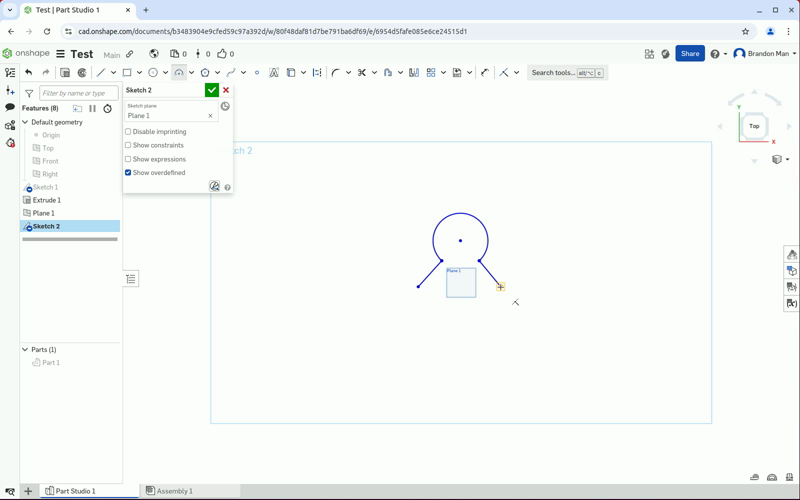
mouse_move(499, 287)
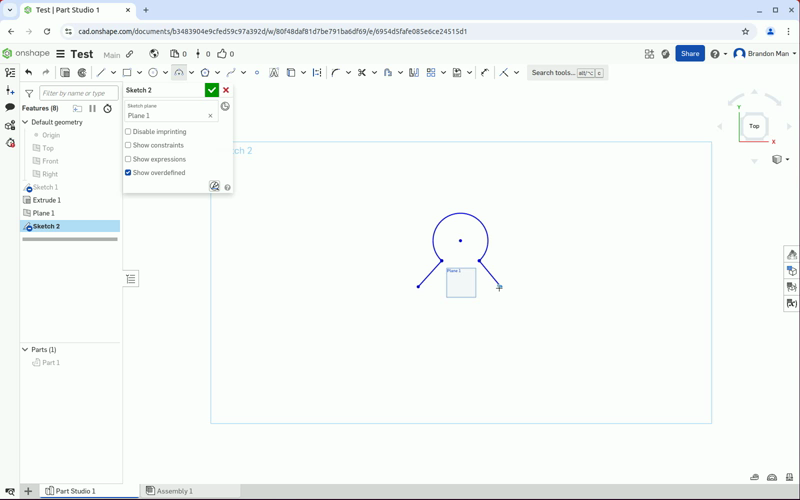
scroll(6)
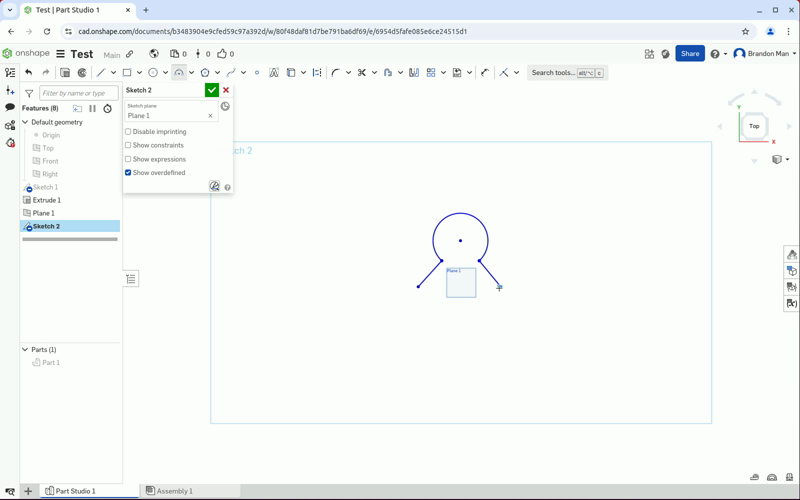
scroll(6)
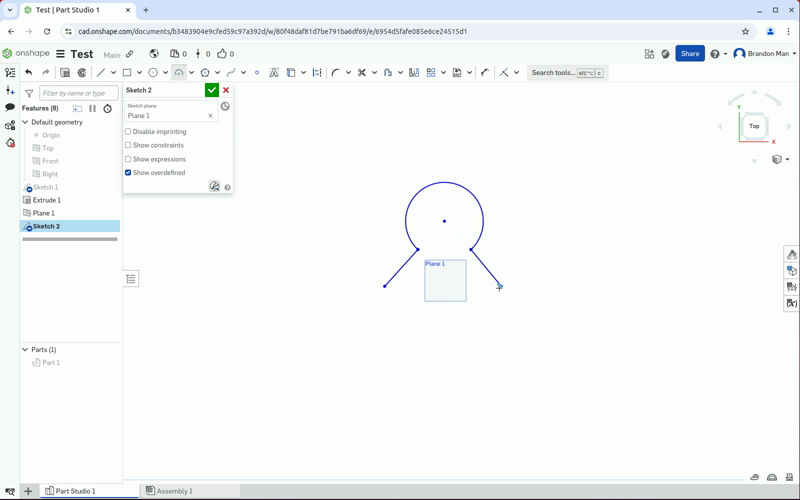
scroll(6)
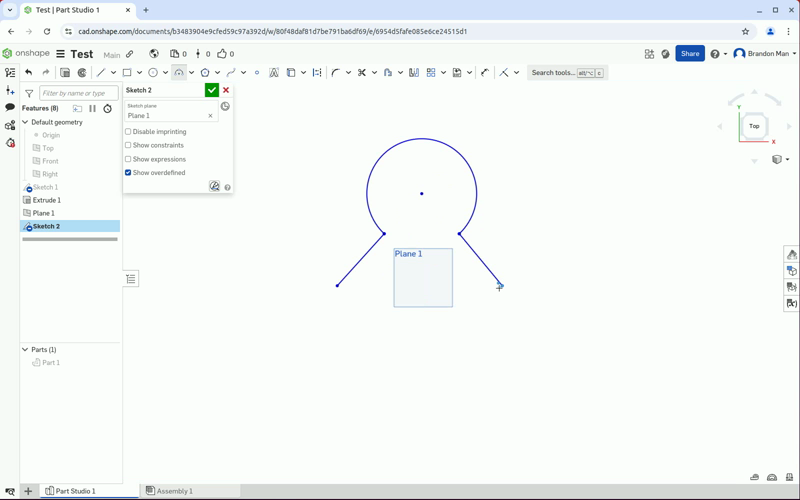
scroll(6)
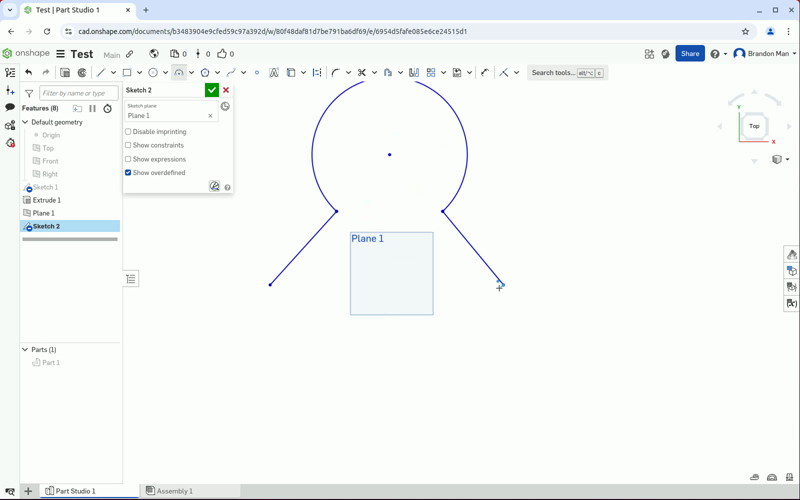
scroll(6)
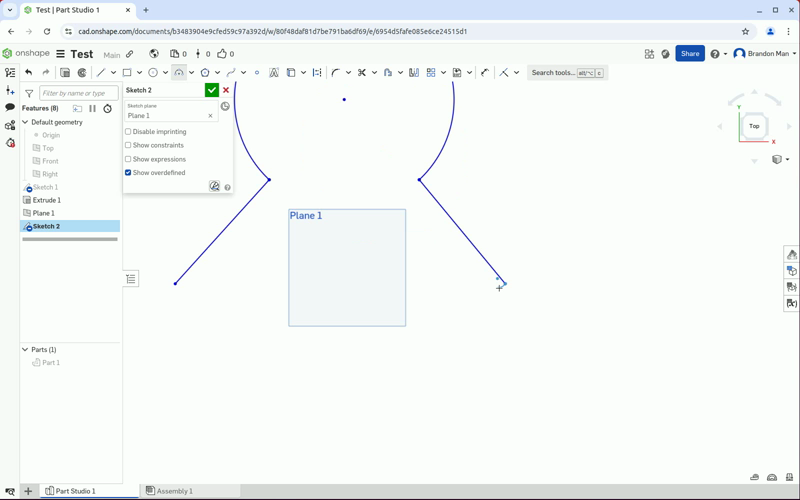
scroll(6)
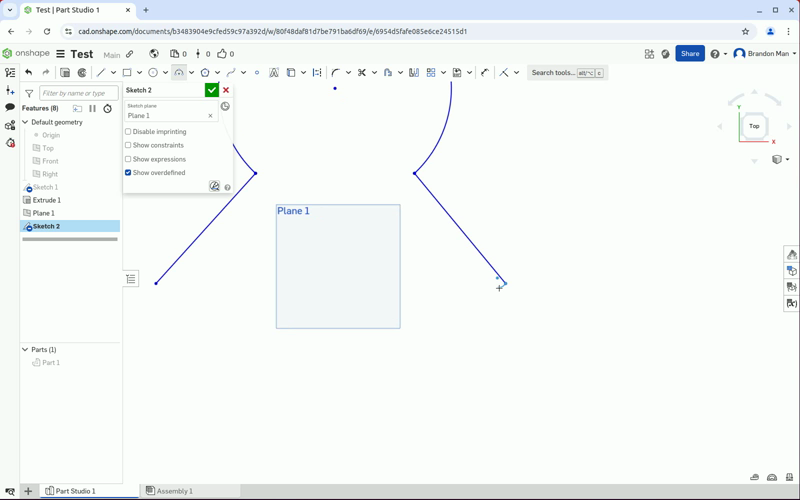
scroll(6)
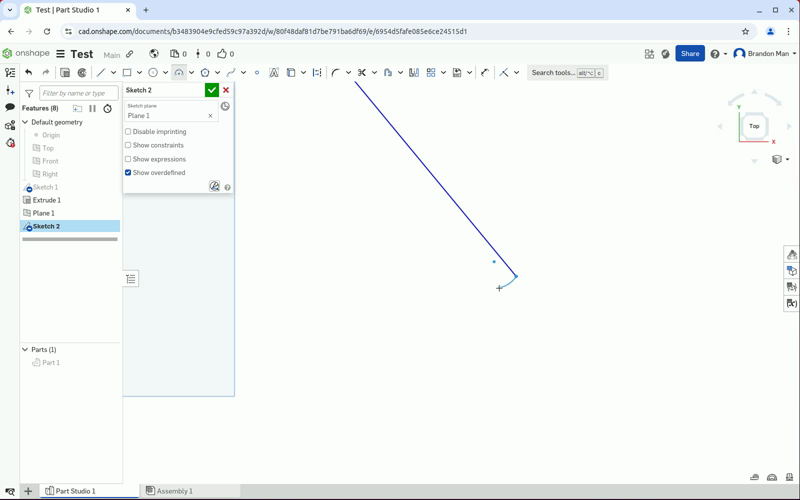
click(499, 287)
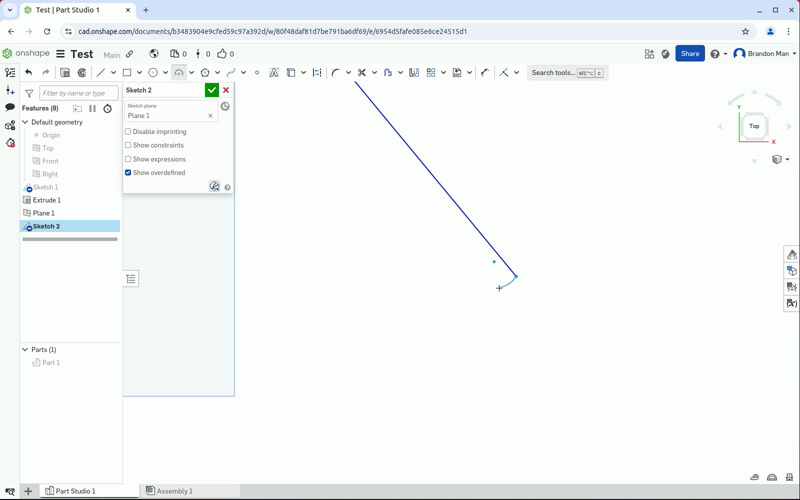
scroll(-6)
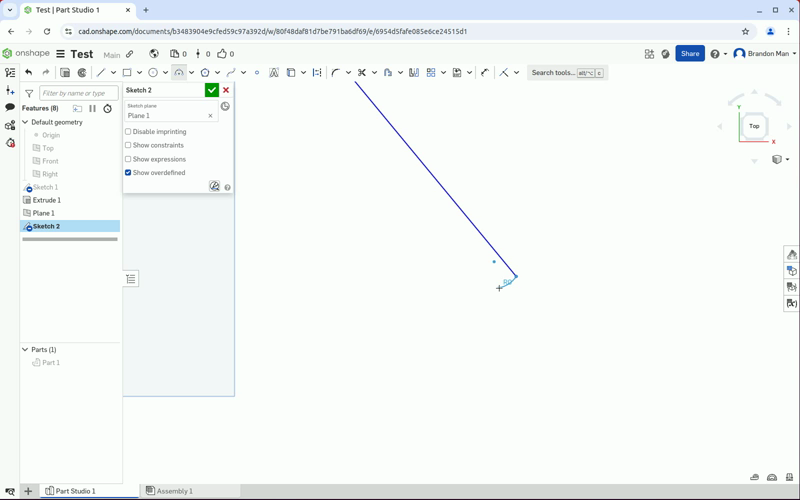
scroll(-6)
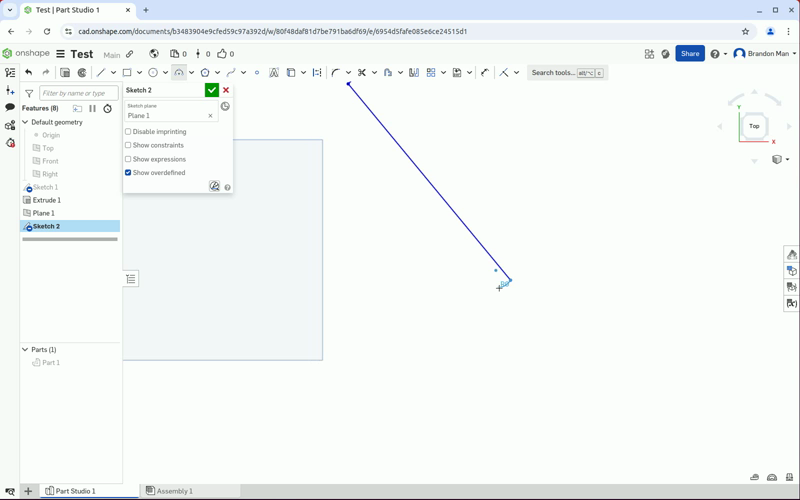
scroll(-6)
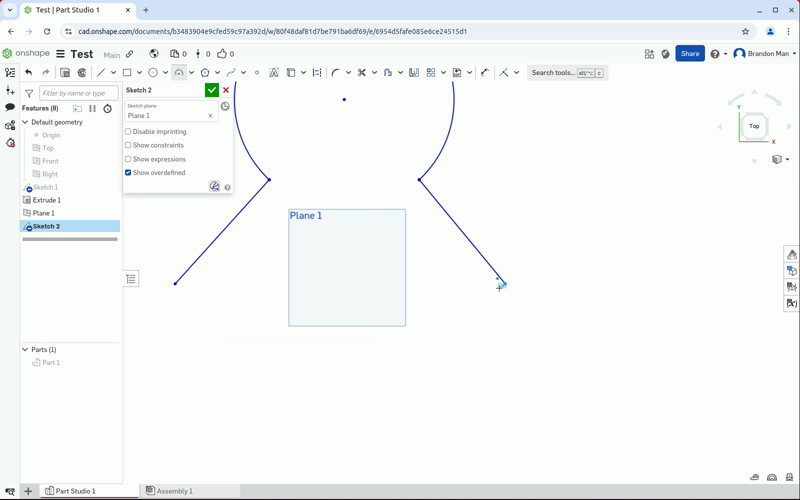
scroll(-6)
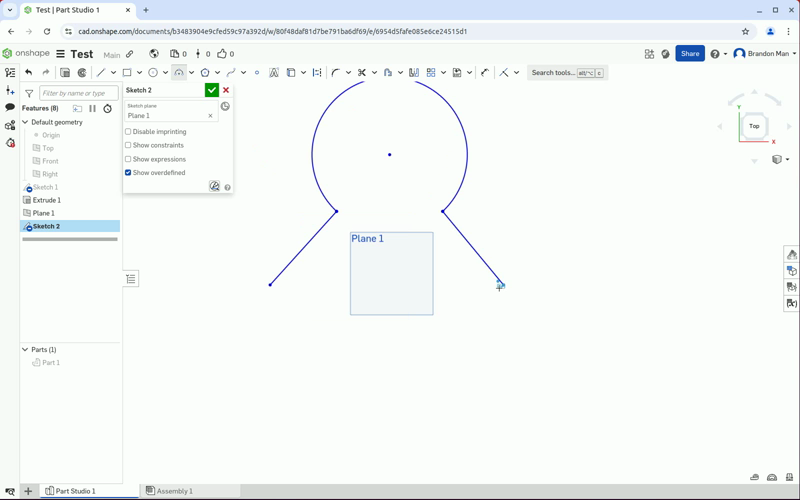
scroll(-6)
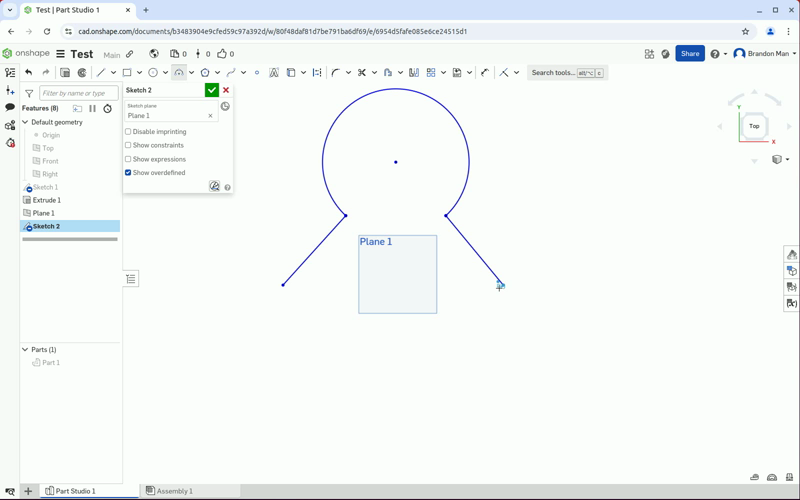
scroll(-6)
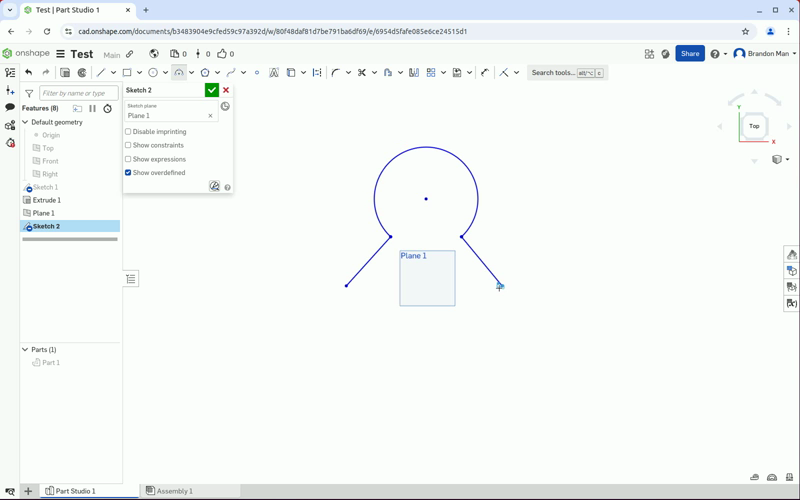
scroll(-6)
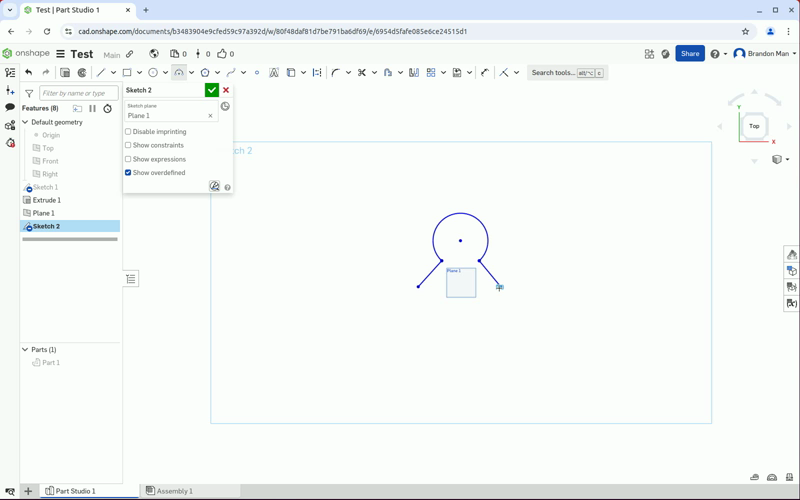
mouse_move(536, 323)
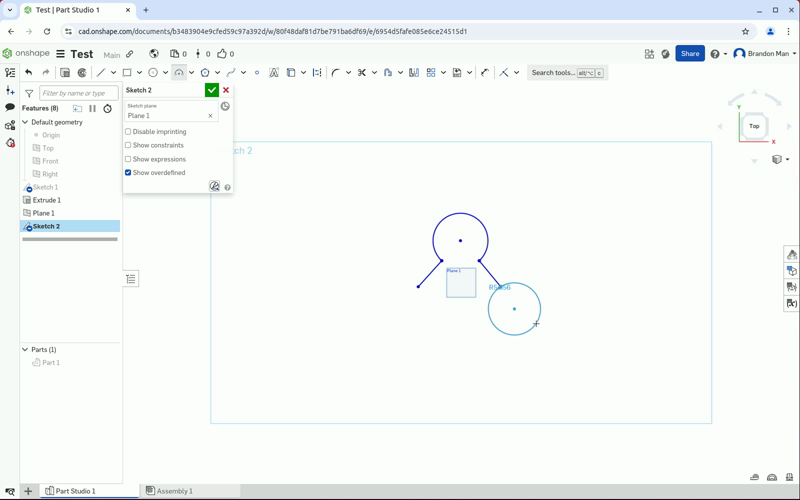
scroll(6)
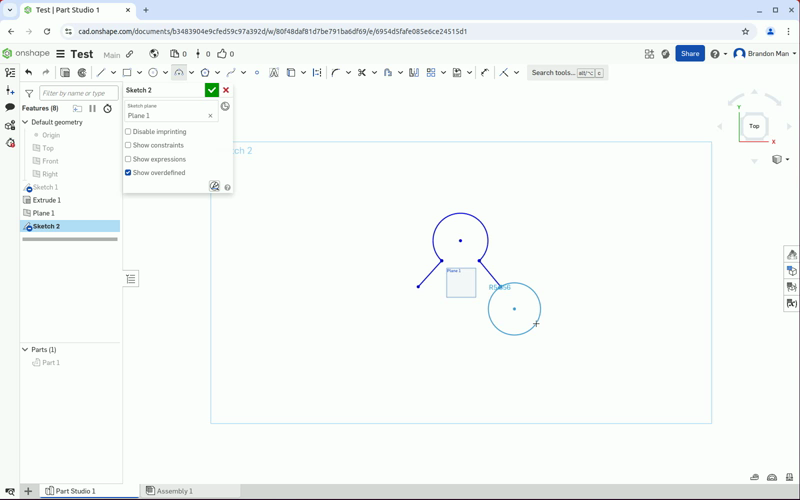
scroll(6)
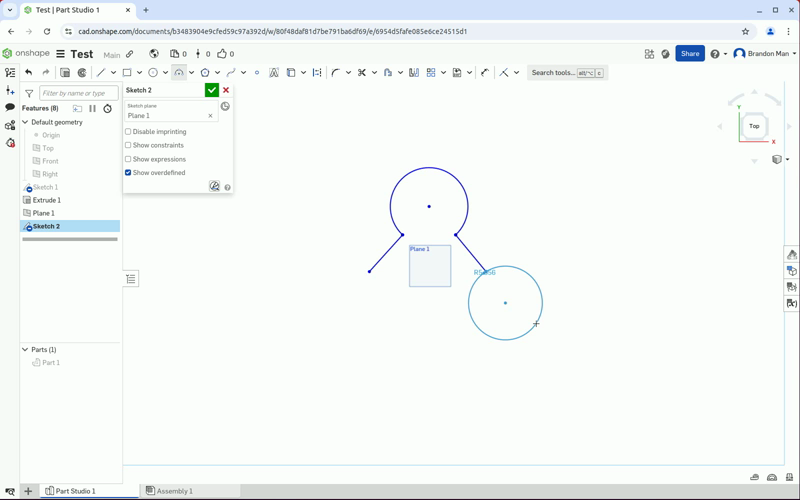
scroll(6)
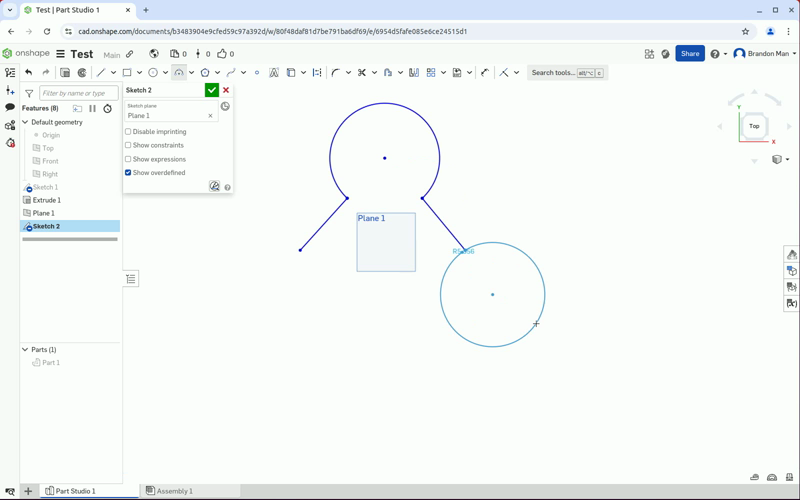
scroll(6)
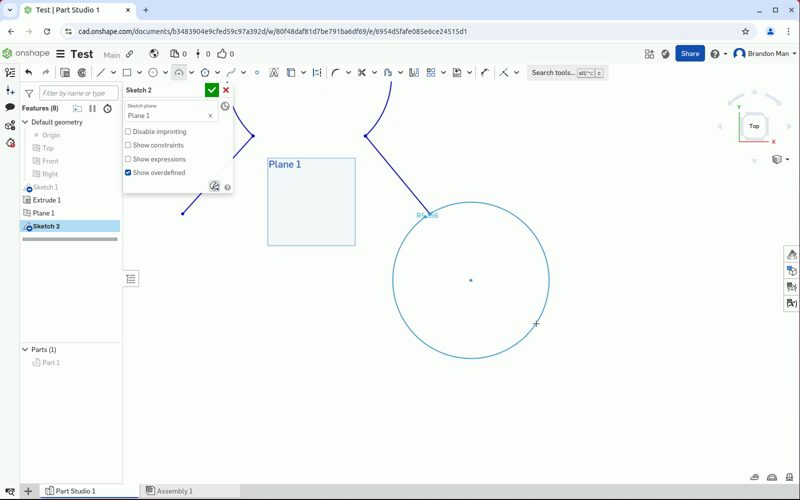
scroll(6)
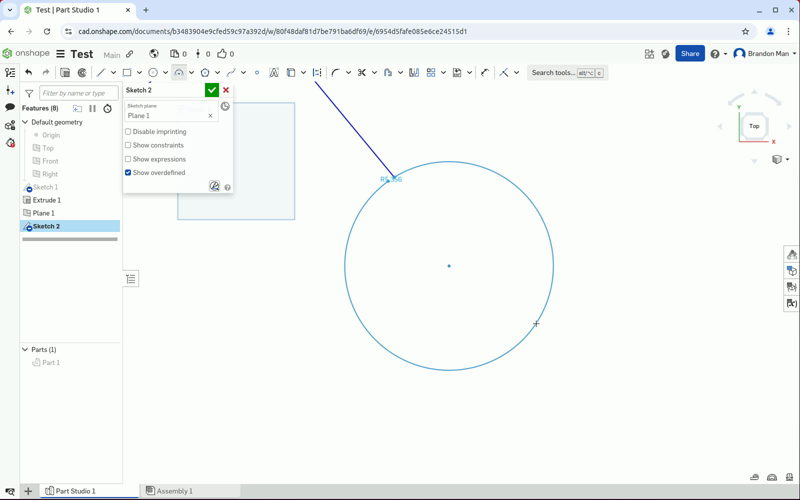
scroll(6)
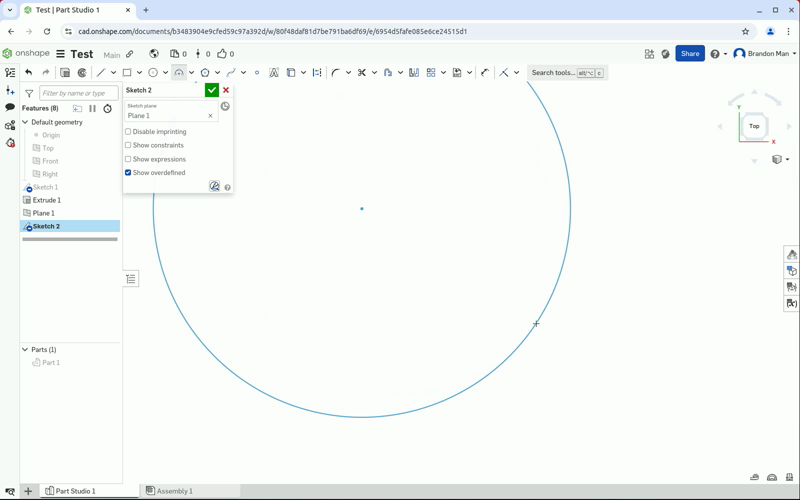
scroll(6)
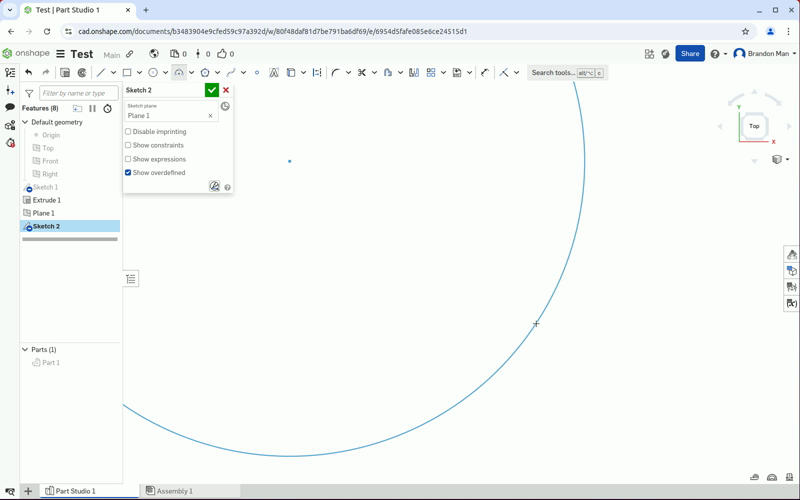
click(536, 323)
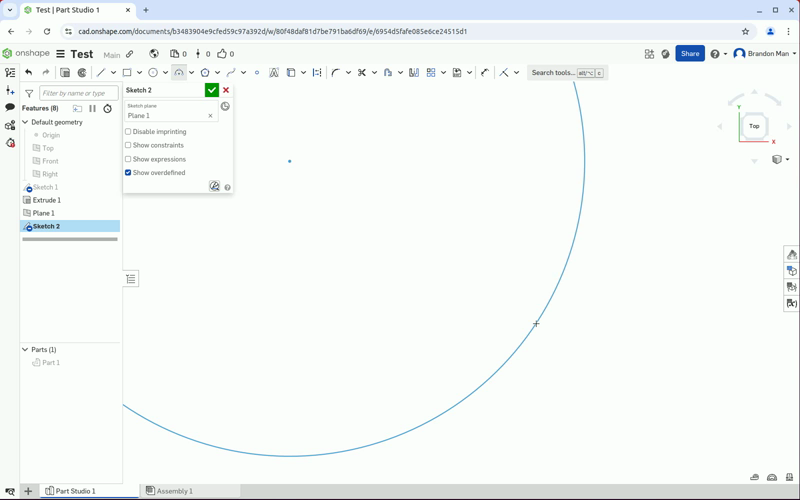
scroll(-6)
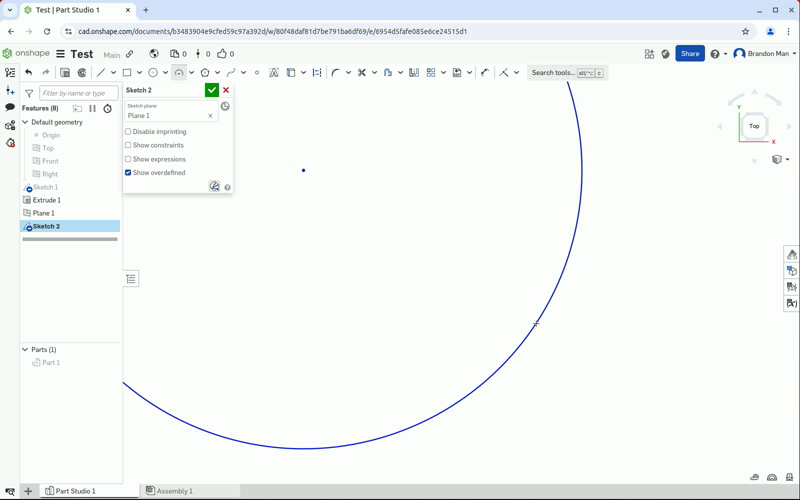
scroll(-6)
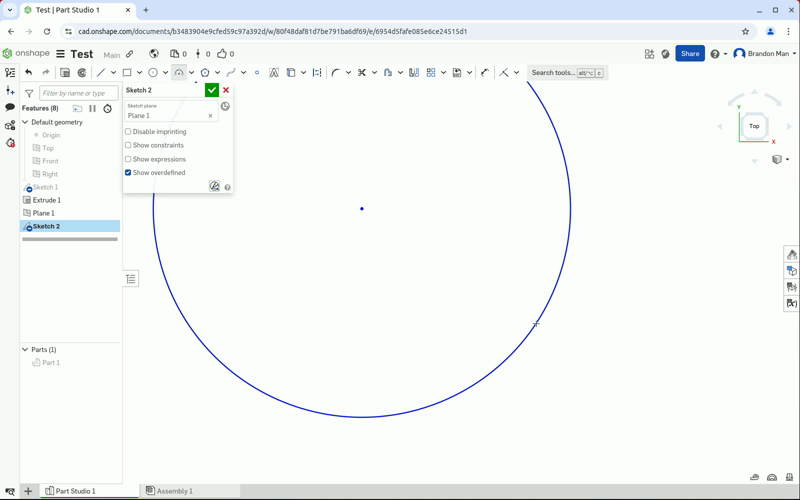
scroll(-6)
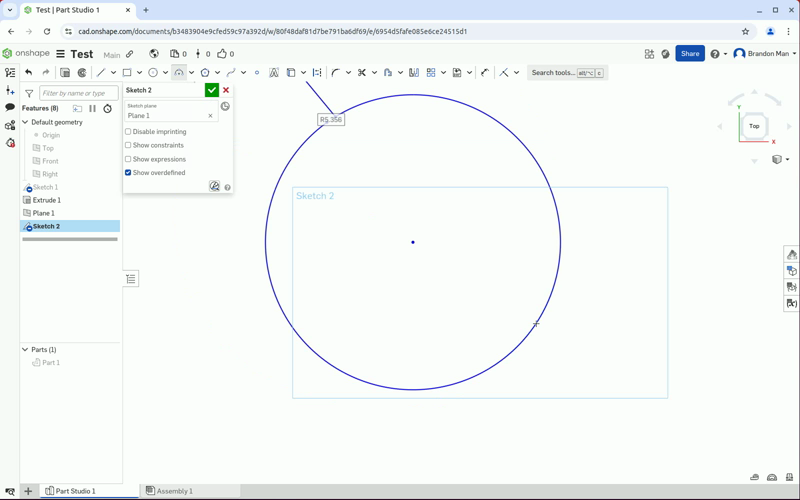
scroll(-6)
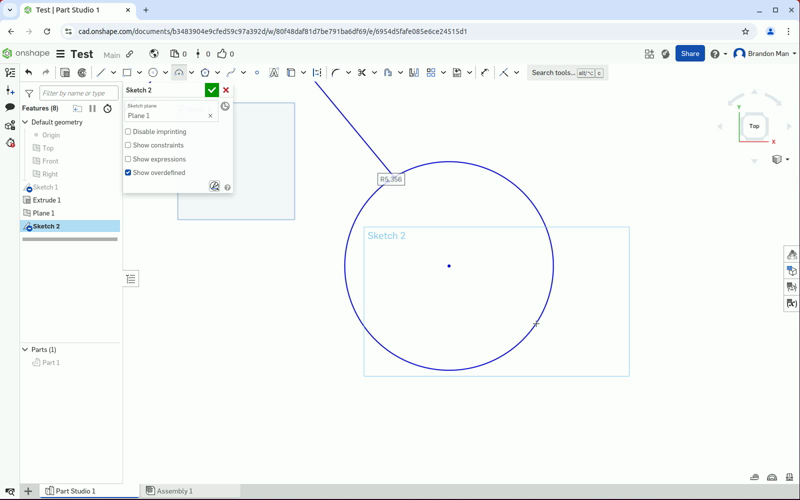
scroll(-6)
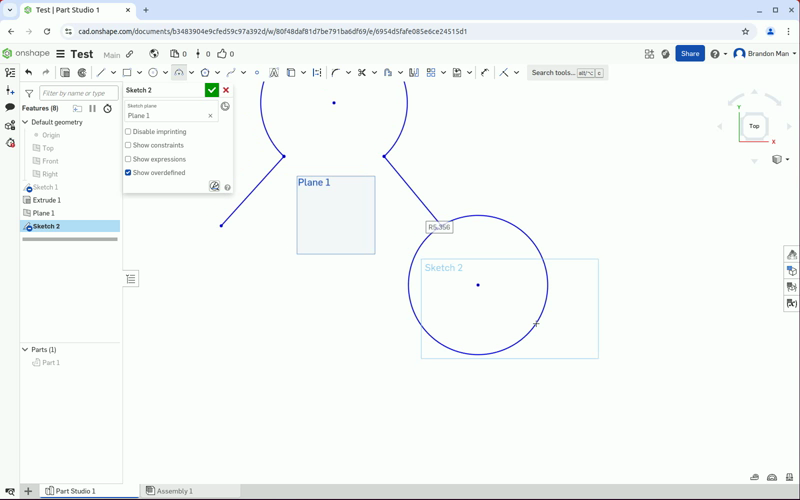
scroll(-6)
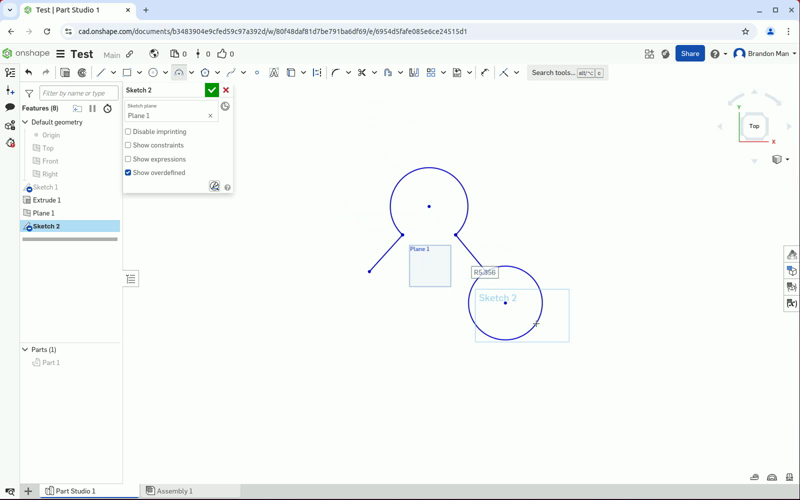
scroll(-6)
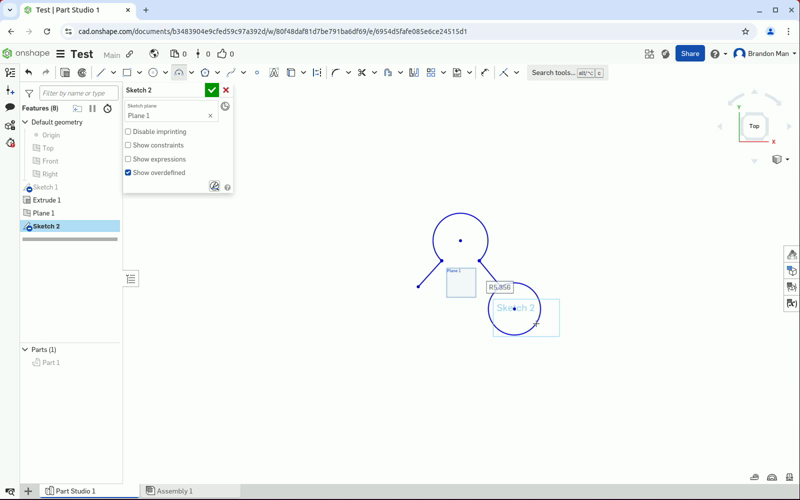
key_up(shift)
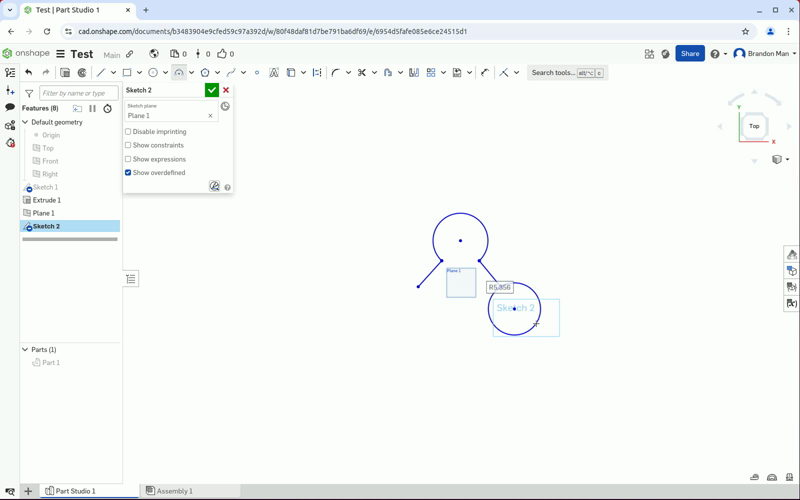
key(esc)
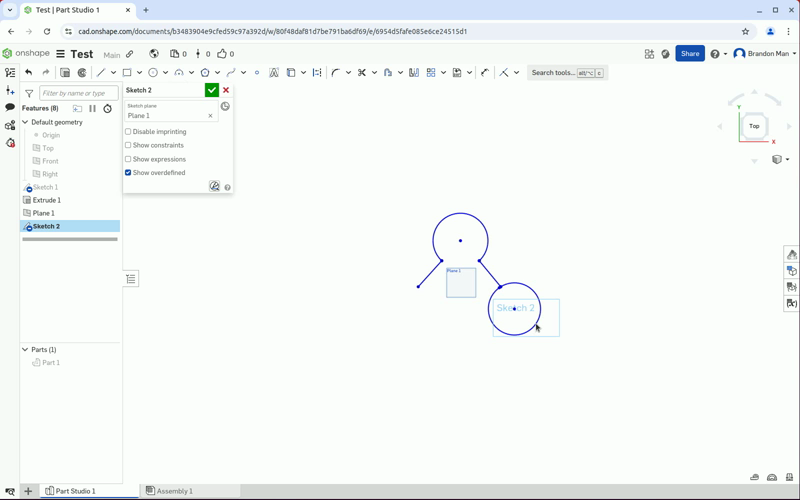
key(l)
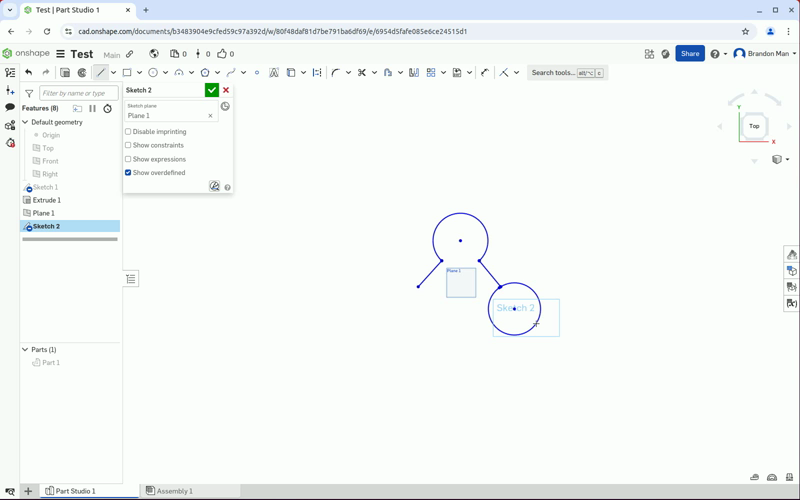
mouse_move(499, 287)
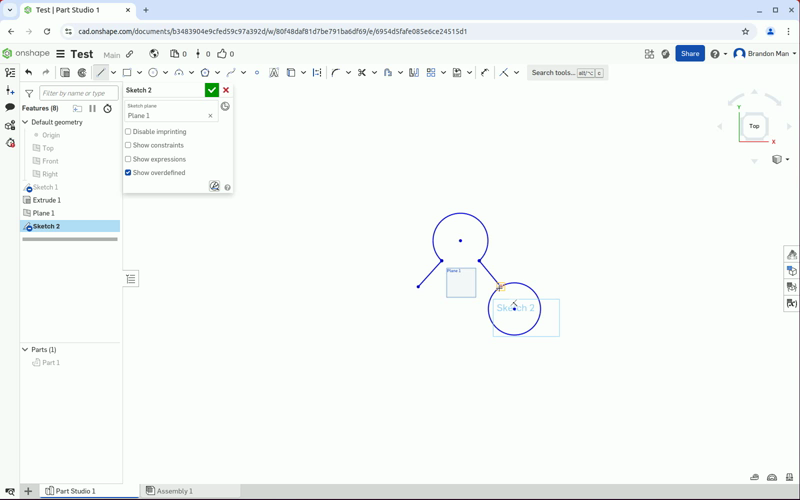
scroll(6)
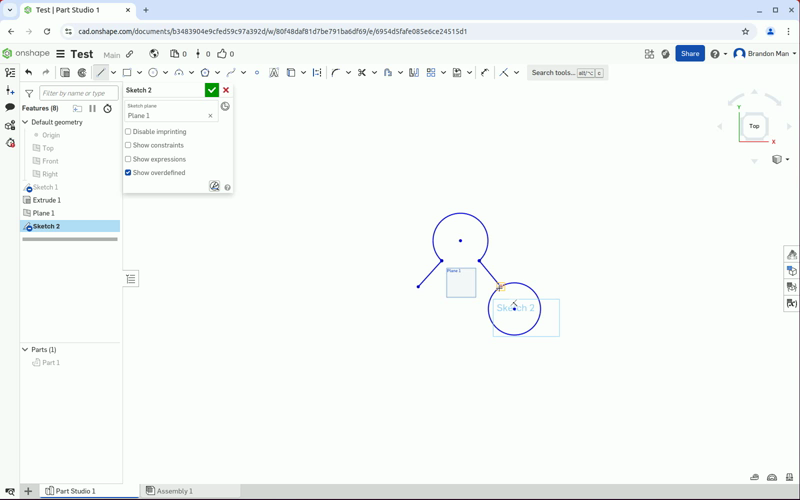
scroll(6)
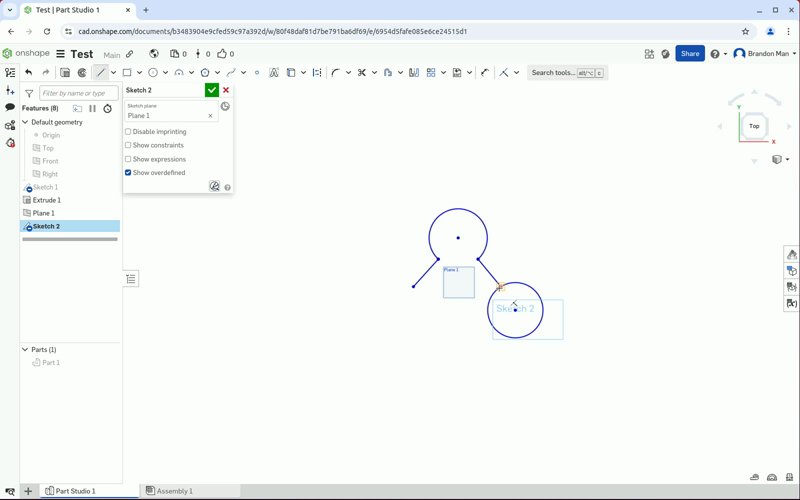
scroll(6)
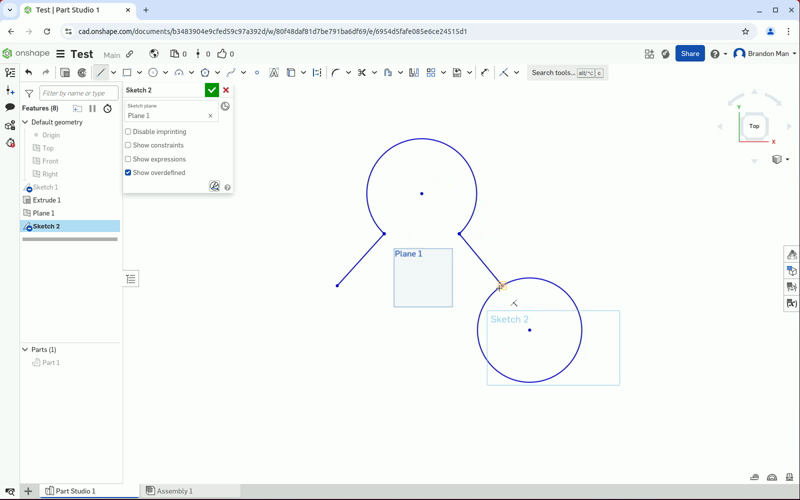
scroll(6)
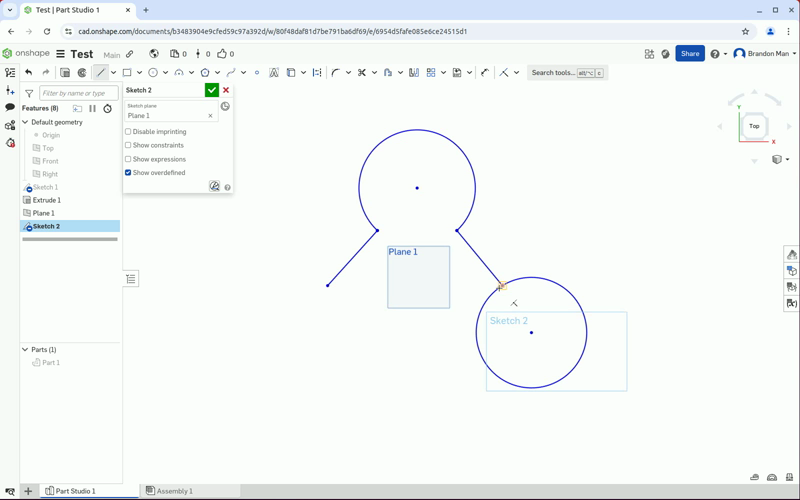
scroll(6)
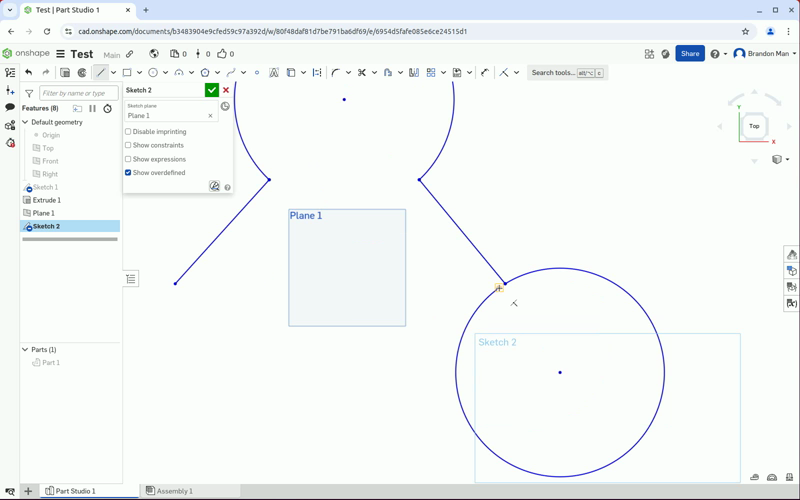
scroll(6)
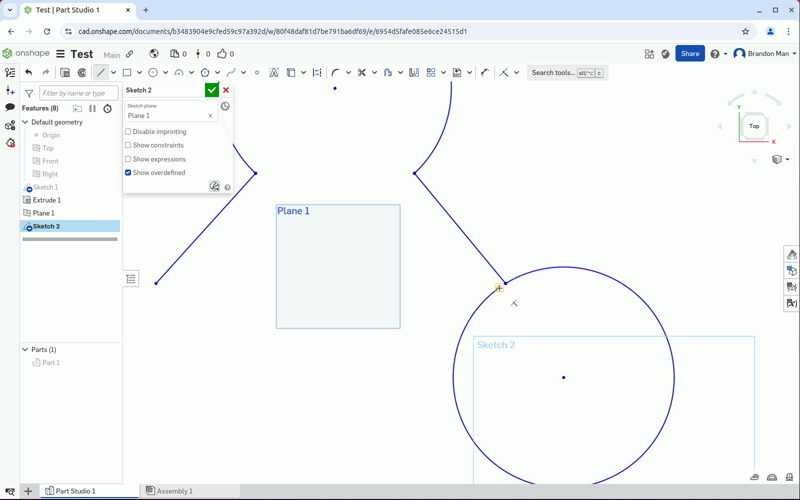
scroll(6)
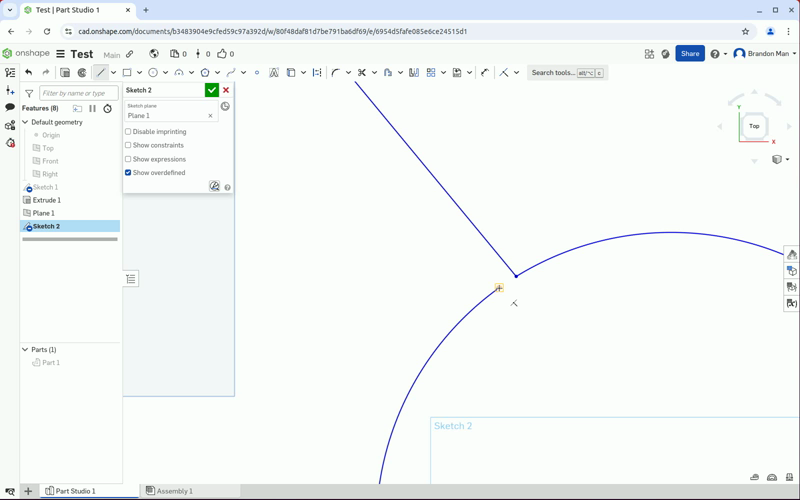
click(499, 287)
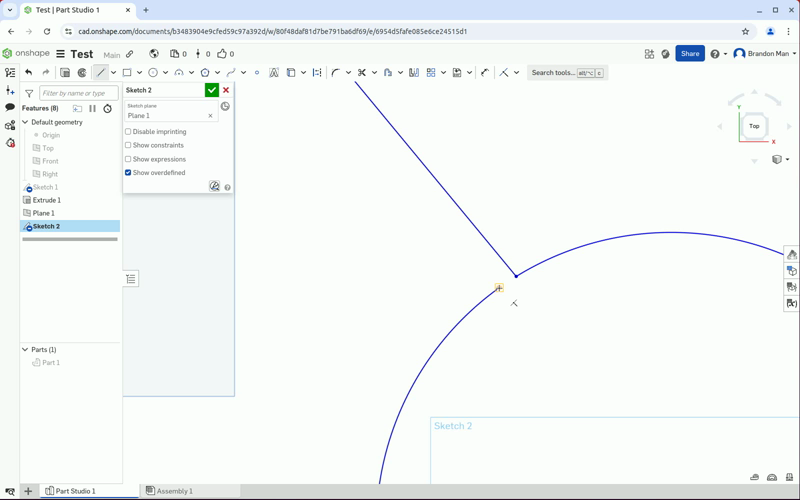
scroll(-6)
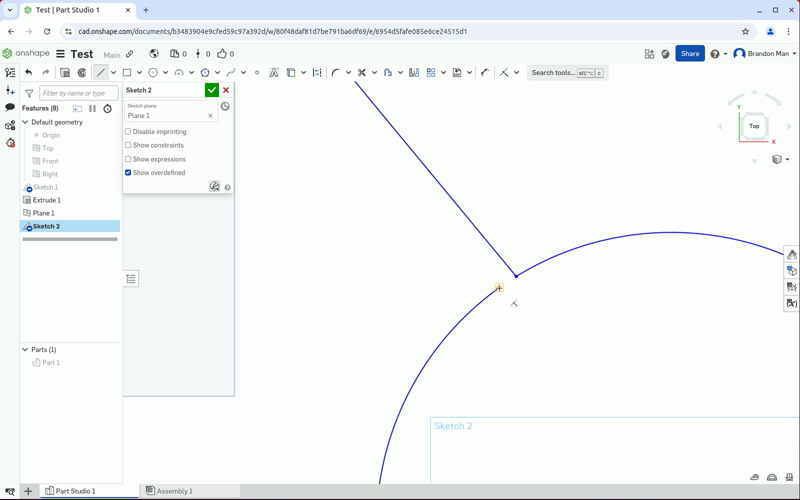
scroll(-6)
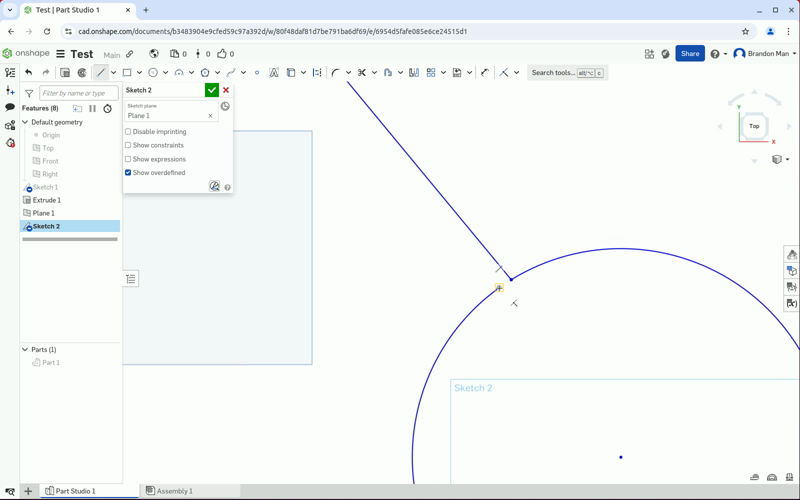
scroll(-6)
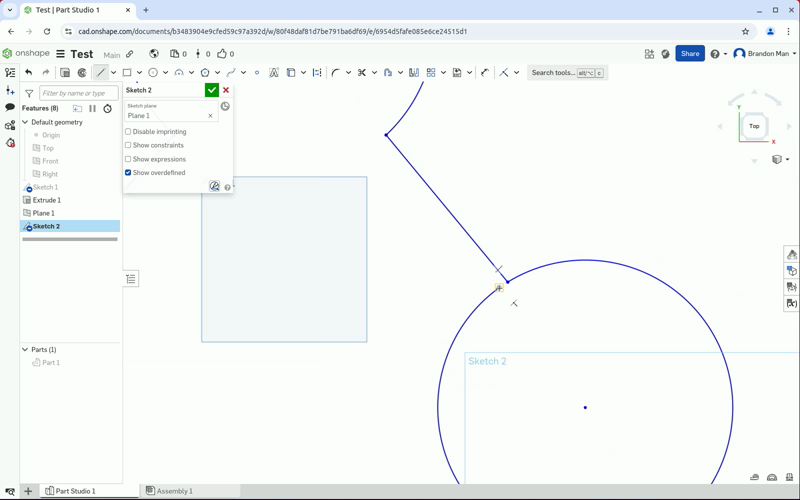
scroll(-6)
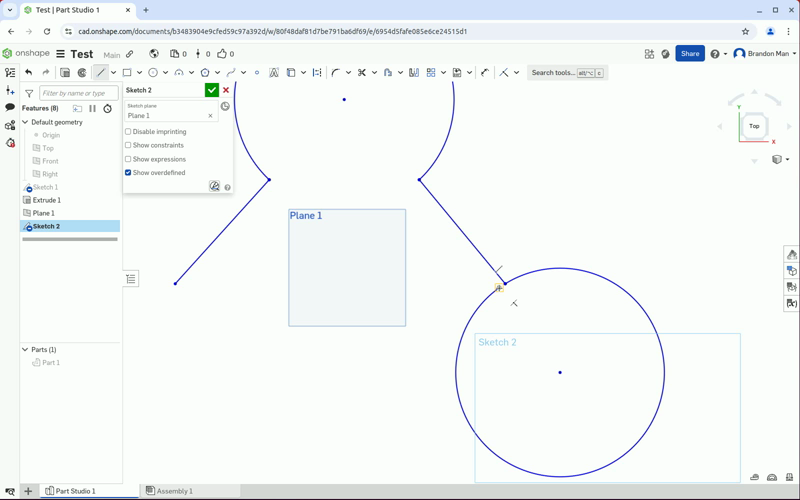
scroll(-6)
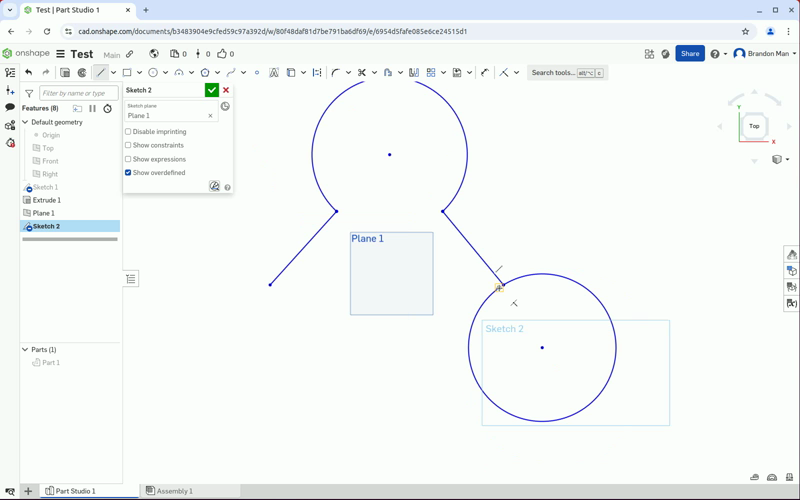
scroll(-6)
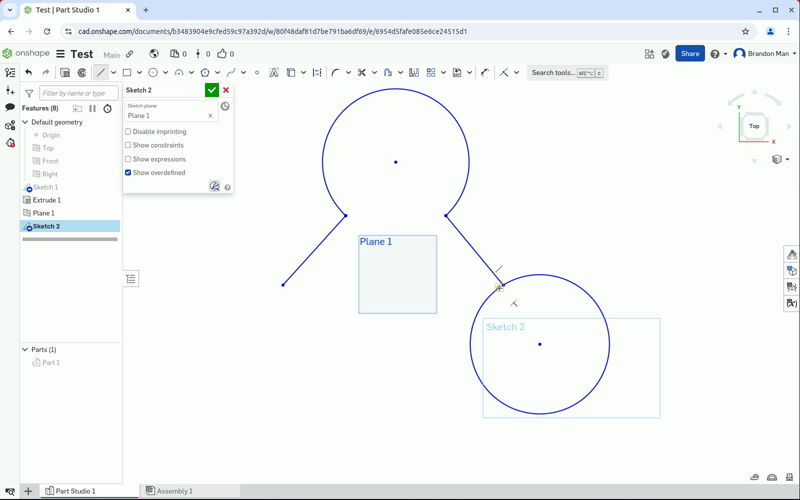
scroll(-6)
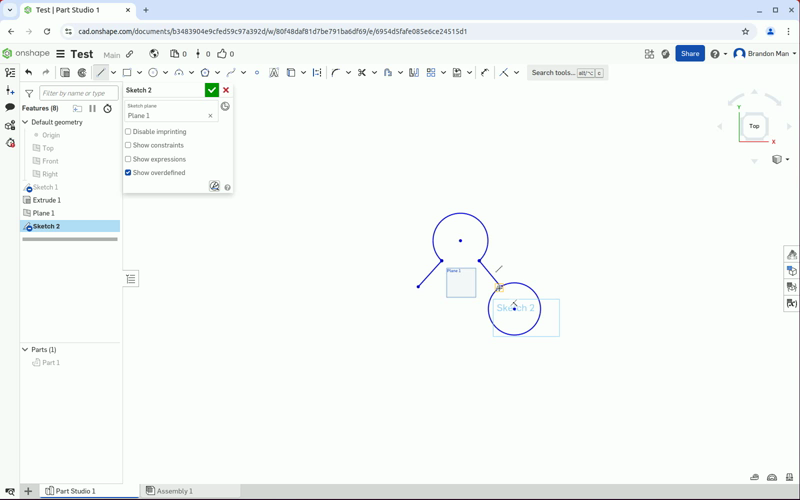
key_down(shift)
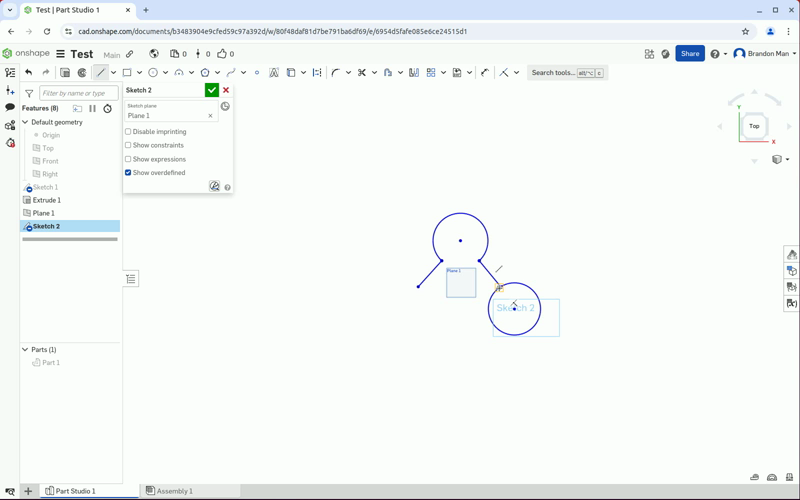
mouse_move(529, 287)
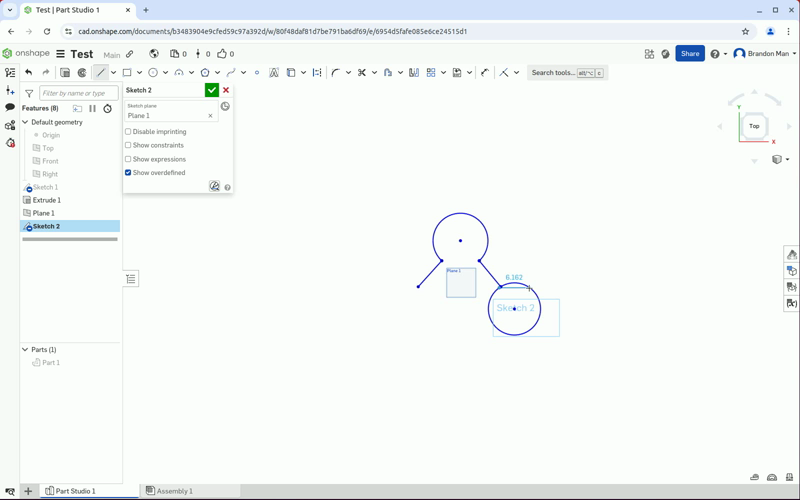
mouse_move(477, 262)
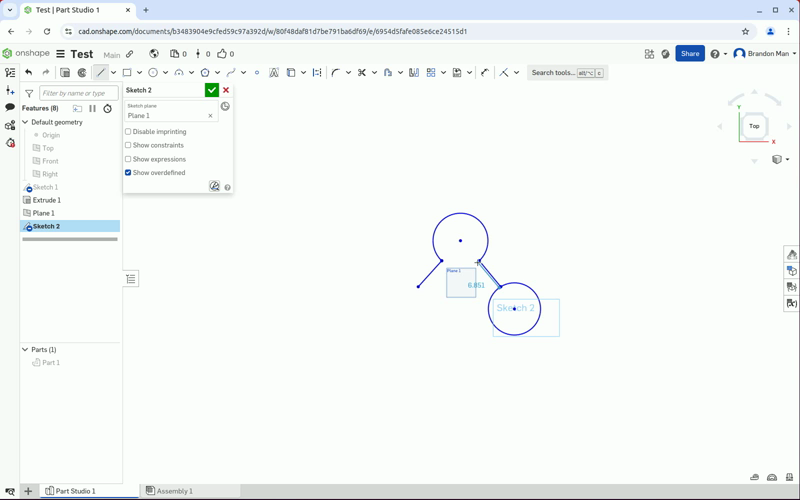
scroll(6)
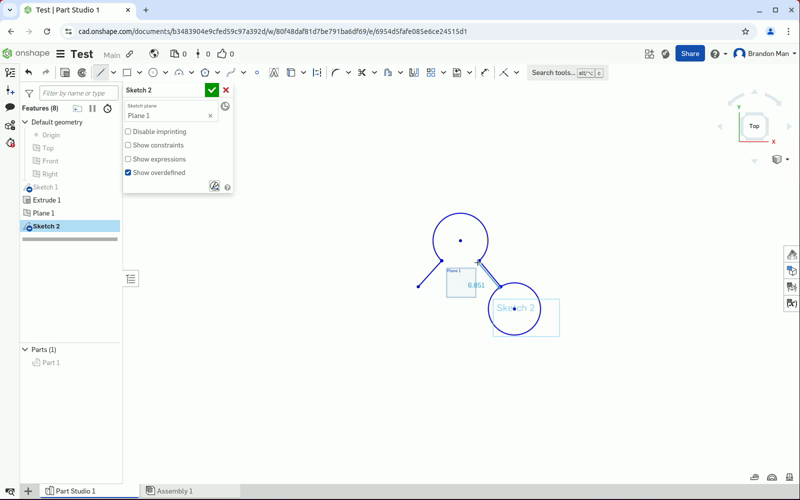
scroll(6)
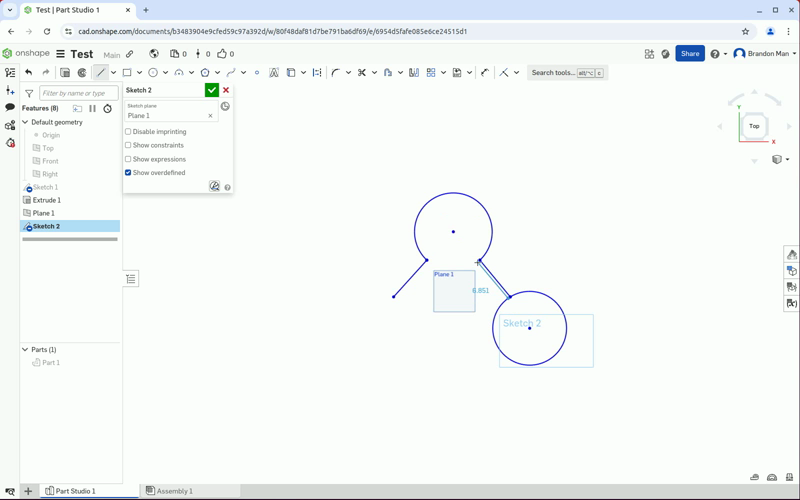
scroll(6)
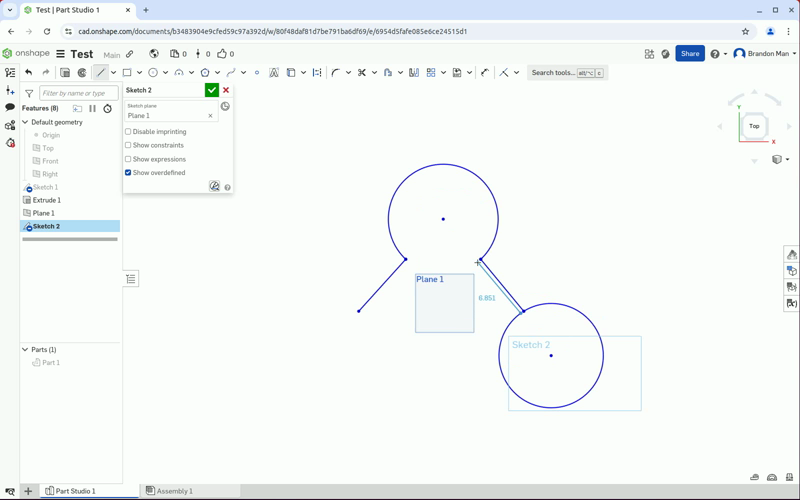
scroll(6)
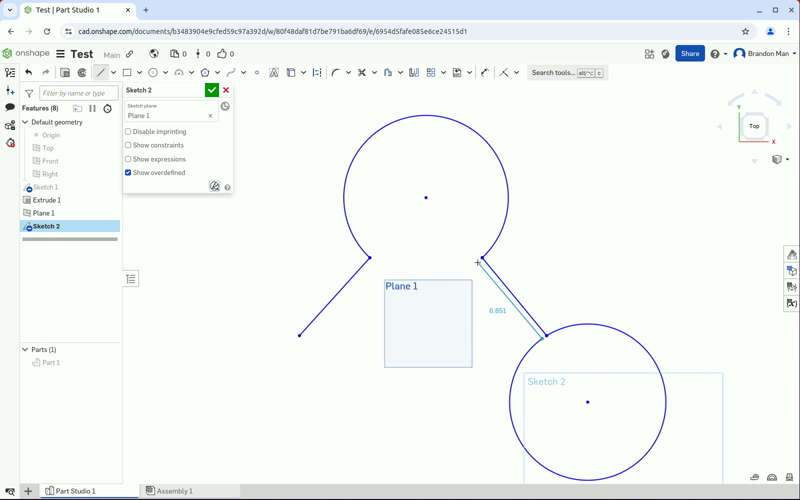
scroll(6)
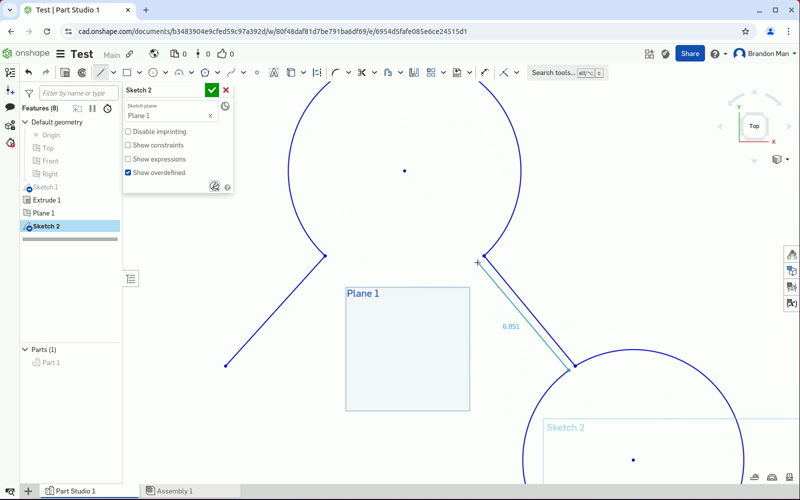
scroll(6)
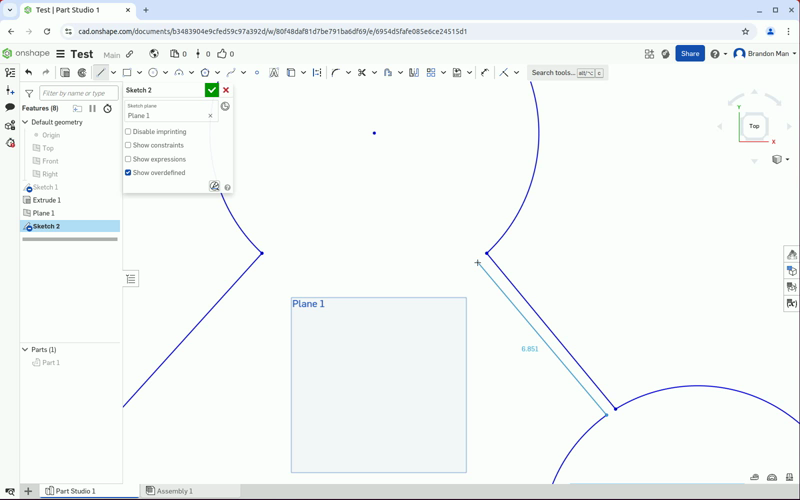
scroll(6)
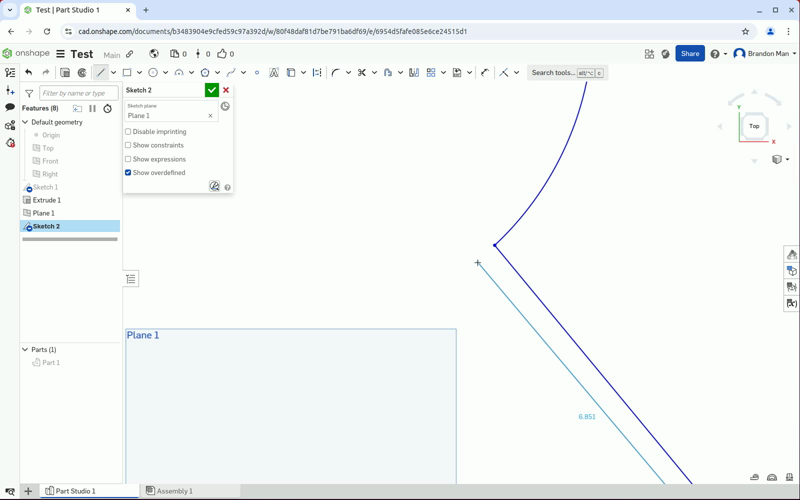
click(477, 262)
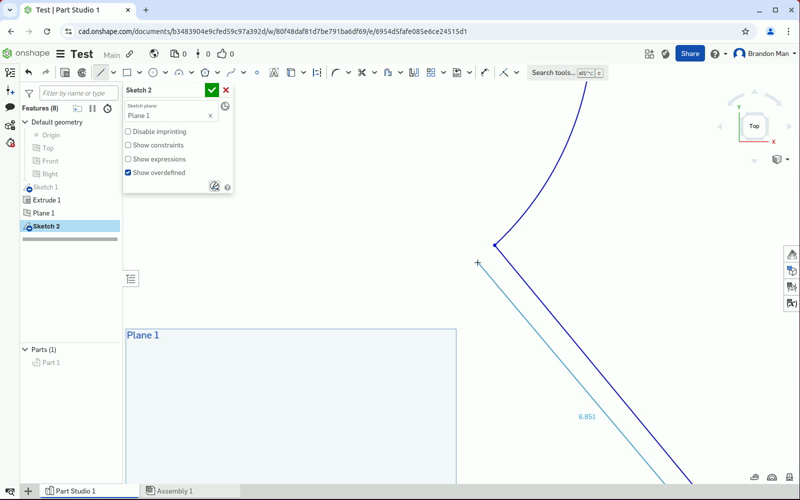
scroll(-6)
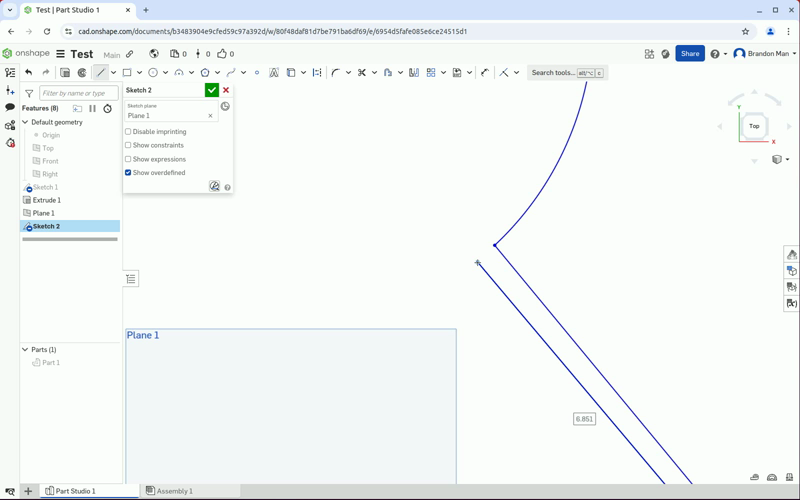
scroll(-6)
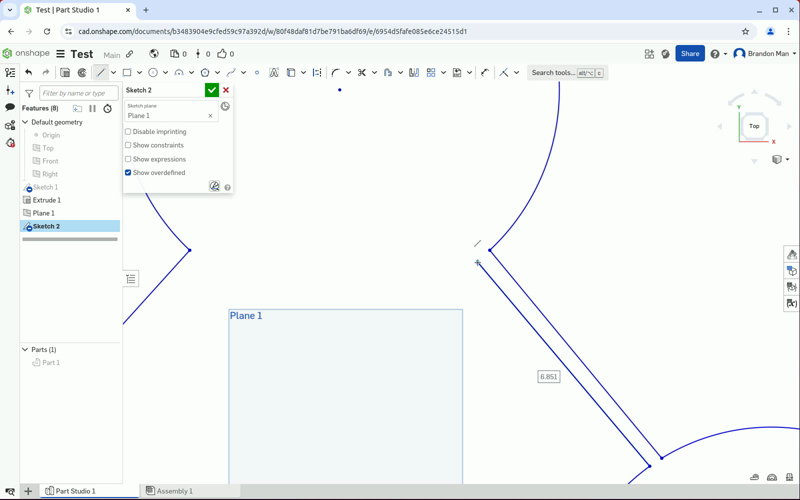
scroll(-6)
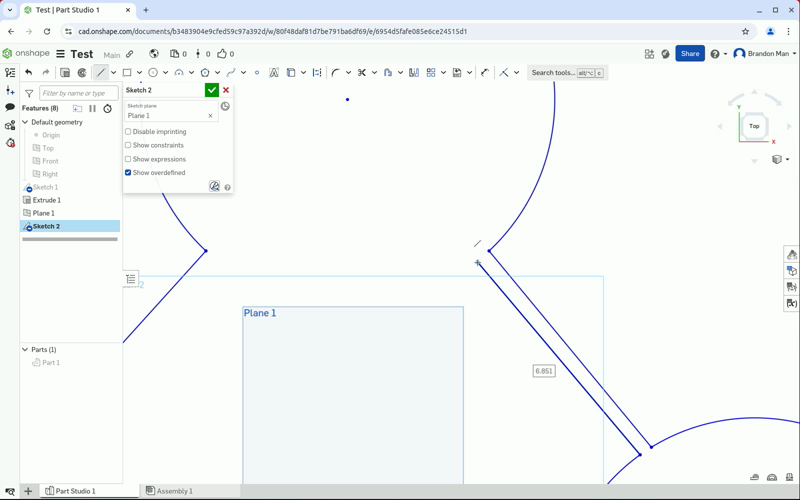
scroll(-6)
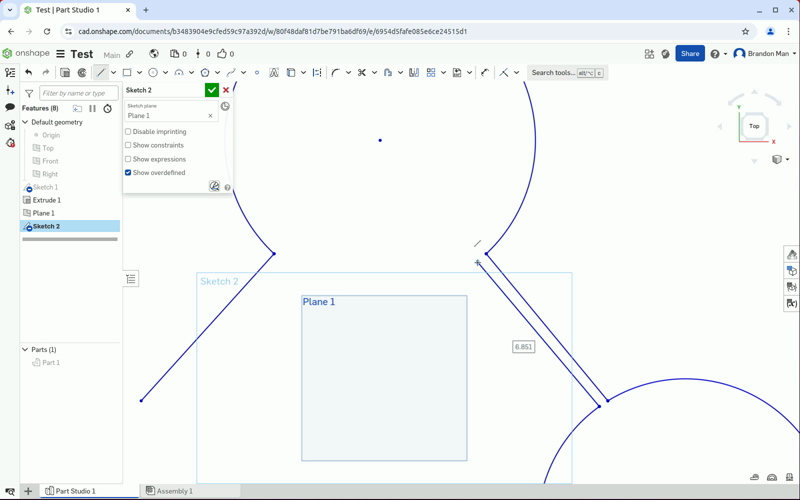
scroll(-6)
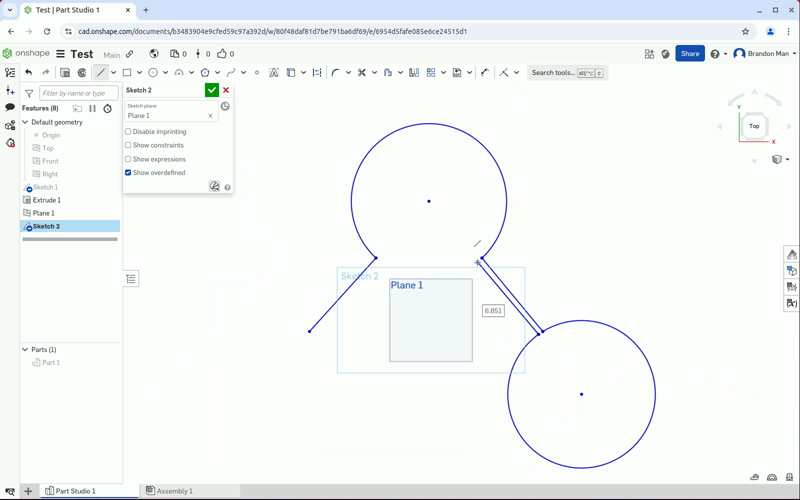
scroll(-6)
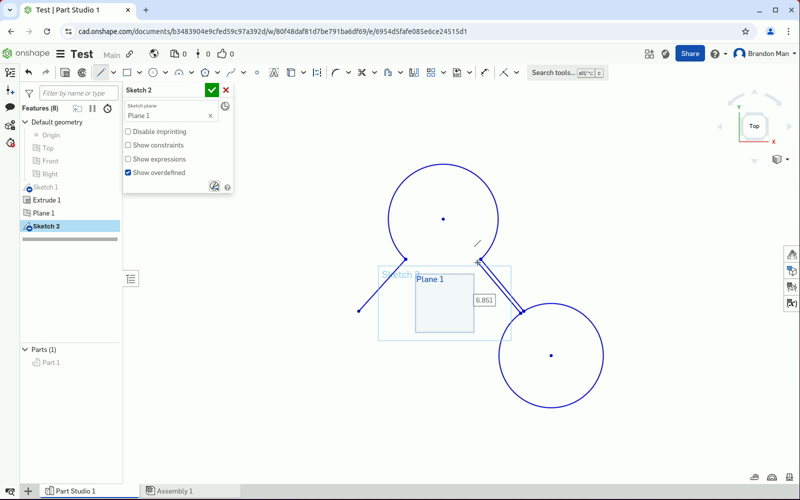
scroll(-6)
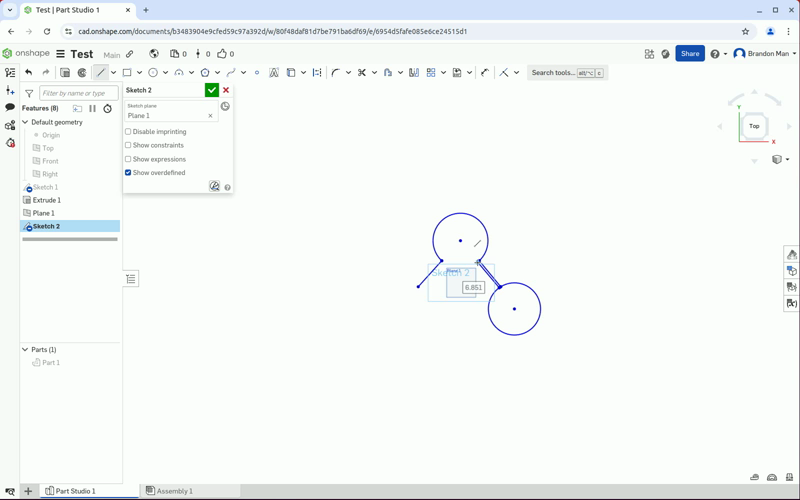
key_up(shift)
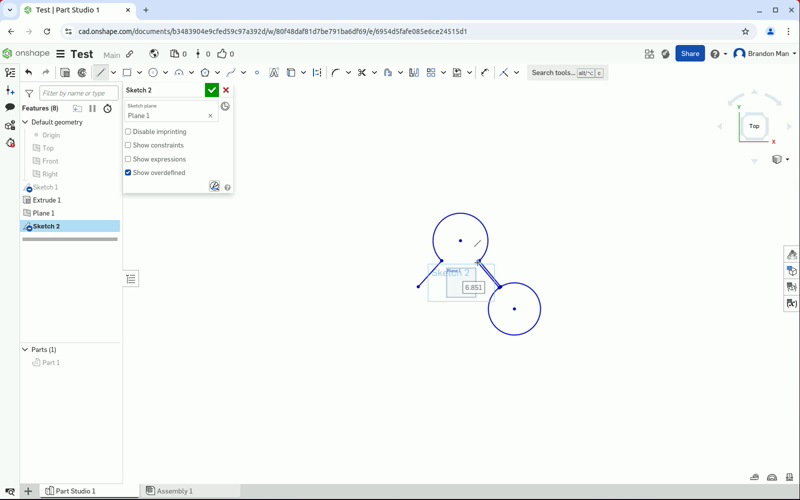
key(esc)
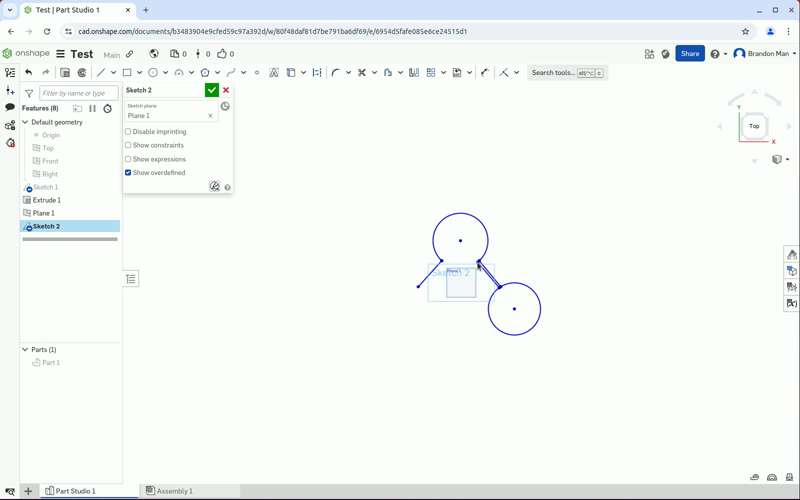
key(a)
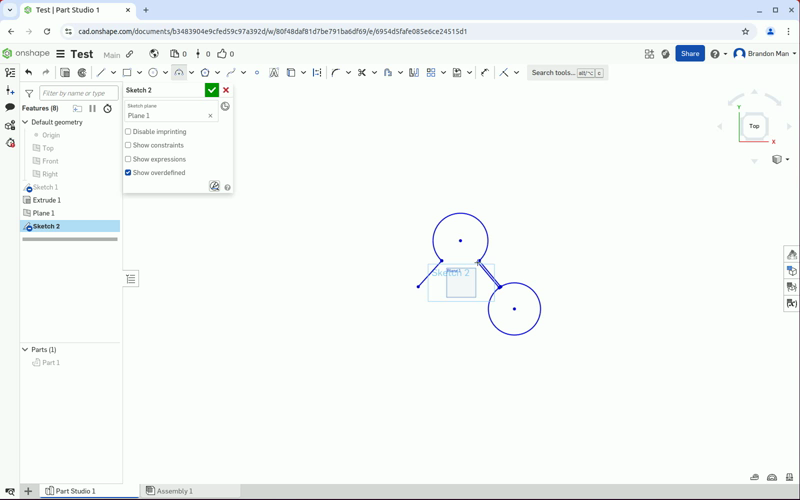
mouse_move(477, 262)
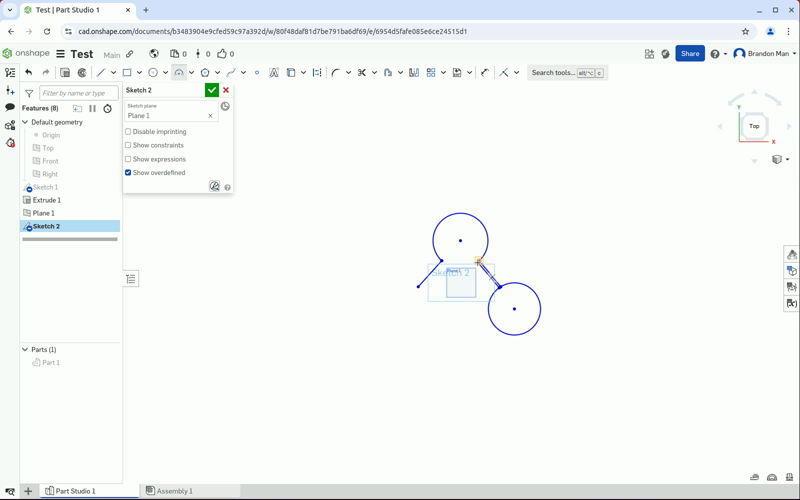
scroll(6)
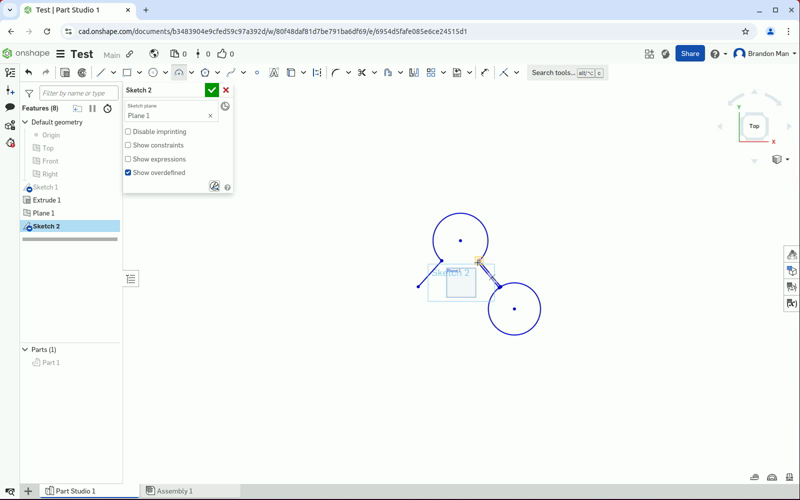
scroll(6)
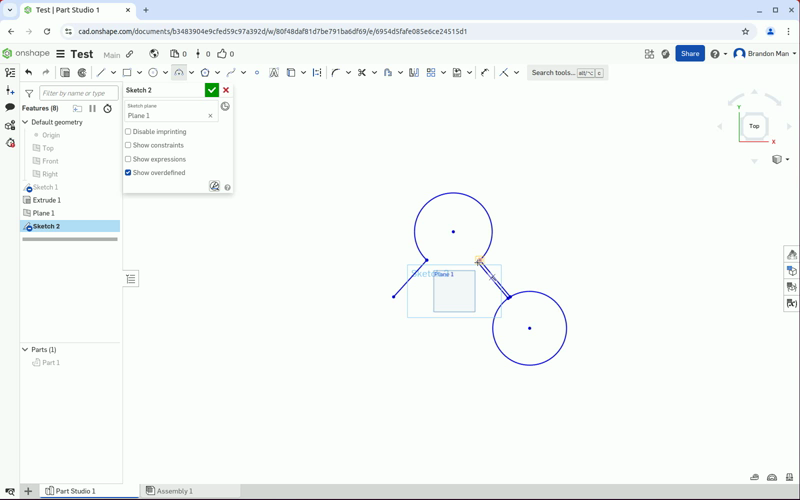
scroll(6)
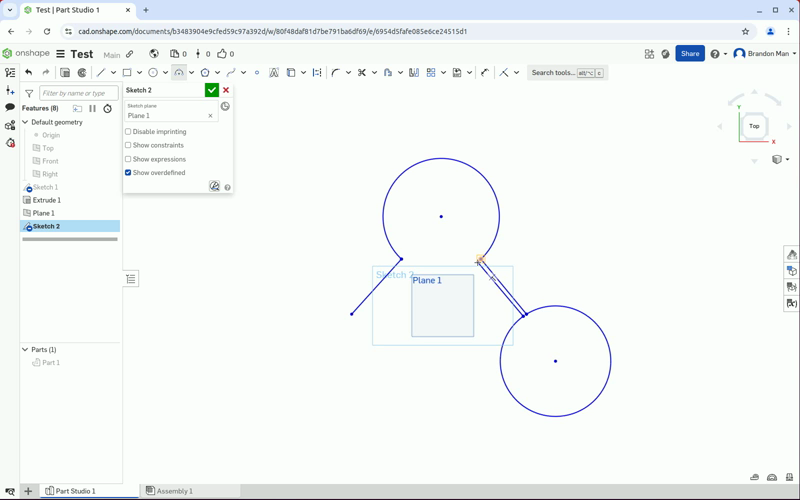
scroll(6)
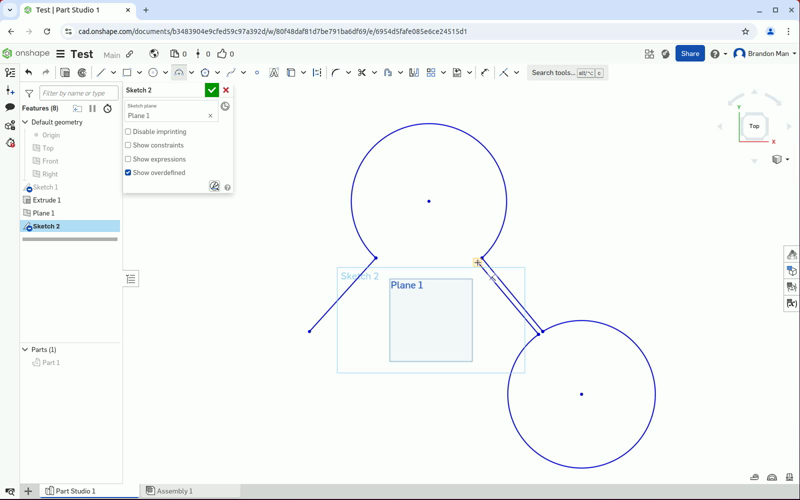
scroll(6)
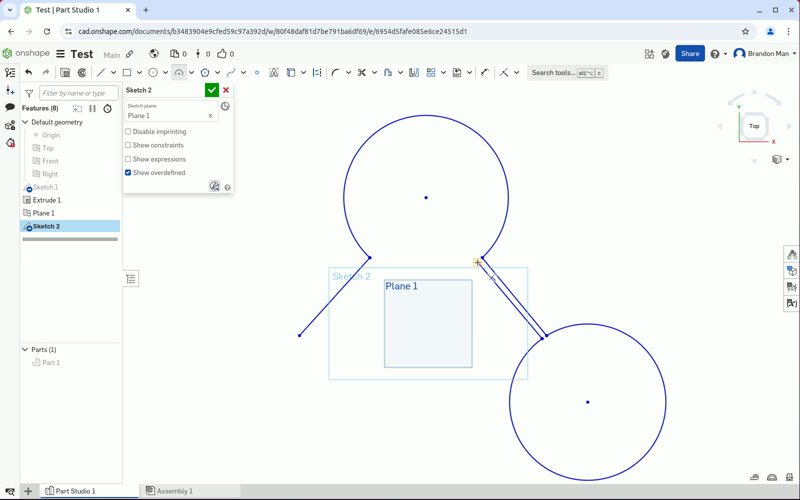
scroll(6)
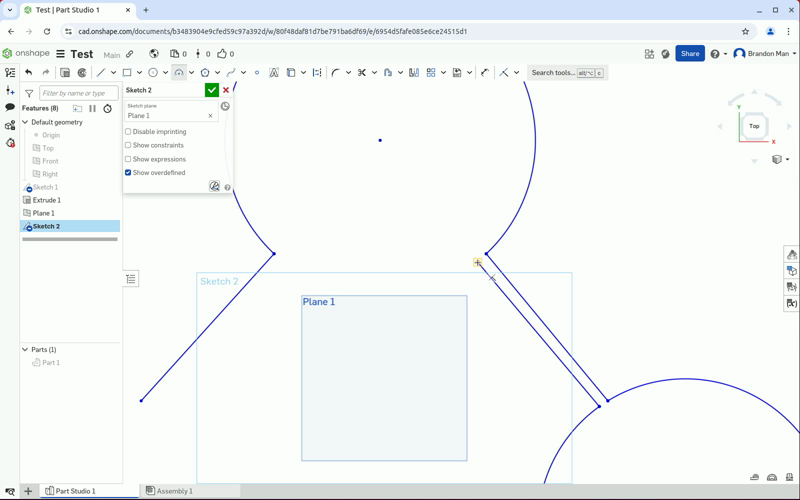
scroll(6)
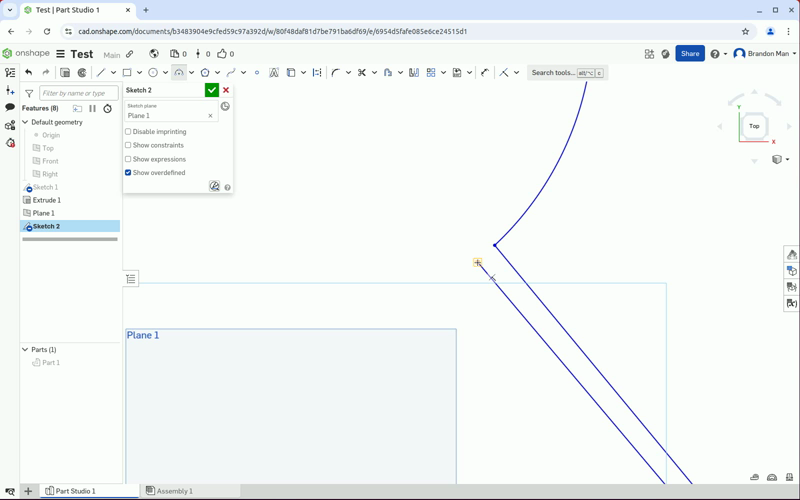
click(477, 262)
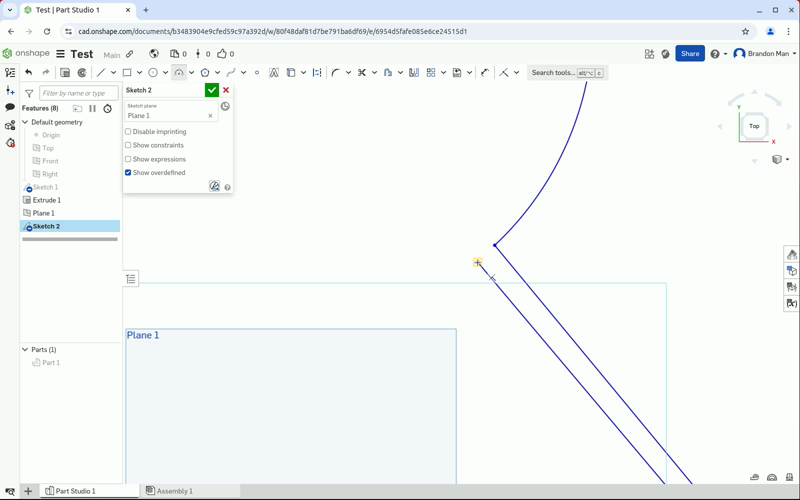
scroll(-6)
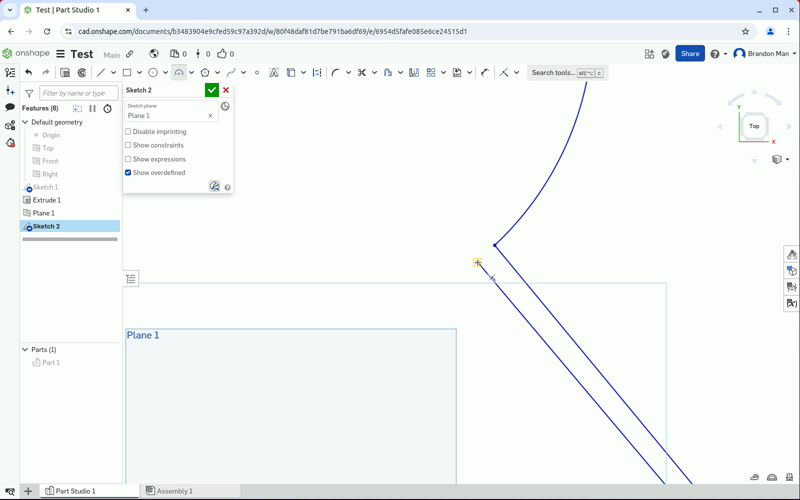
scroll(-6)
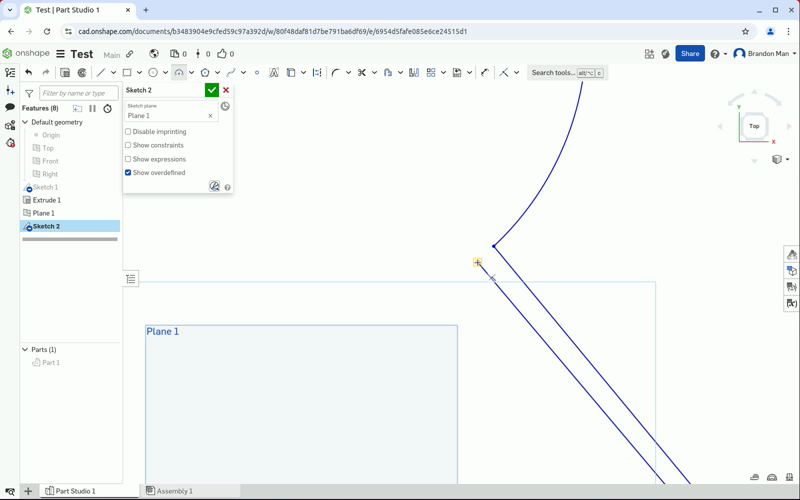
scroll(-6)
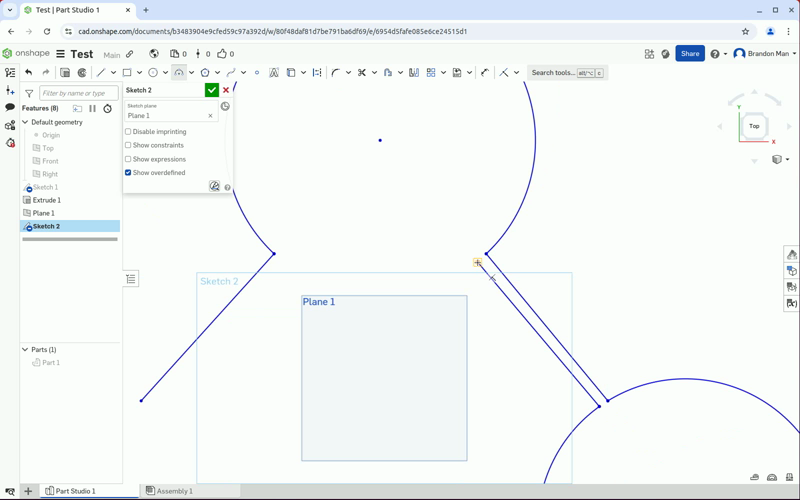
scroll(-6)
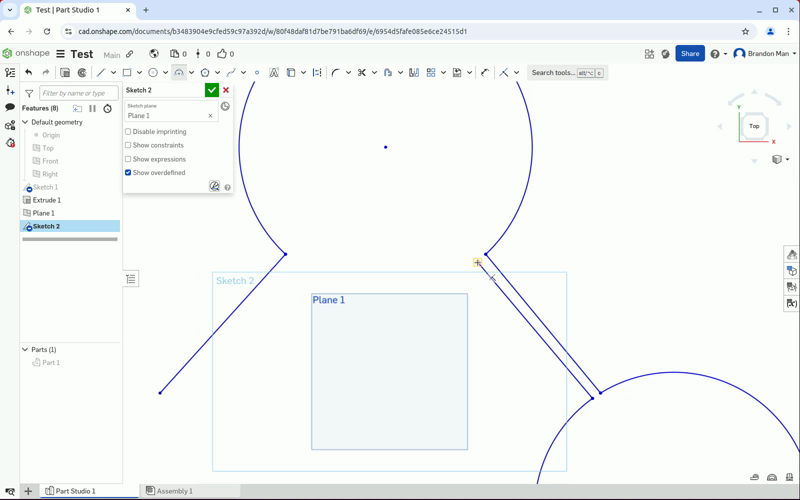
scroll(-6)
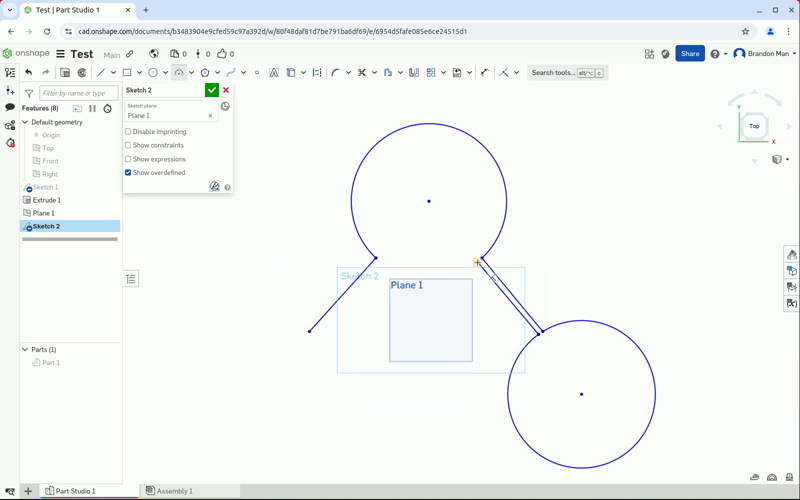
scroll(-6)
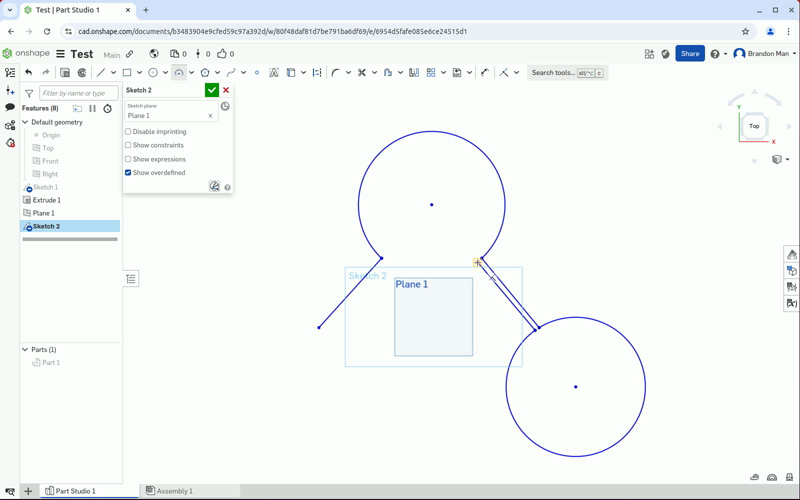
scroll(-6)
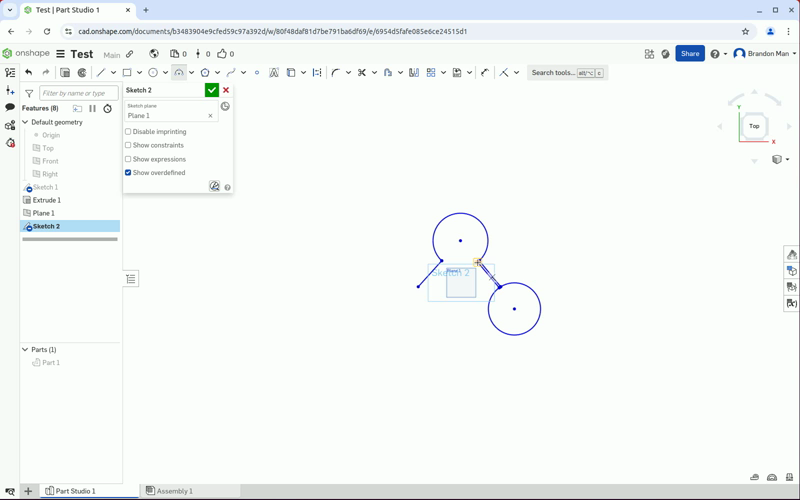
key_down(shift)
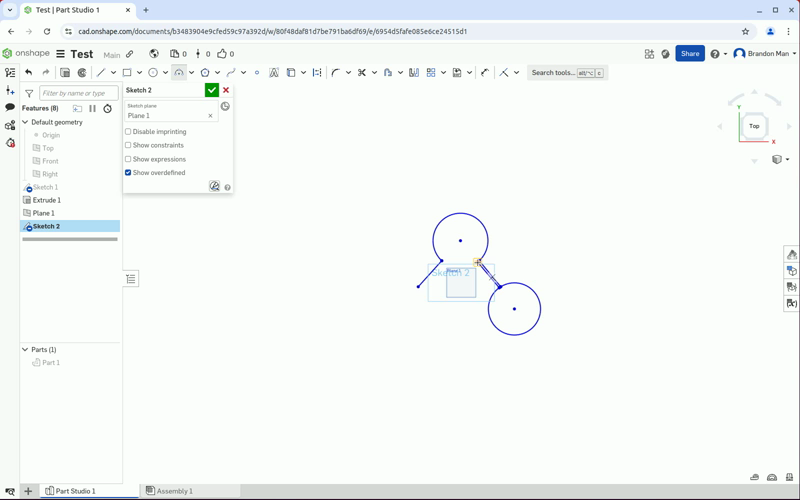
mouse_move(442, 262)
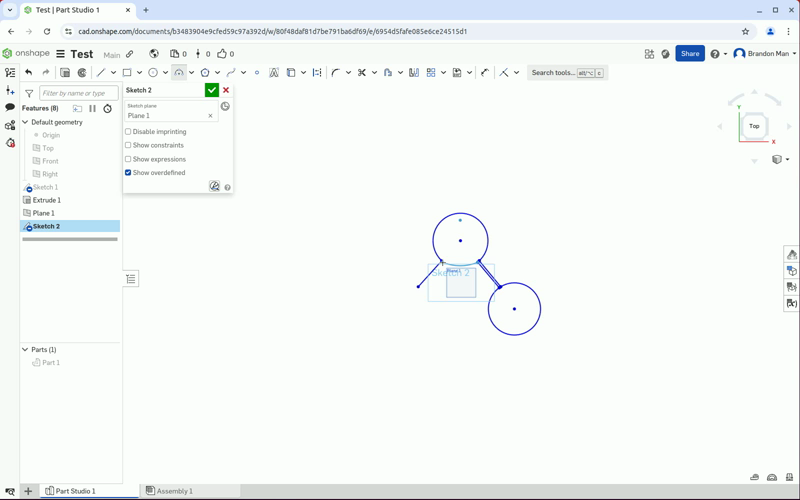
scroll(6)
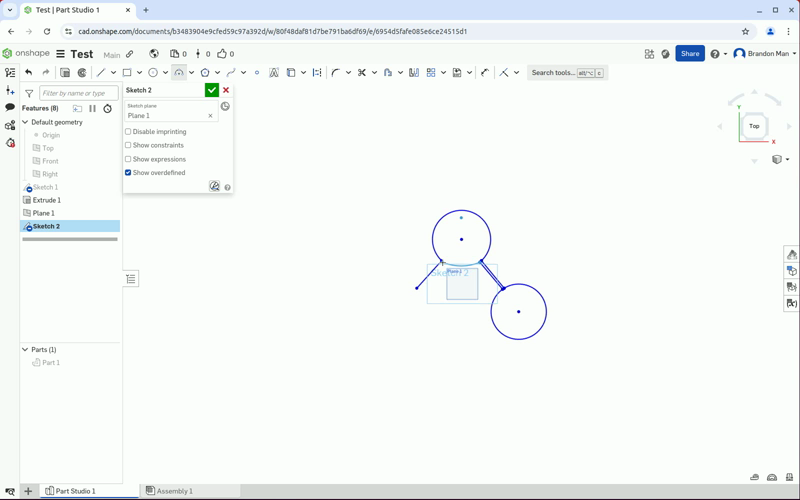
scroll(6)
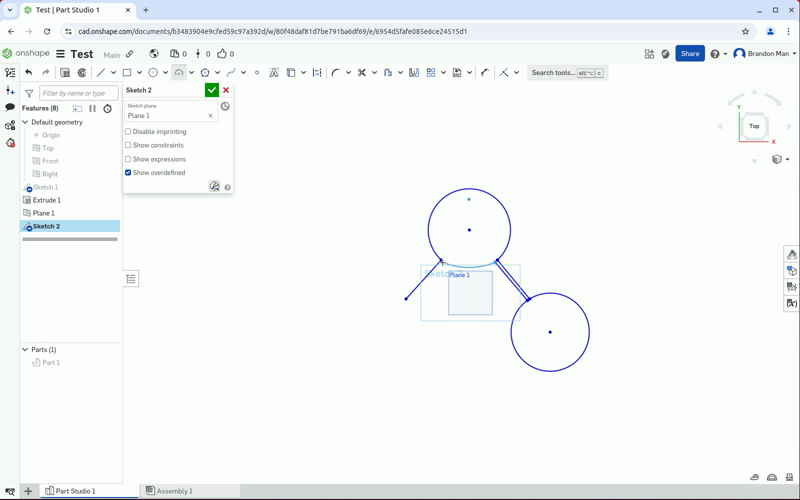
scroll(6)
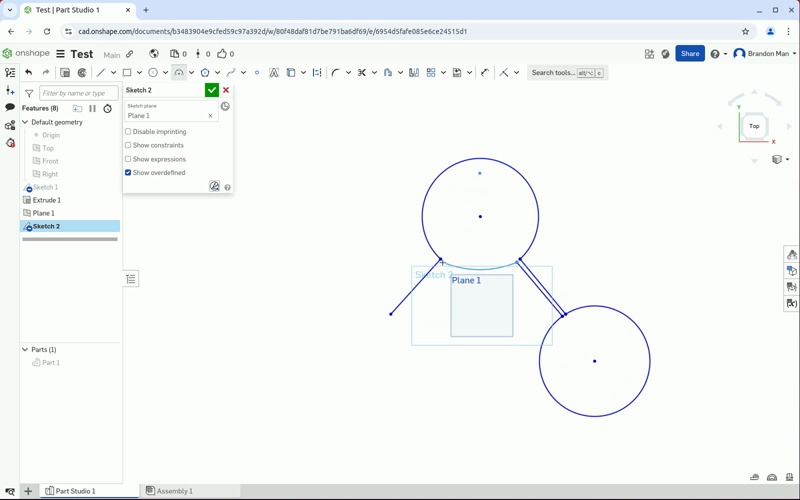
scroll(6)
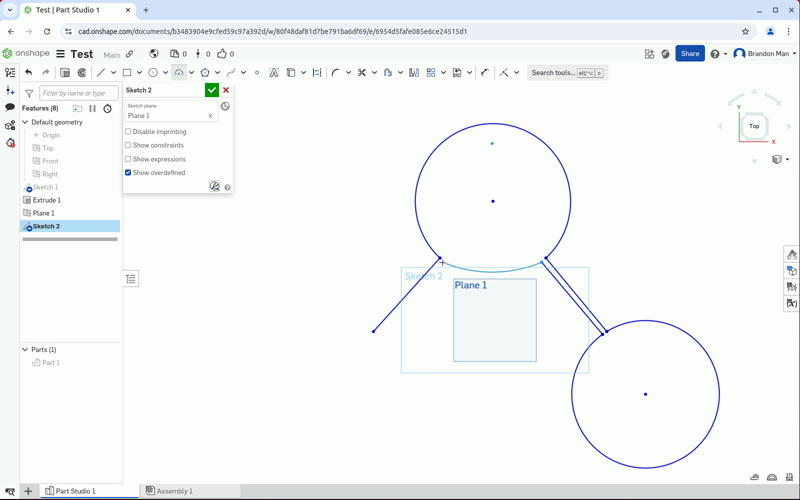
scroll(6)
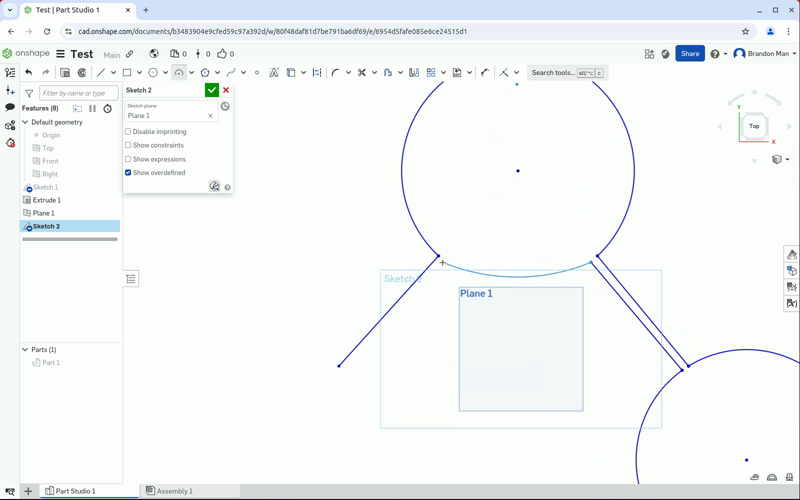
scroll(6)
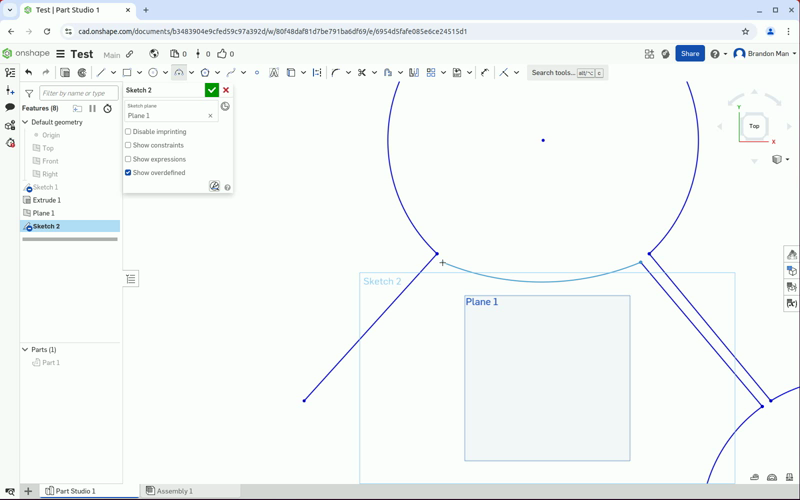
scroll(6)
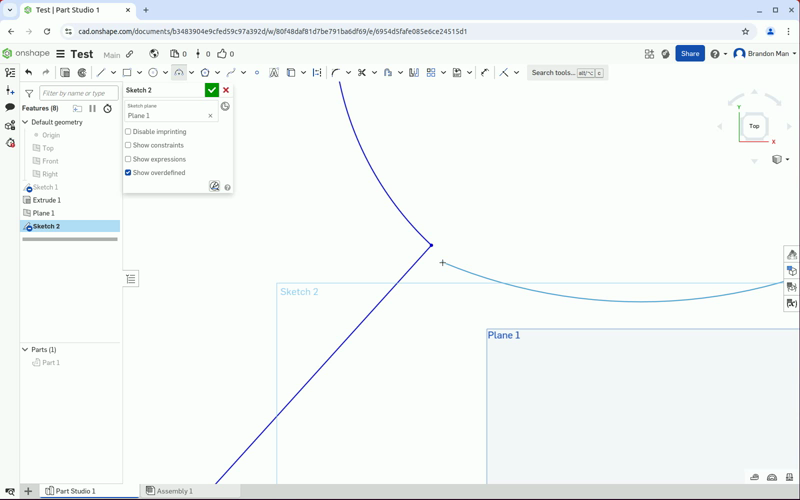
click(442, 262)
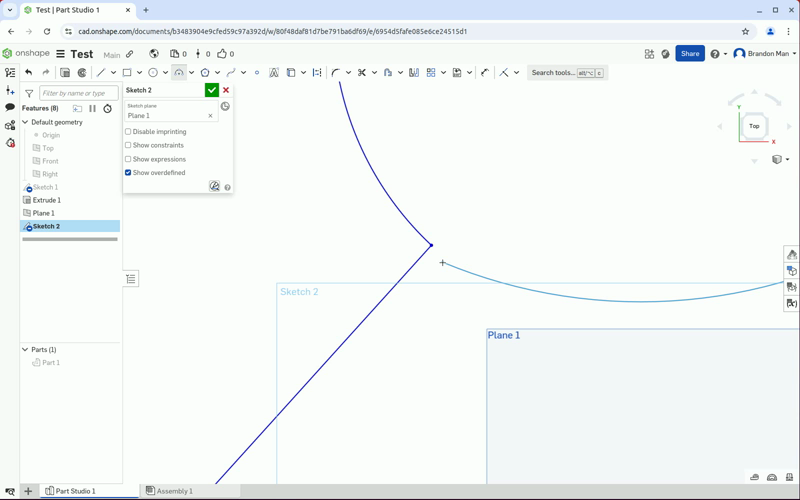
scroll(-6)
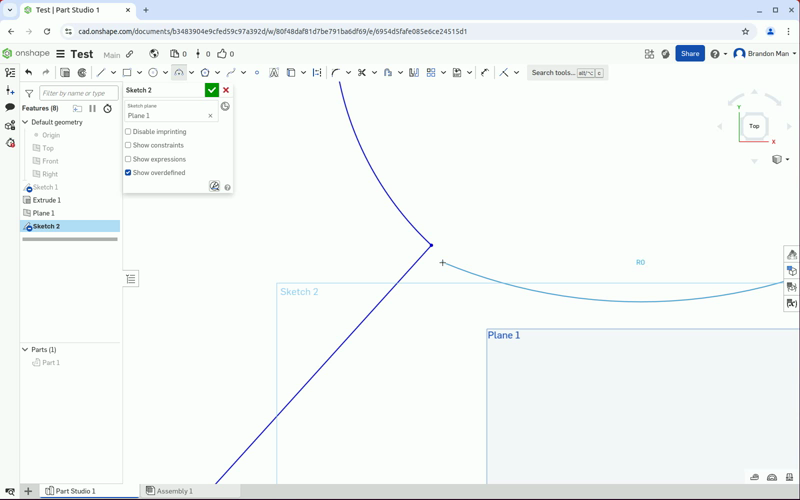
scroll(-6)
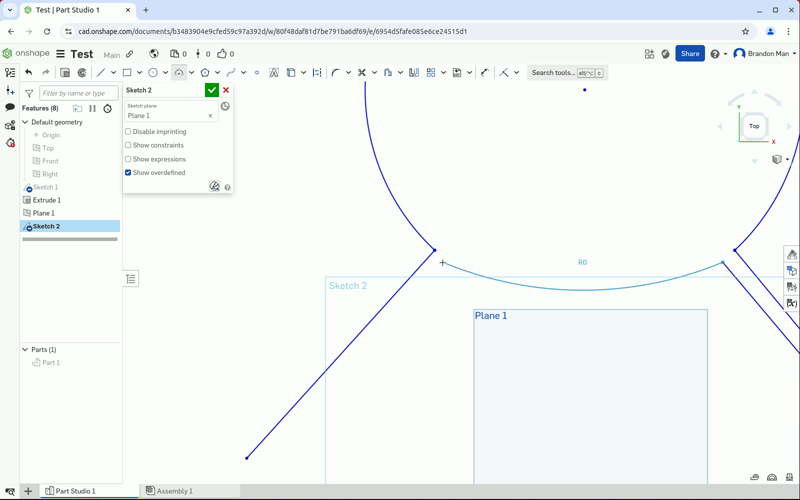
scroll(-6)
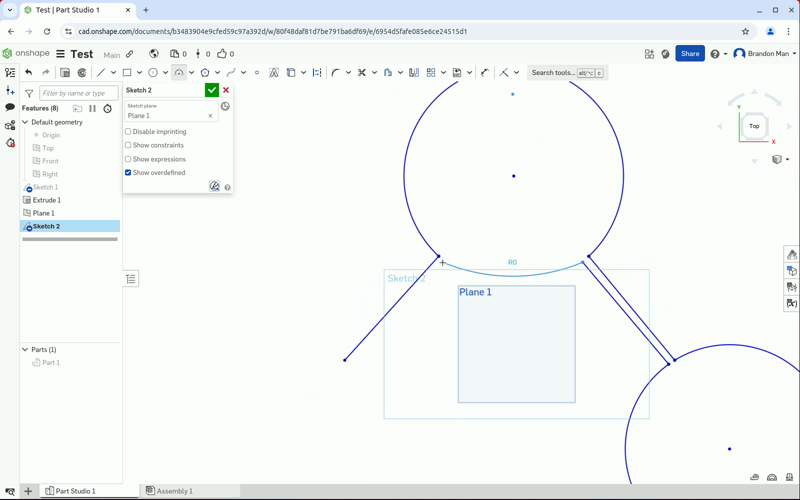
scroll(-6)
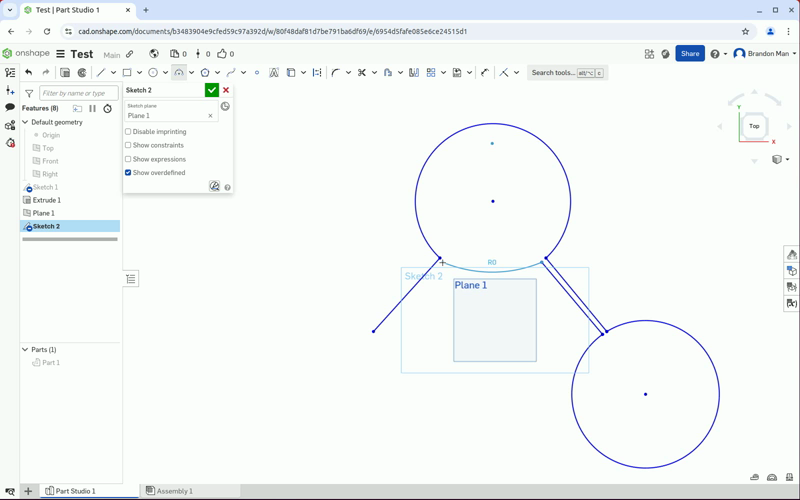
scroll(-6)
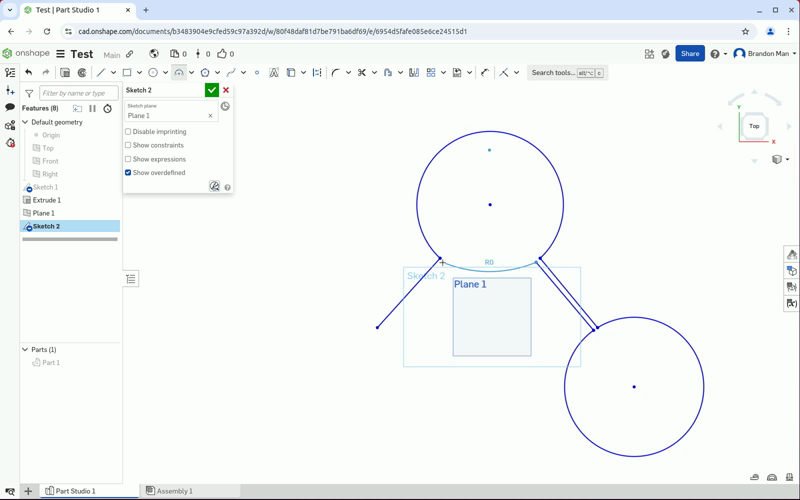
scroll(-6)
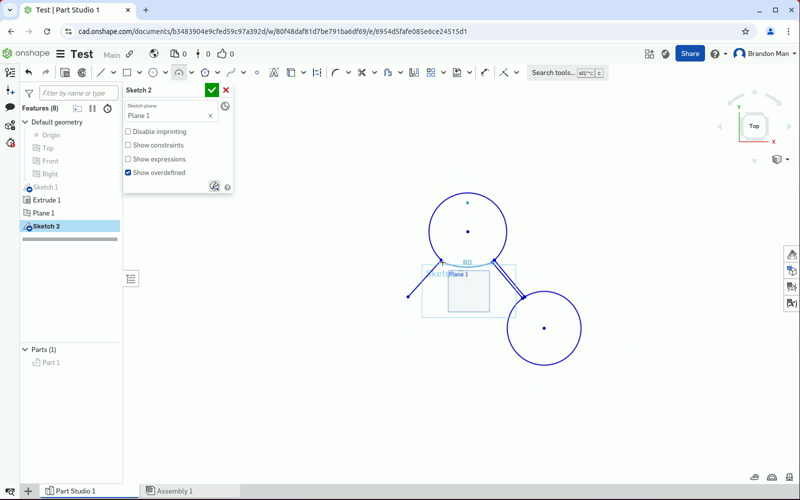
scroll(-6)
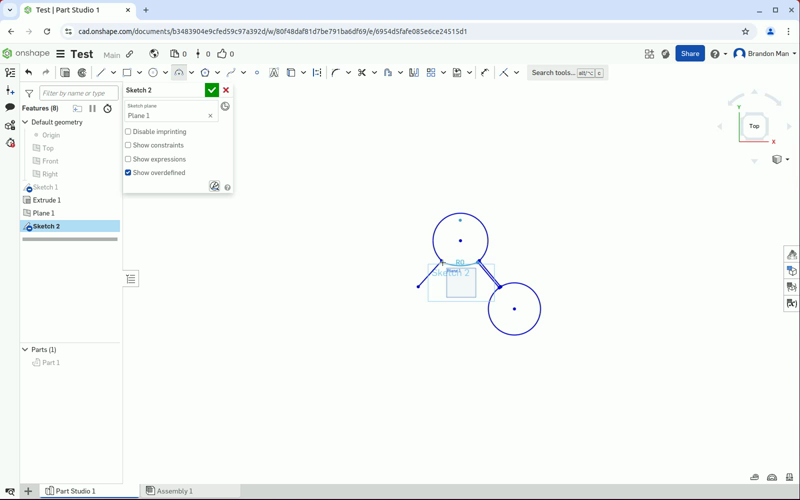
mouse_move(460, 268)
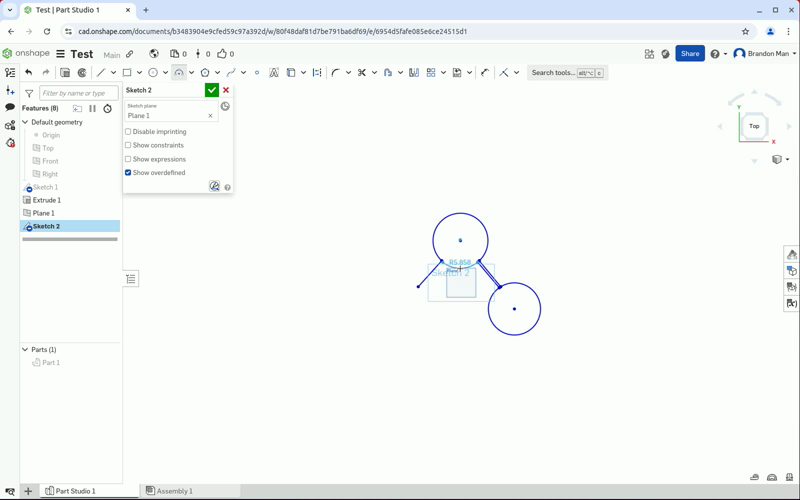
click(460, 268)
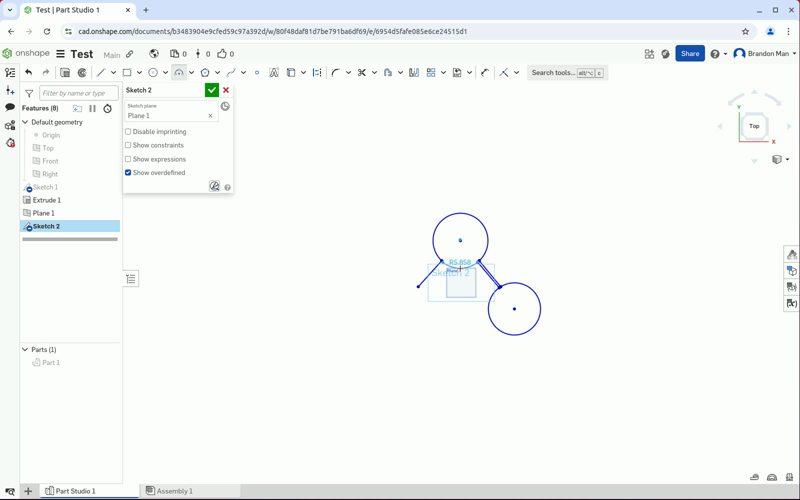
key_up(shift)
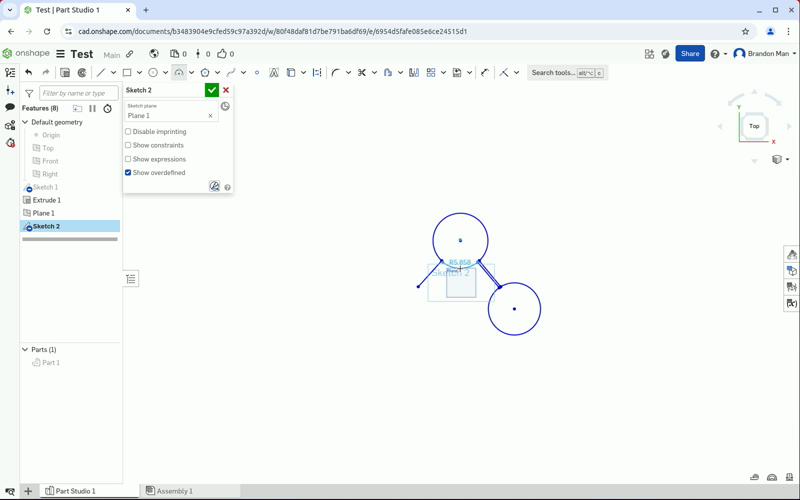
key(esc)
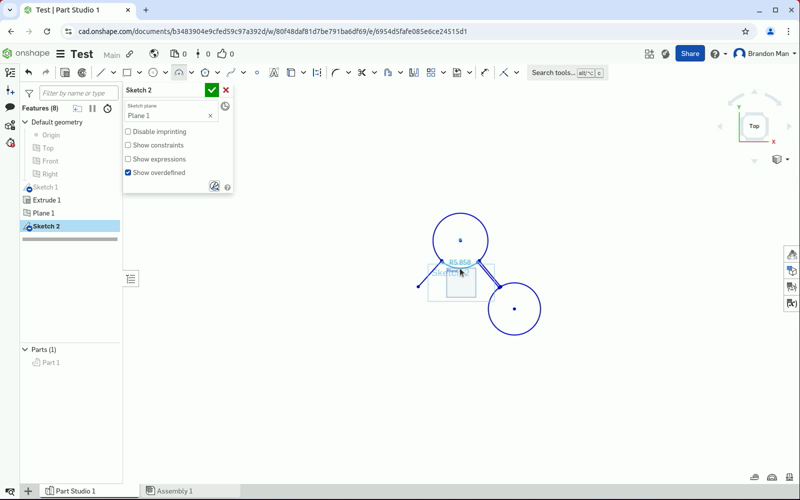
key(l)
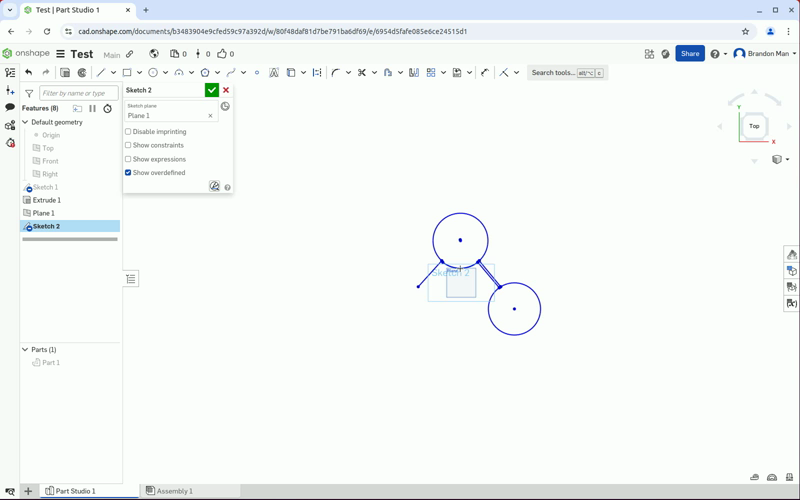
mouse_move(442, 262)
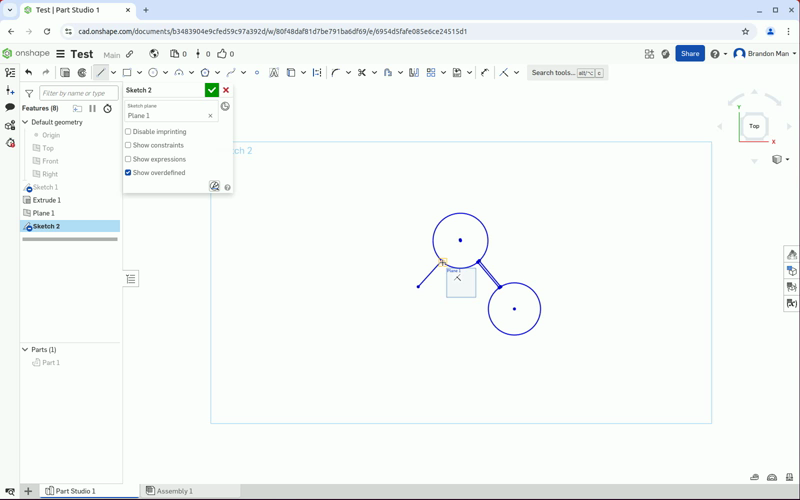
scroll(6)
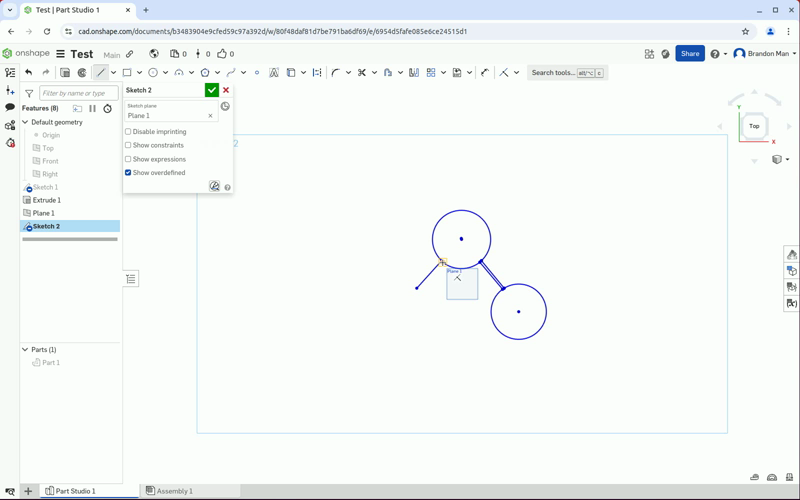
scroll(6)
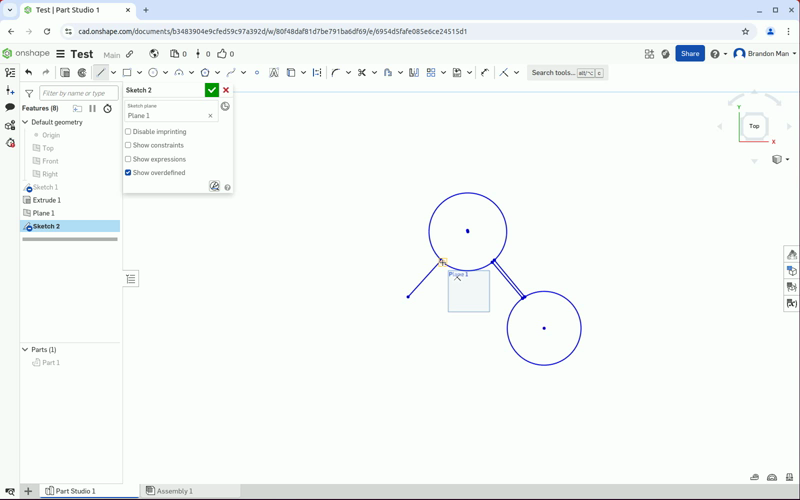
scroll(6)
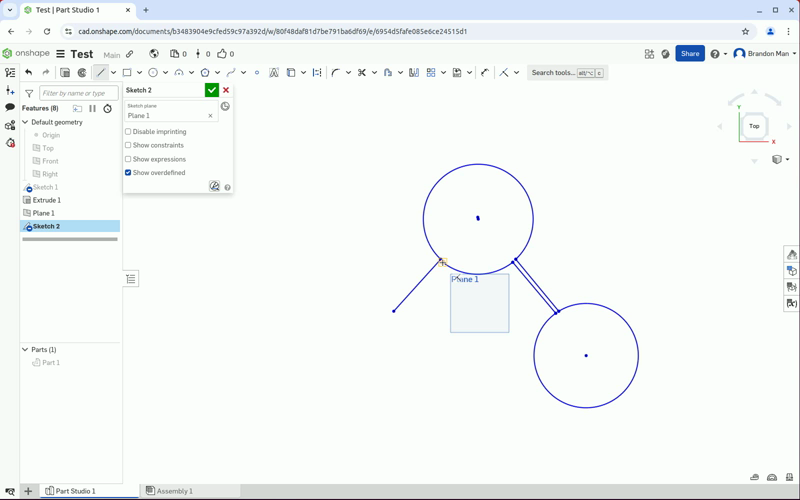
scroll(6)
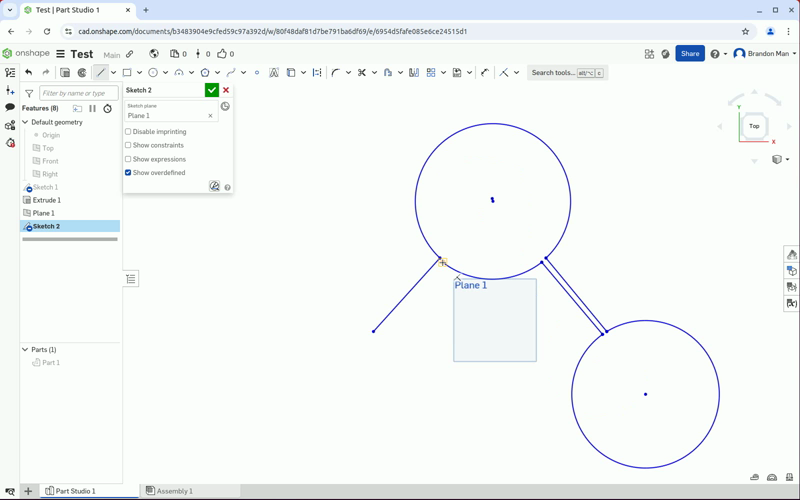
scroll(6)
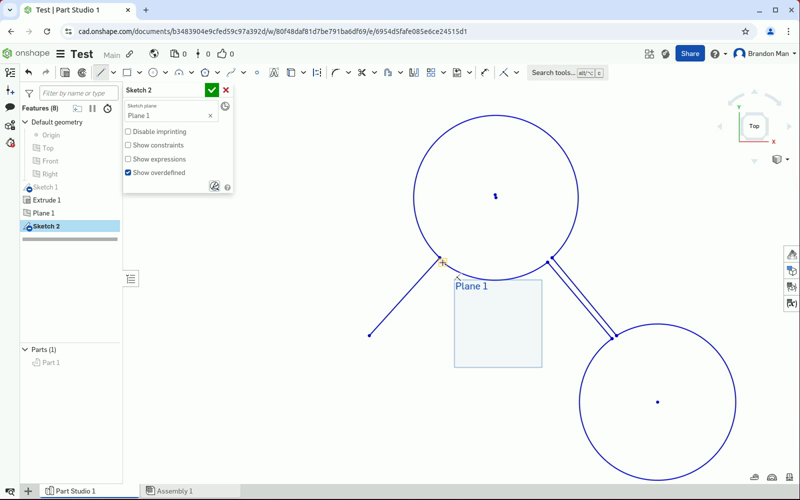
scroll(6)
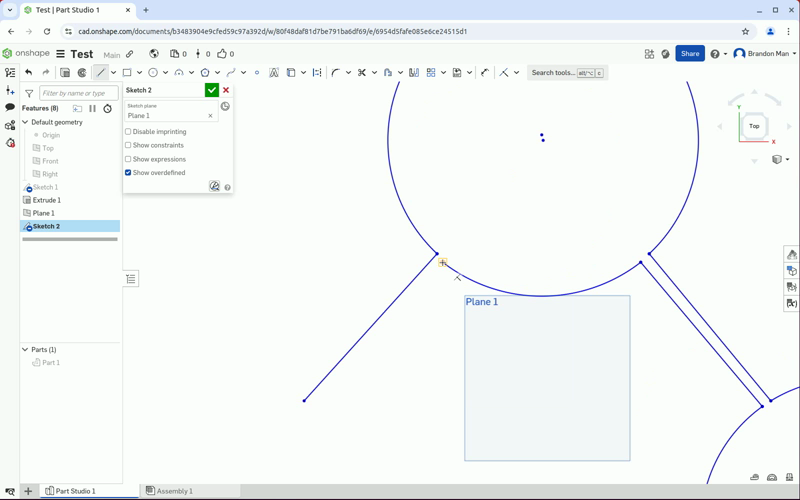
scroll(6)
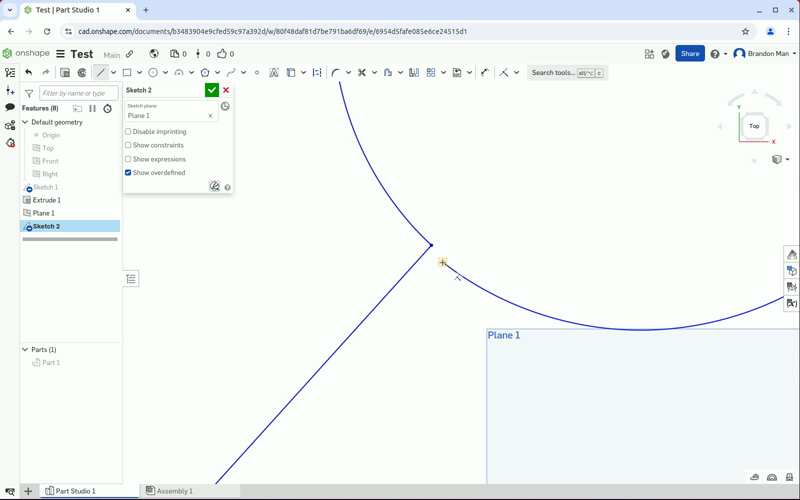
click(442, 262)
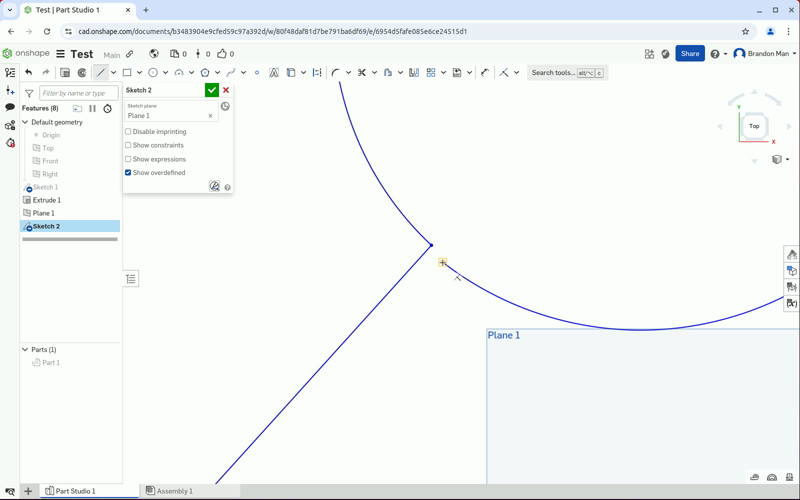
scroll(-6)
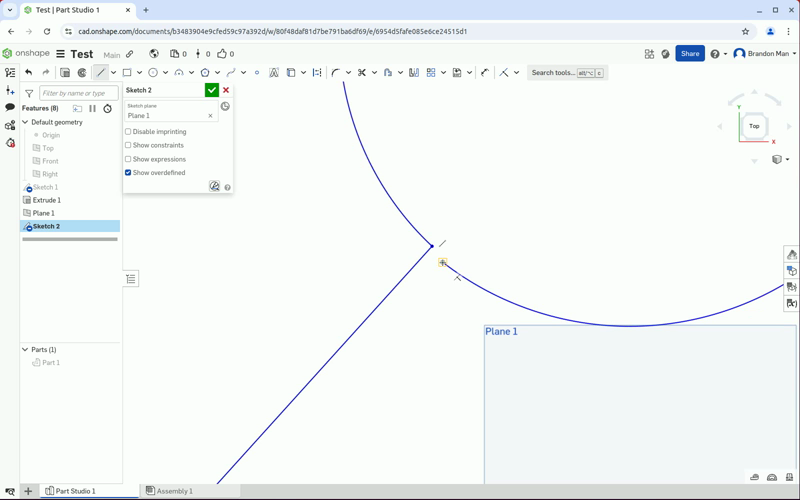
scroll(-6)
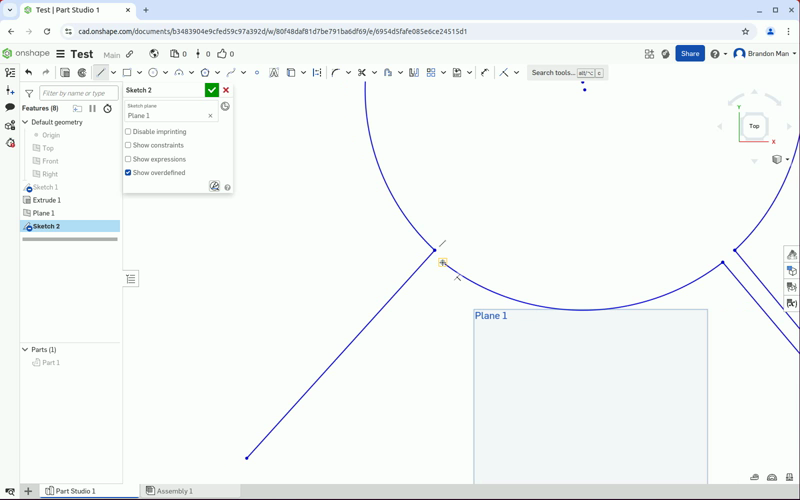
scroll(-6)
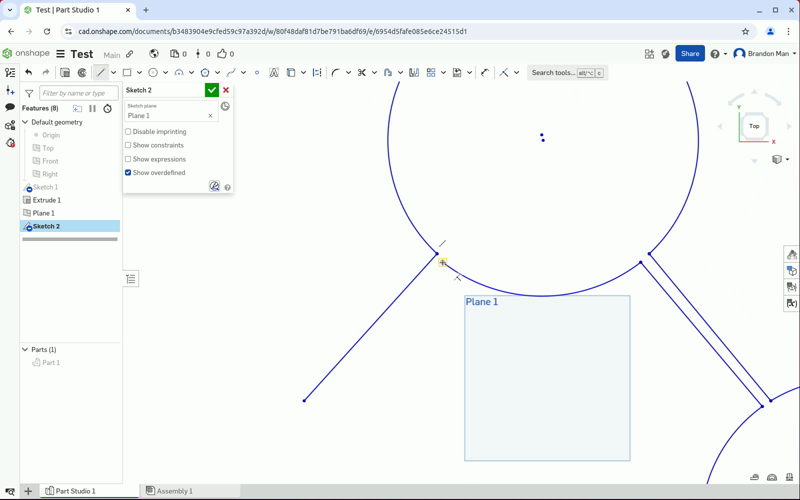
scroll(-6)
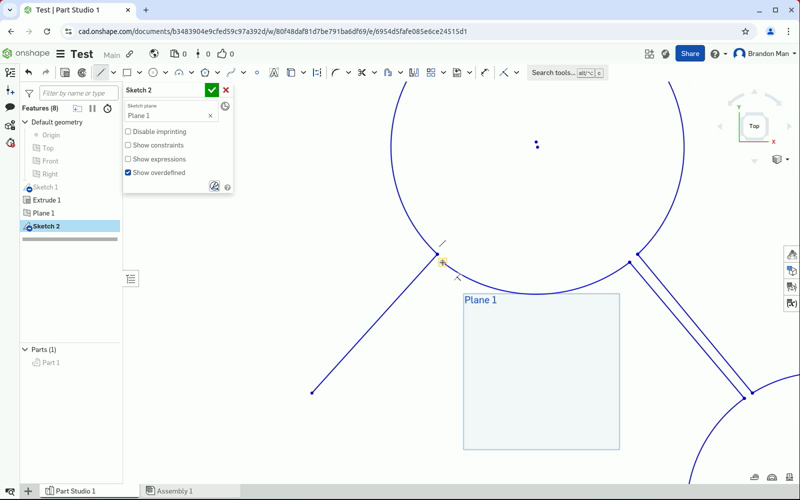
scroll(-6)
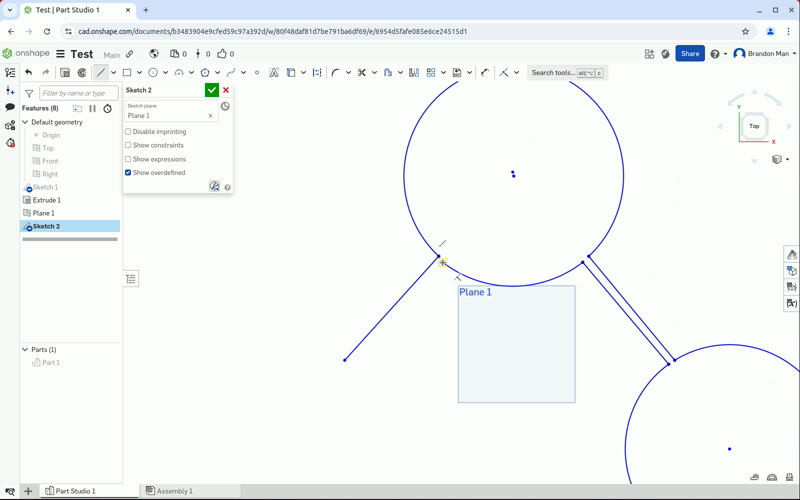
scroll(-6)
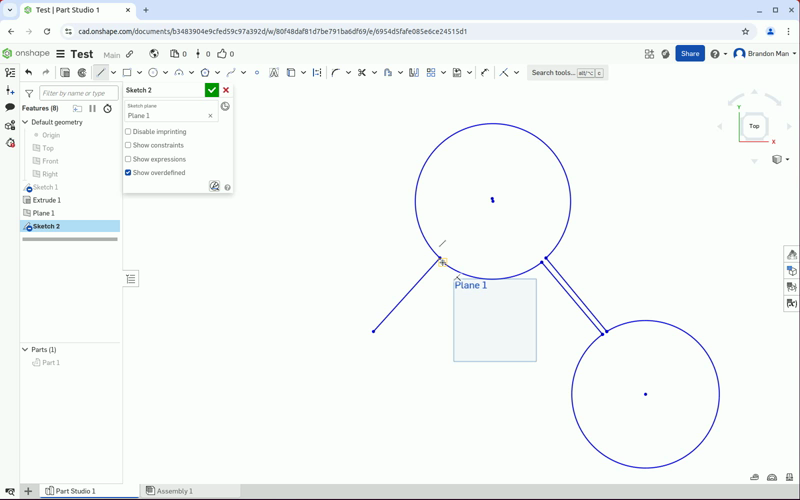
scroll(-6)
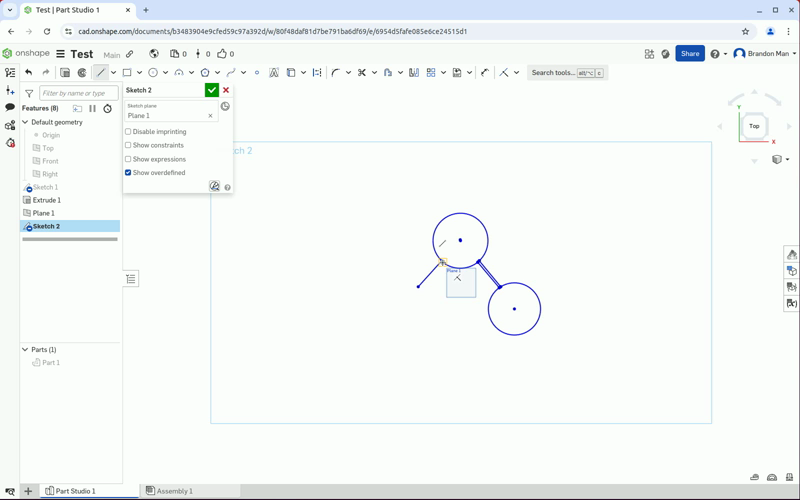
key_down(shift)
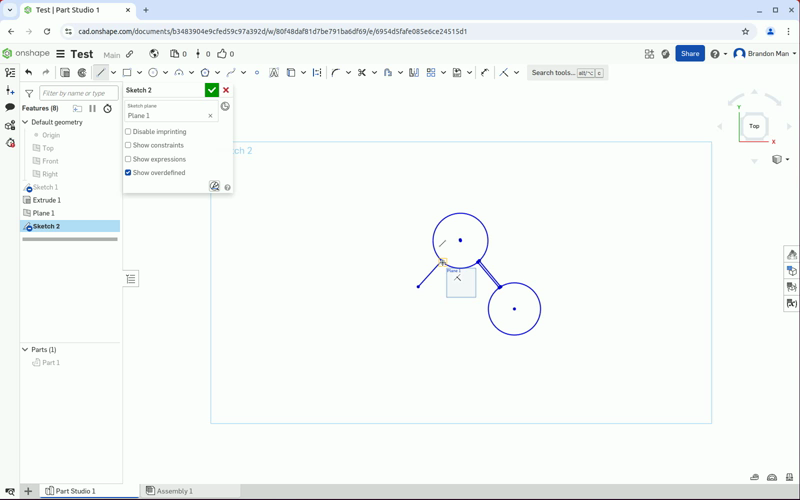
mouse_move(472, 262)
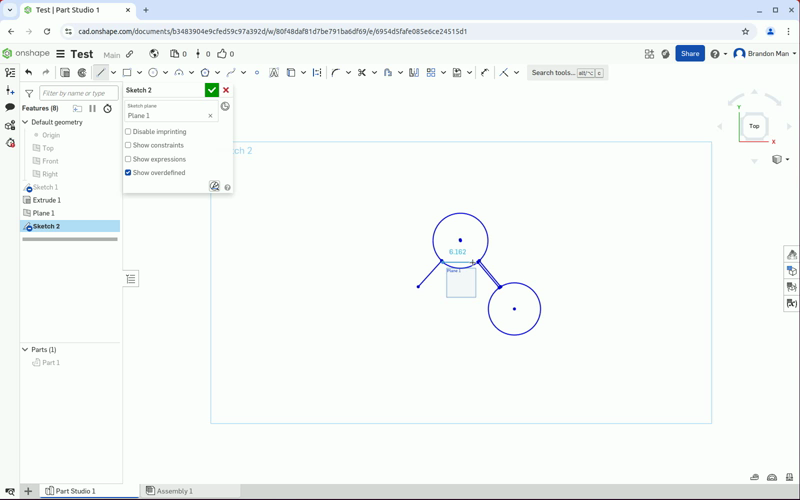
mouse_move(419, 287)
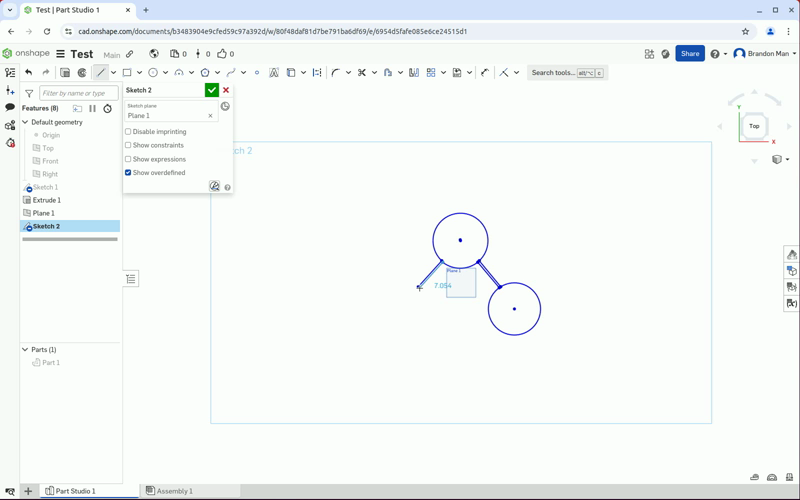
scroll(6)
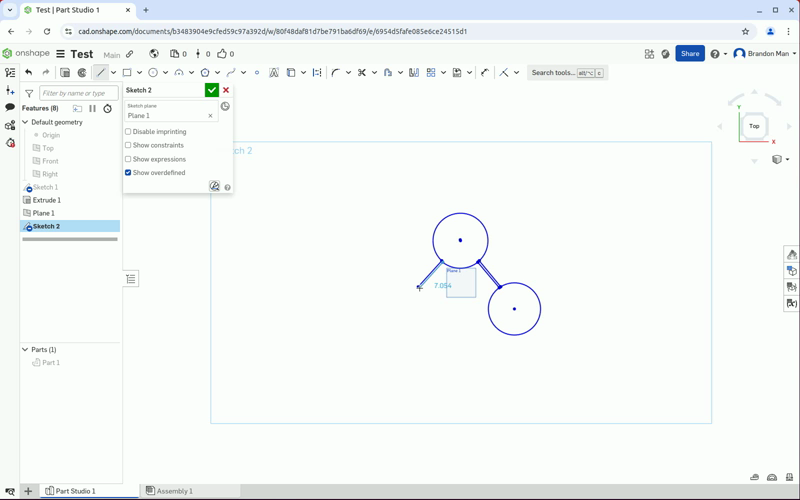
scroll(6)
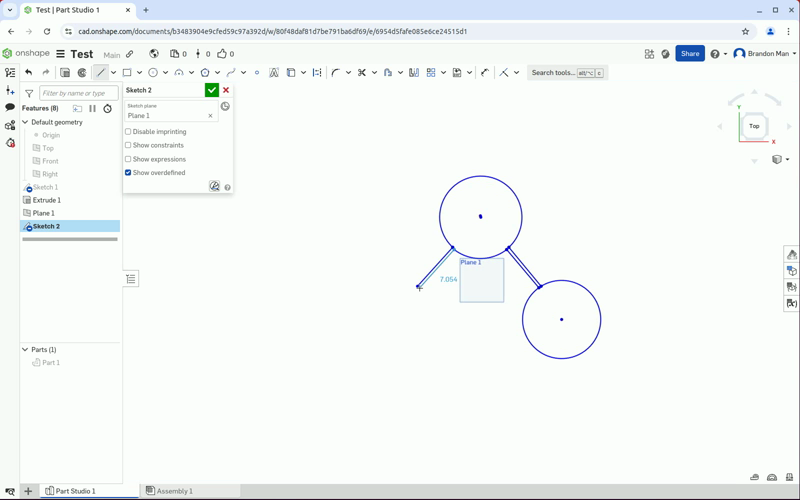
scroll(6)
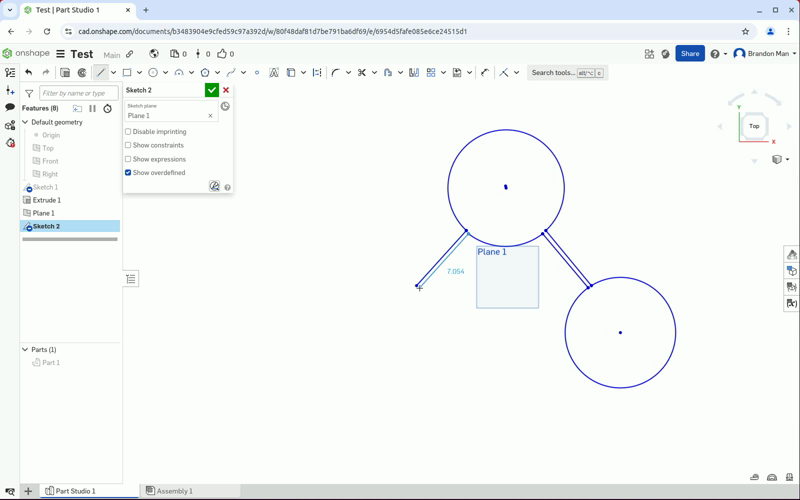
scroll(6)
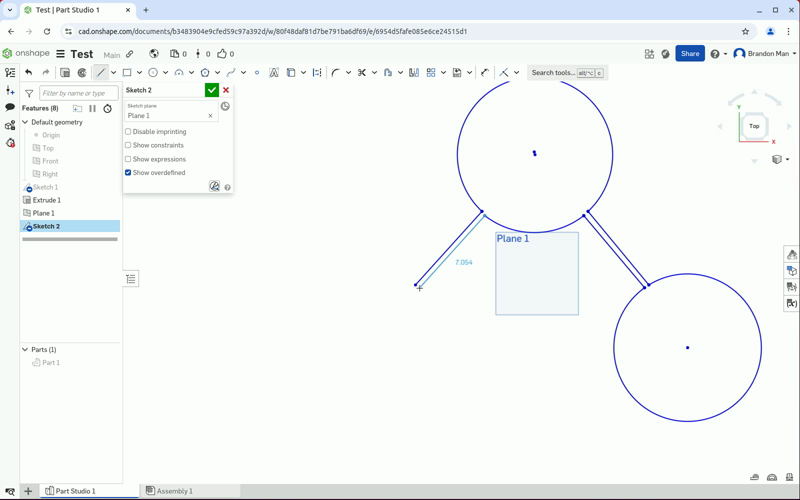
scroll(6)
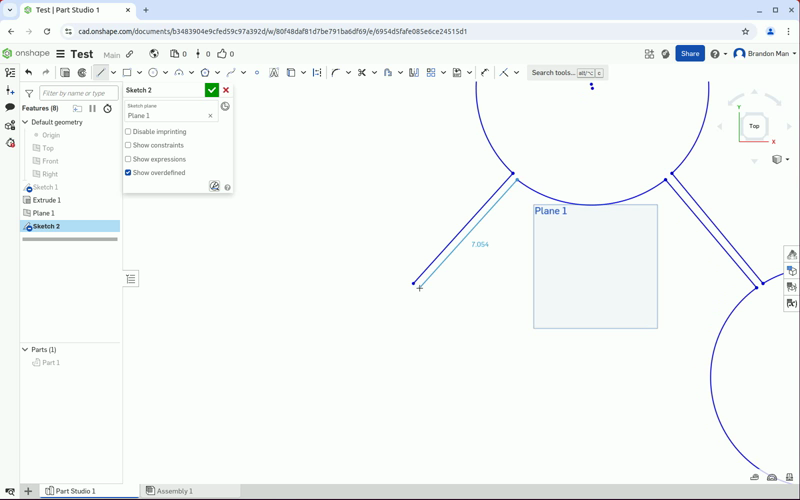
scroll(6)
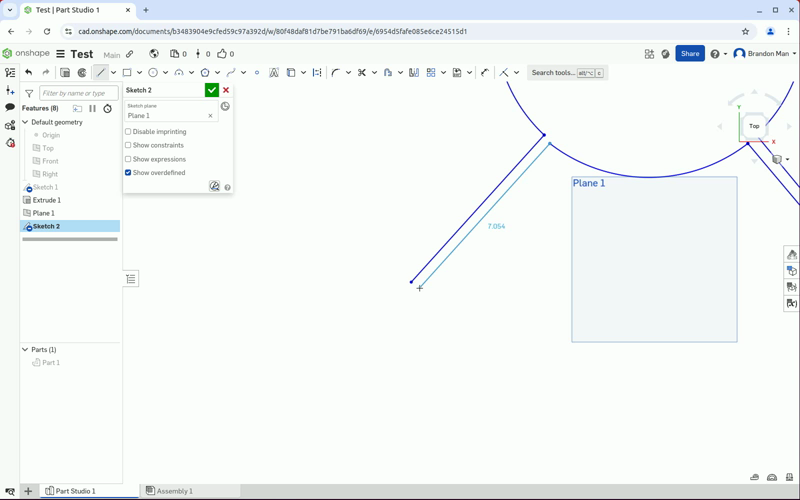
scroll(6)
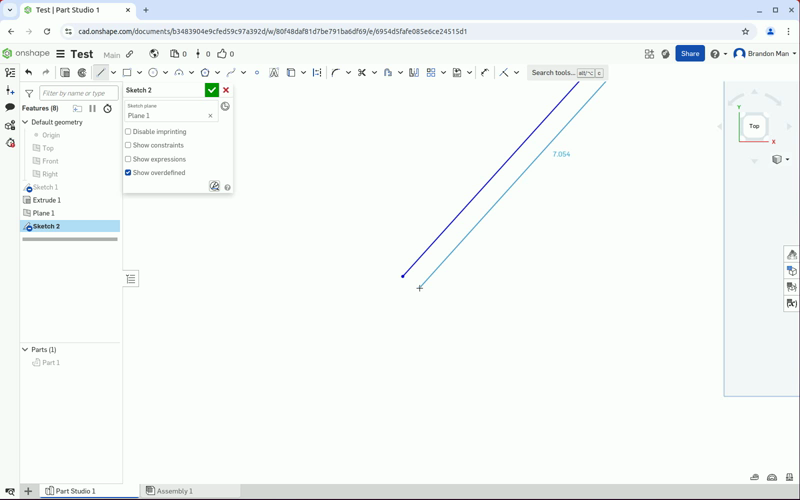
click(419, 287)
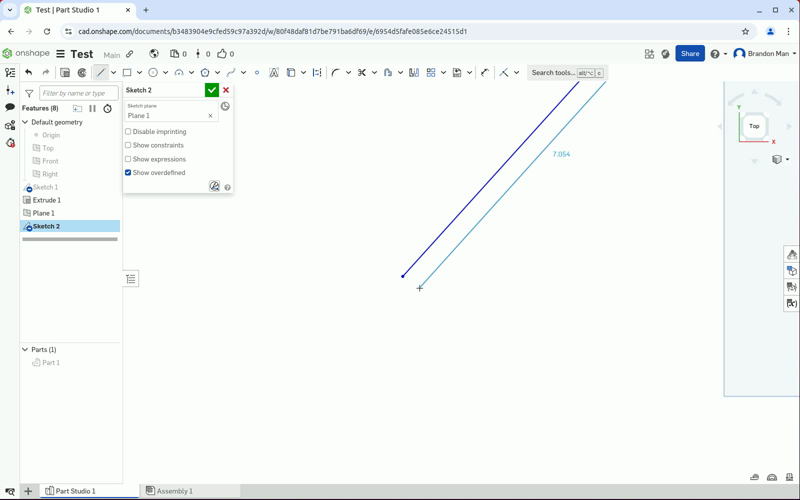
scroll(-6)
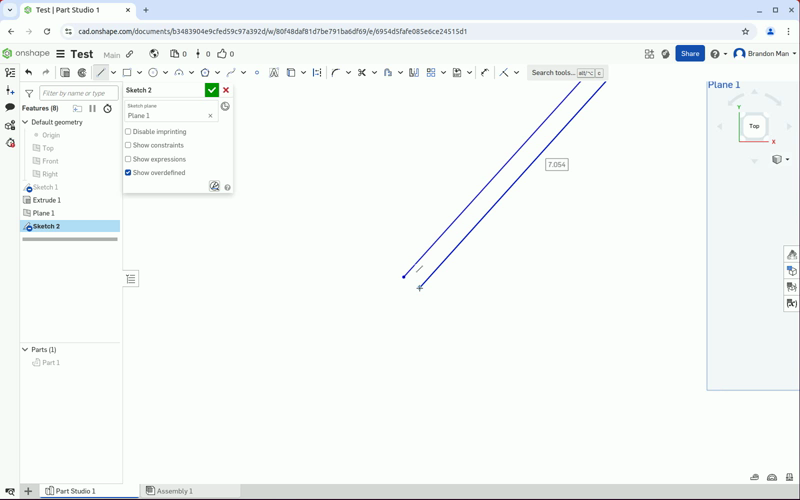
scroll(-6)
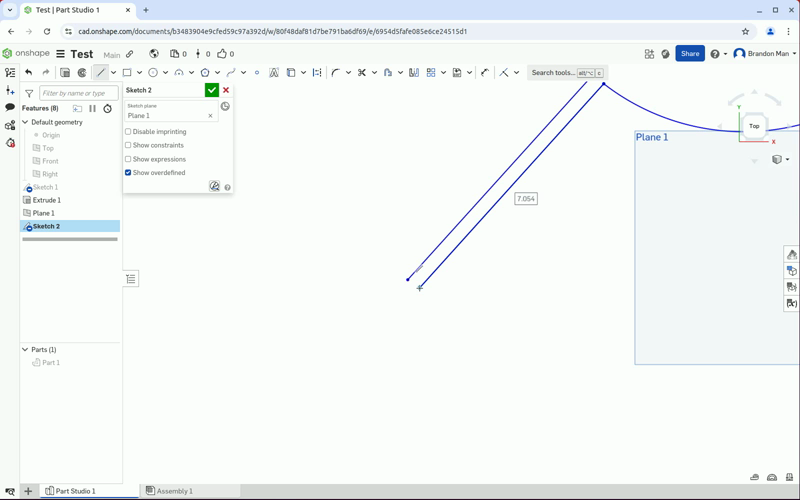
scroll(-6)
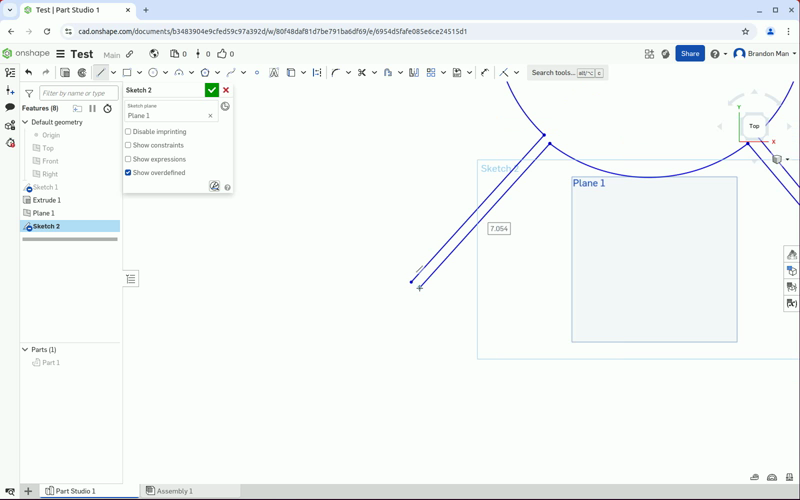
scroll(-6)
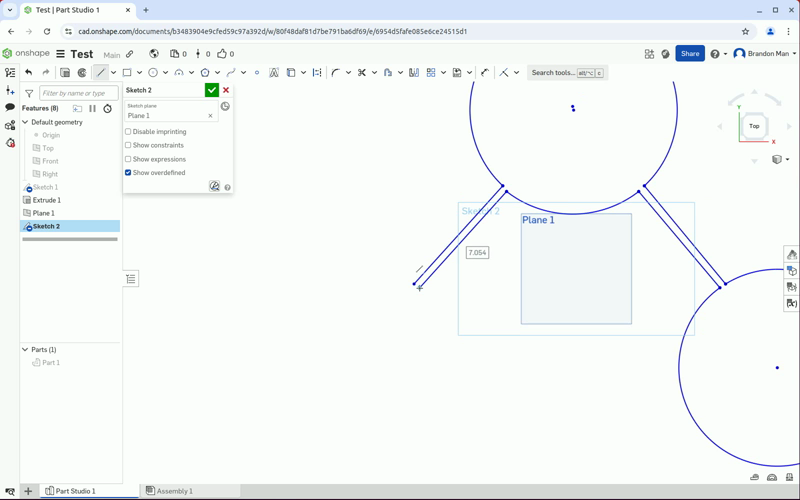
scroll(-6)
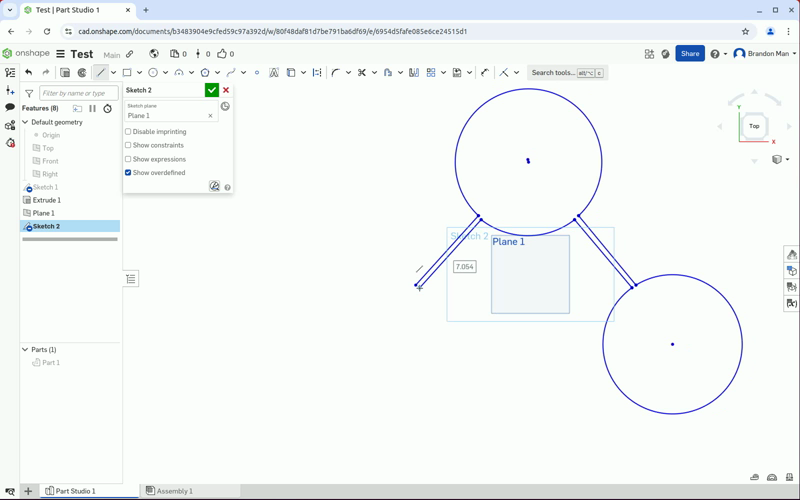
scroll(-6)
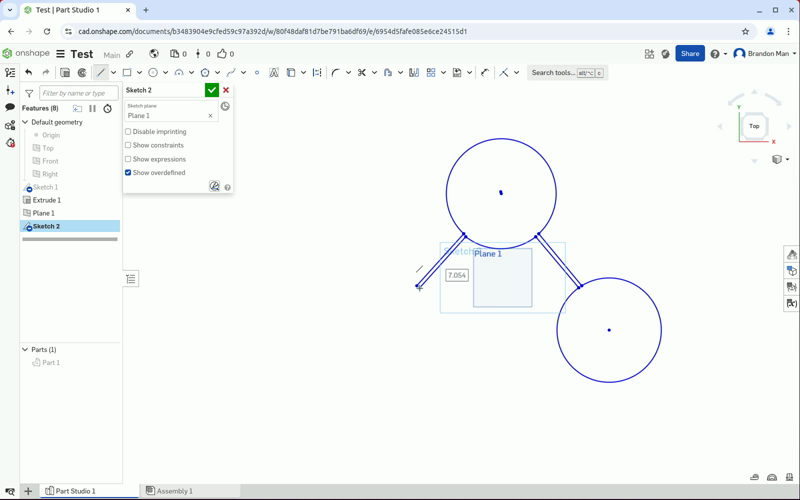
scroll(-6)
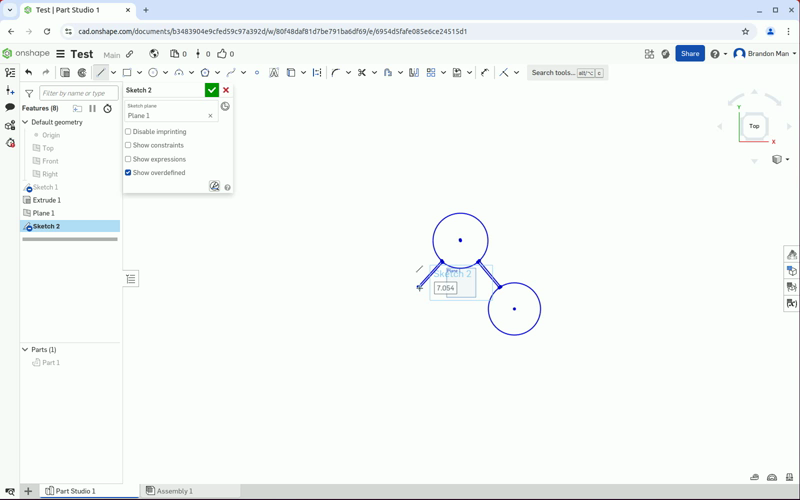
key_up(shift)
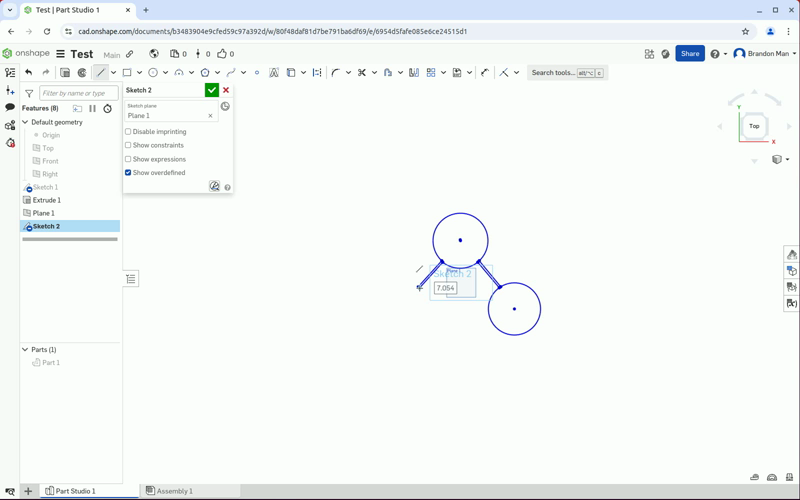
key(esc)
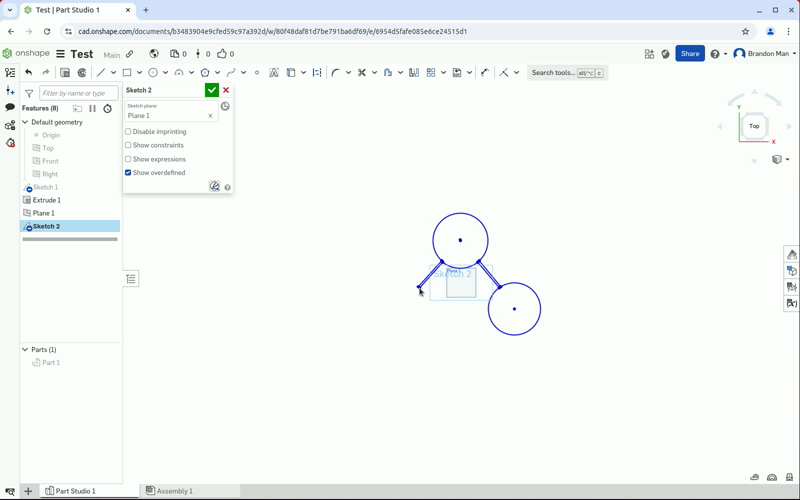
key(a)
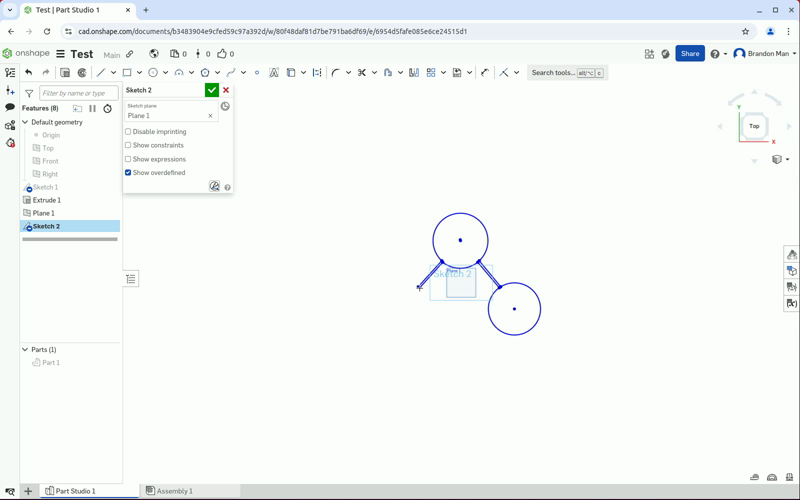
mouse_move(419, 287)
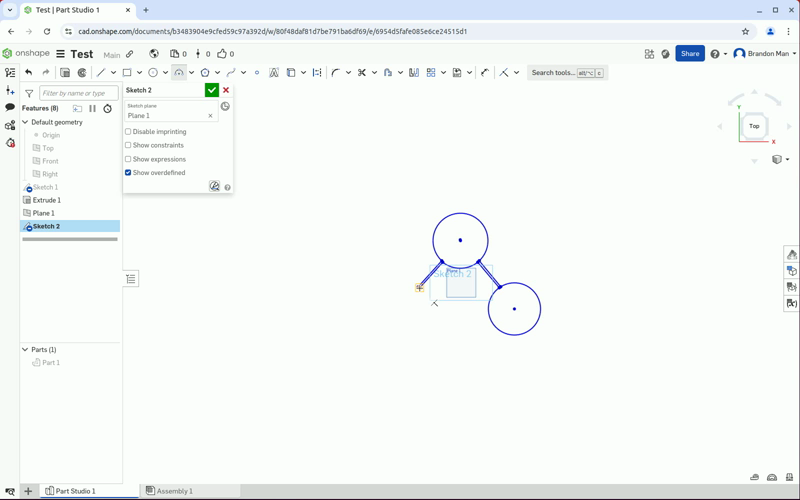
scroll(6)
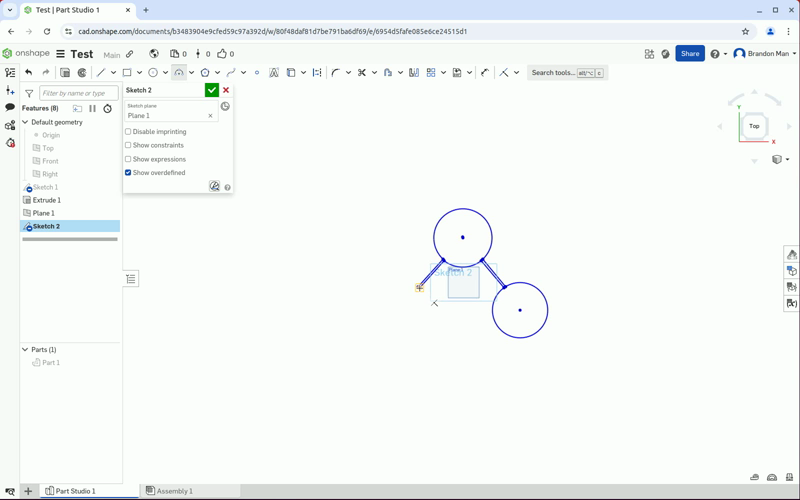
scroll(6)
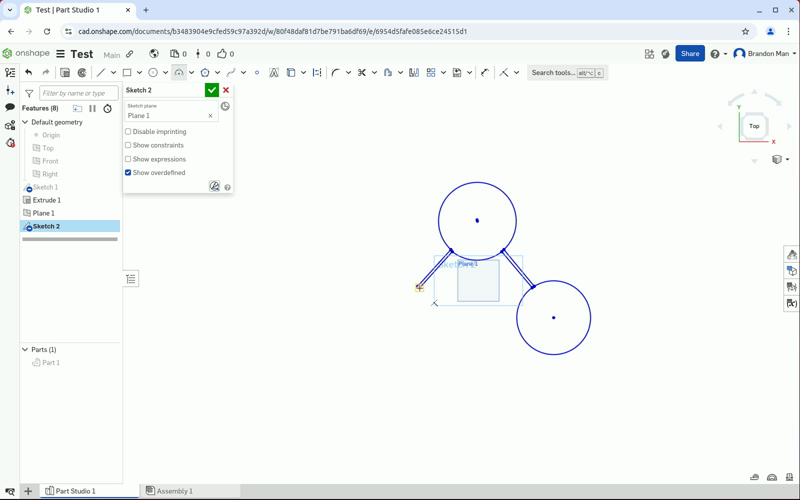
scroll(6)
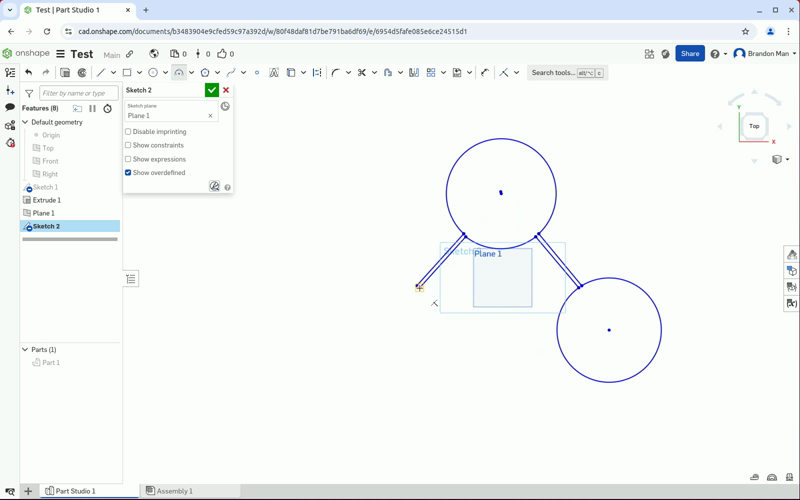
scroll(6)
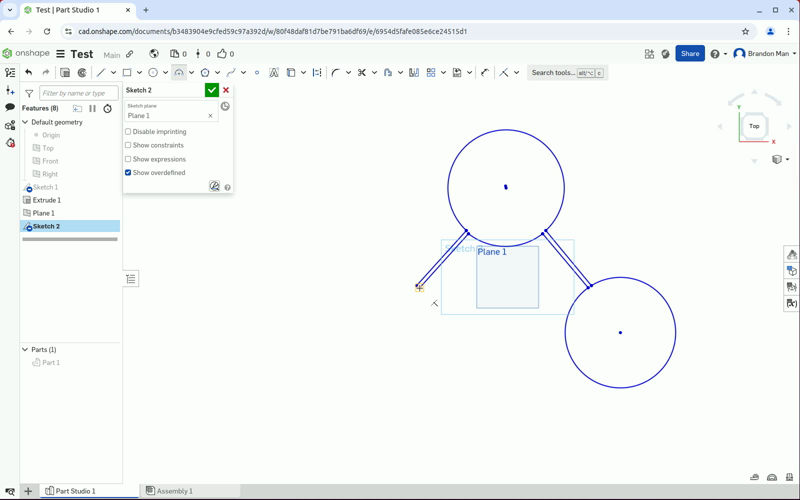
scroll(6)
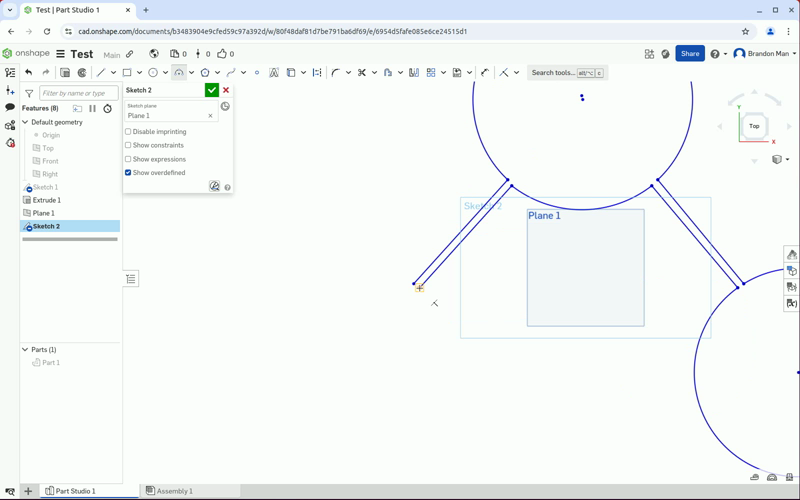
scroll(6)
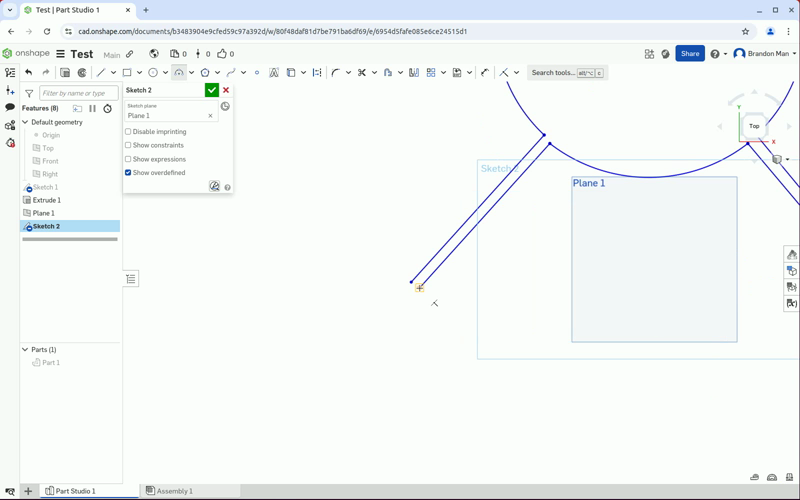
scroll(6)
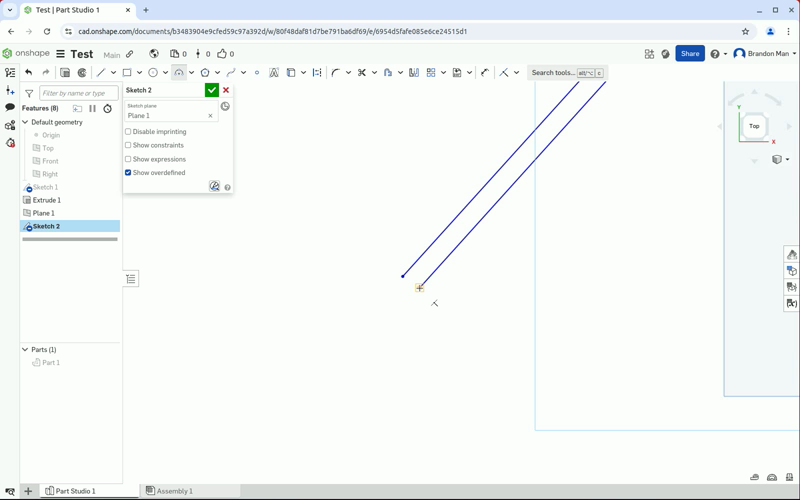
click(419, 287)
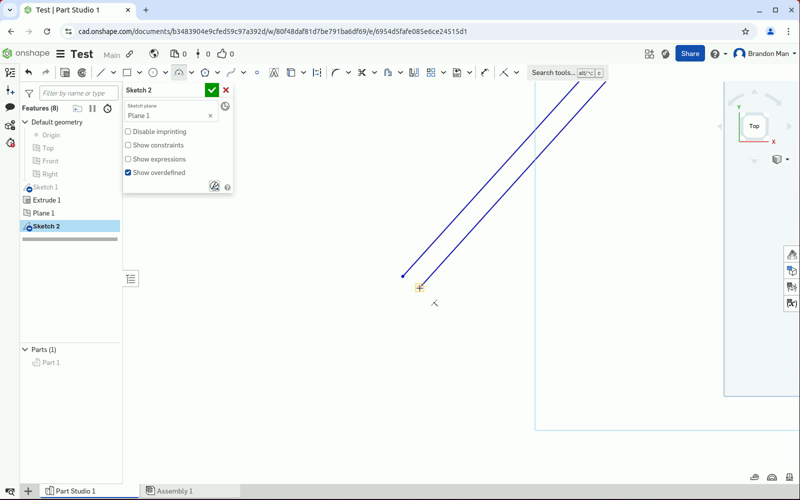
scroll(-6)
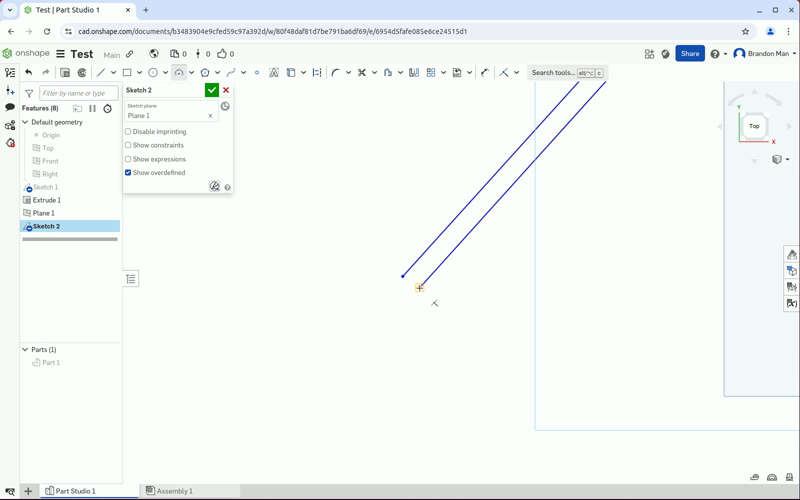
scroll(-6)
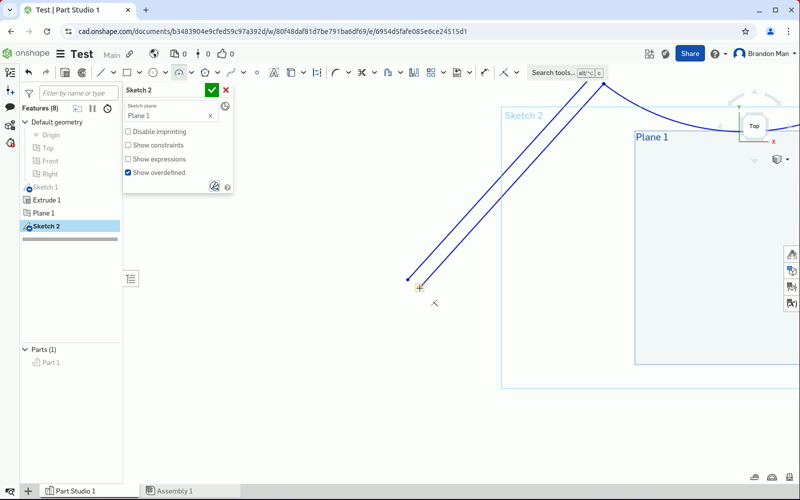
scroll(-6)
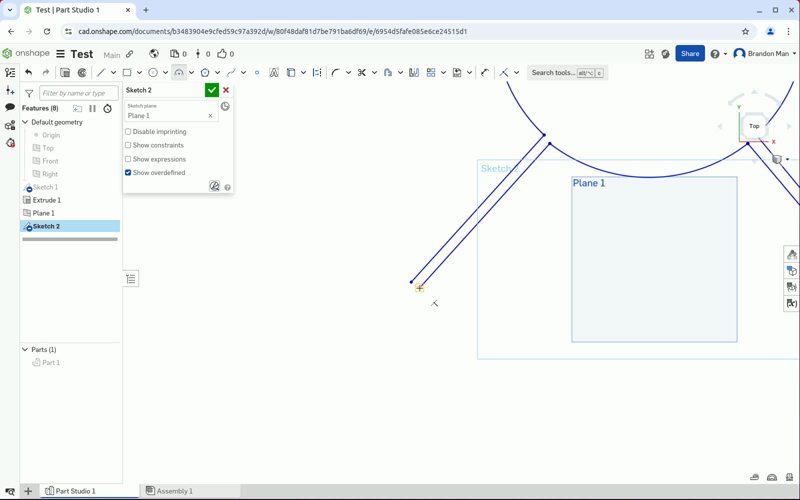
scroll(-6)
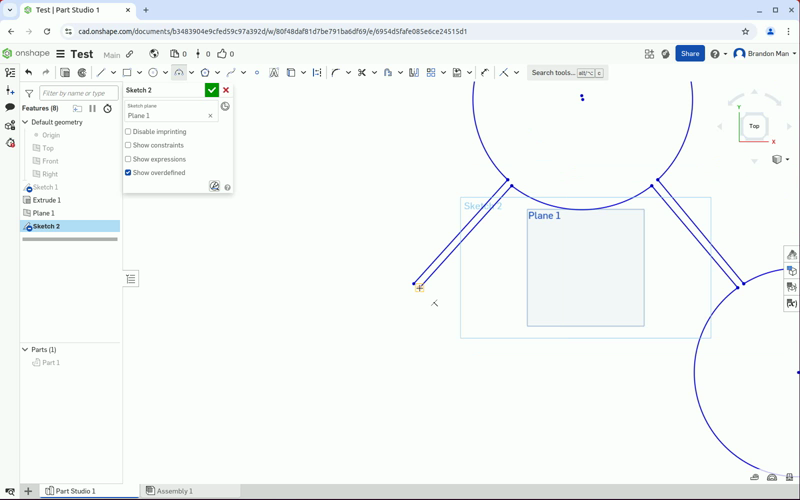
scroll(-6)
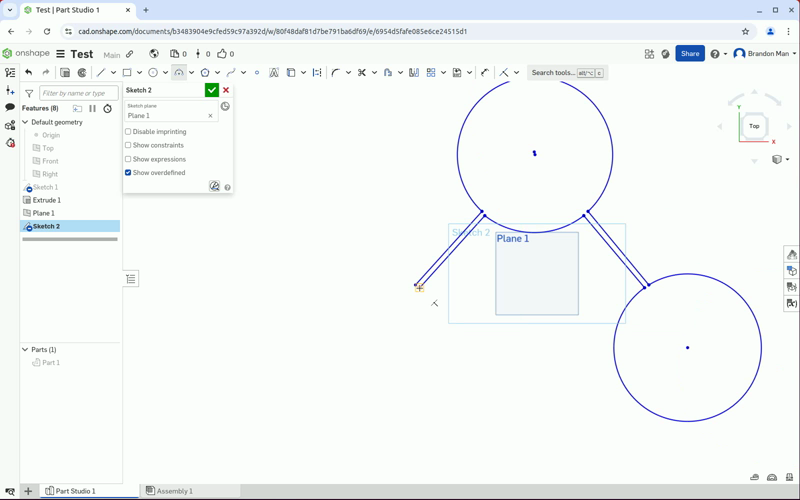
scroll(-6)
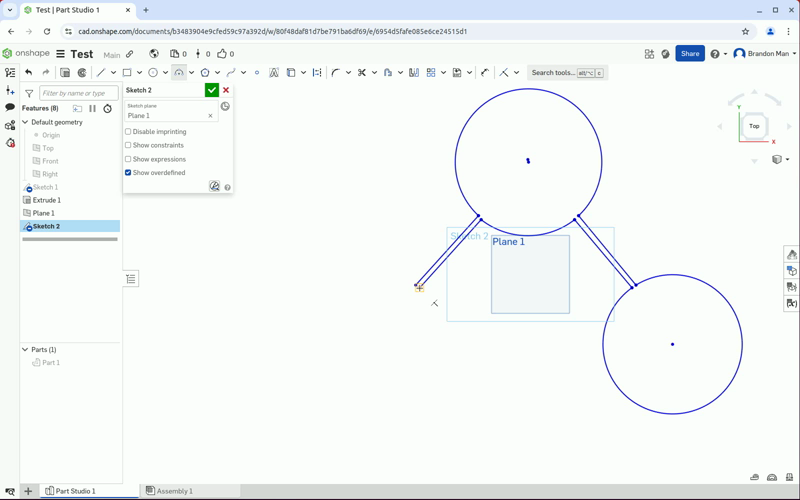
scroll(-6)
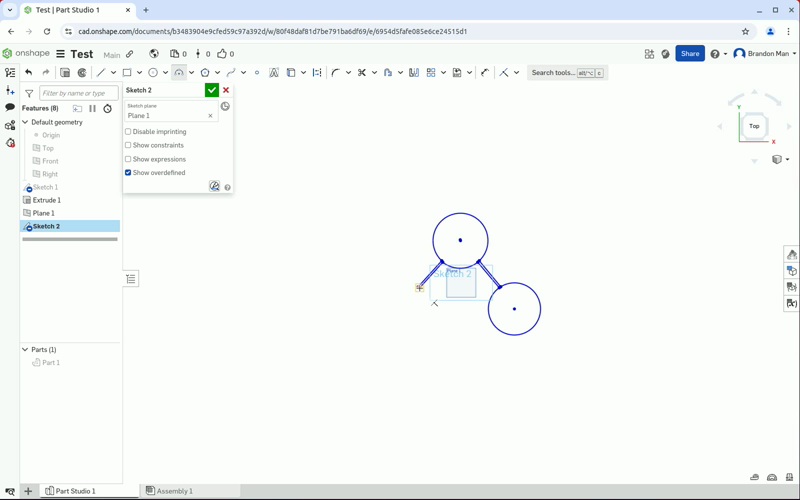
mouse_move(418, 286)
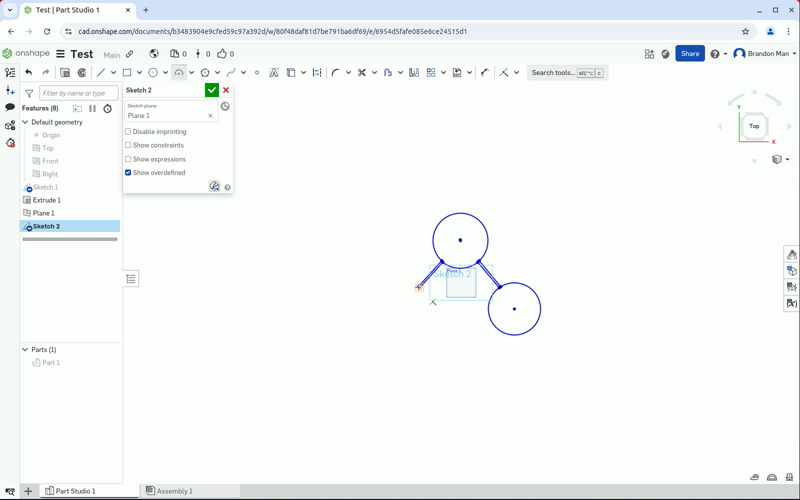
scroll(6)
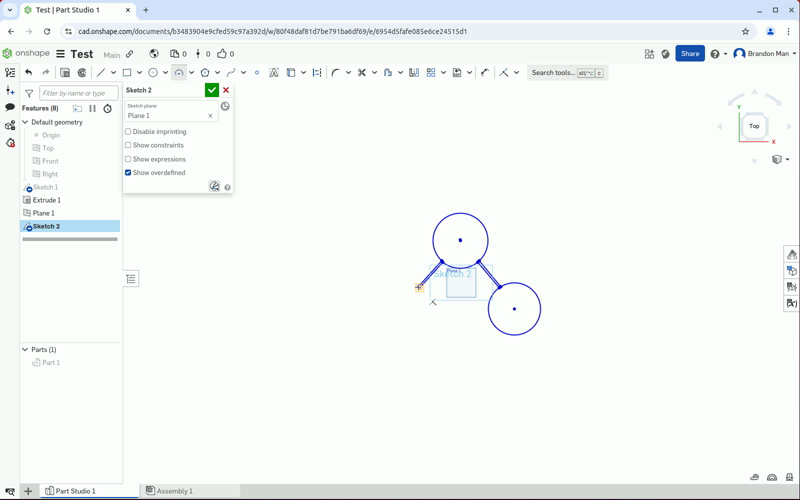
scroll(6)
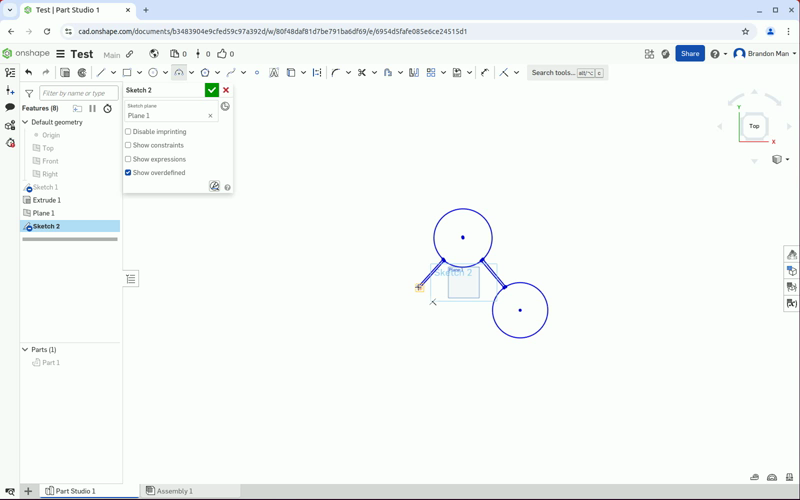
scroll(6)
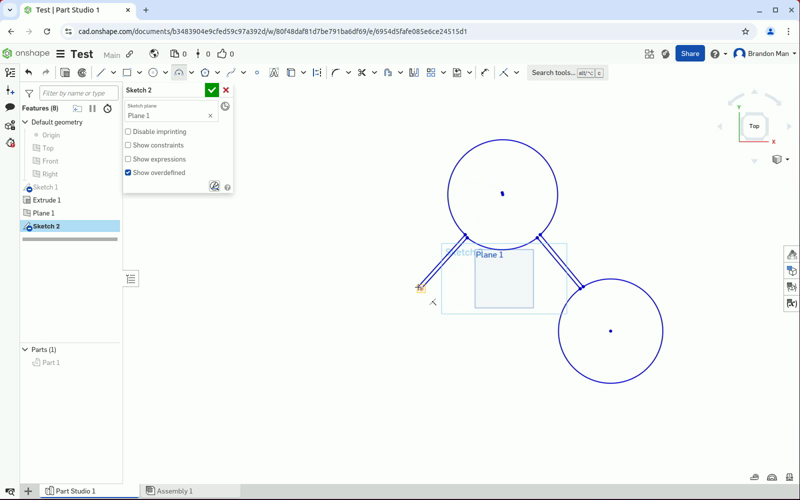
scroll(6)
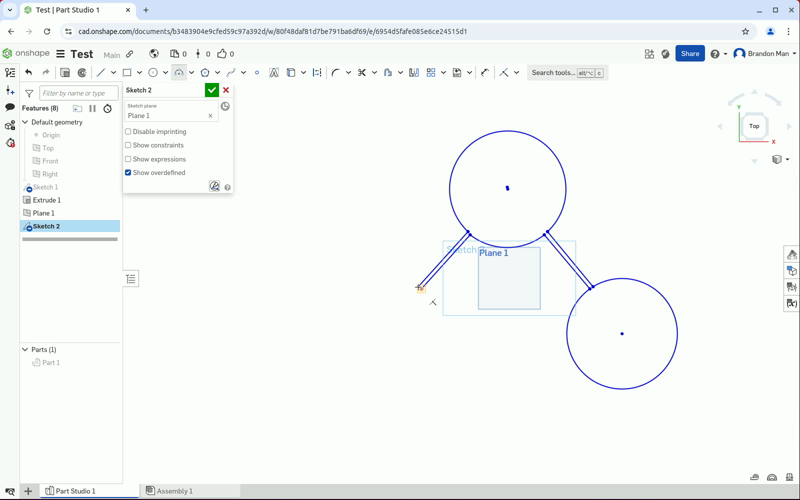
scroll(6)
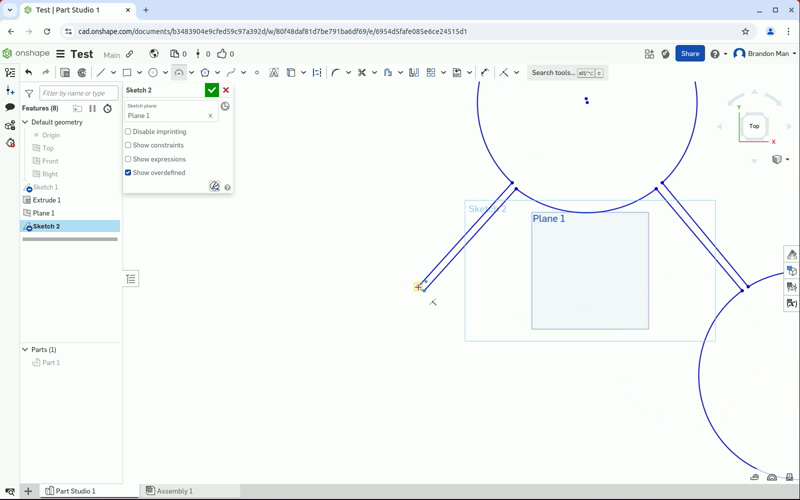
scroll(6)
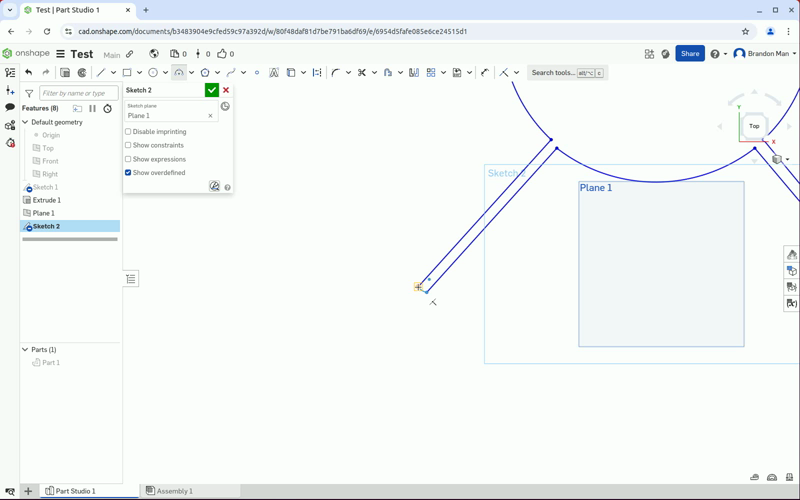
scroll(6)
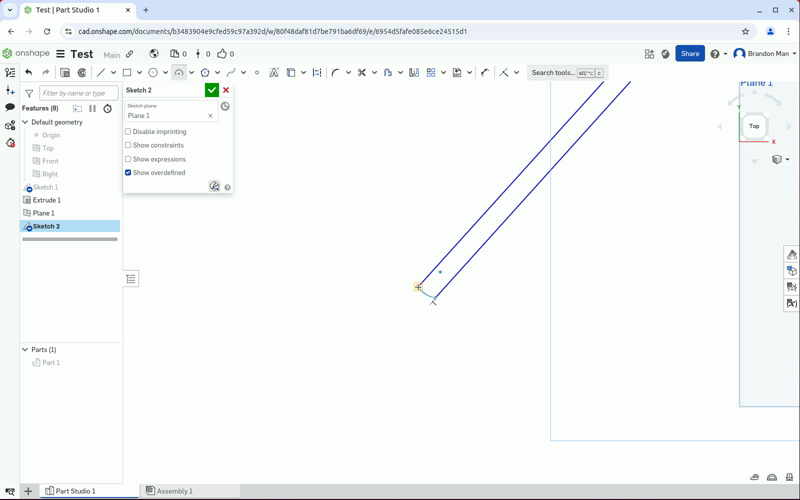
click(418, 286)
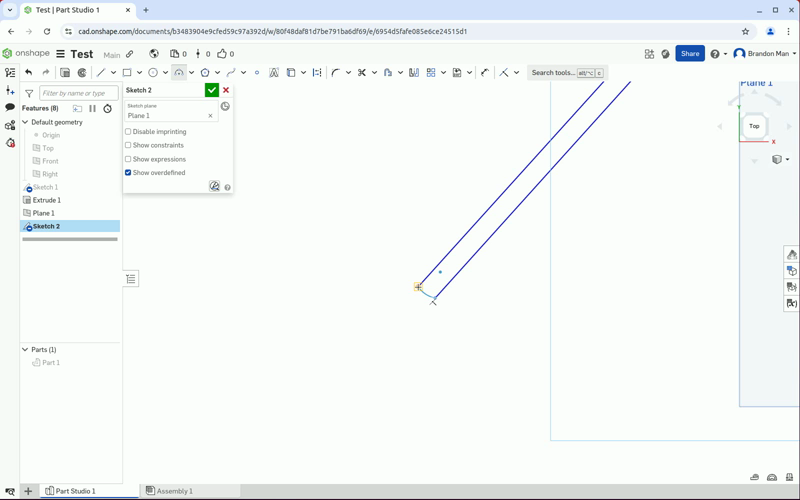
scroll(-6)
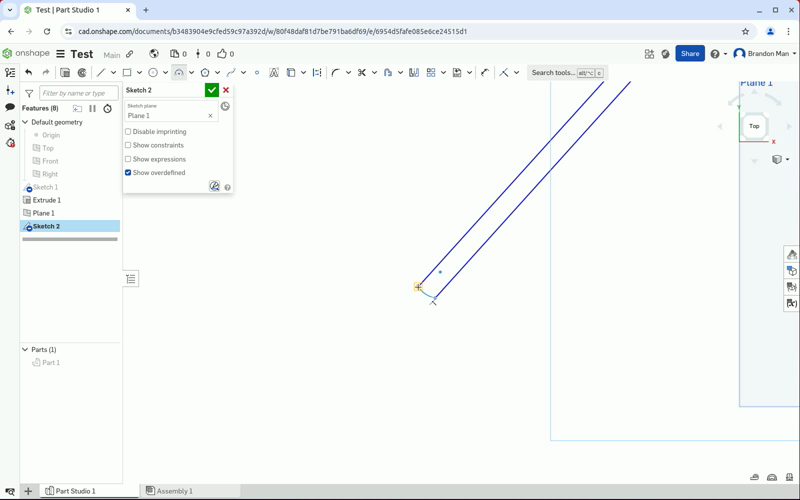
scroll(-6)
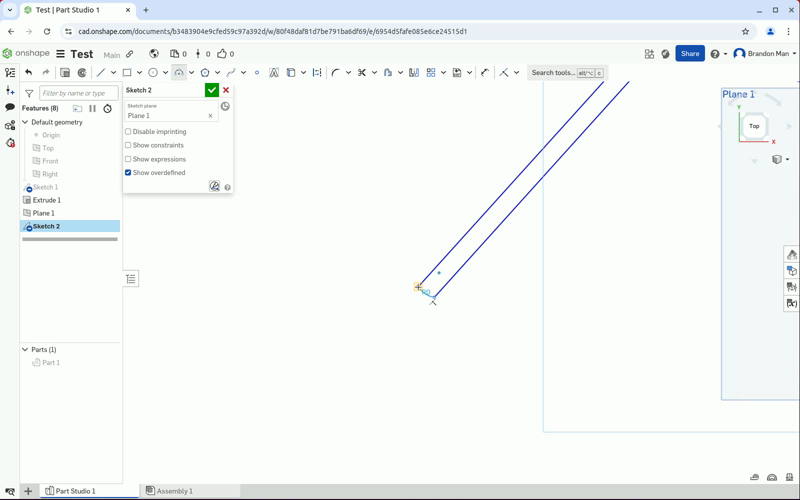
scroll(-6)
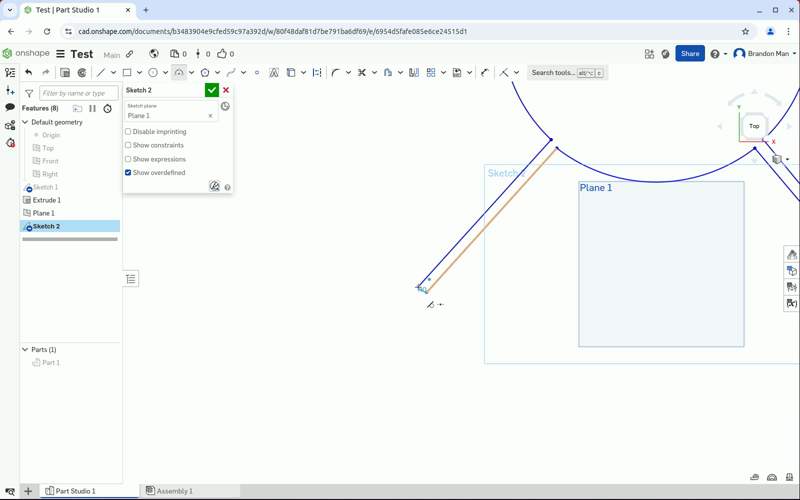
scroll(-6)
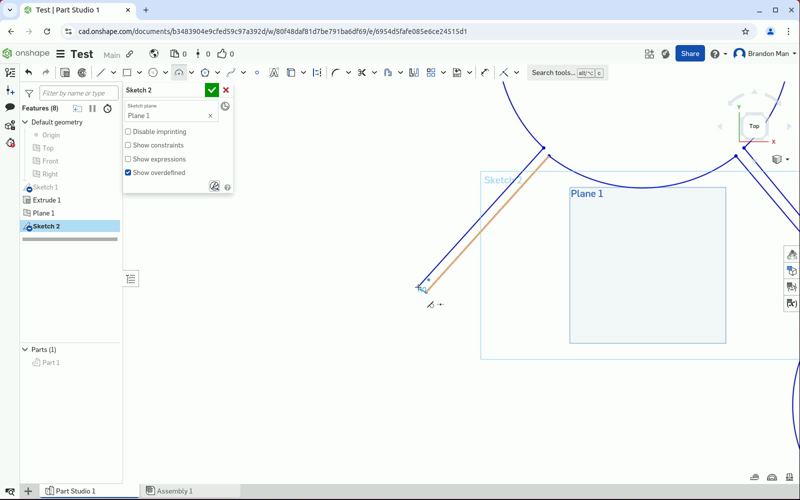
scroll(-6)
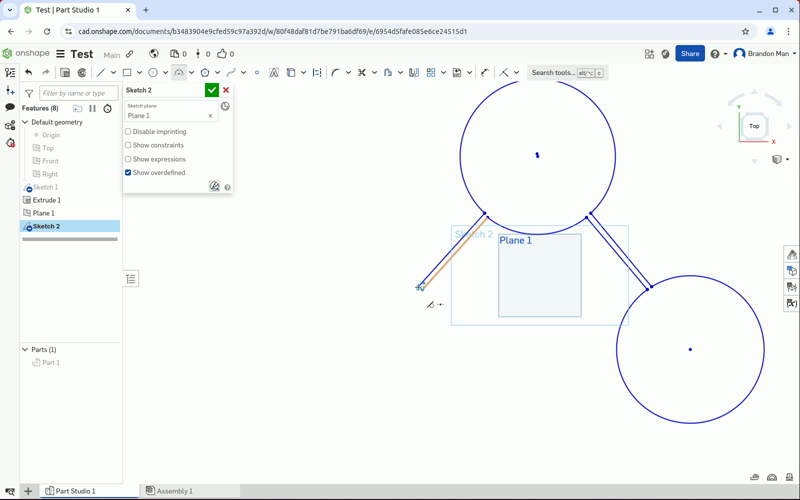
scroll(-6)
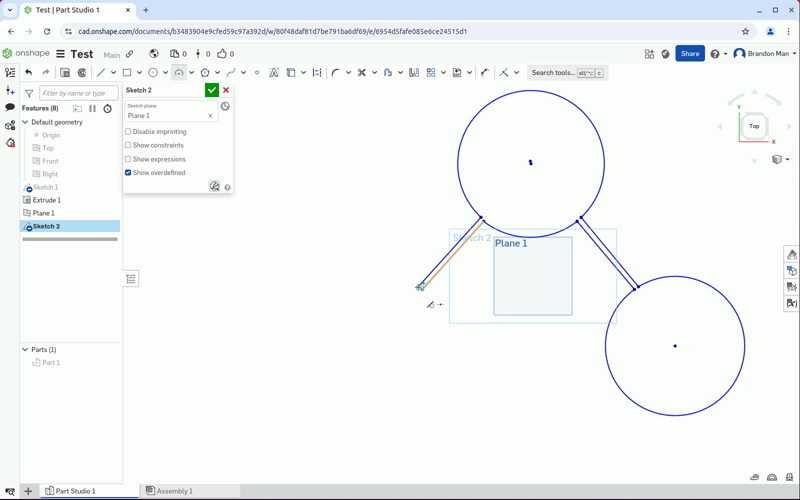
scroll(-6)
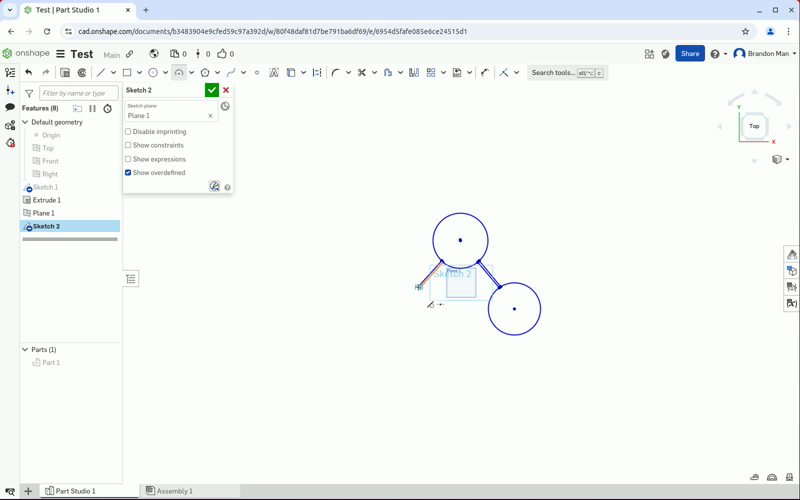
key_down(shift)
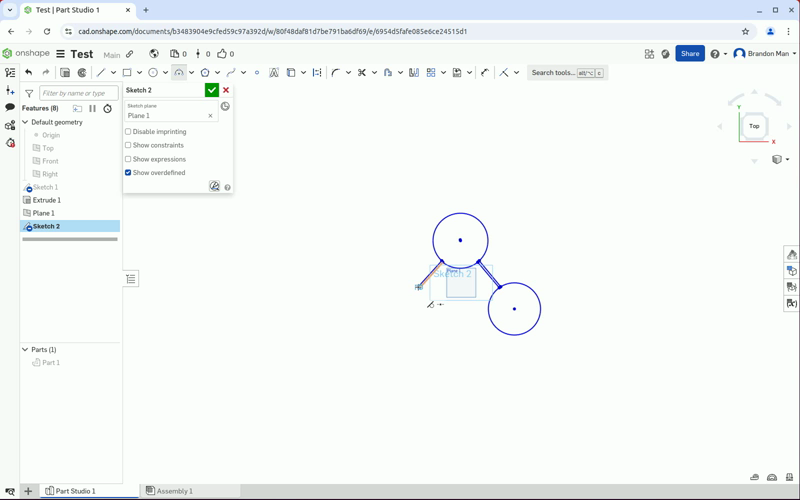
mouse_move(382, 323)
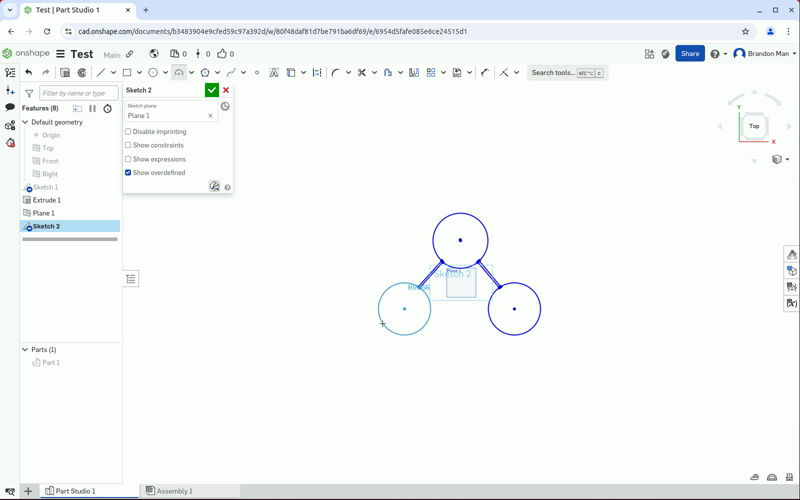
scroll(6)
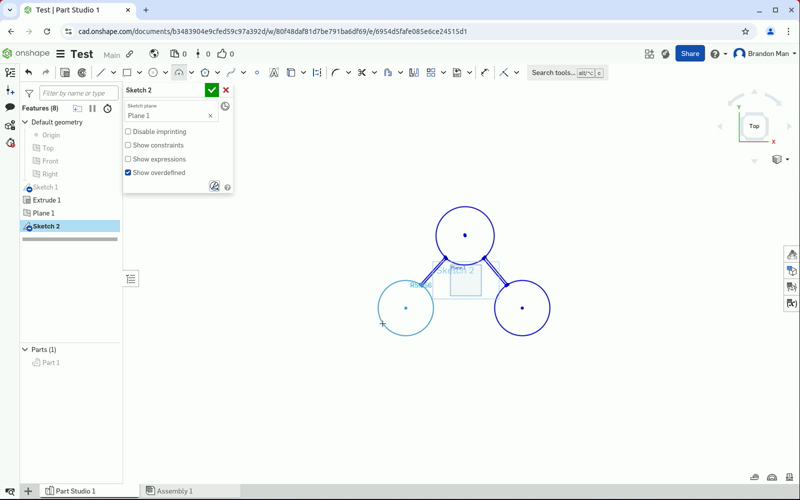
scroll(6)
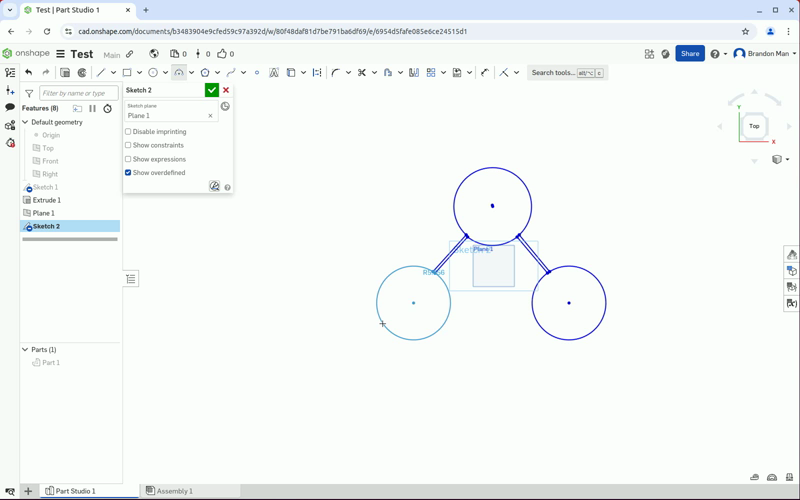
scroll(6)
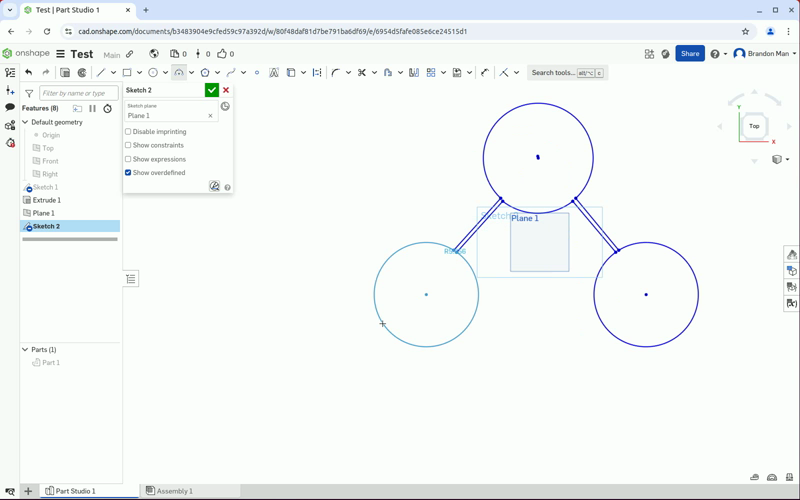
scroll(6)
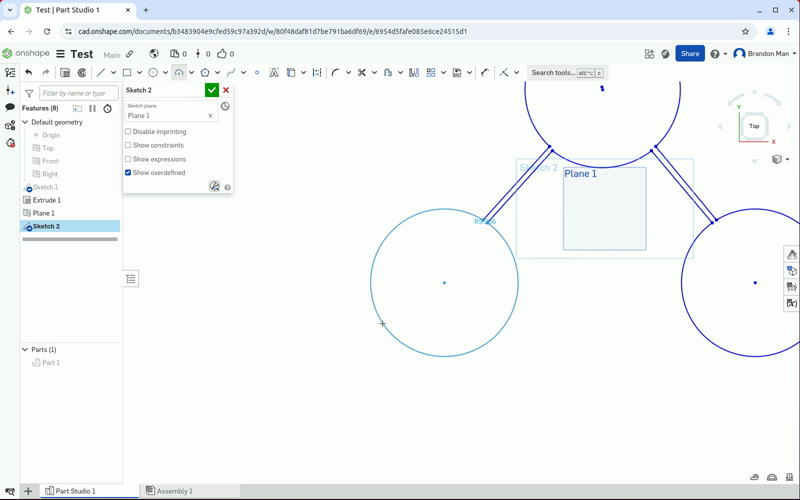
scroll(6)
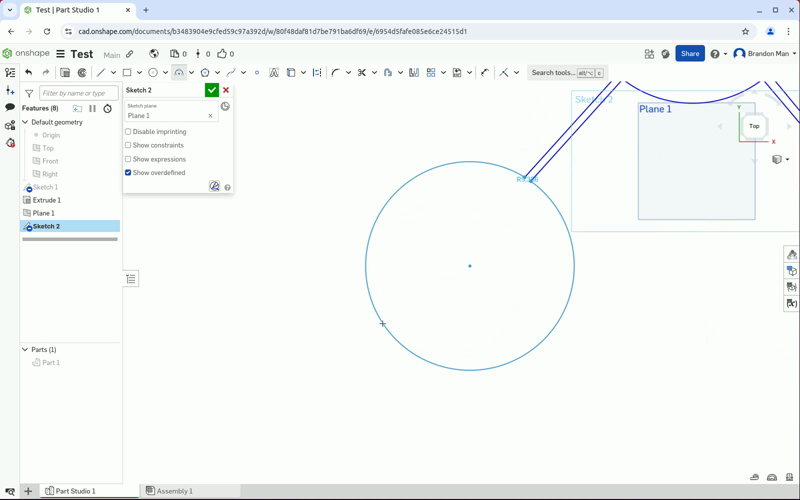
scroll(6)
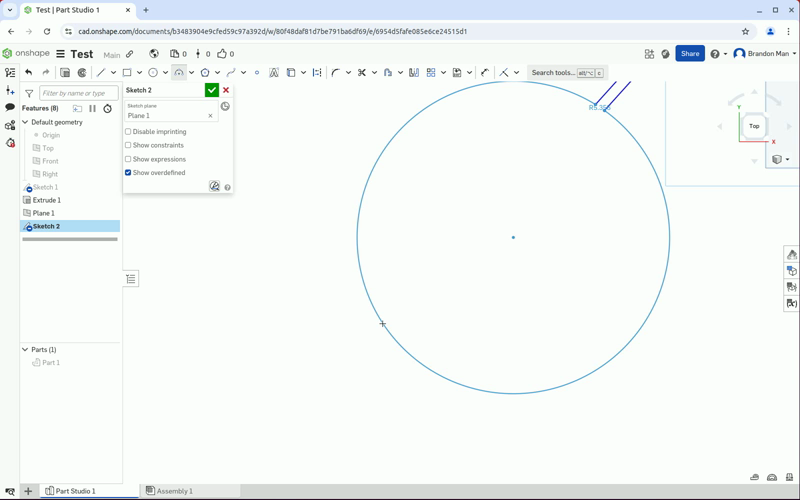
scroll(6)
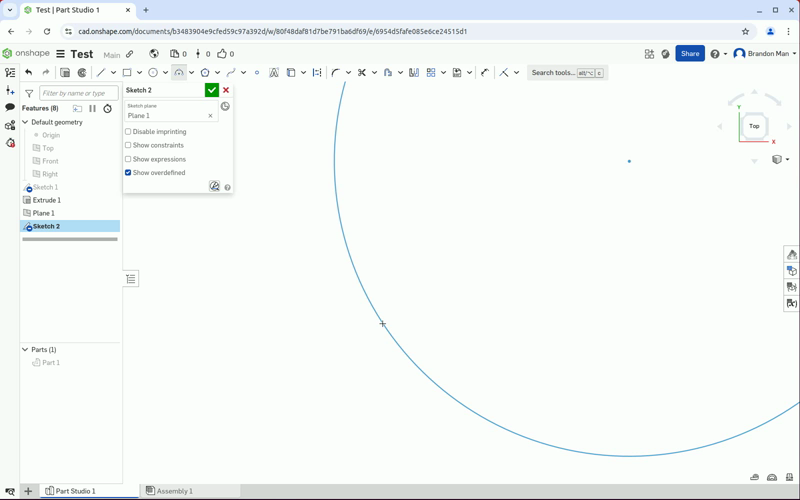
click(382, 323)
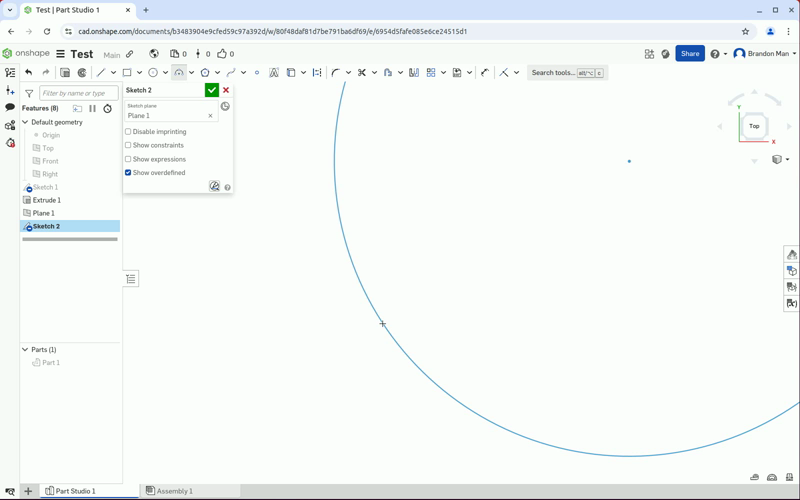
scroll(-6)
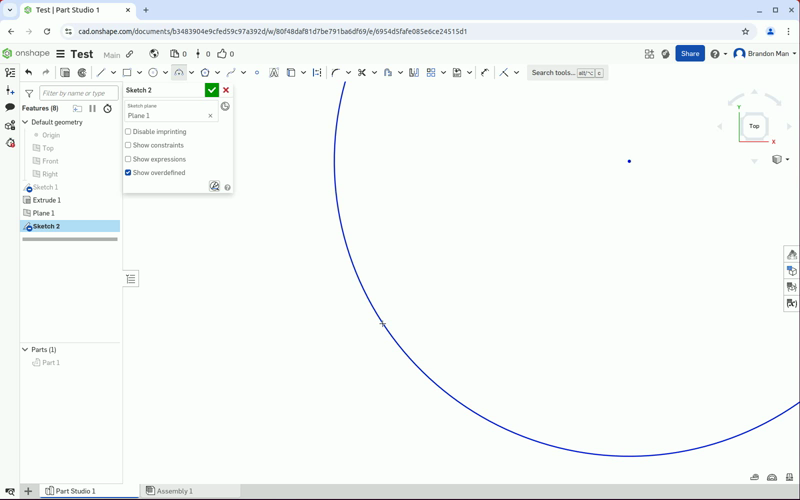
scroll(-6)
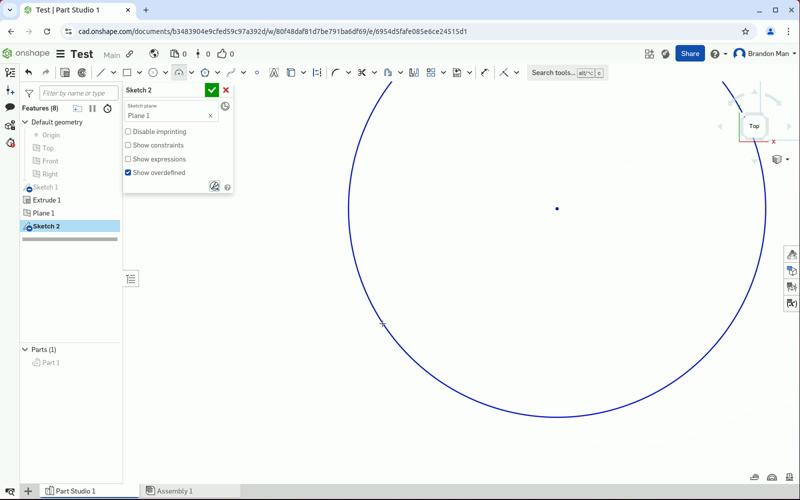
scroll(-6)
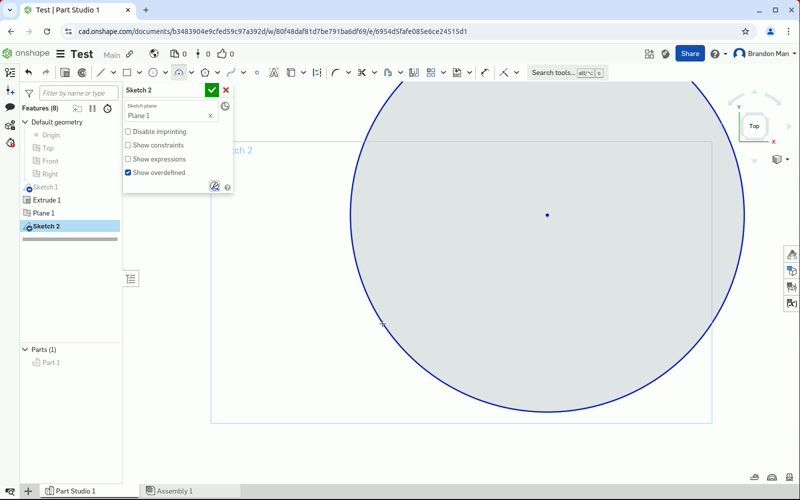
scroll(-6)
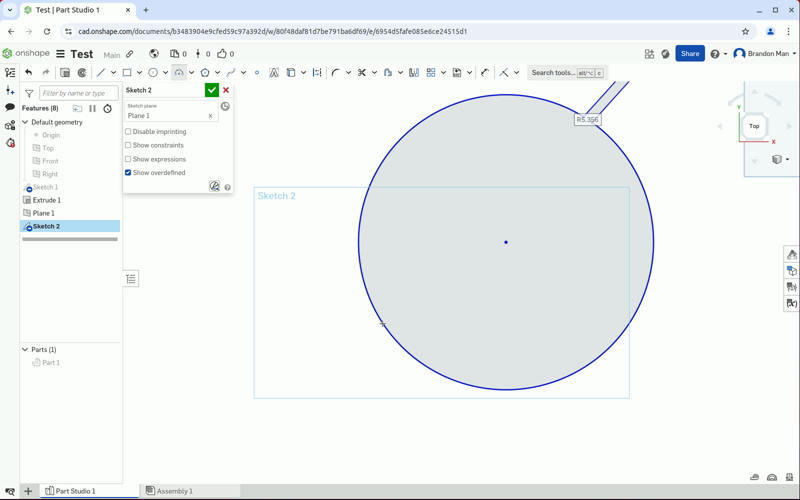
scroll(-6)
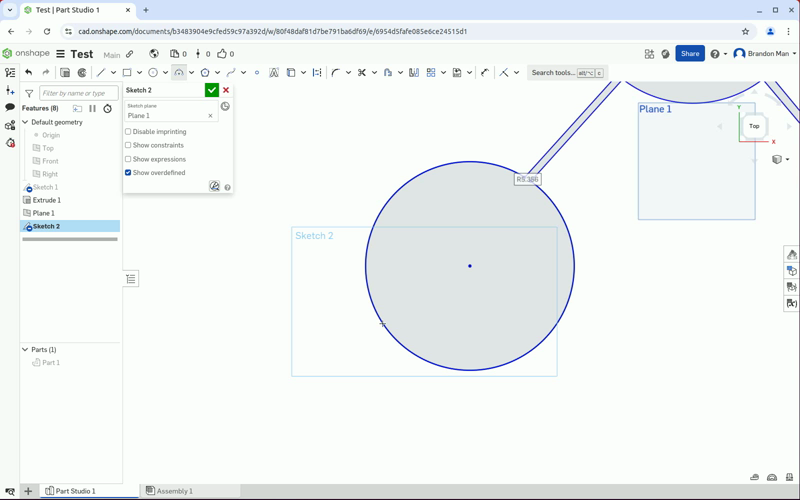
scroll(-6)
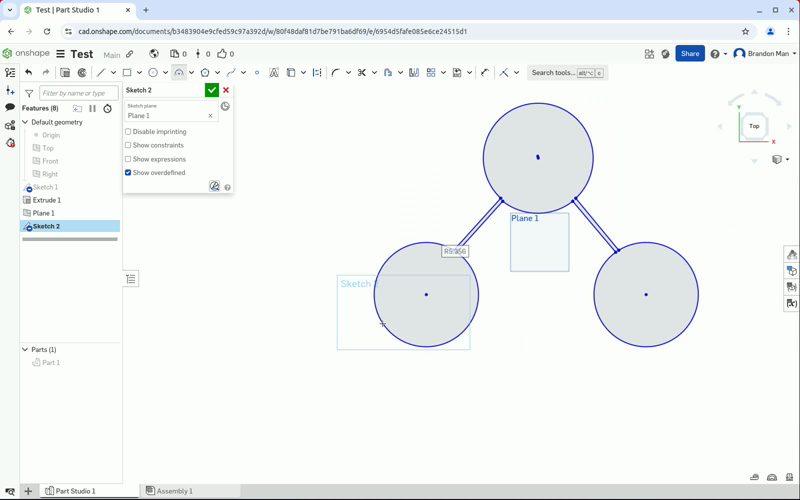
scroll(-6)
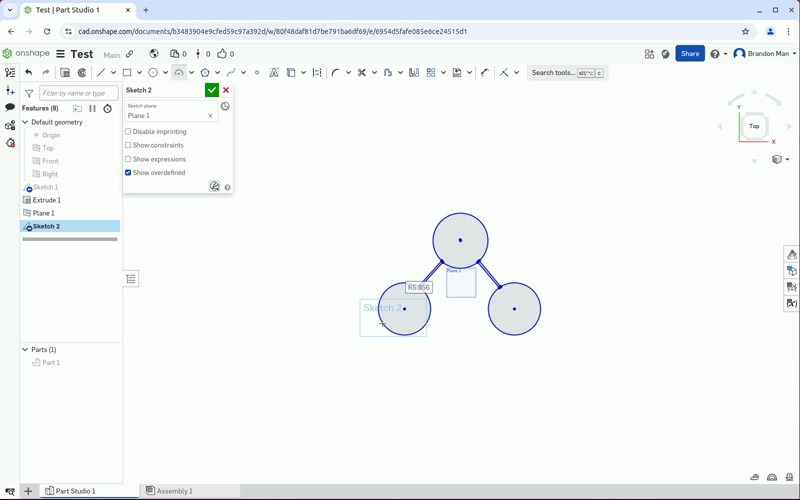
key_up(shift)
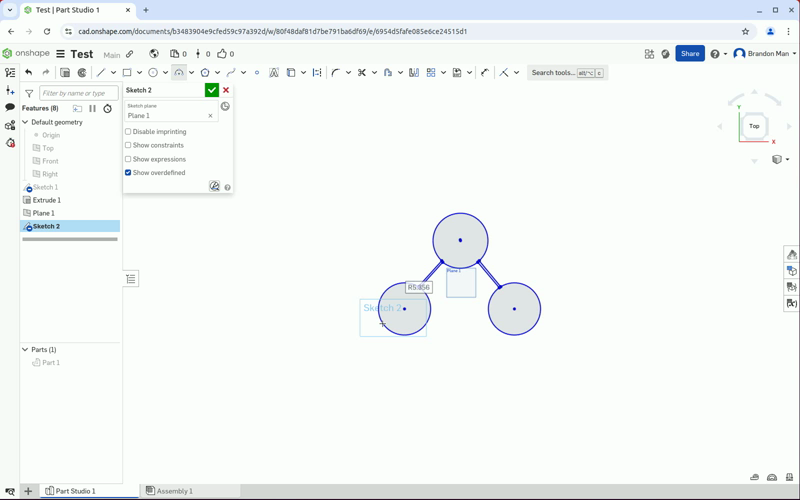
key(esc)
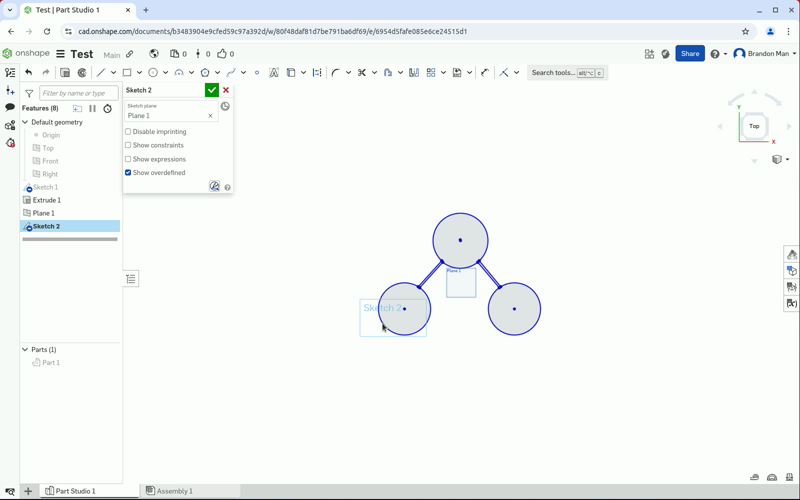
mouse_move(402, 317)
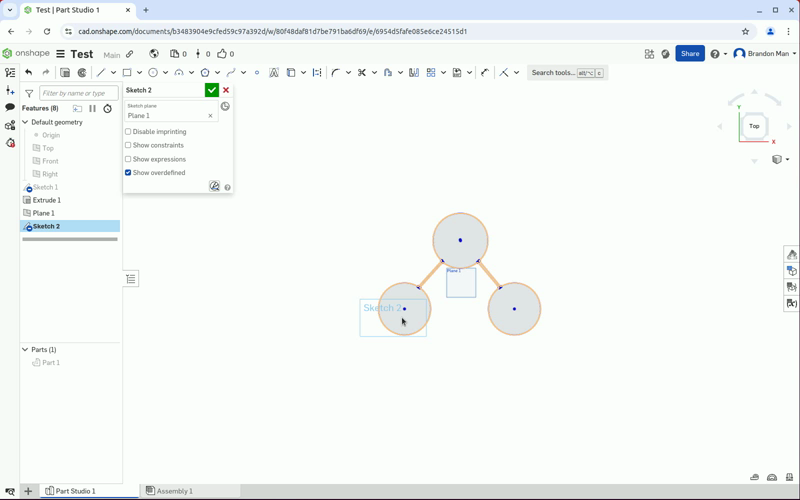
click(402, 317)
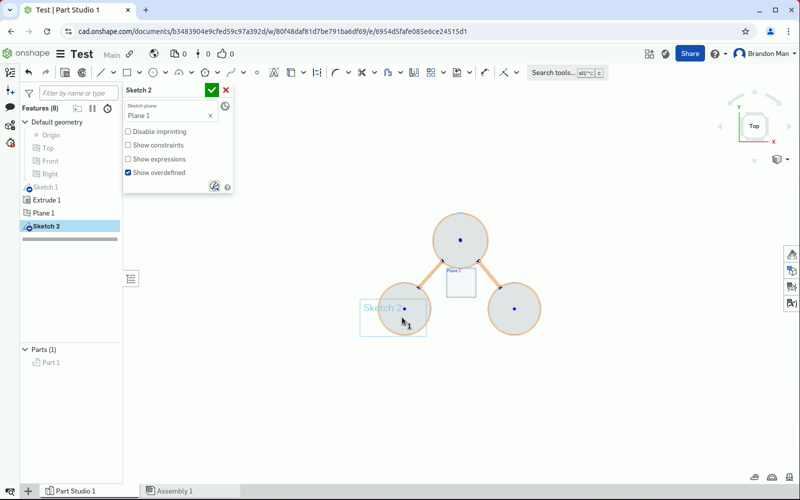
mouse_move(73, 352)
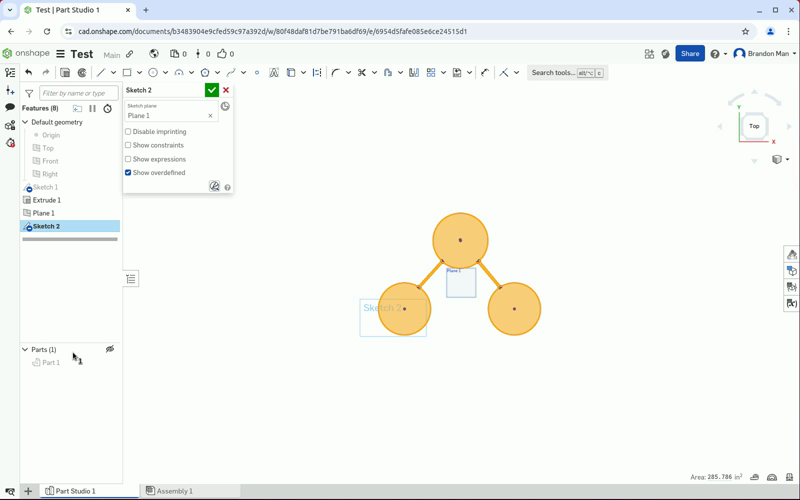
key(shift+y)
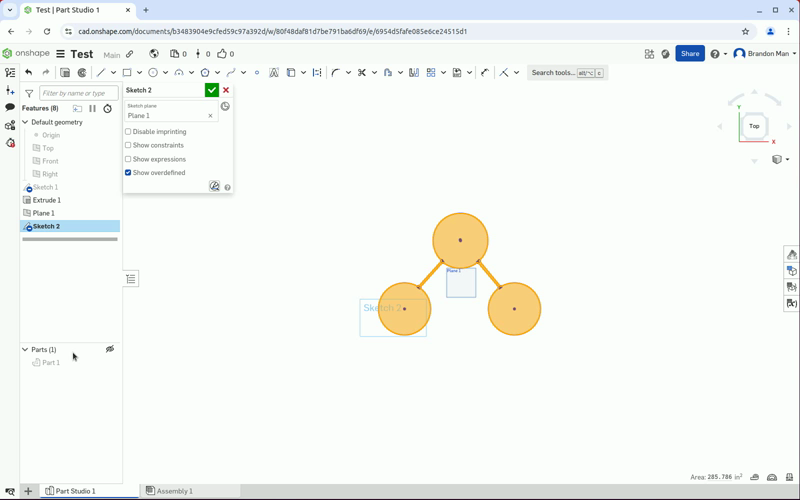
key(shift+e)
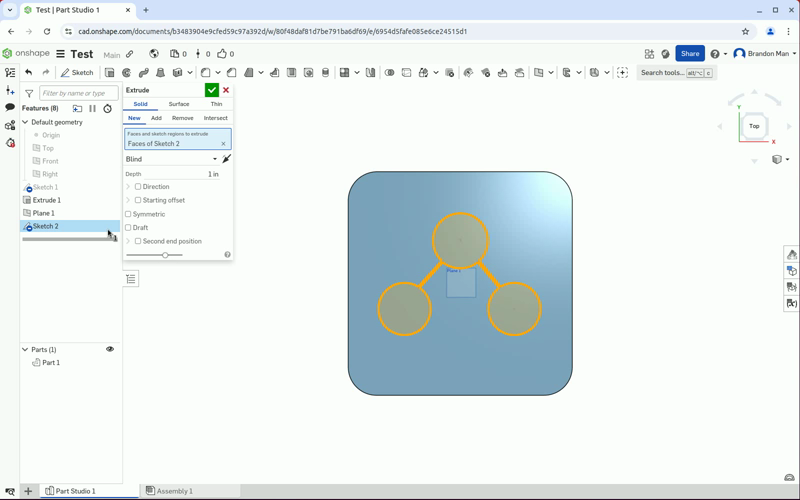
mouse_move(143, 106)
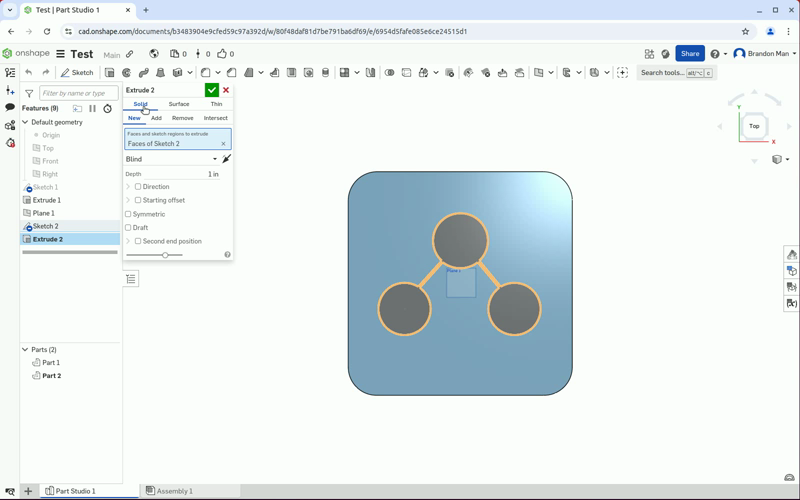
click(143, 106)
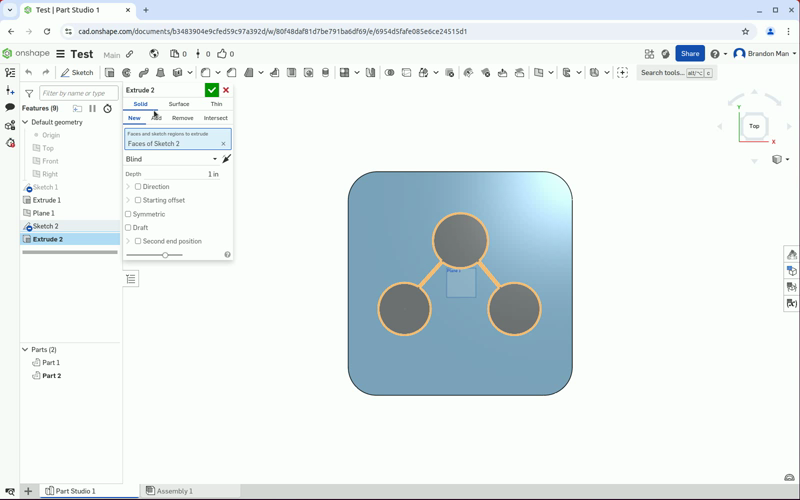
mouse_move(186, 120)
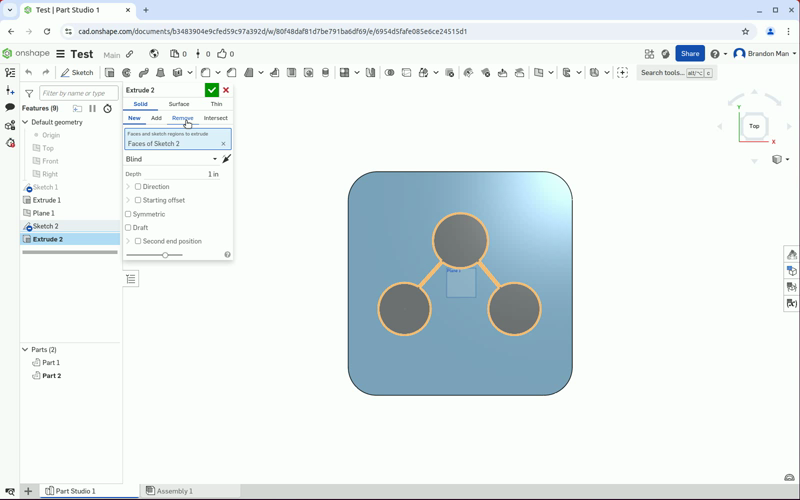
click(186, 120)
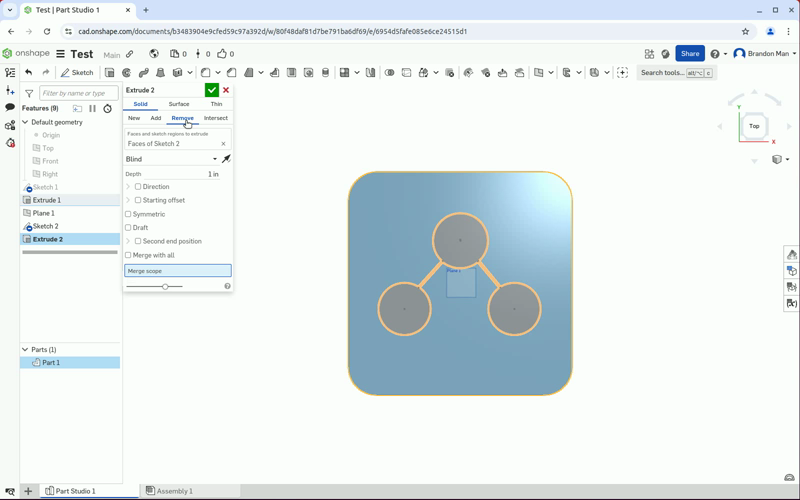
key(tab, 4)
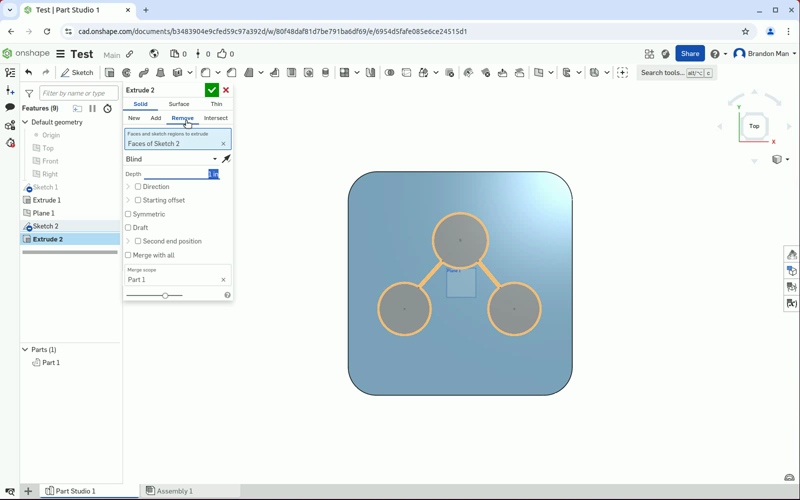
text(-2.889)
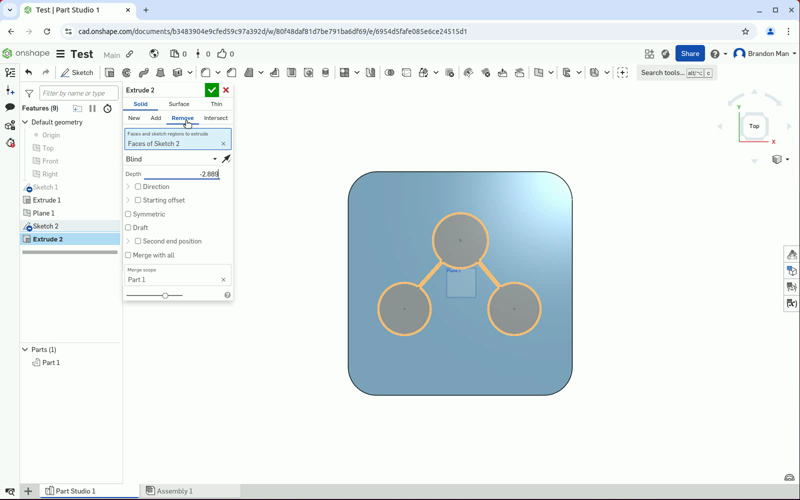
key(tab, 6)
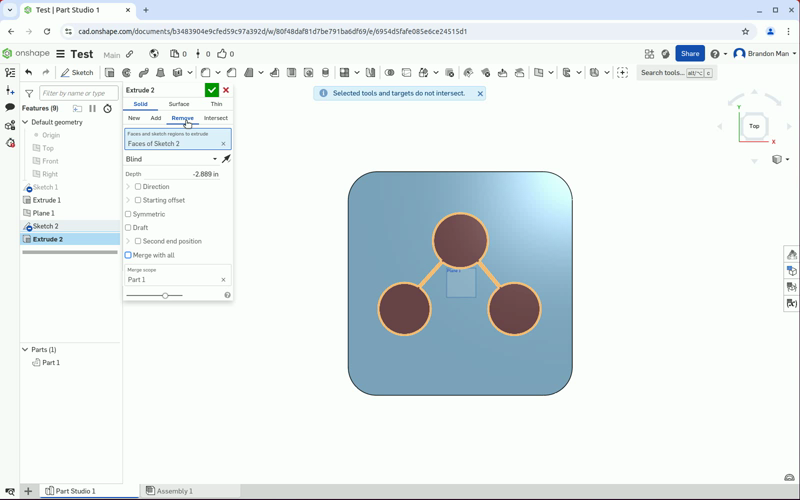
key(space)
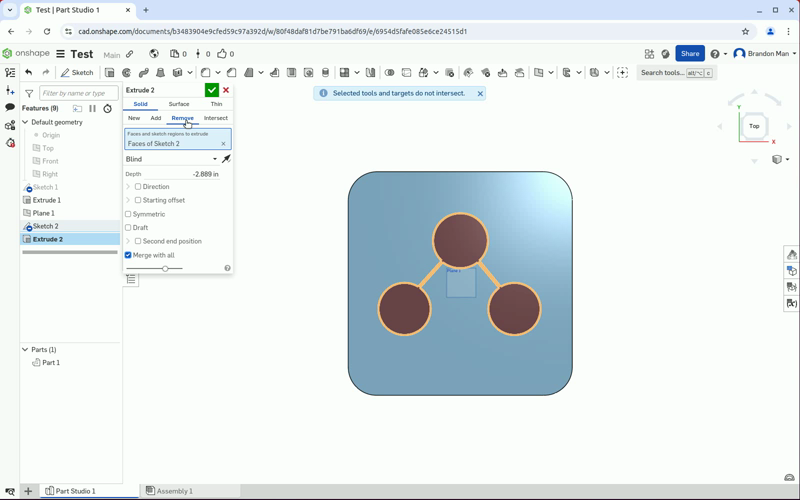
key(enter)
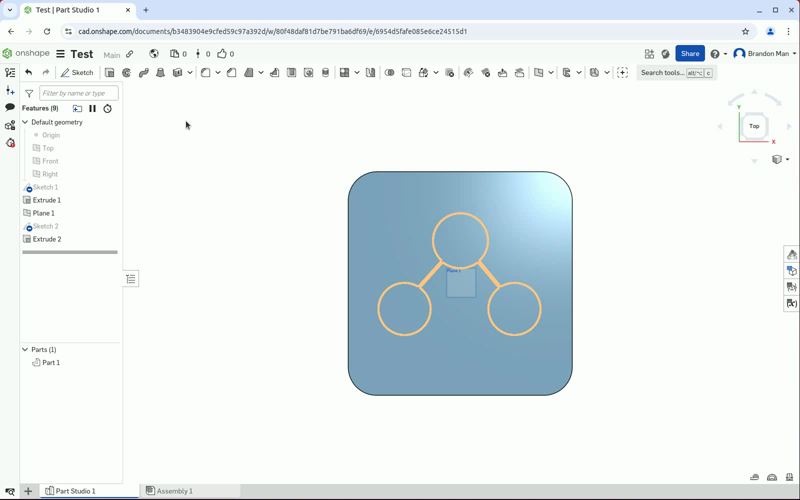
key(shift+h)
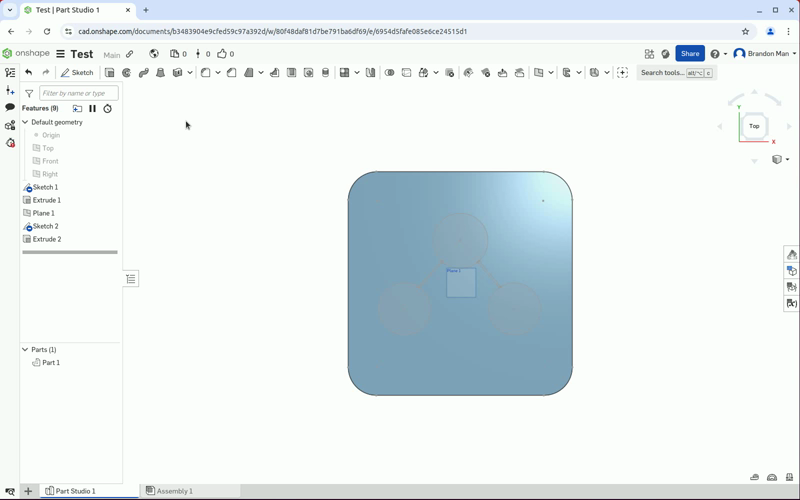
key(shift+h)
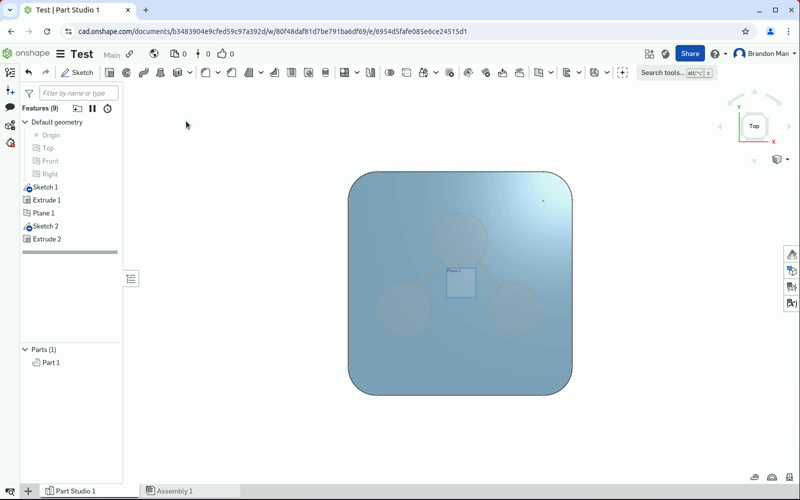
key(shift+7)
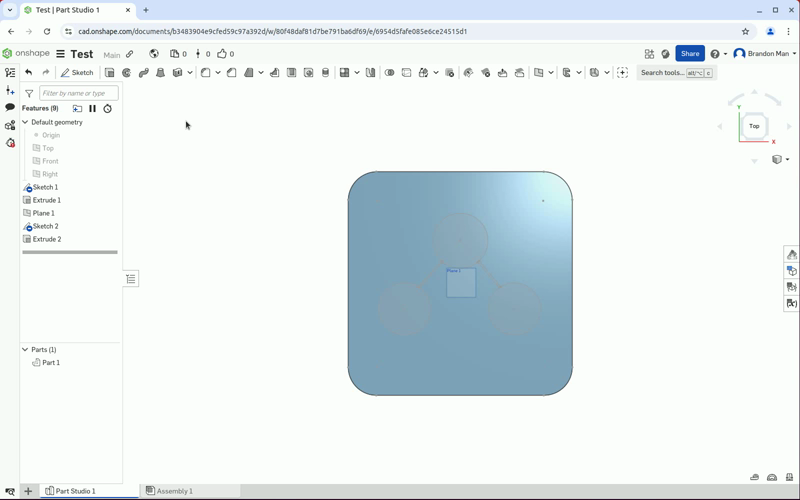
key(up, 3)
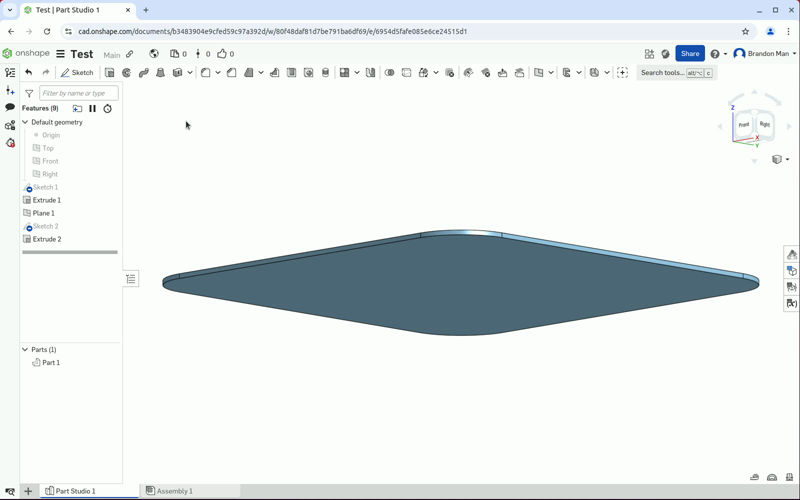
key(left, 3)
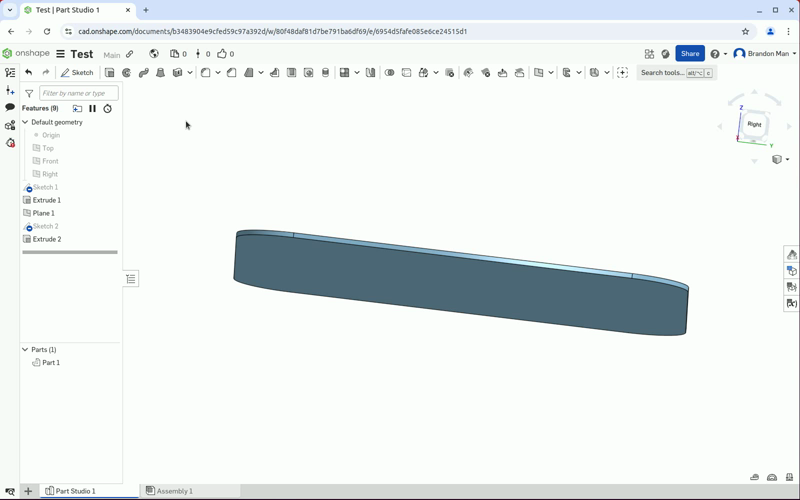
key(right, 3)
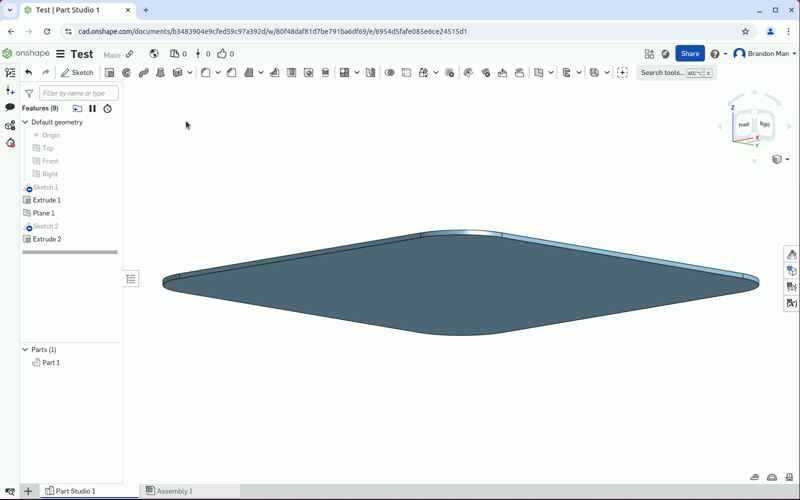
key(down, 3)
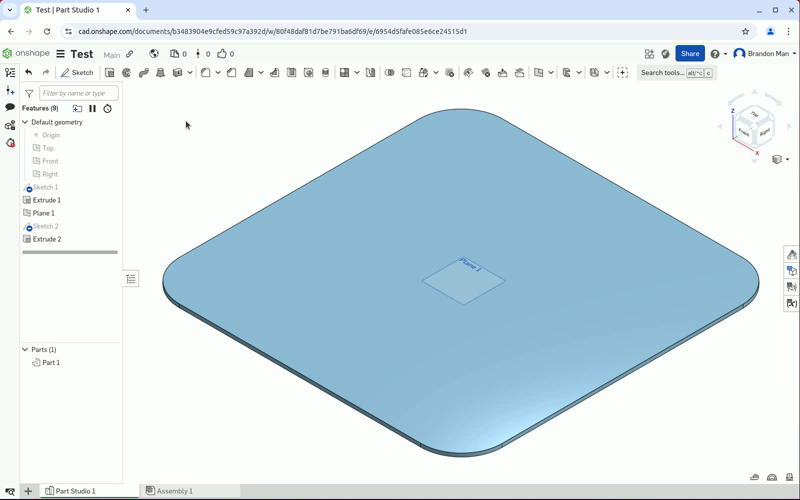
mouse_move(73, 189)
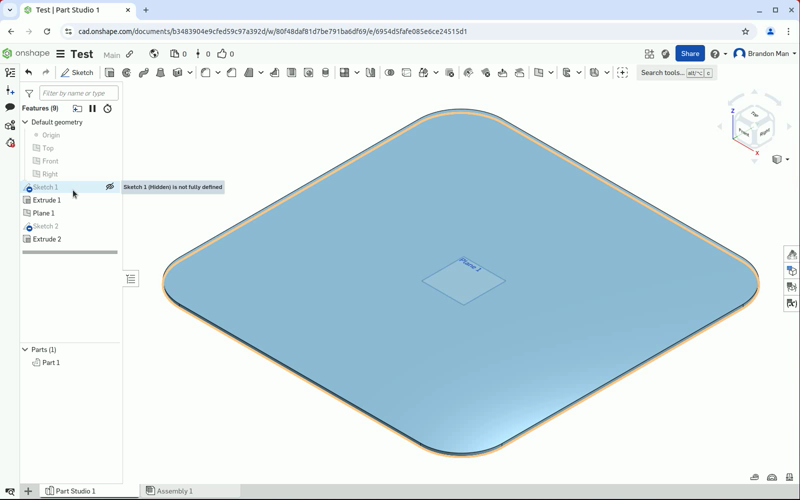
click(73, 189)